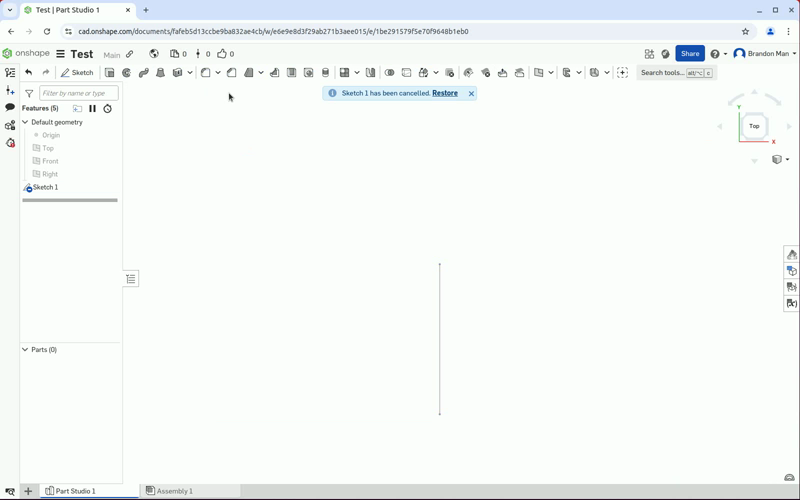
key(shift+h)
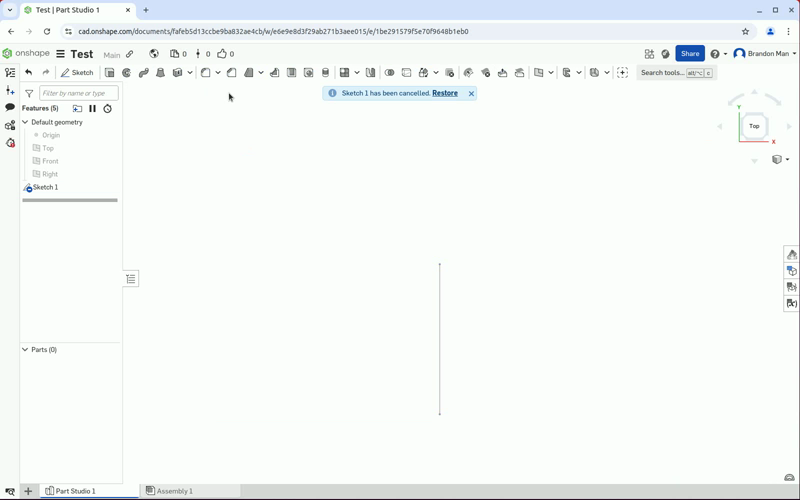
key(shift+s)
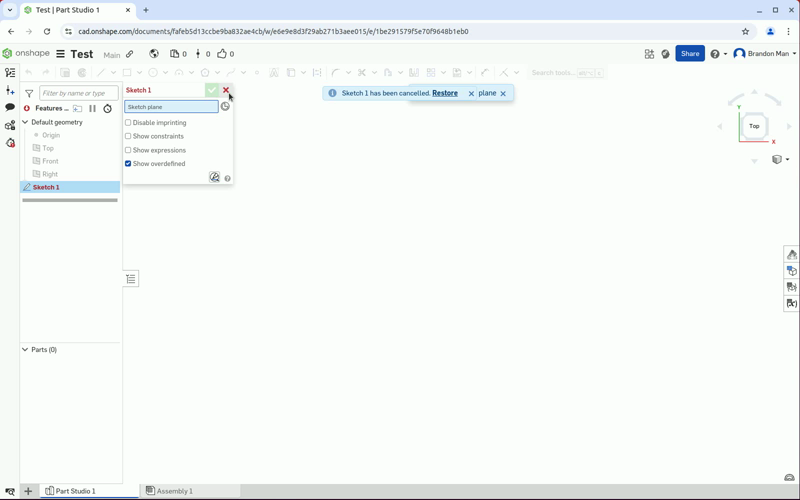
mouse_move(73, 150)
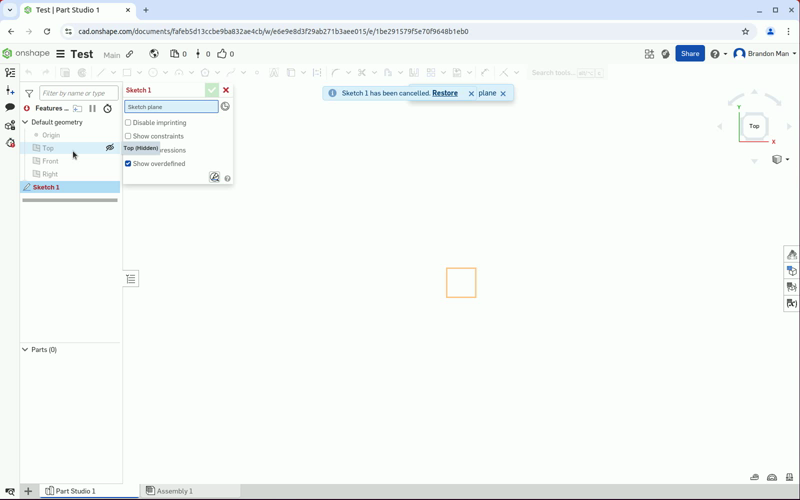
click(73, 150)
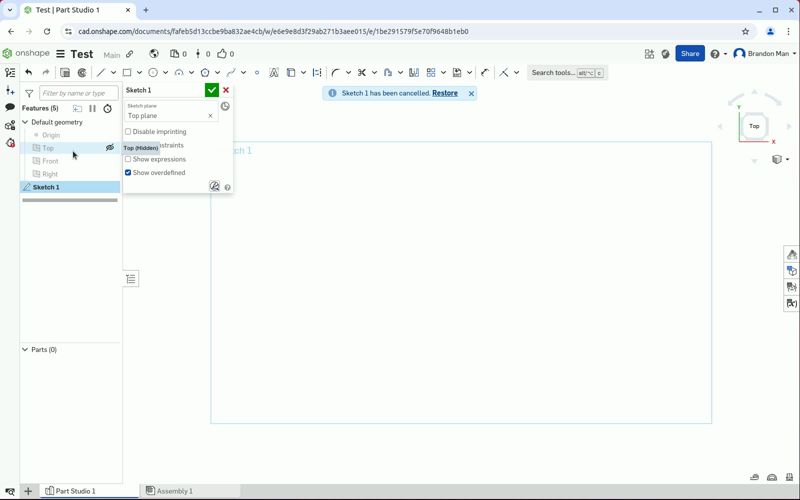
mouse_move(73, 352)
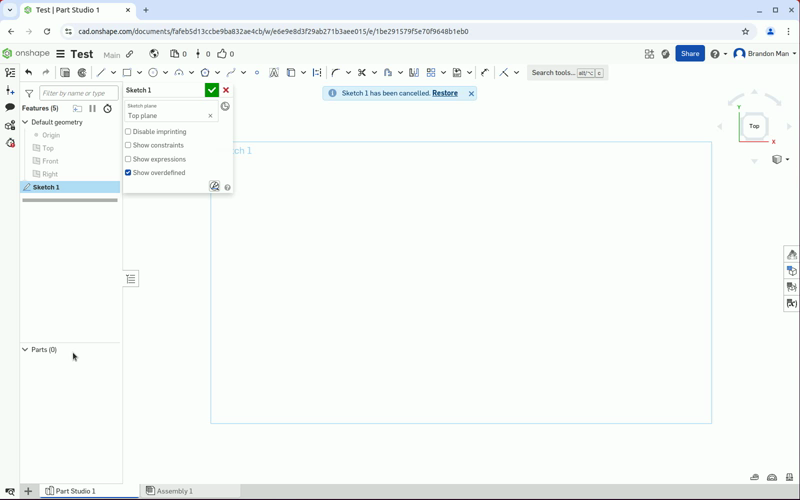
key(y)
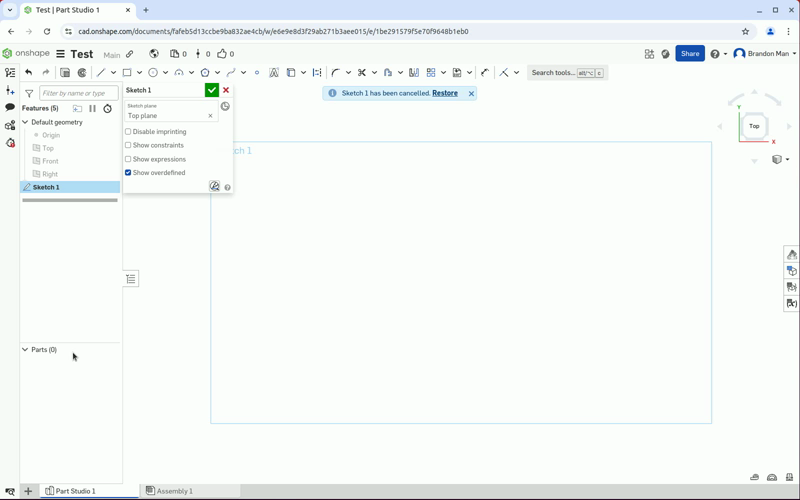
key(l)
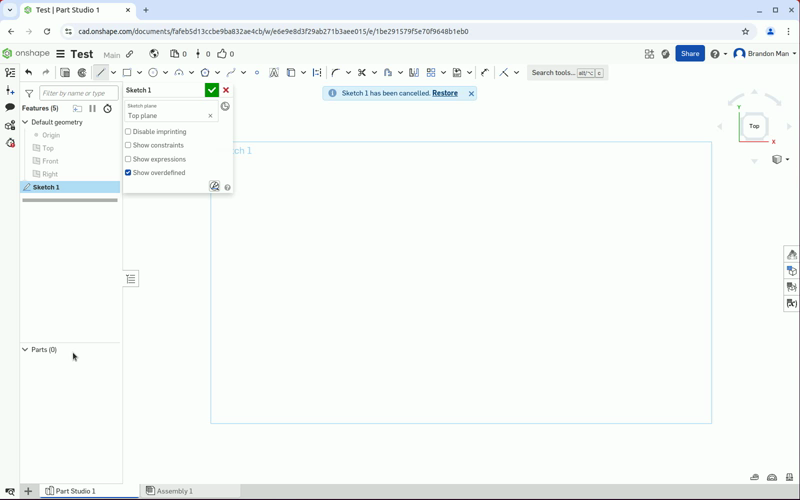
key_down(shift)
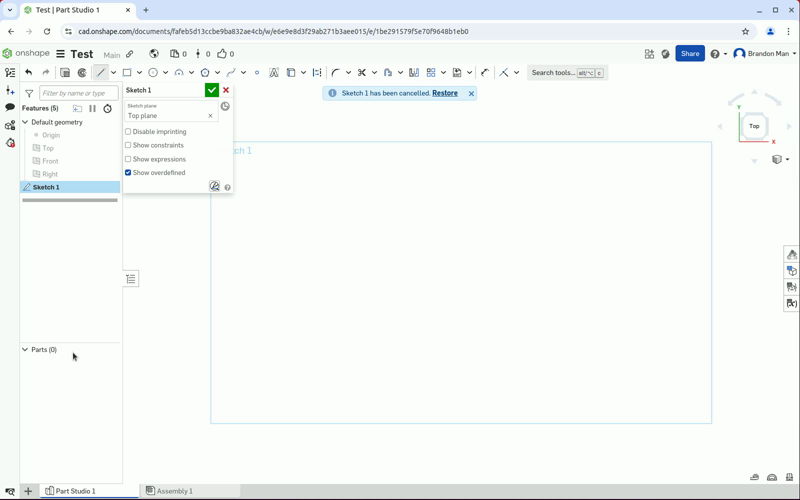
mouse_move(446, 282)
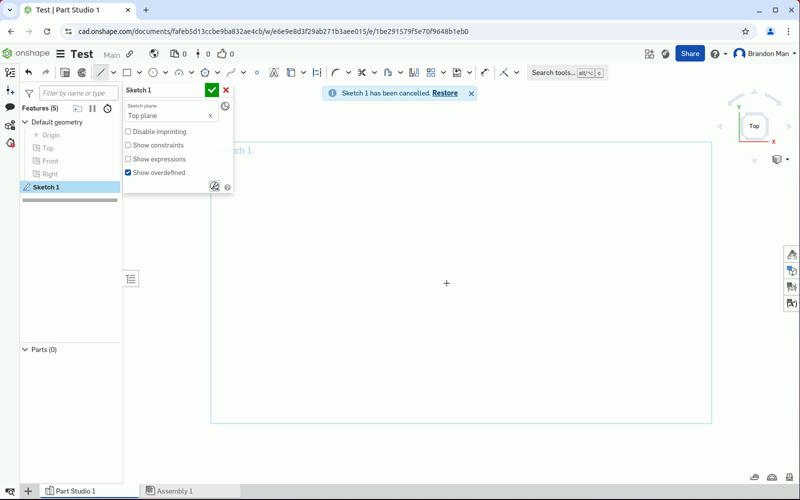
click(446, 282)
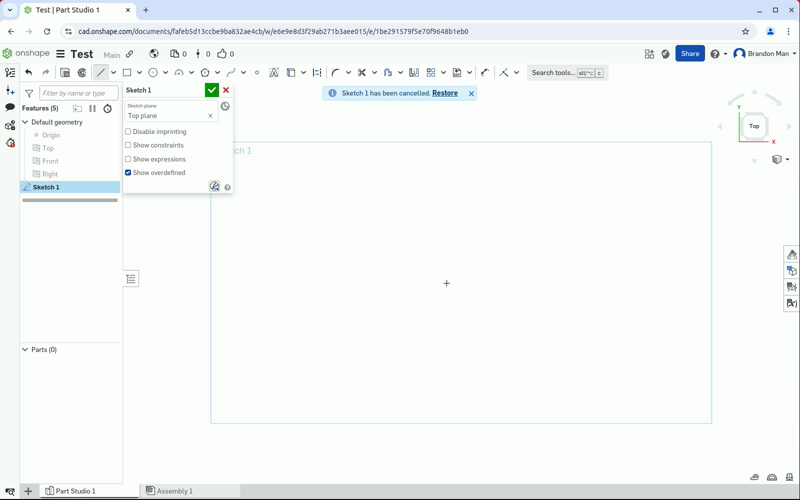
key_up(shift)
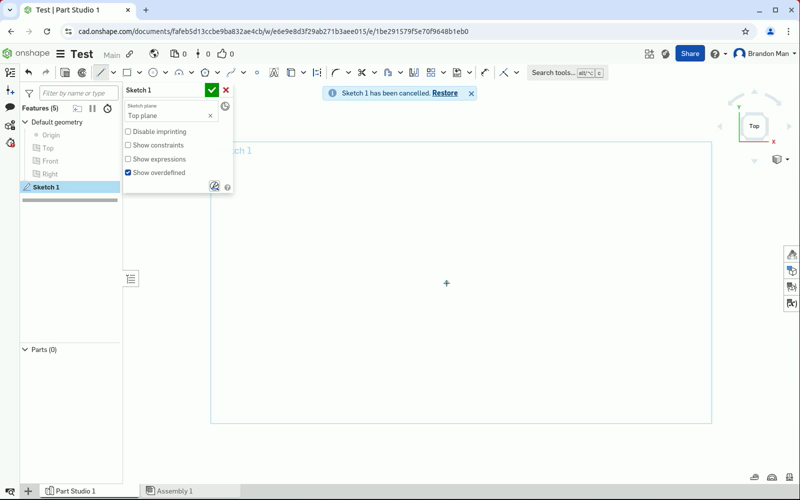
key_down(shift)
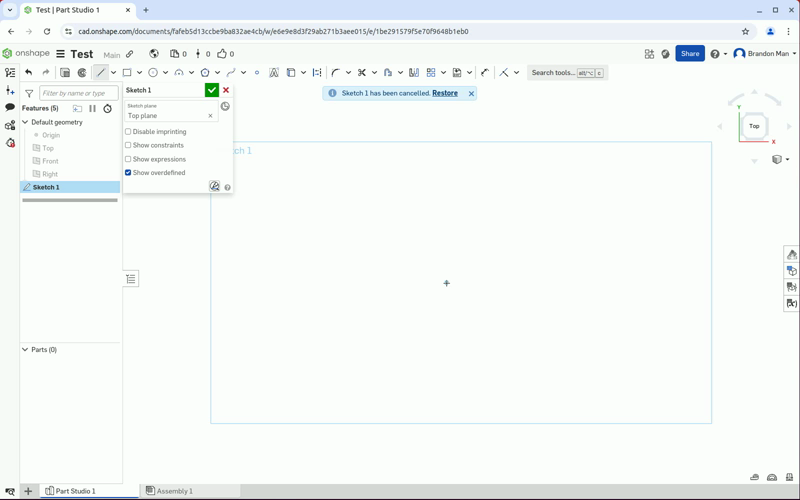
mouse_move(476, 282)
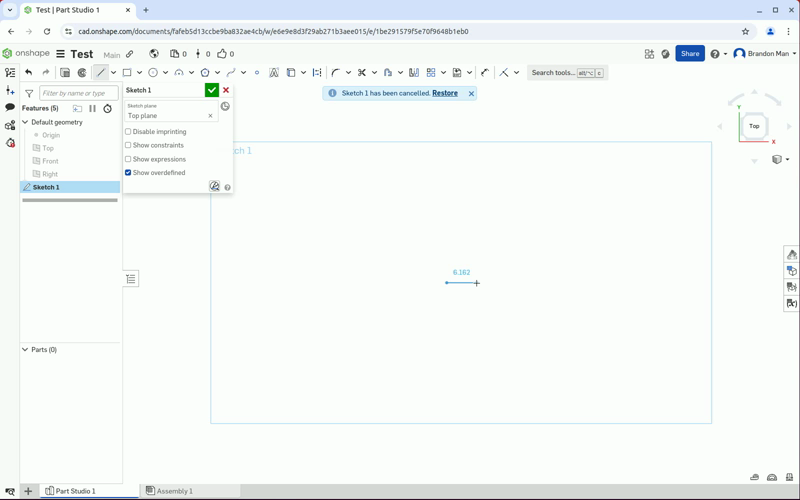
mouse_move(461, 282)
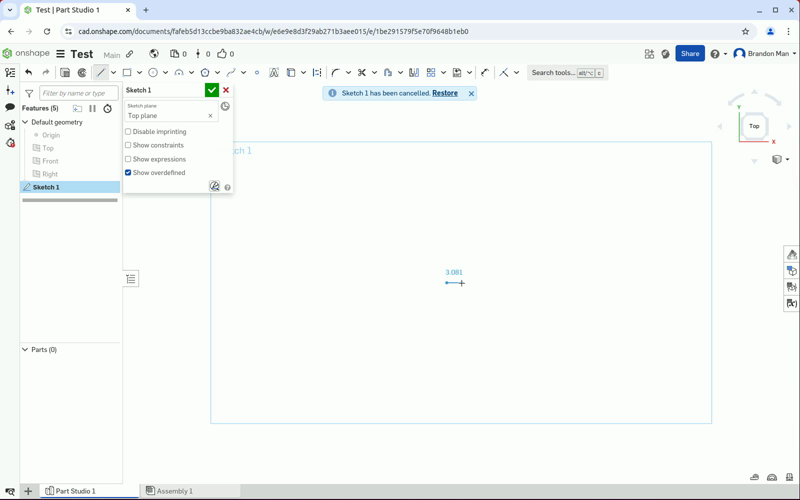
click(461, 282)
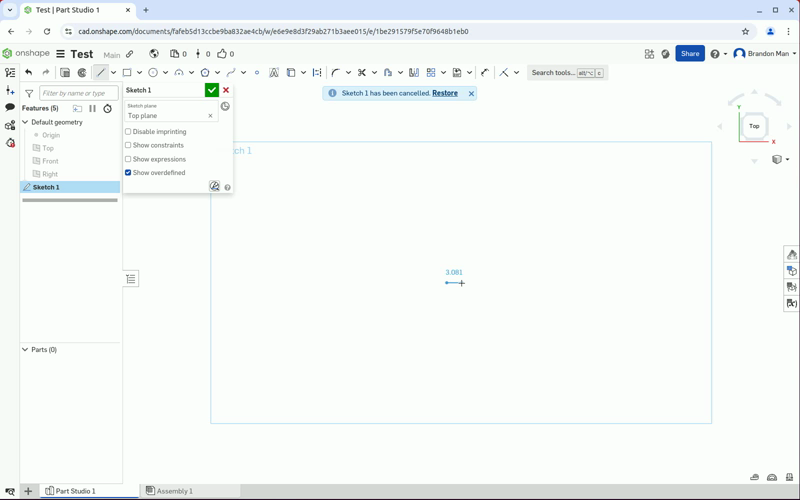
key_up(shift)
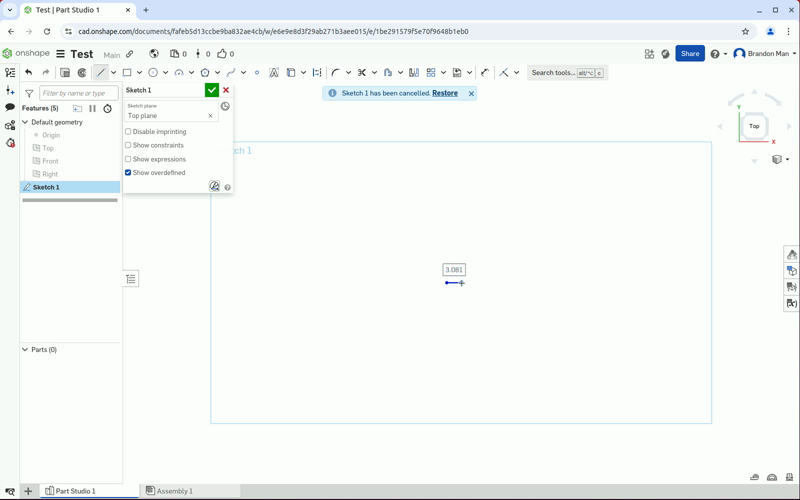
key_down(shift)
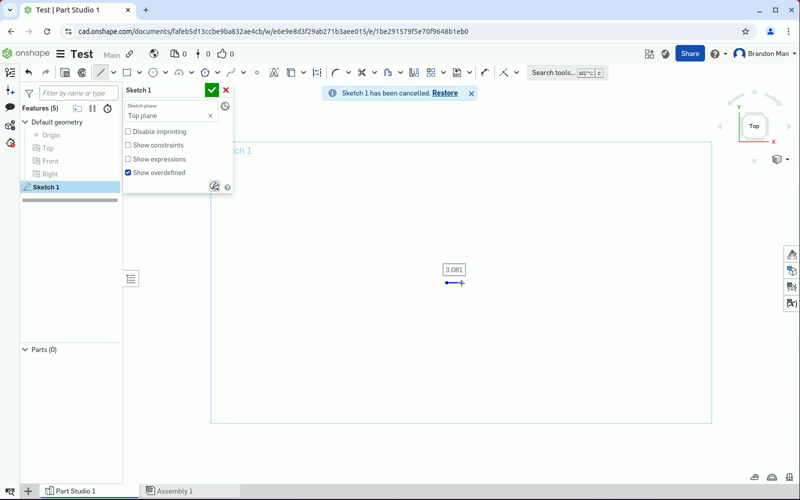
mouse_move(491, 282)
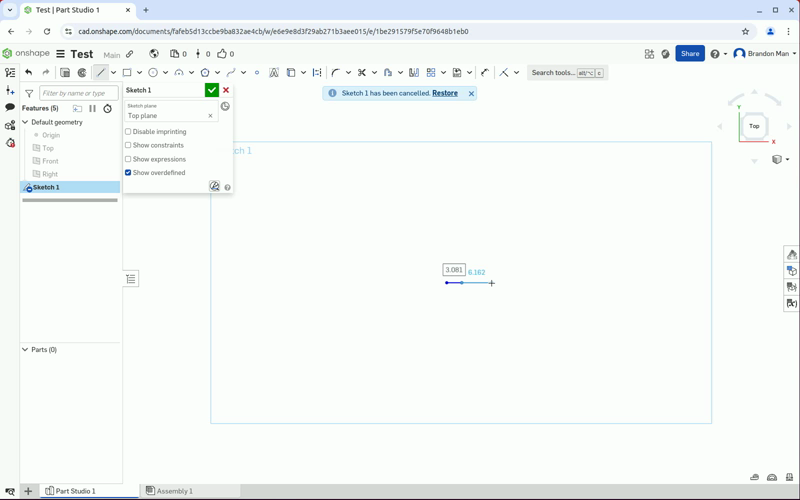
mouse_move(461, 267)
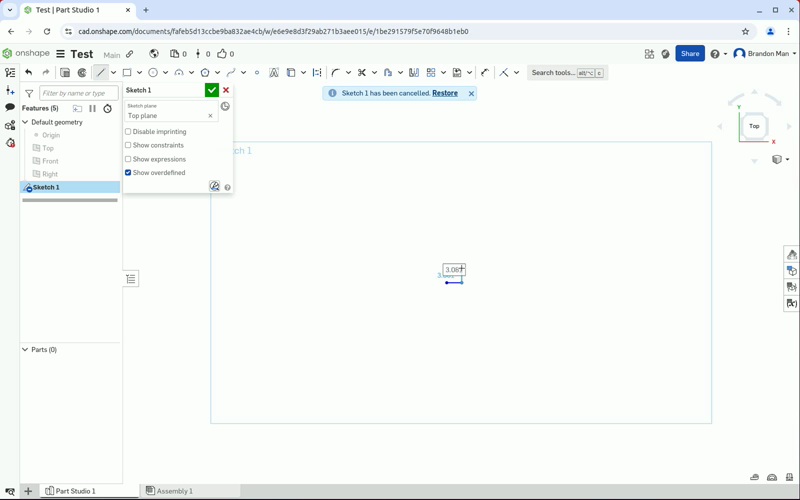
click(461, 267)
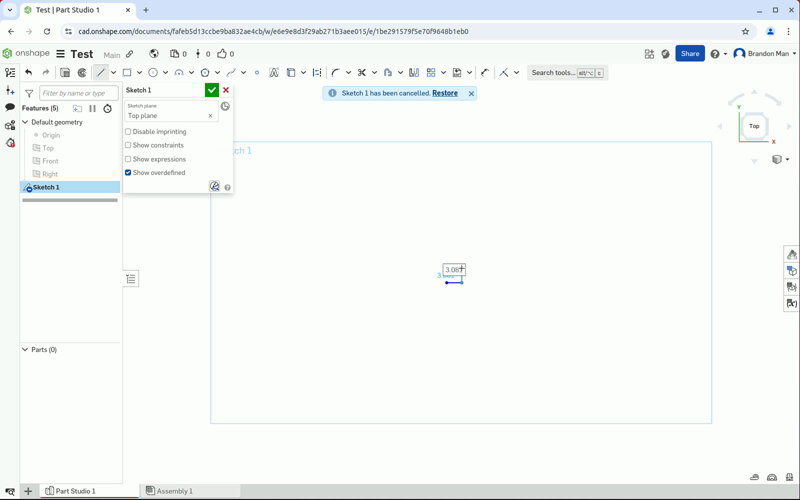
key_up(shift)
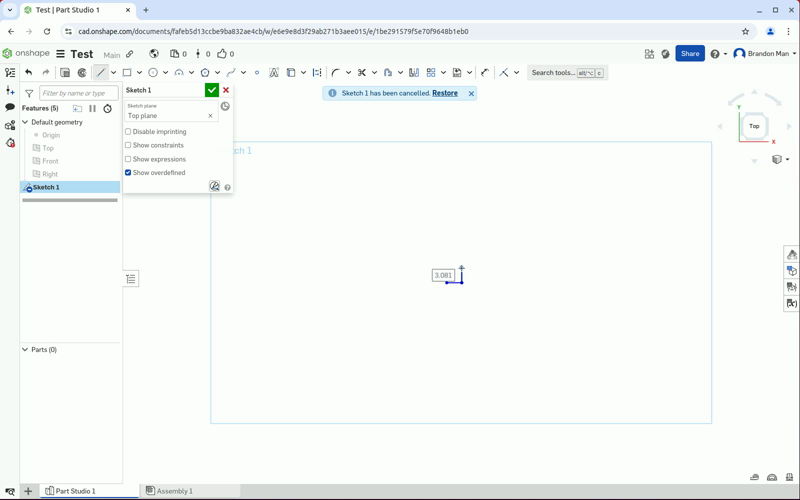
key_down(shift)
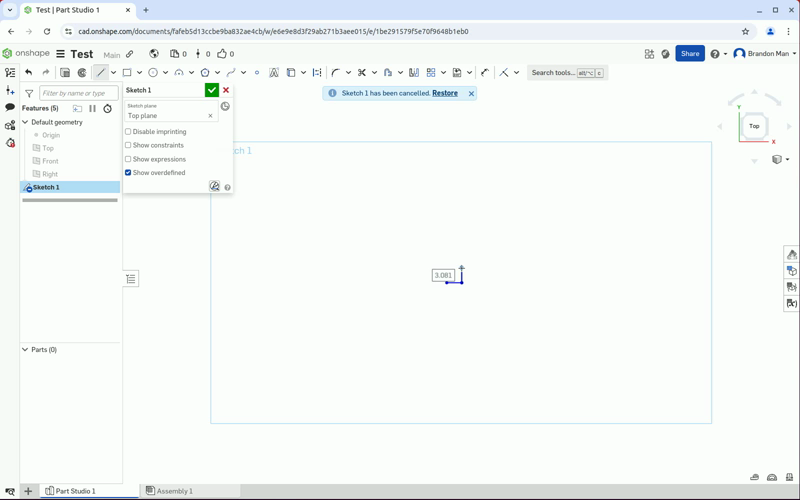
mouse_move(491, 267)
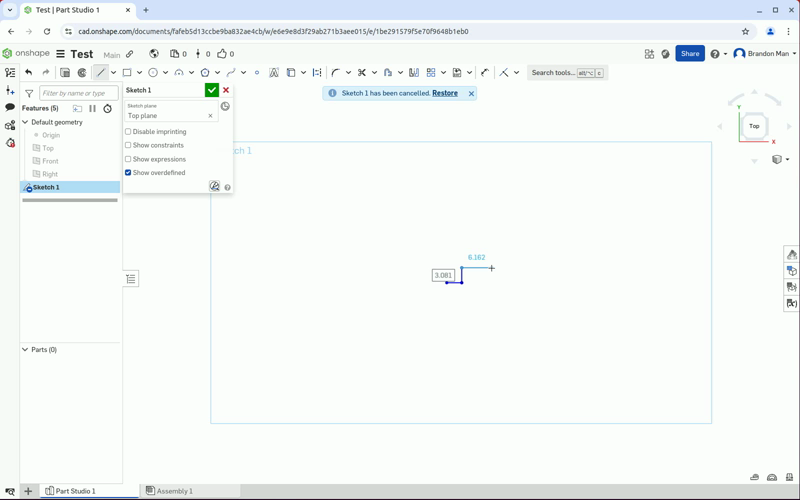
mouse_move(446, 267)
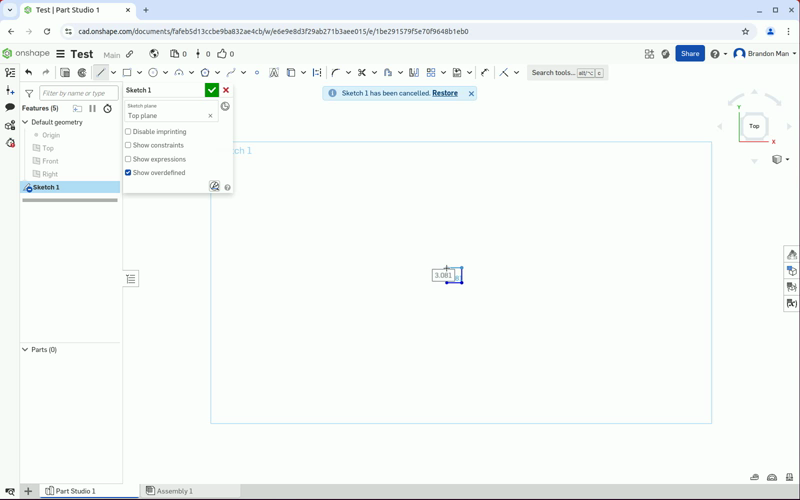
click(446, 267)
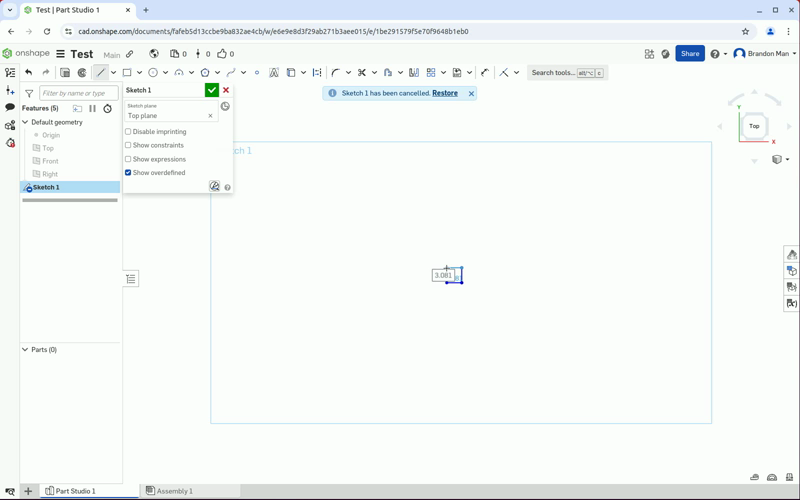
key_up(shift)
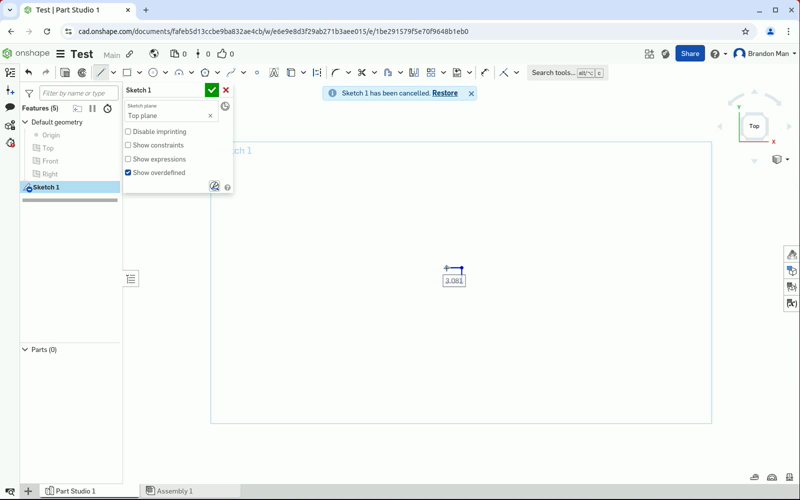
mouse_move(476, 267)
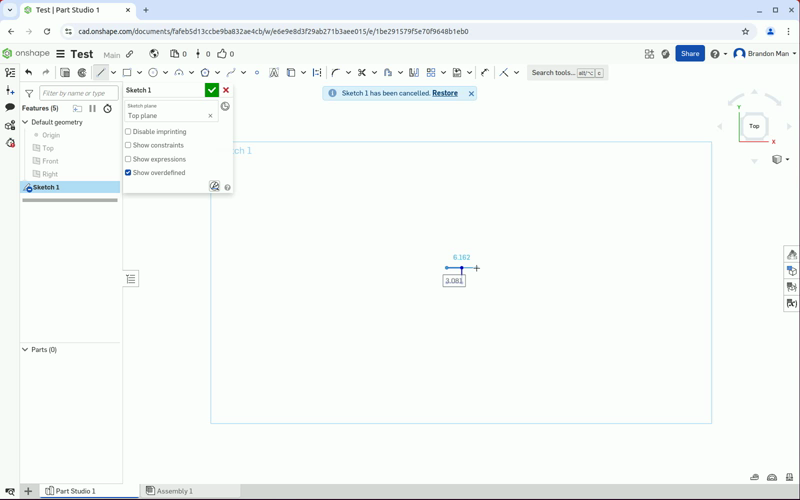
key_down(shift)
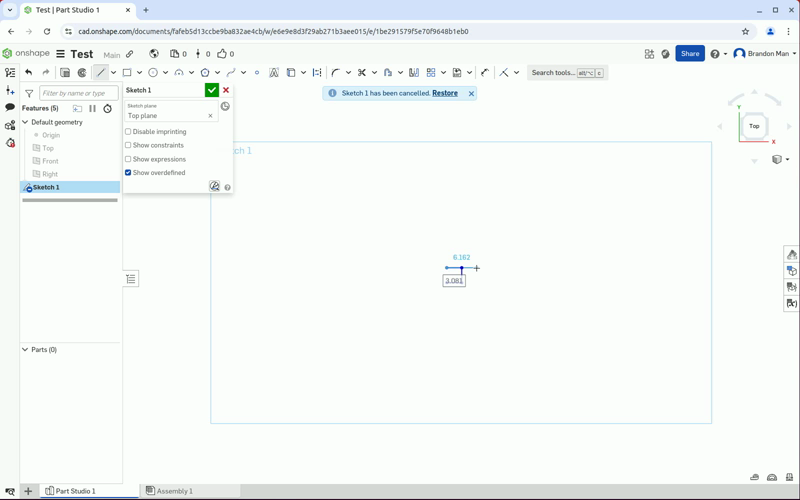
mouse_move(446, 282)
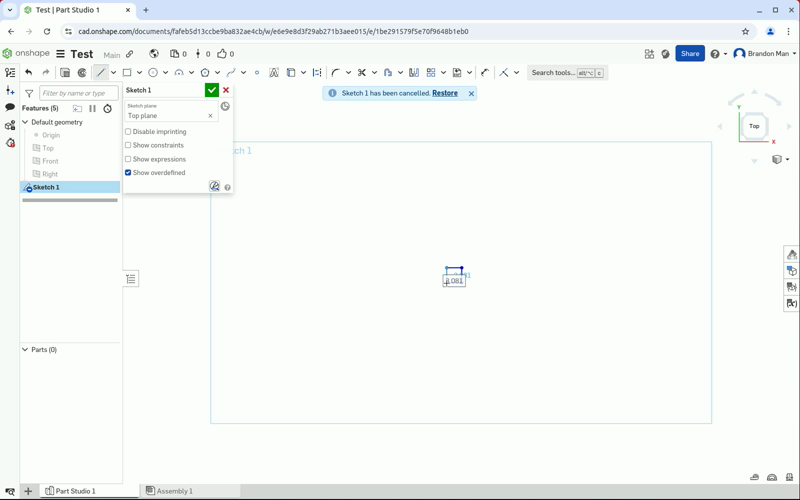
key_up(shift)
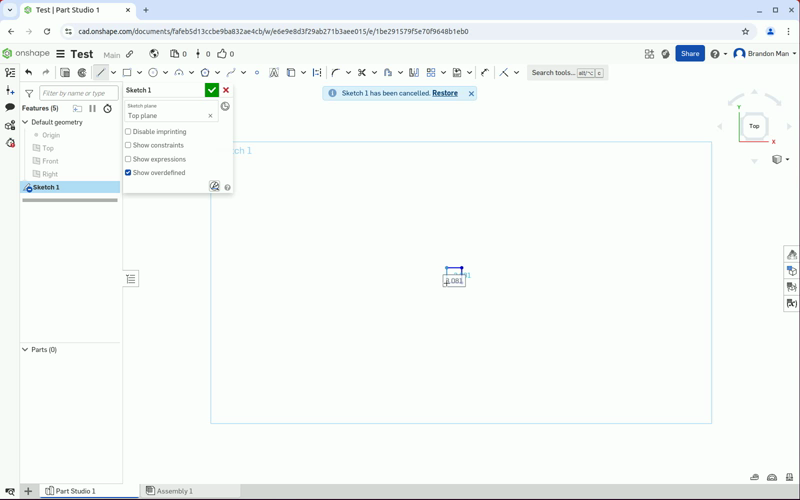
click(446, 282)
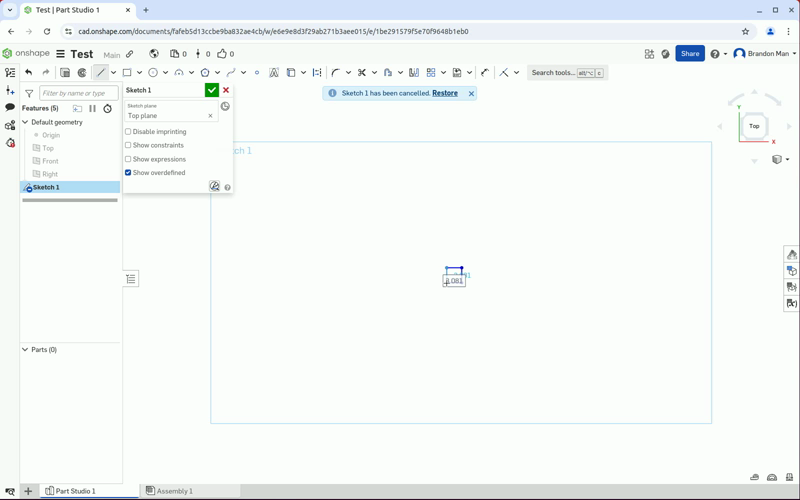
key(esc)
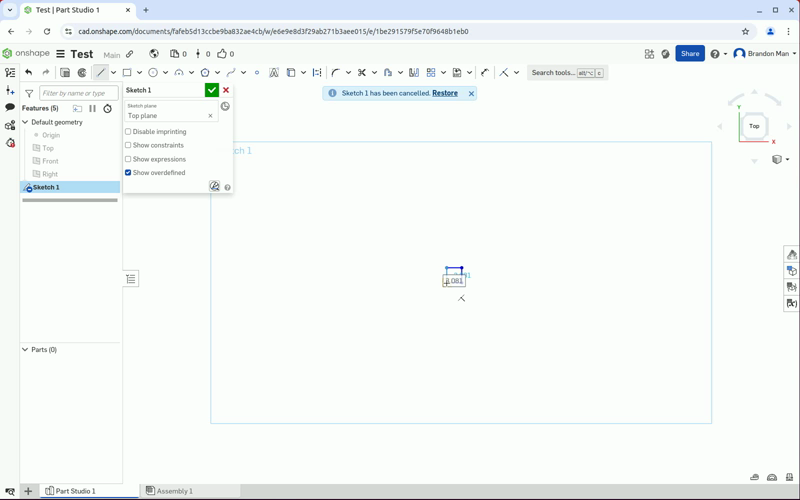
mouse_move(460, 274)
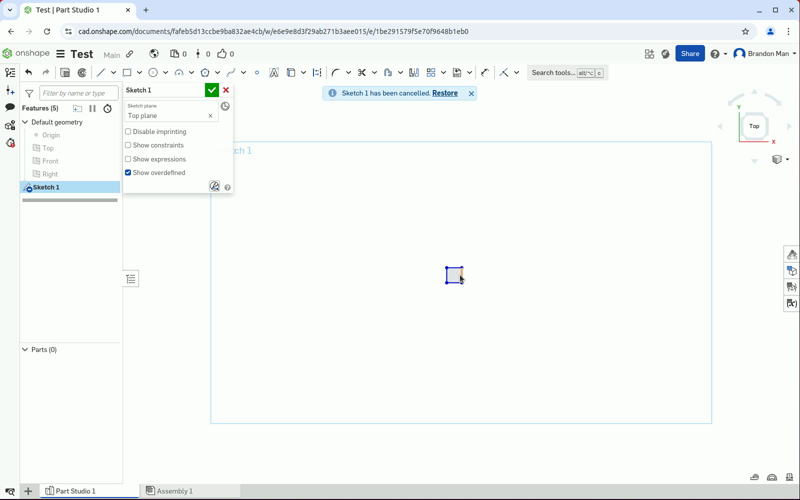
scroll(6)
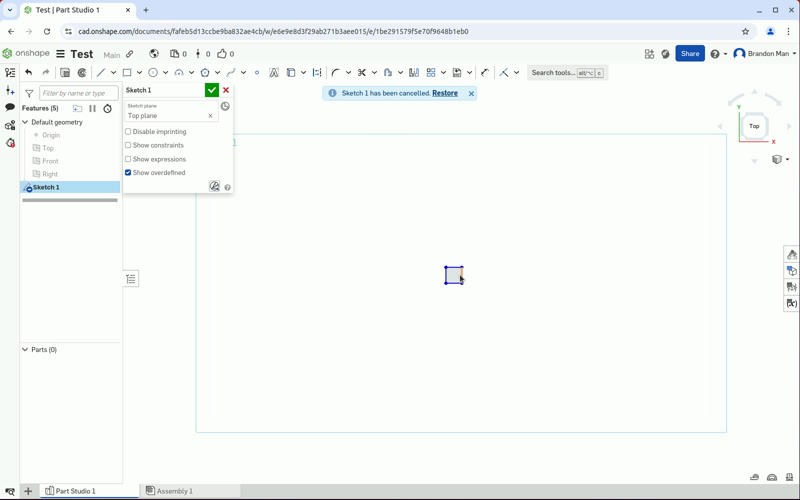
scroll(6)
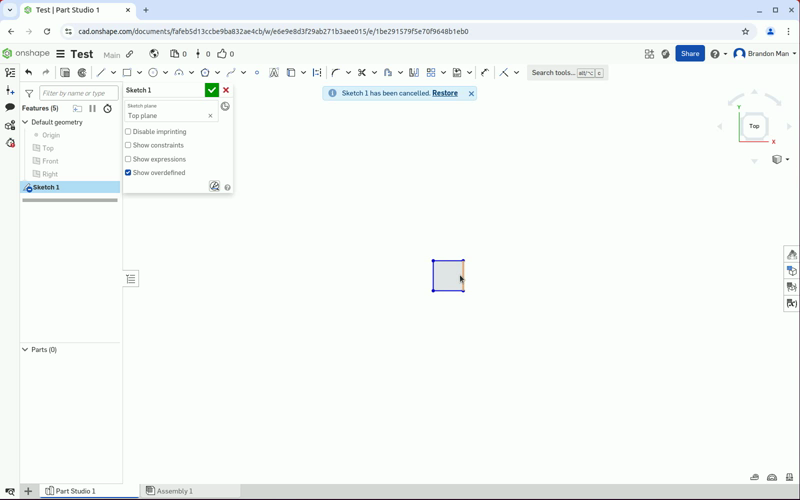
scroll(6)
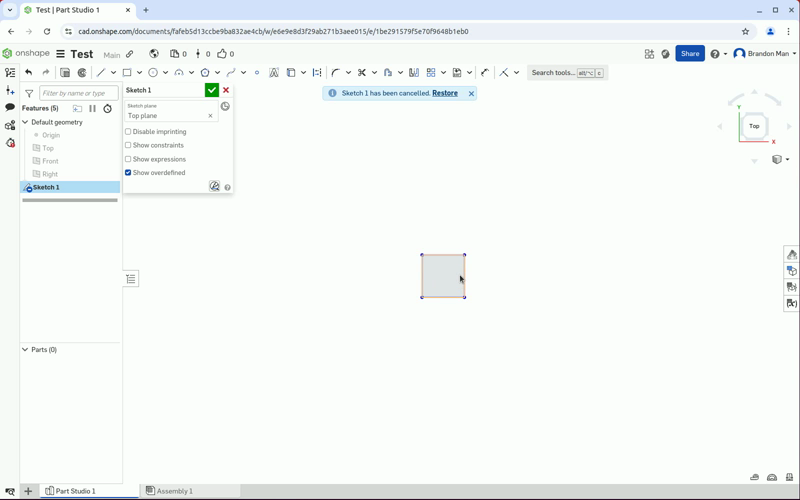
scroll(6)
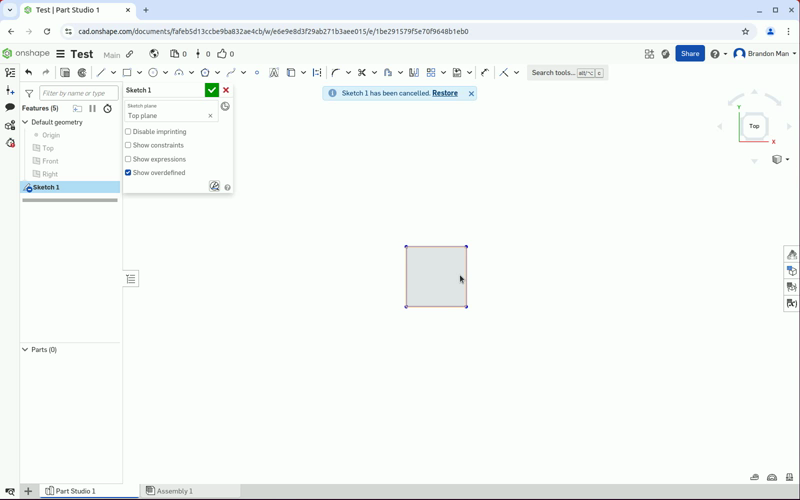
scroll(6)
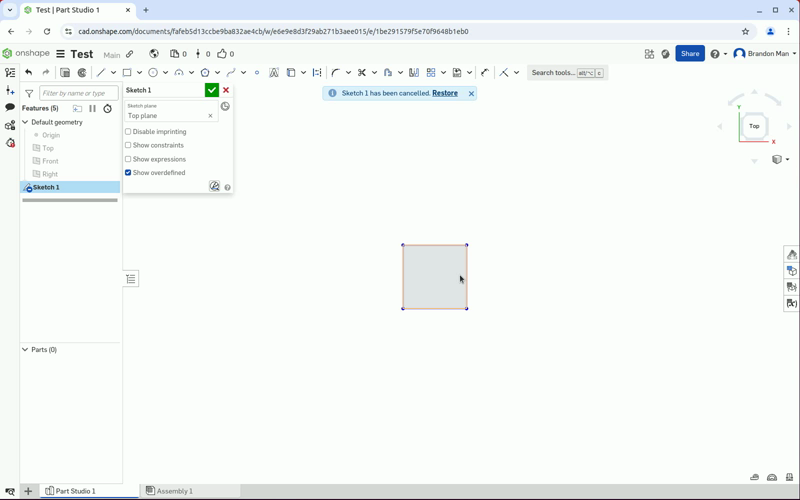
scroll(6)
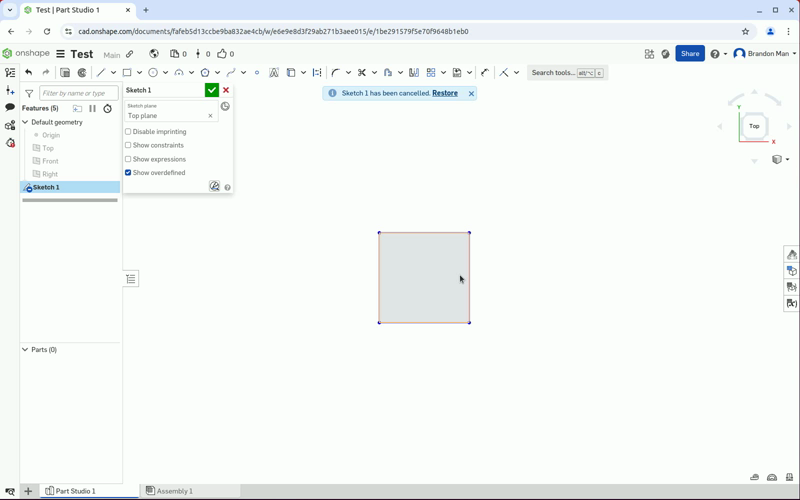
scroll(6)
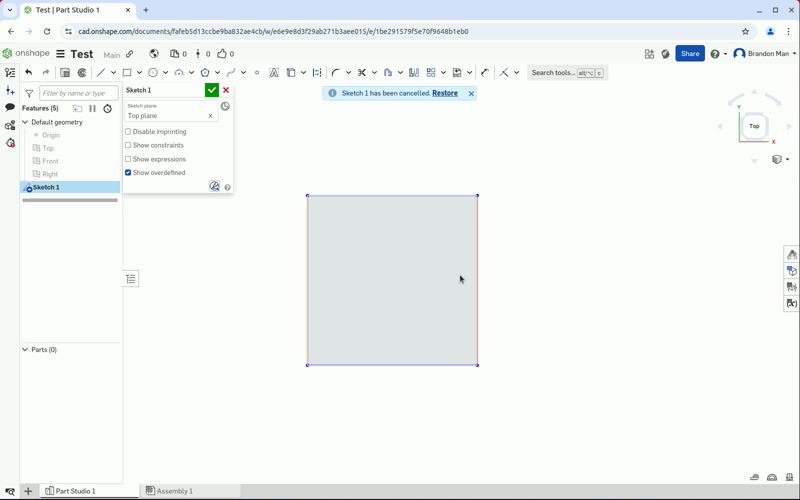
click(460, 274)
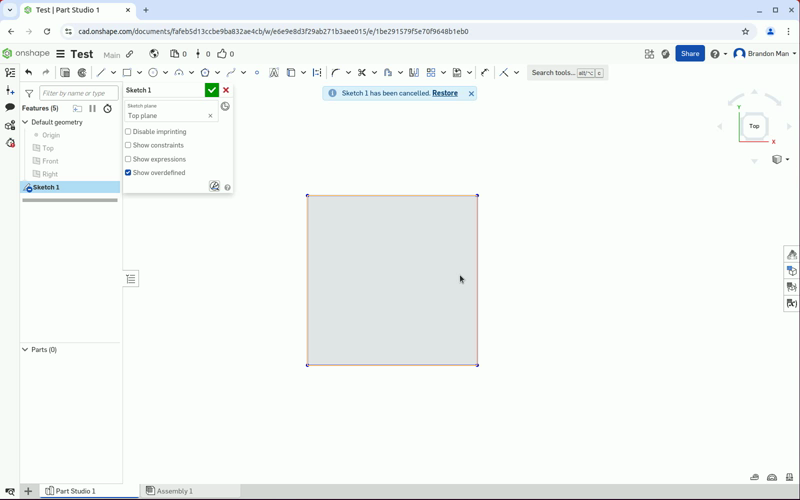
scroll(-6)
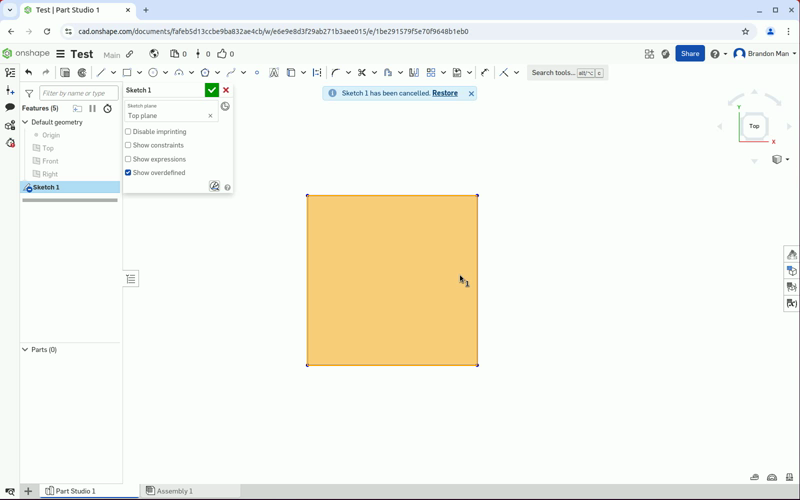
scroll(-6)
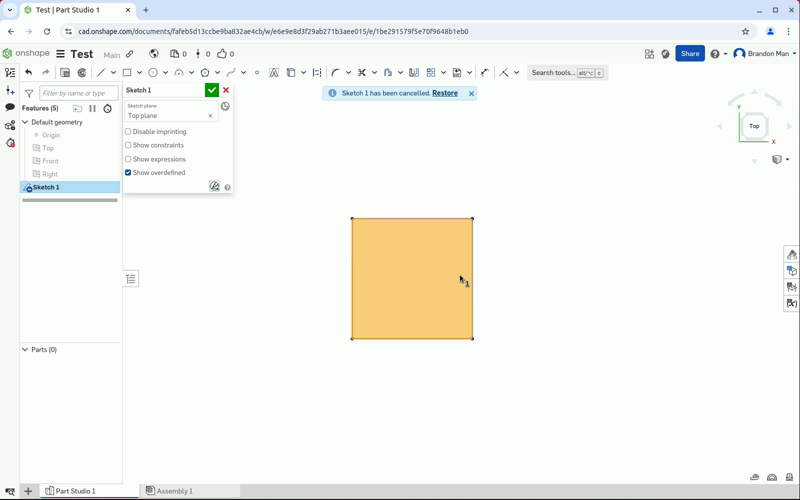
scroll(-6)
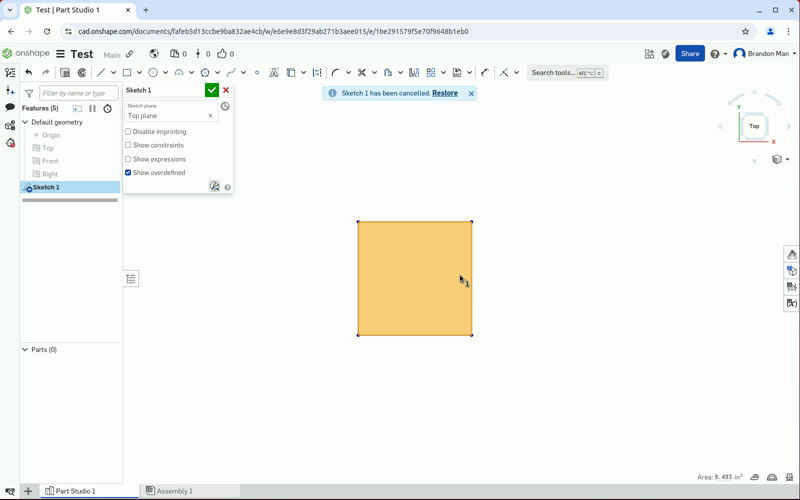
scroll(-6)
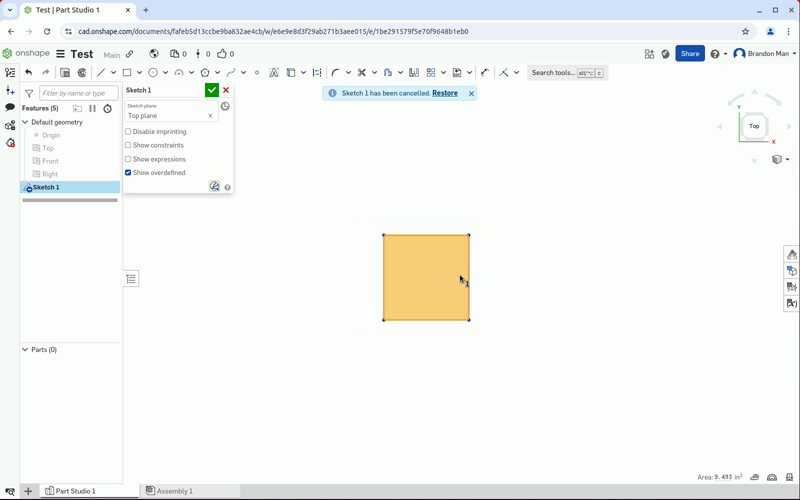
scroll(-6)
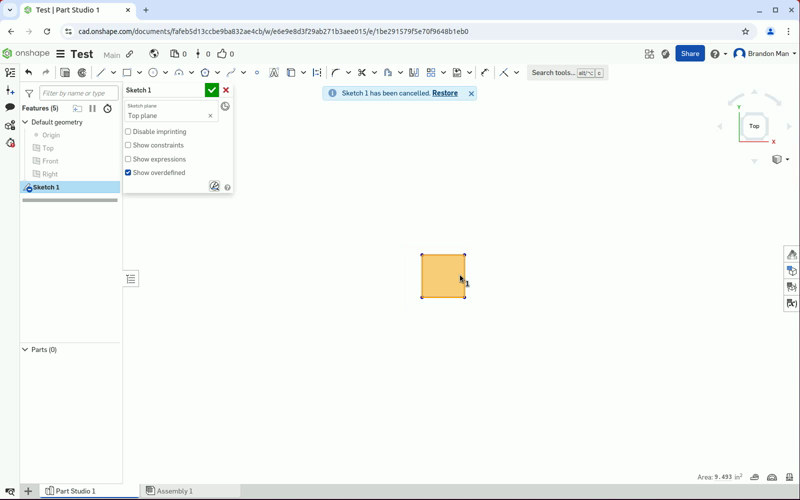
scroll(-6)
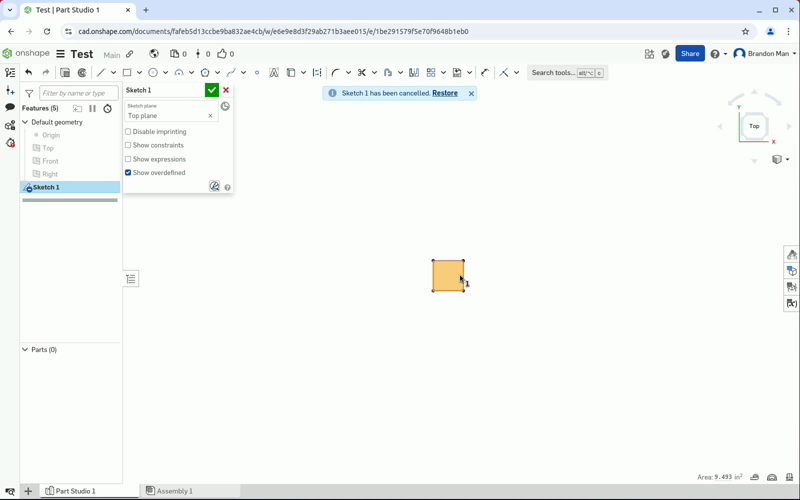
scroll(-6)
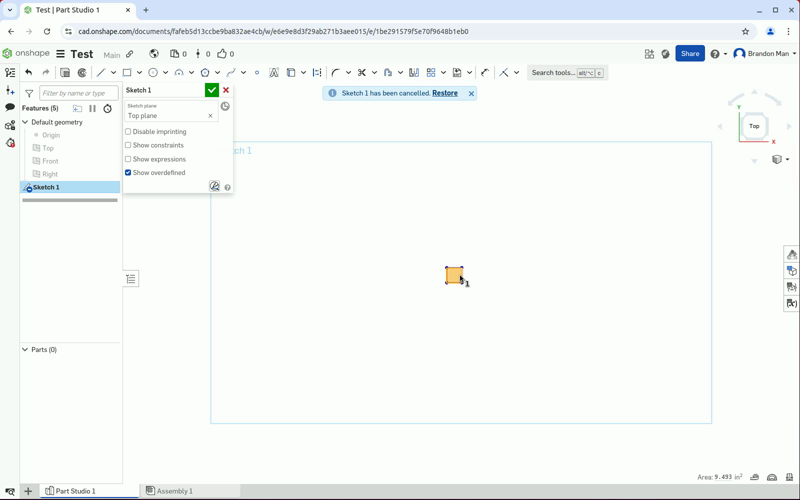
mouse_move(73, 352)
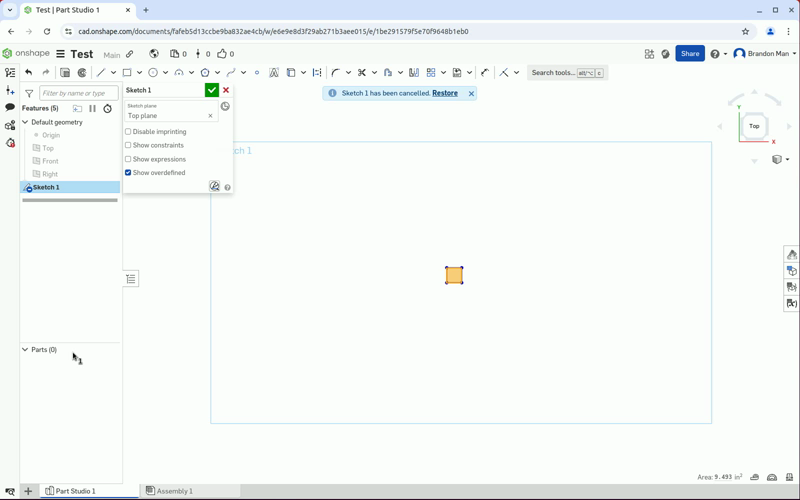
key(shift+y)
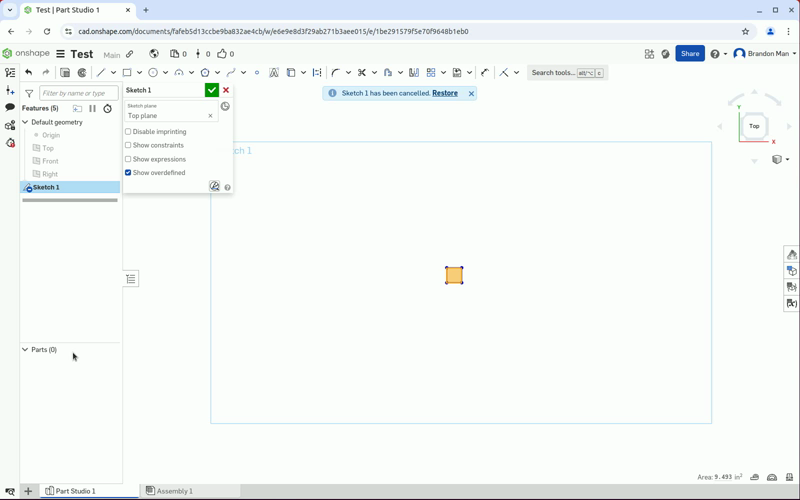
key(shift+e)
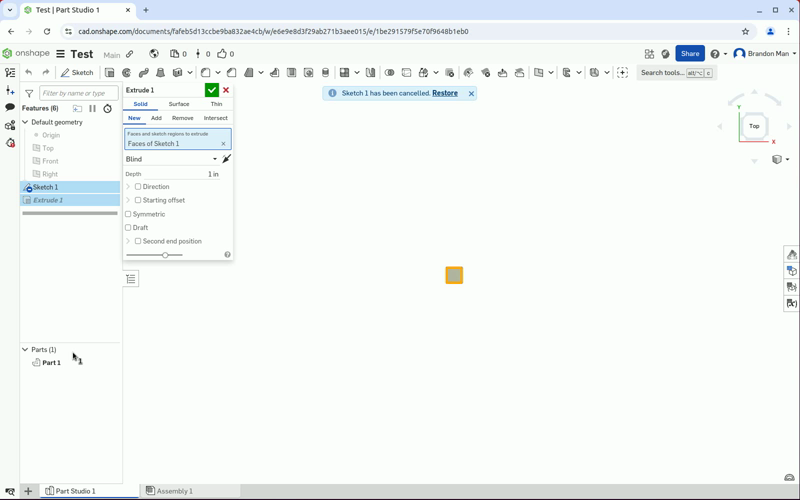
mouse_move(143, 106)
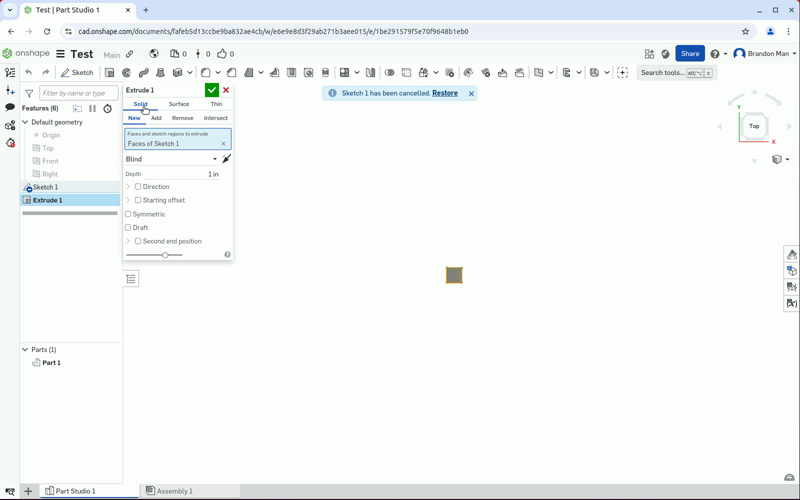
click(143, 106)
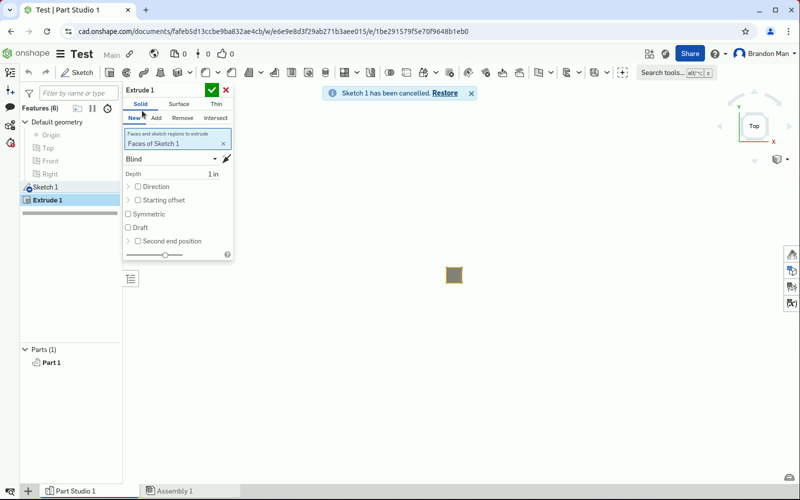
mouse_move(137, 120)
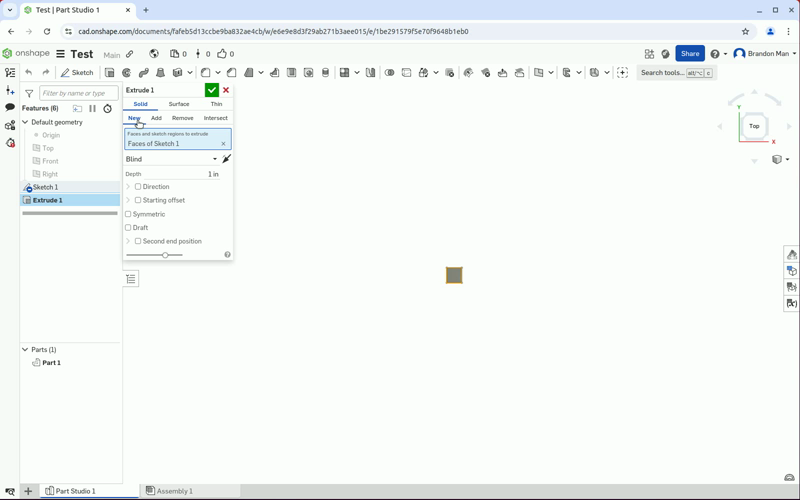
click(137, 120)
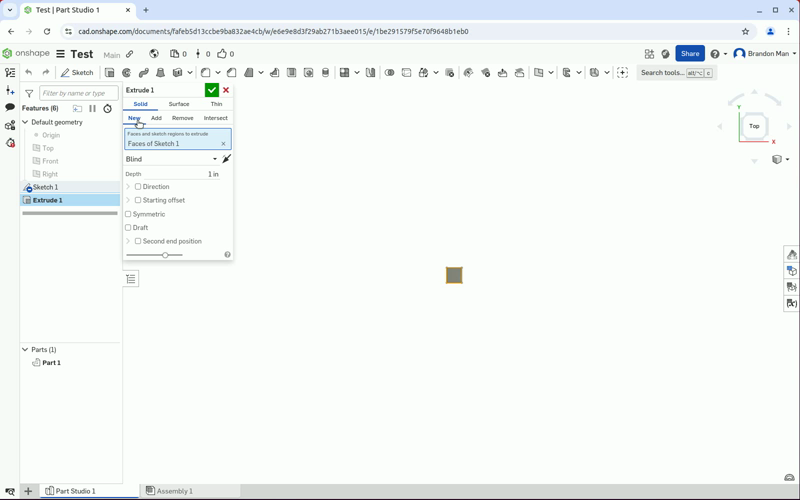
key(tab, 4)
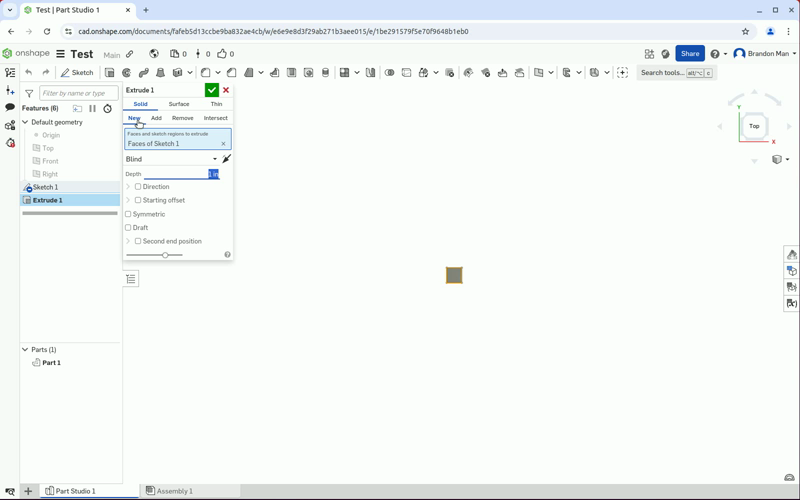
text(19.979)
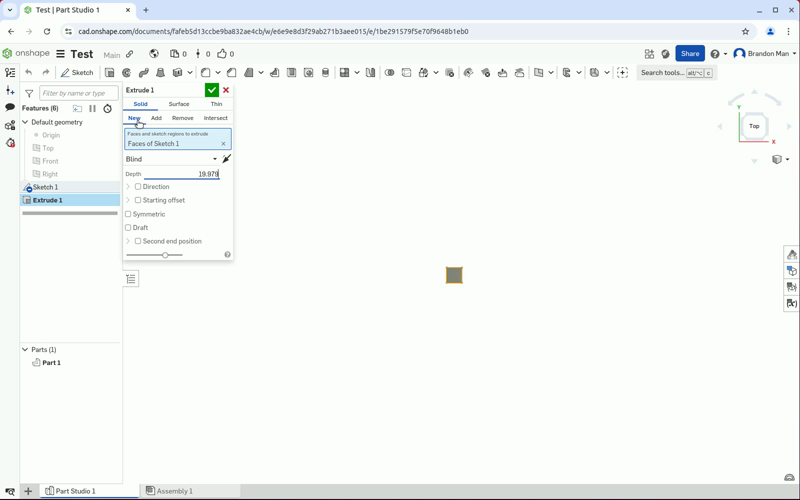
key(enter)
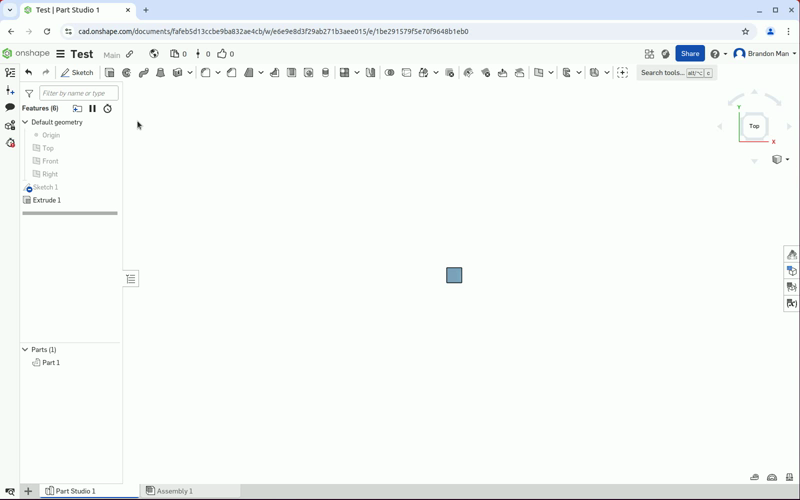
key(shift+h)
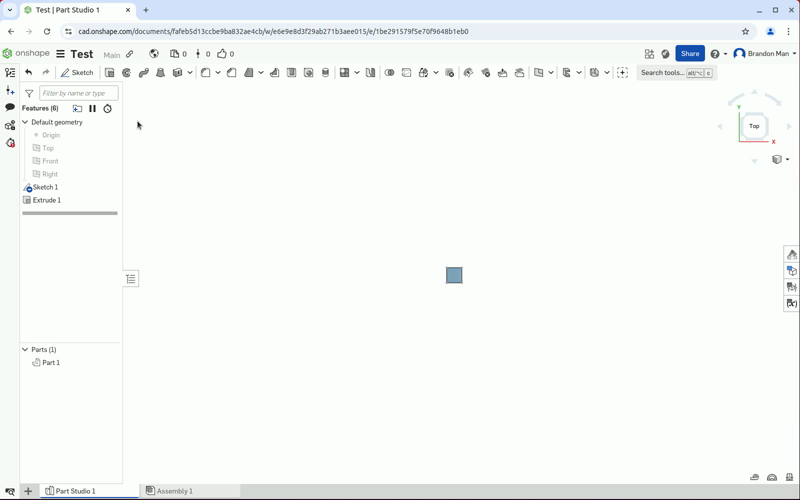
key(shift+h)
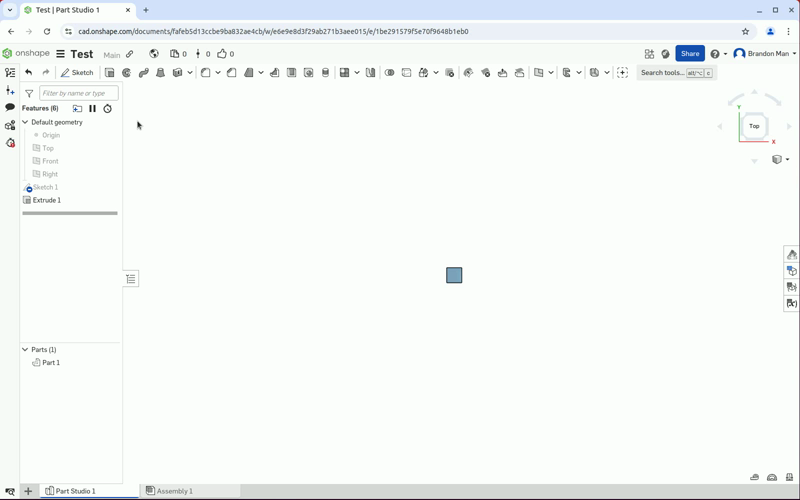
mouse_move(73, 189)
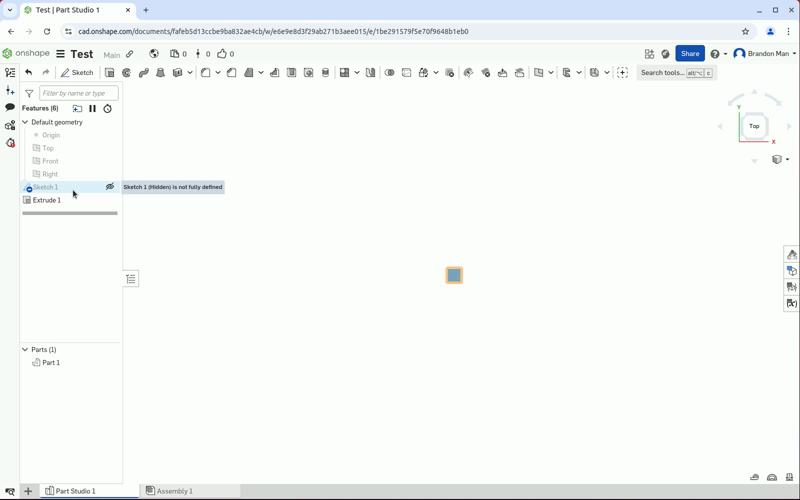
click(73, 189)
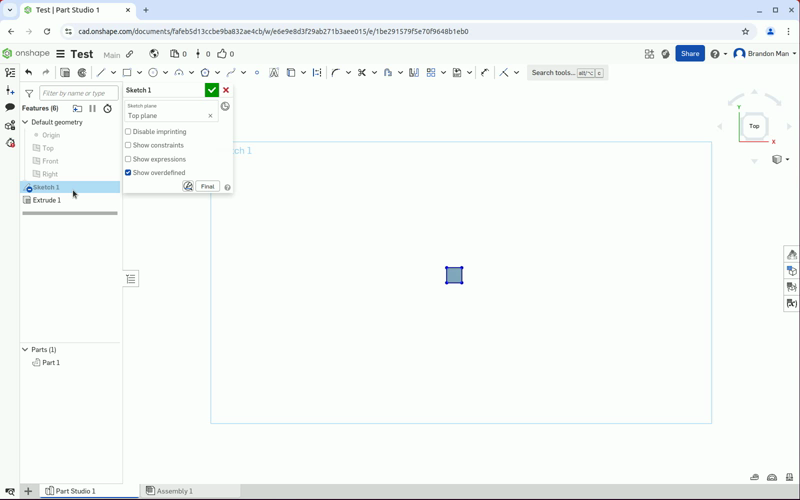
mouse_move(229, 92)
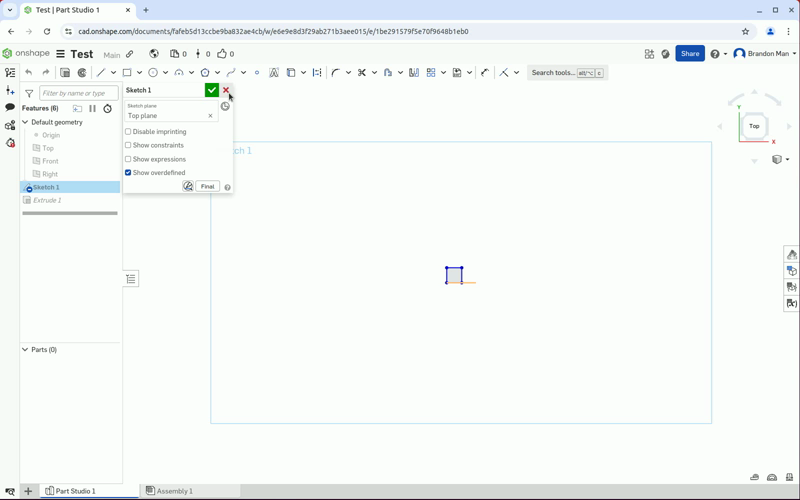
click(229, 92)
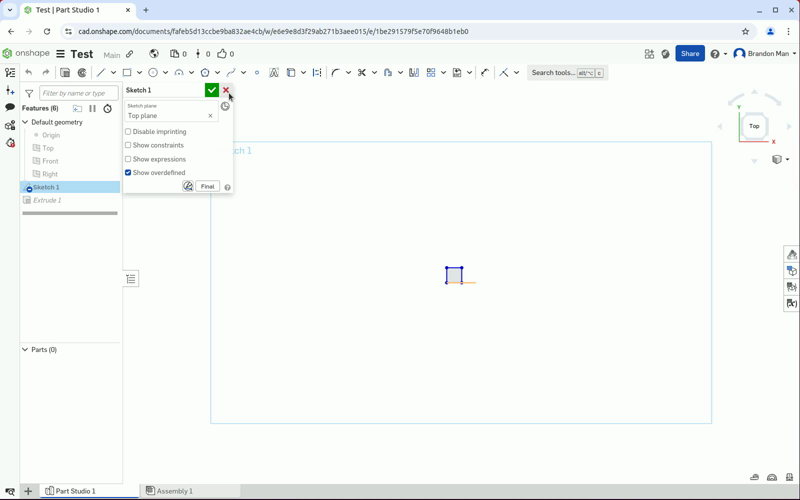
key(shift+s)
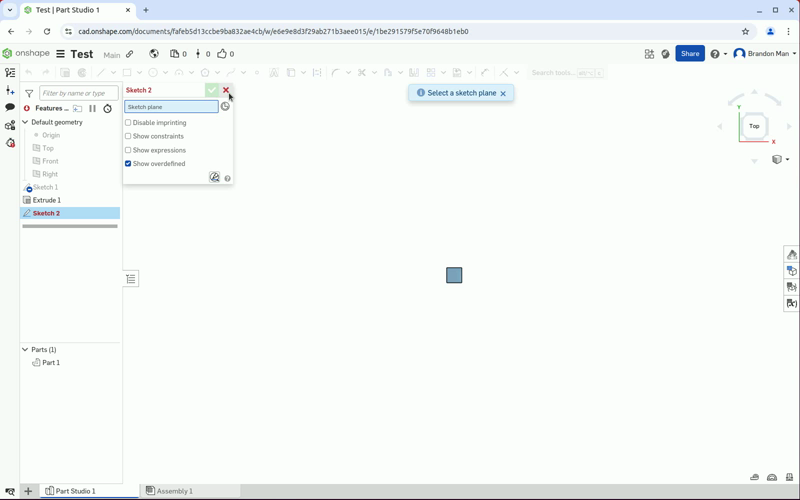
mouse_move(73, 150)
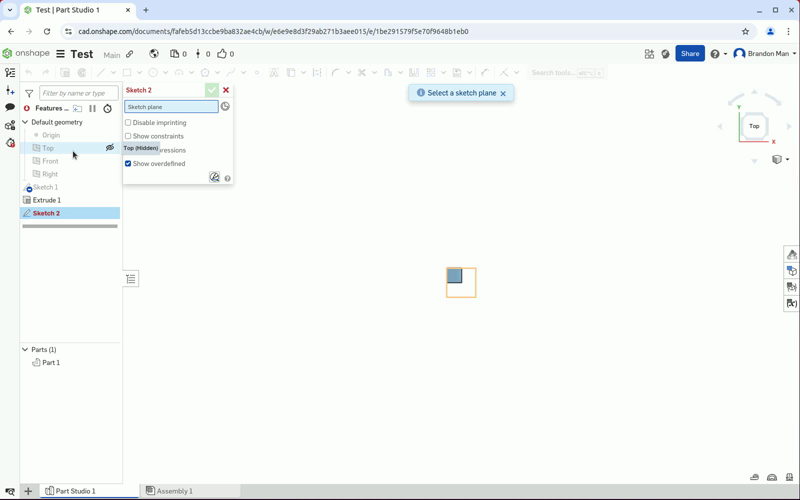
click(73, 150)
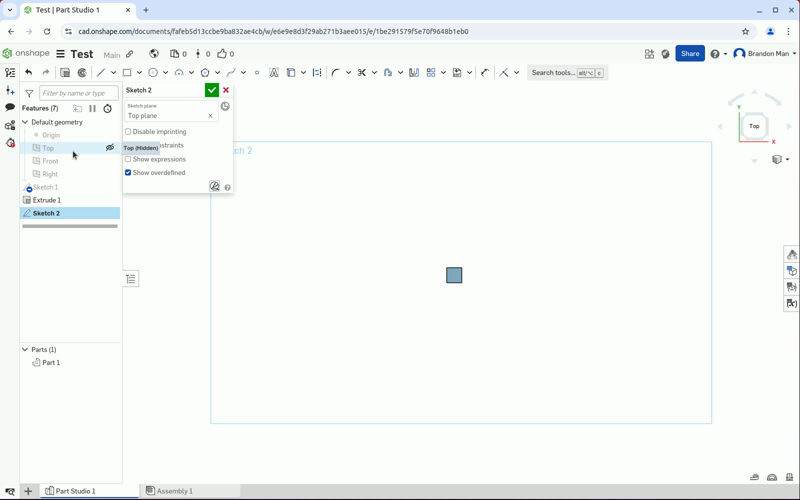
mouse_move(73, 352)
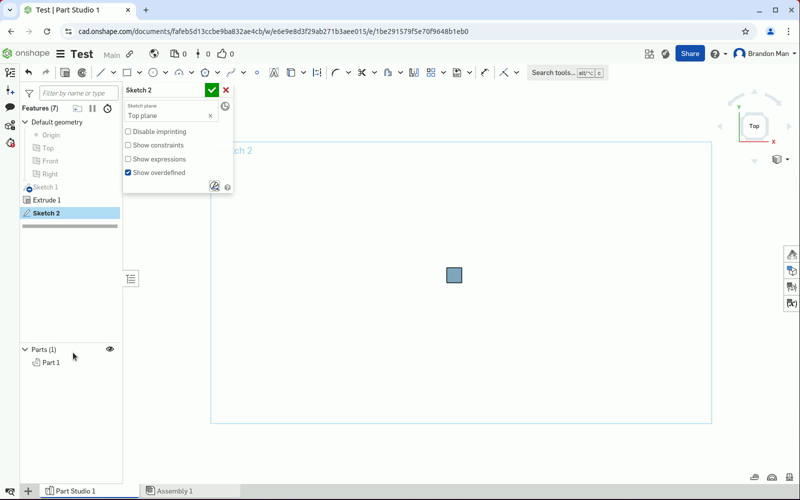
key(y)
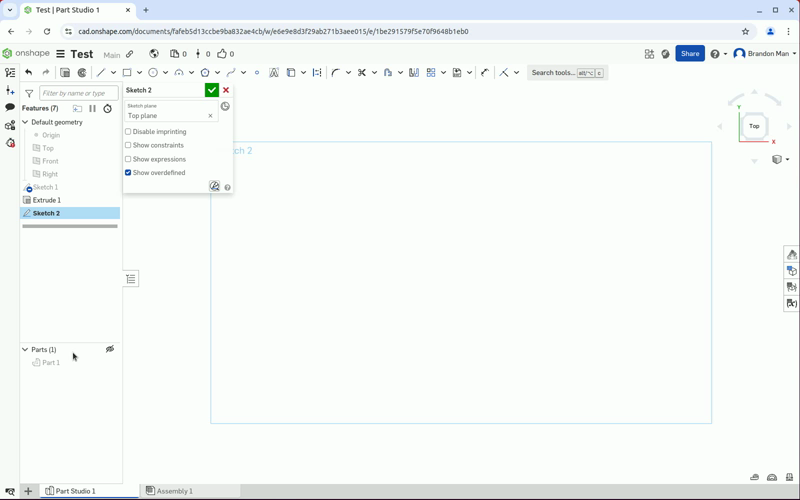
key(c)
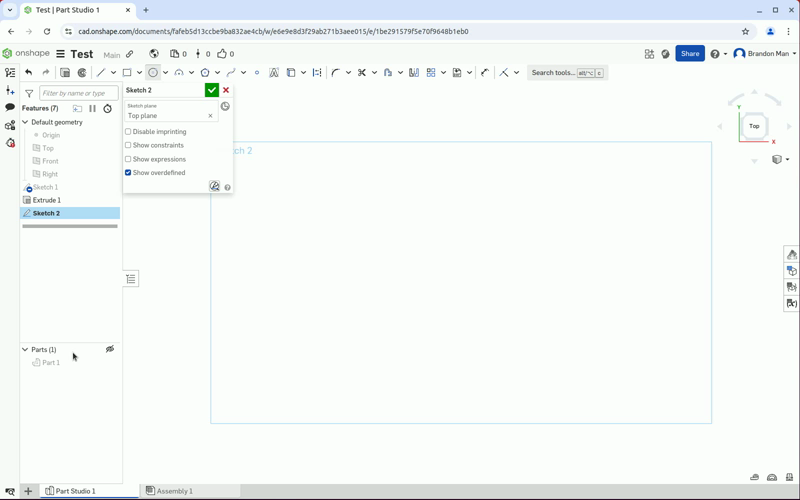
key_down(shift)
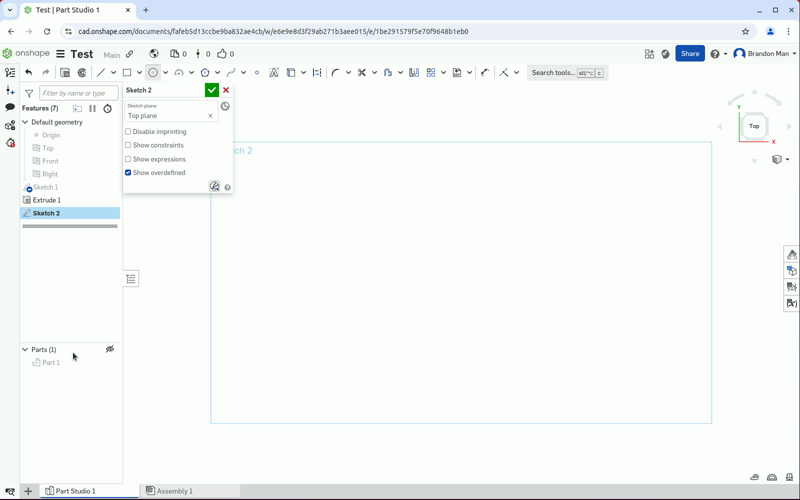
mouse_move(490, 282)
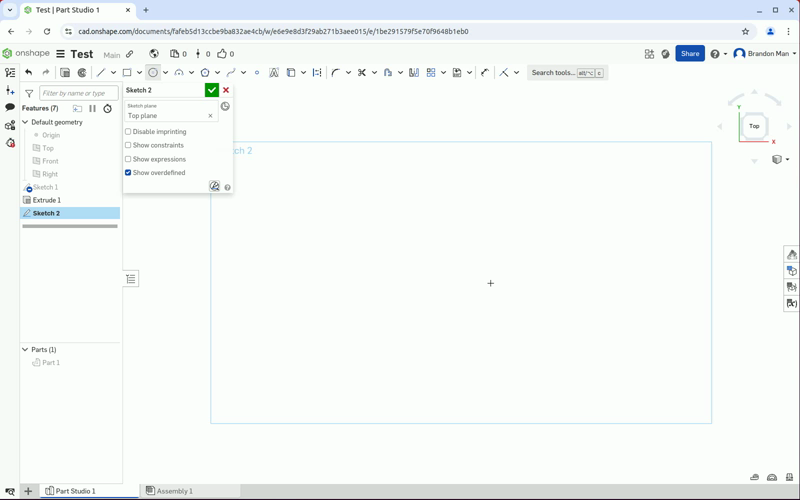
click(490, 282)
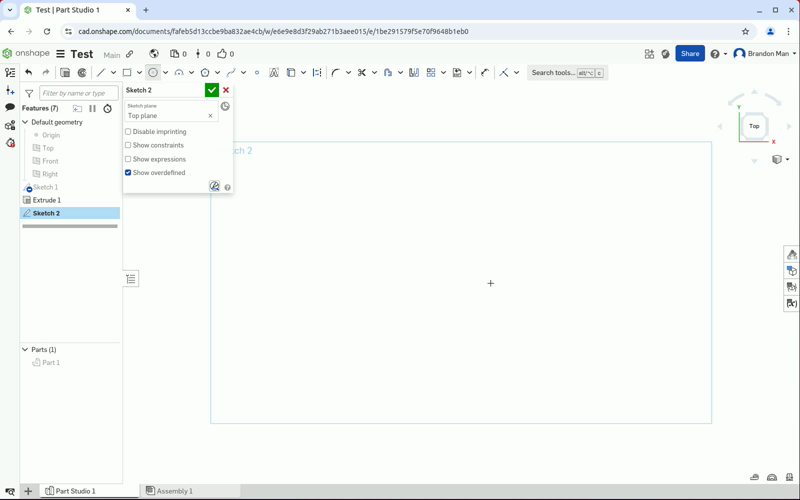
key_up(shift)
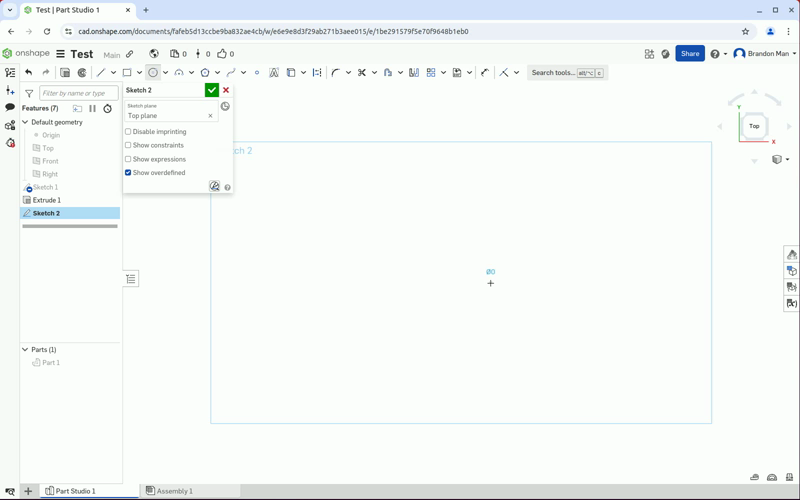
mouse_move(507, 282)
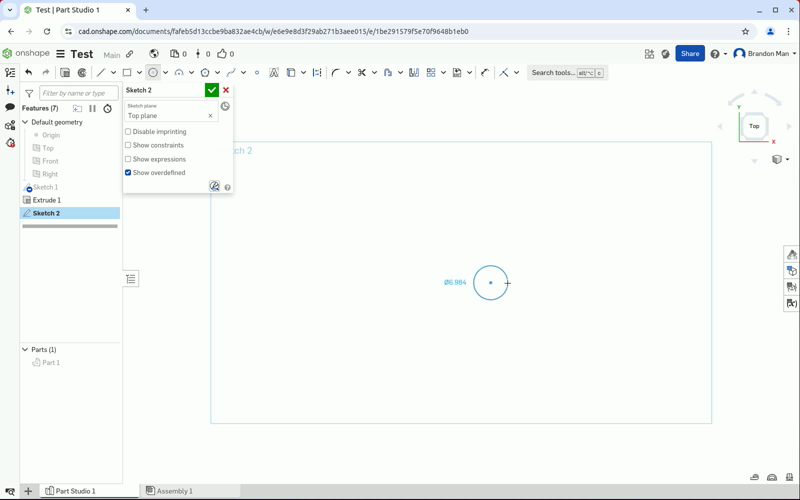
click(507, 282)
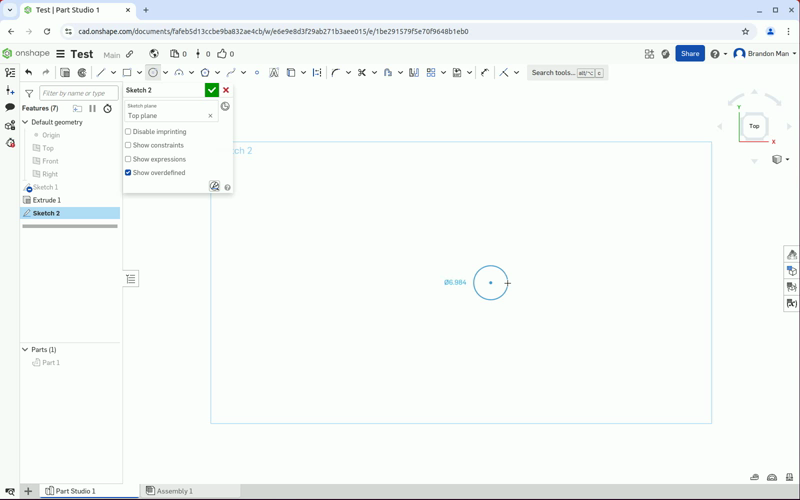
key(esc)
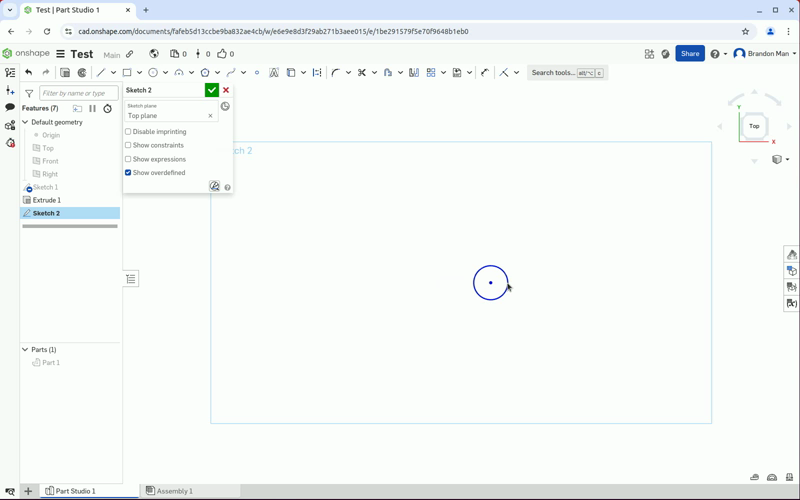
mouse_move(483, 285)
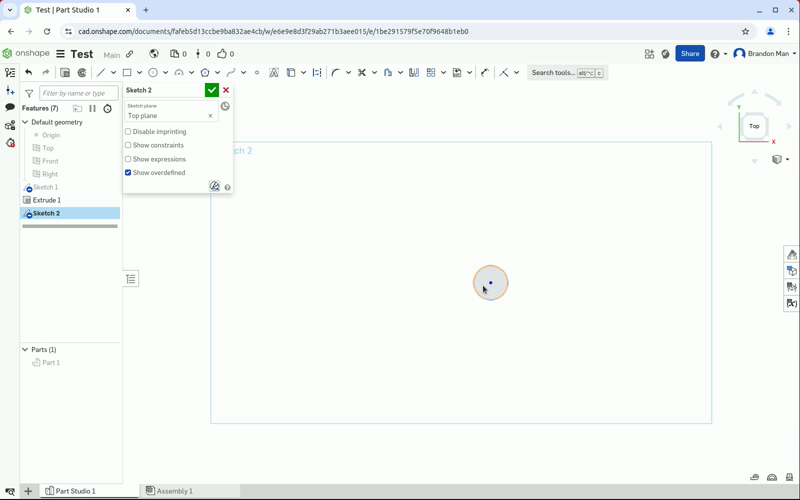
scroll(6)
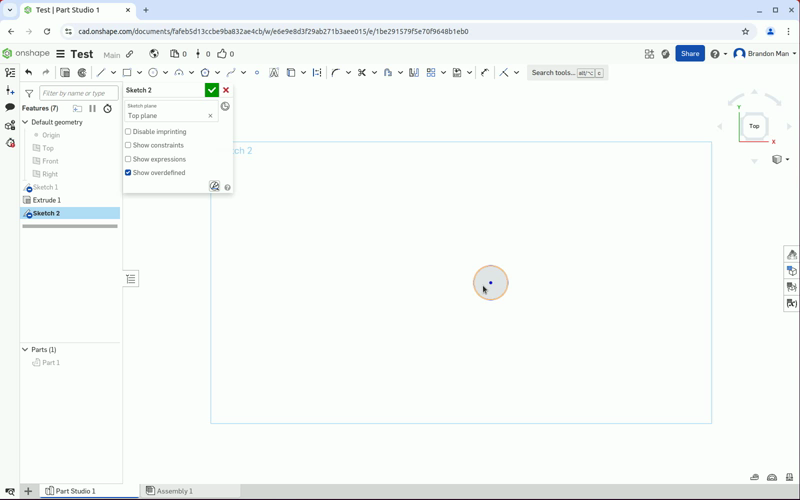
scroll(6)
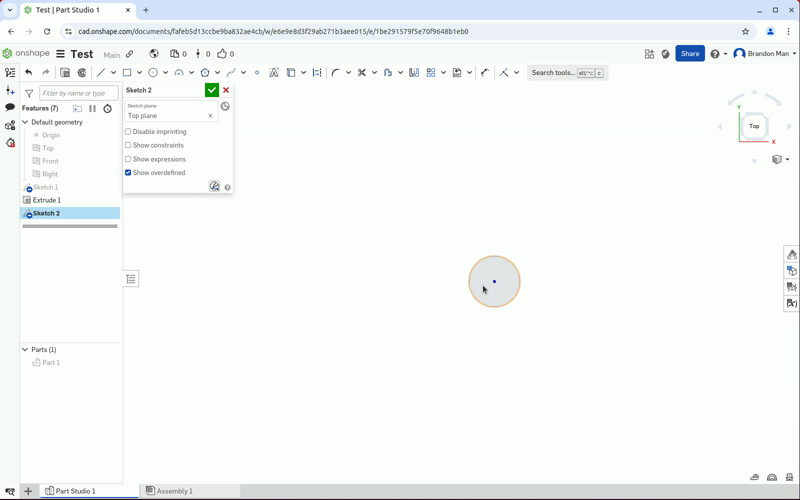
scroll(6)
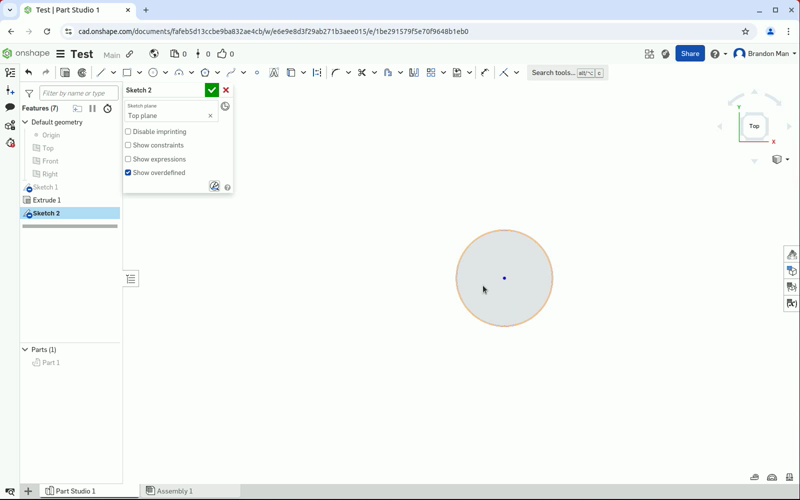
scroll(6)
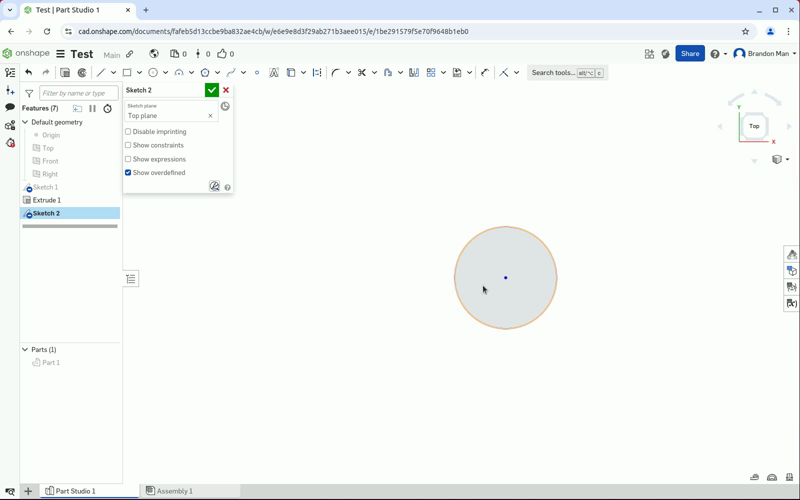
scroll(6)
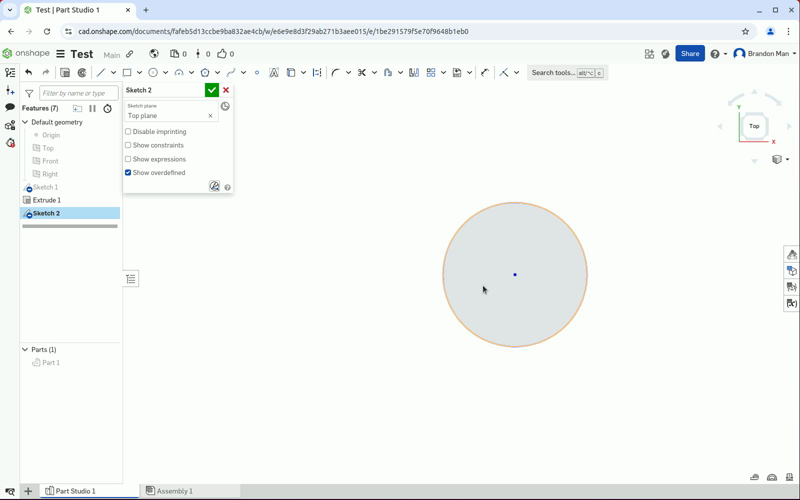
scroll(6)
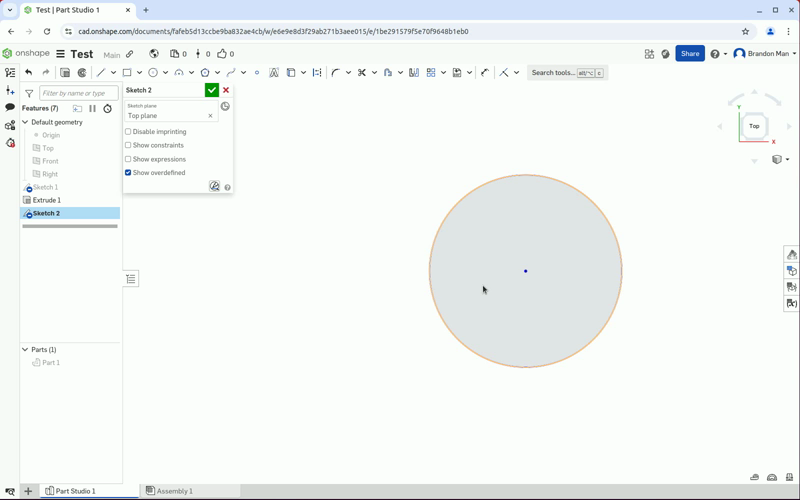
scroll(6)
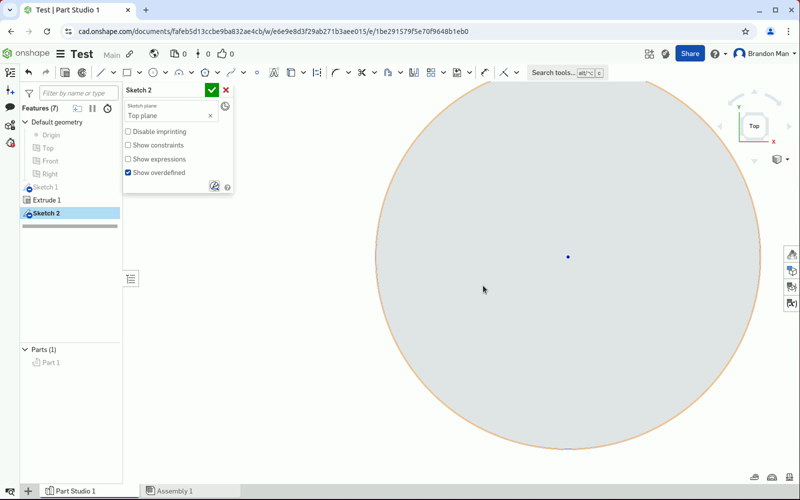
click(483, 285)
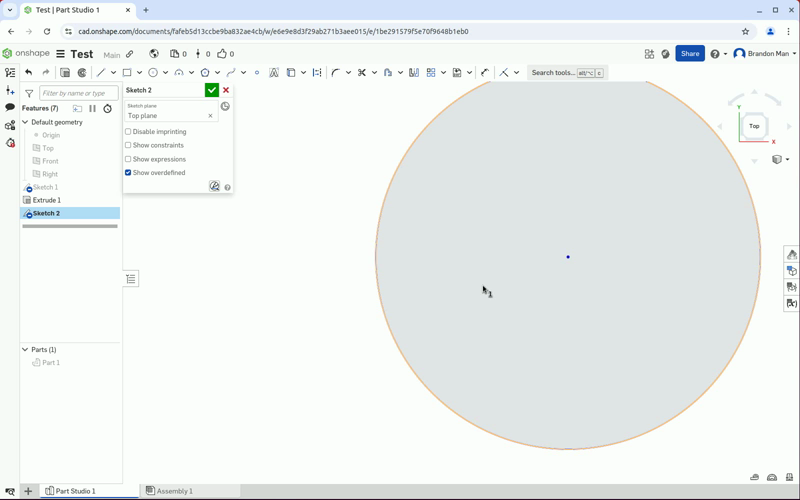
scroll(-6)
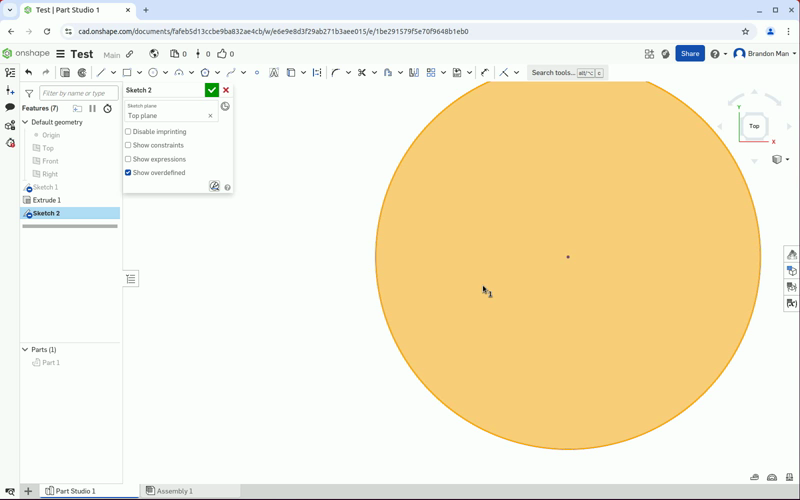
scroll(-6)
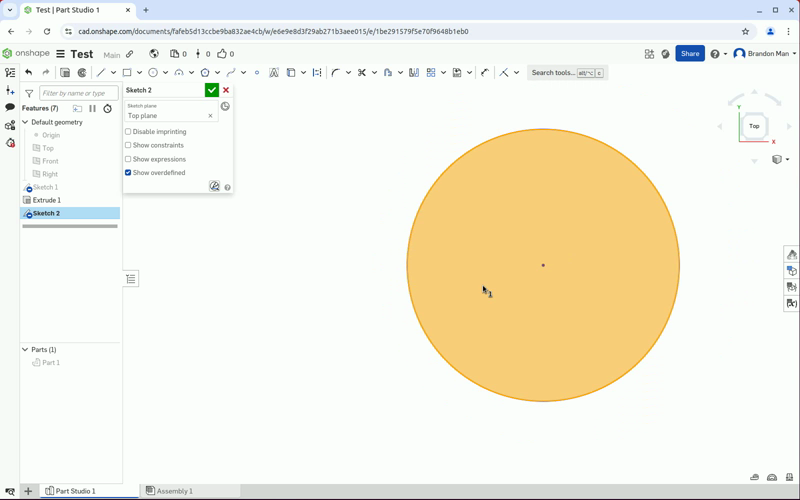
scroll(-6)
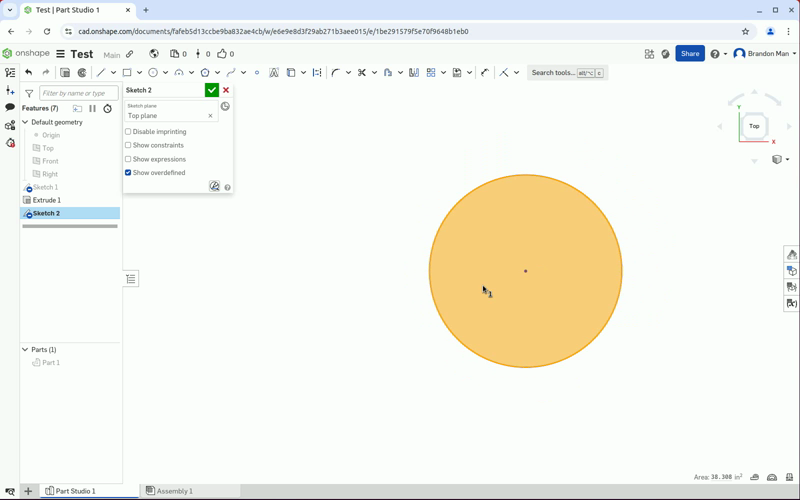
scroll(-6)
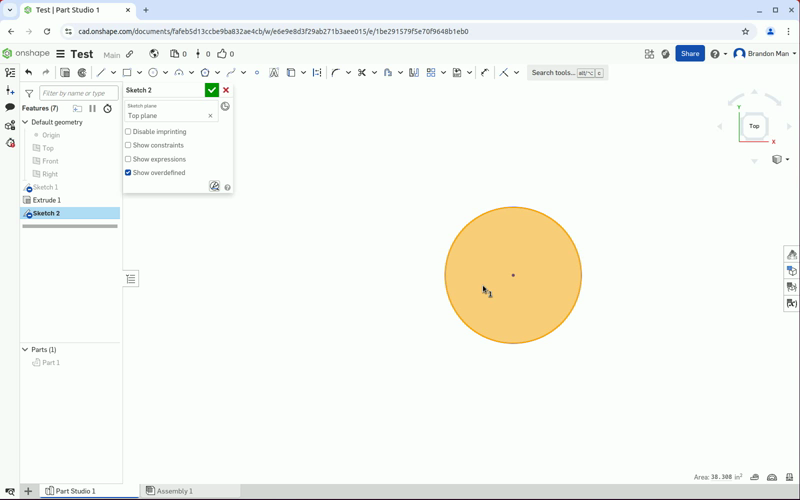
scroll(-6)
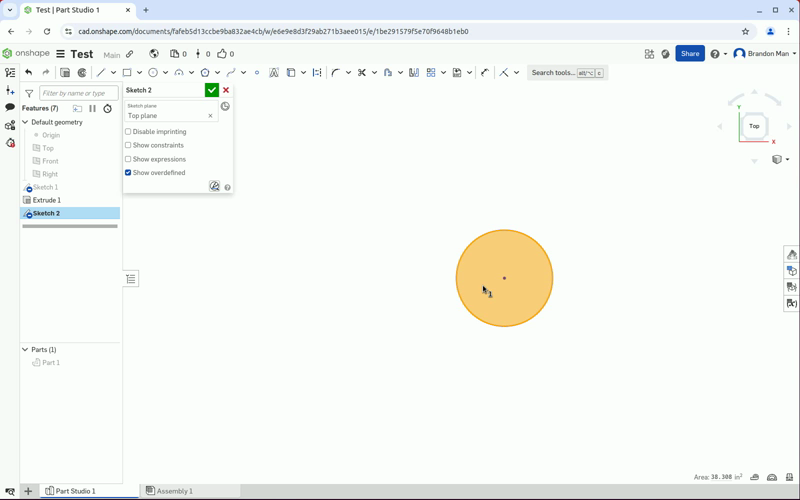
scroll(-6)
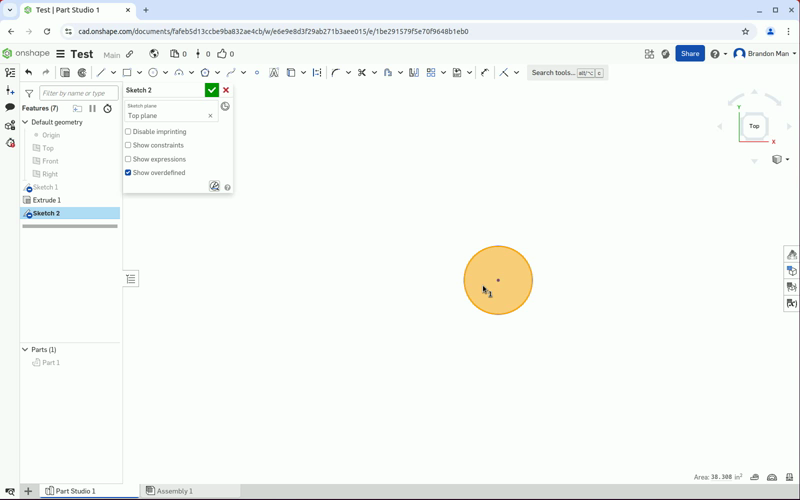
scroll(-6)
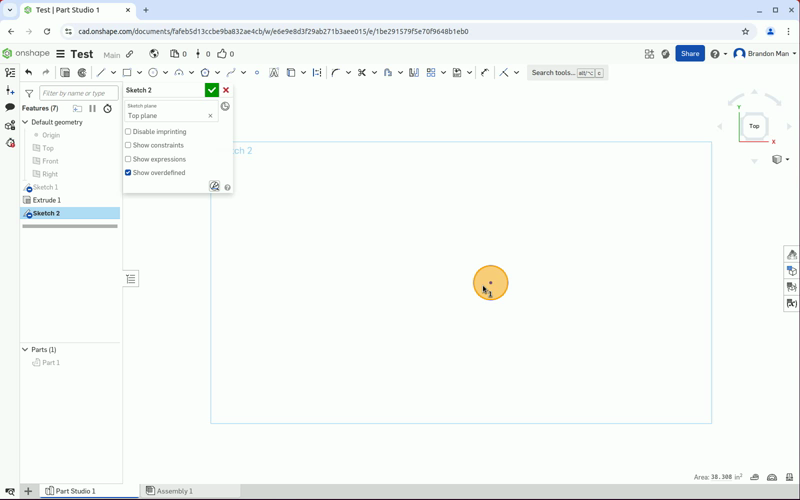
mouse_move(73, 352)
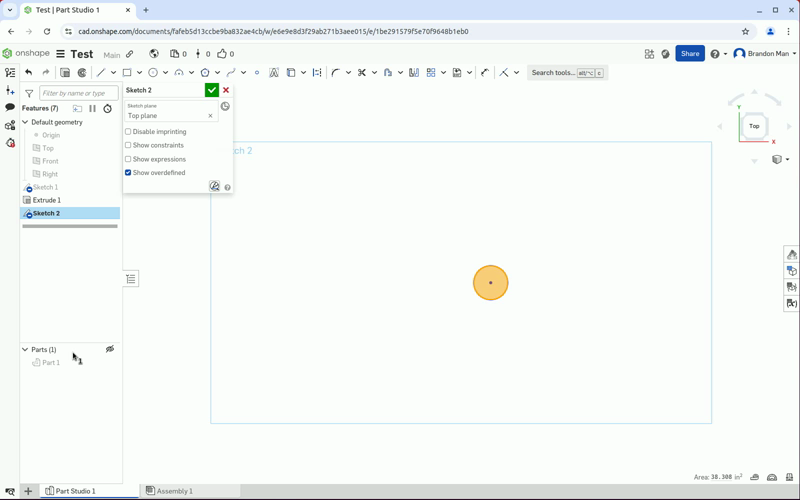
key(shift+y)
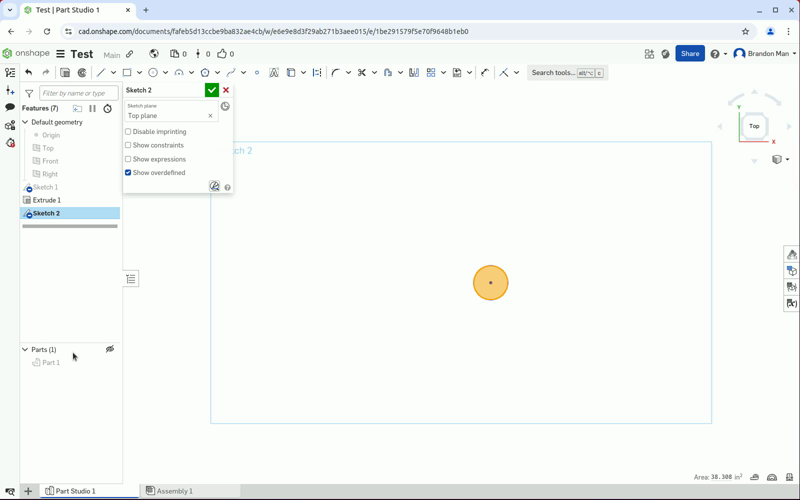
key(shift+e)
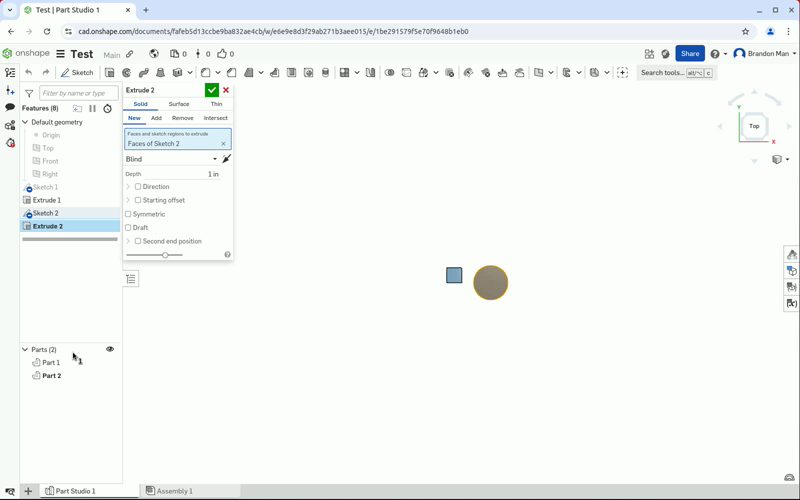
mouse_move(143, 106)
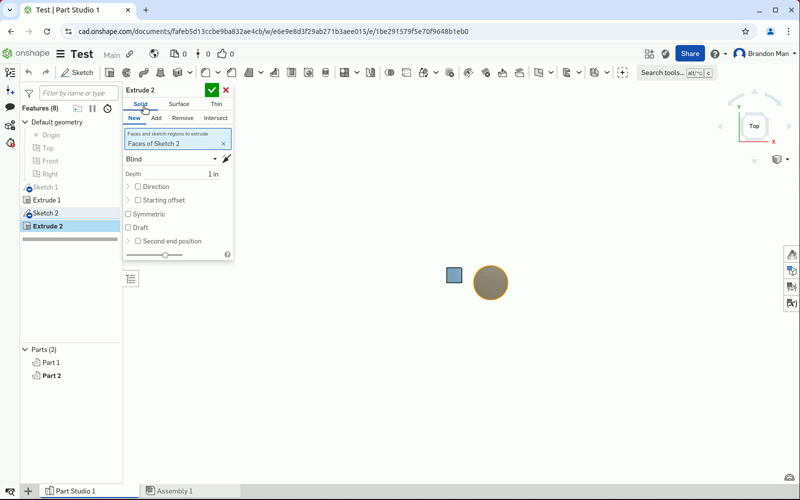
click(143, 106)
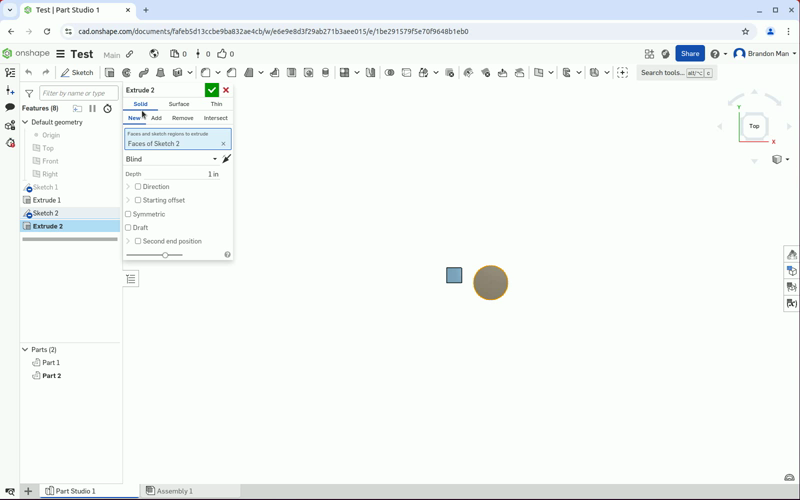
mouse_move(137, 120)
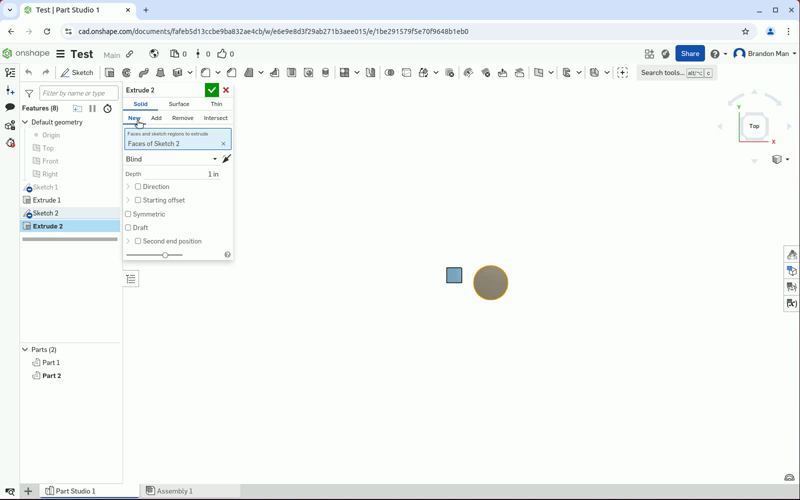
click(137, 120)
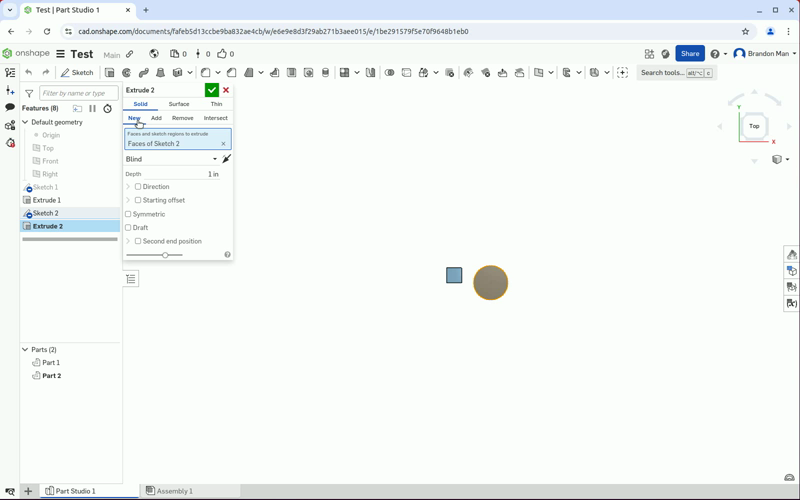
key(tab, 4)
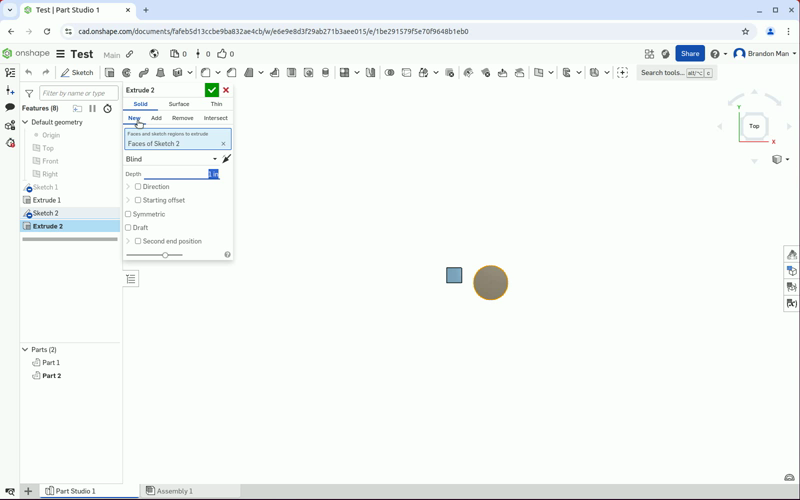
text(2.889)
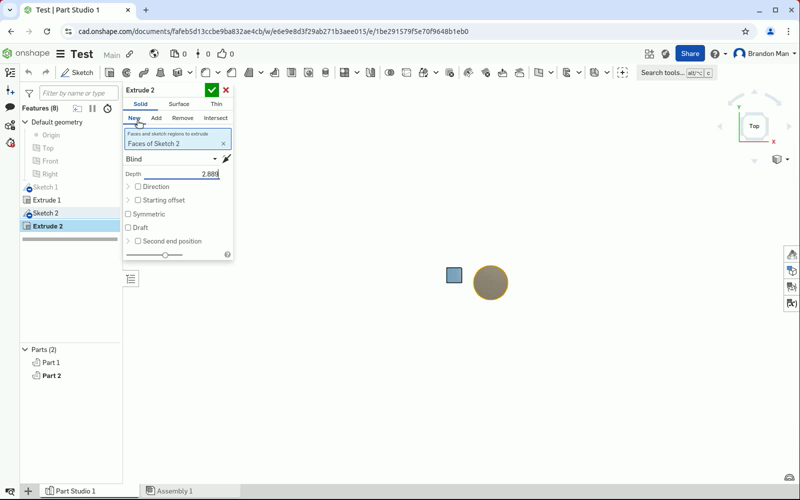
key(enter)
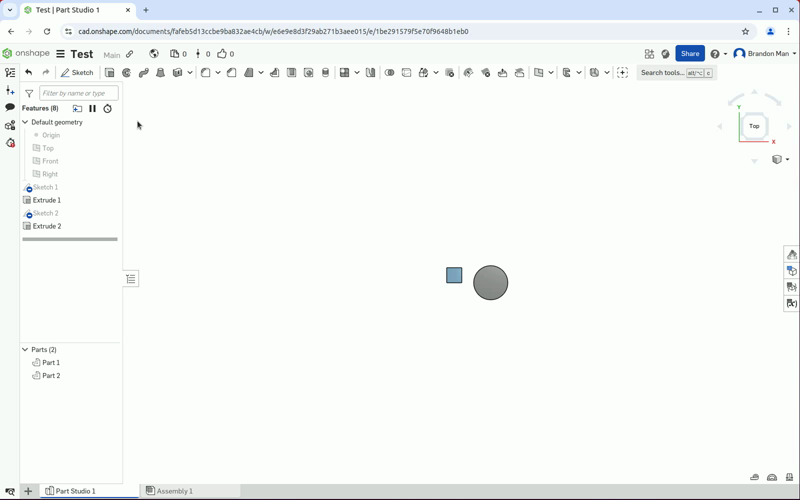
key(shift+h)
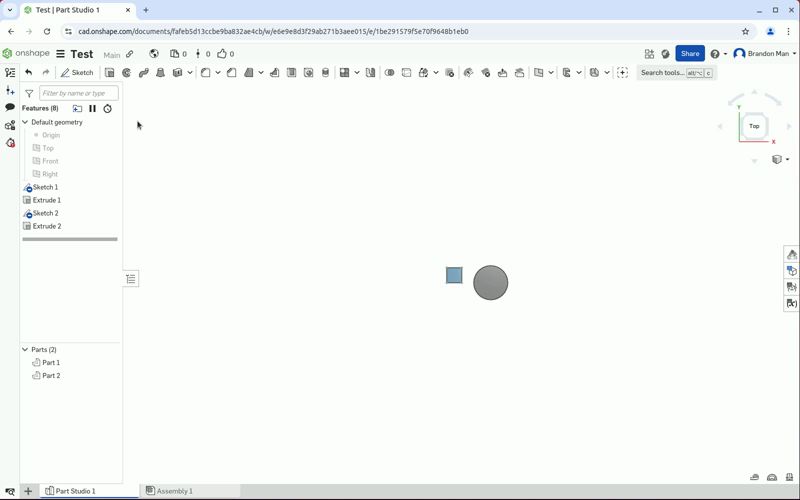
key(shift+h)
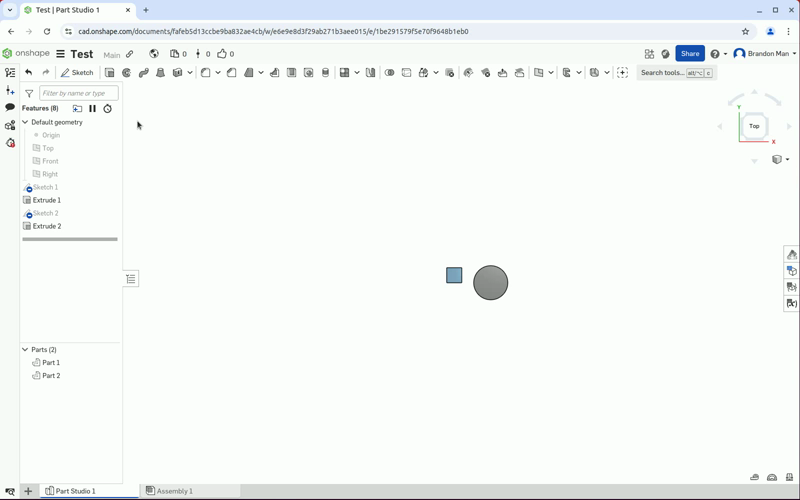
mouse_move(73, 189)
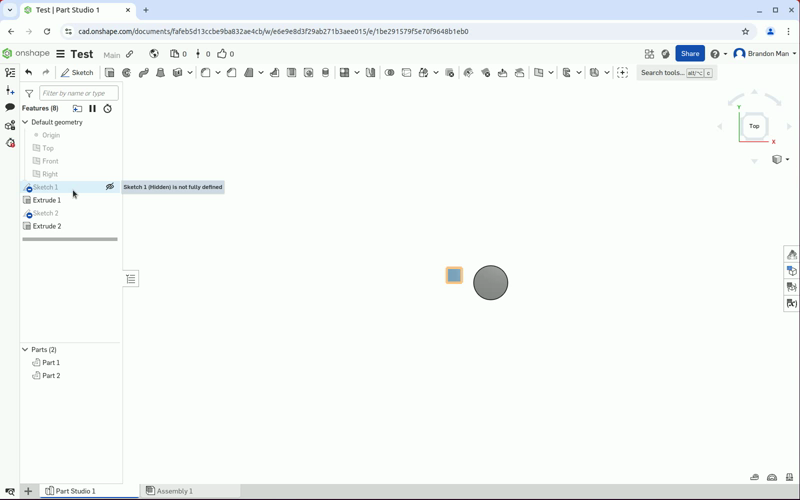
click(73, 189)
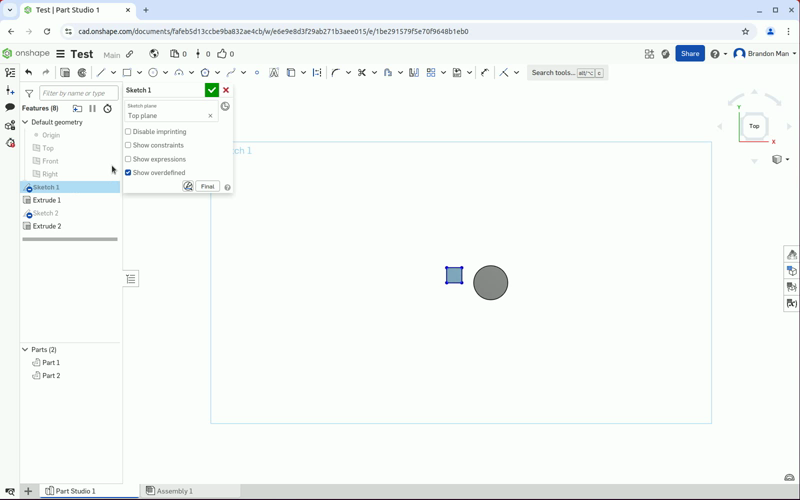
mouse_move(229, 92)
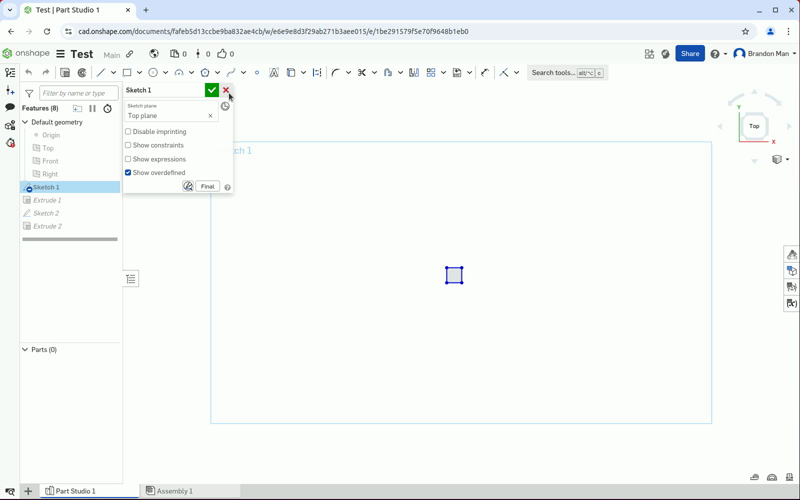
click(229, 92)
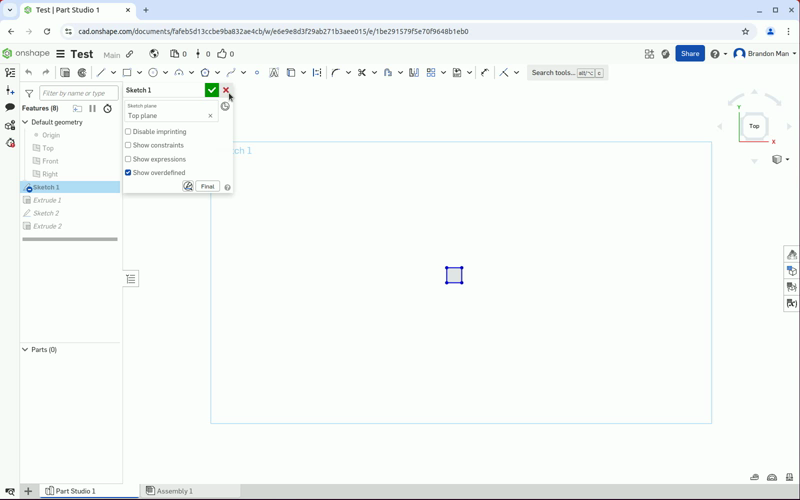
key(shift+s)
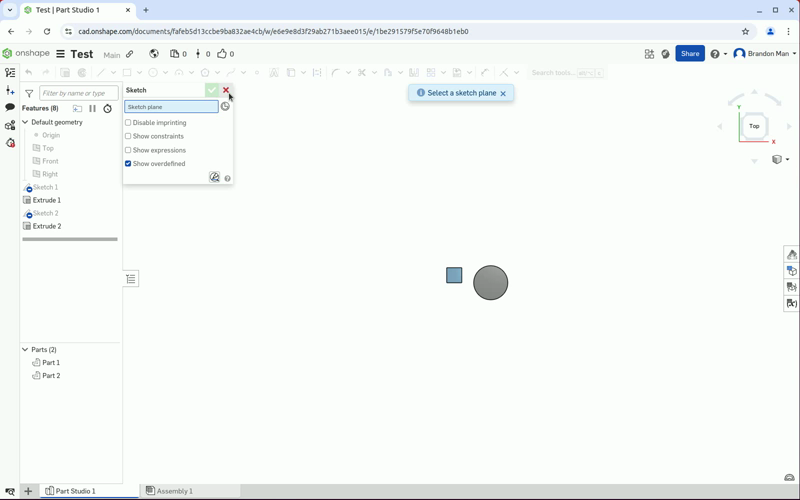
mouse_move(73, 150)
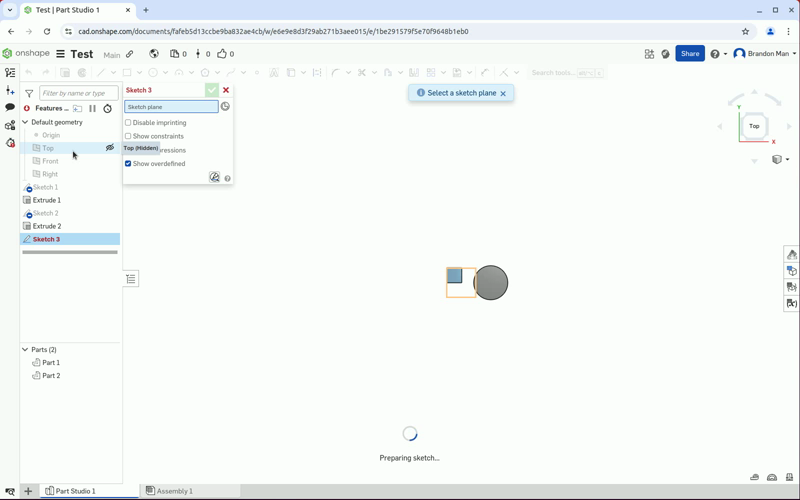
click(73, 150)
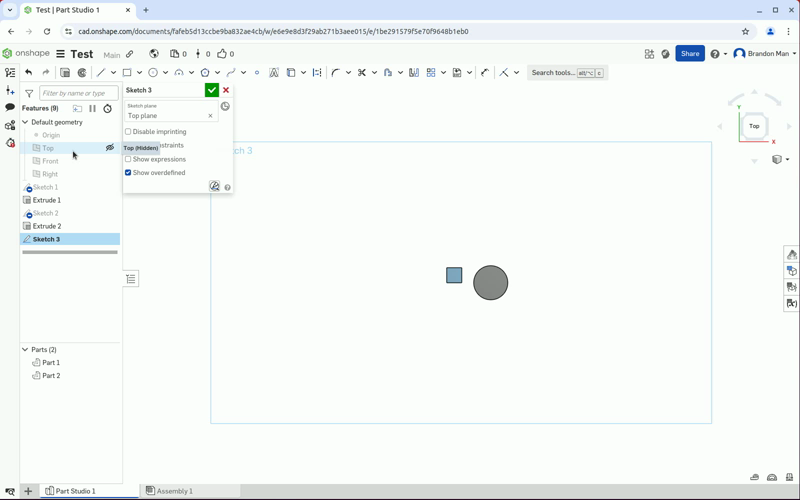
mouse_move(73, 352)
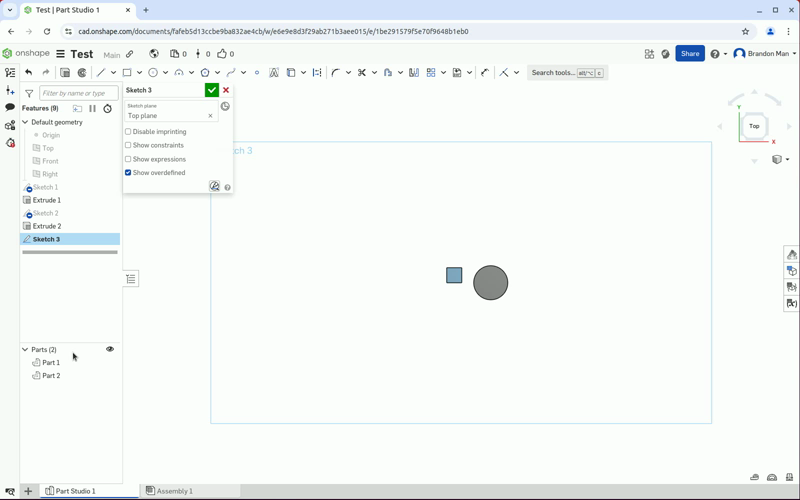
key(y)
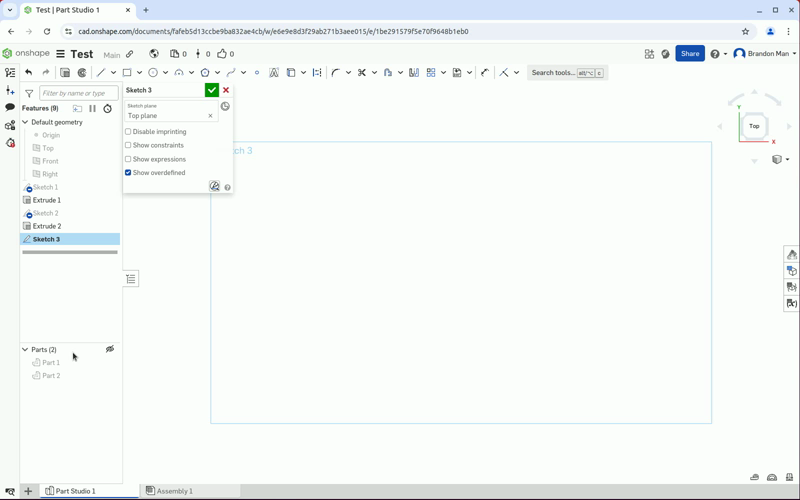
key(c)
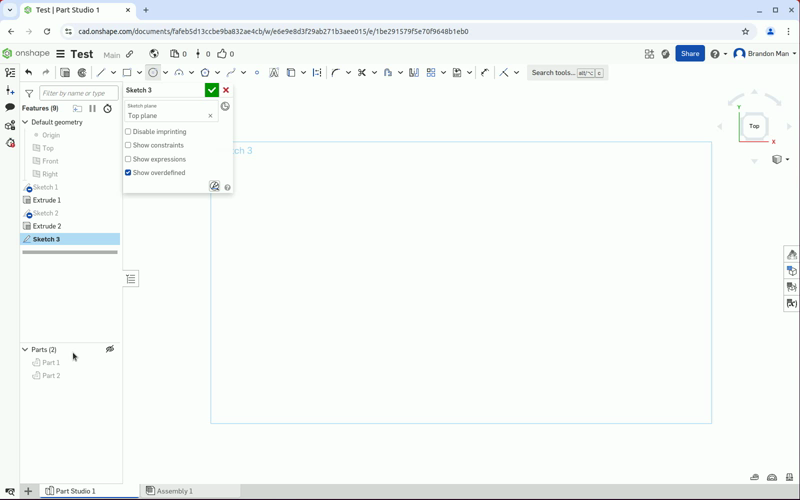
key_down(shift)
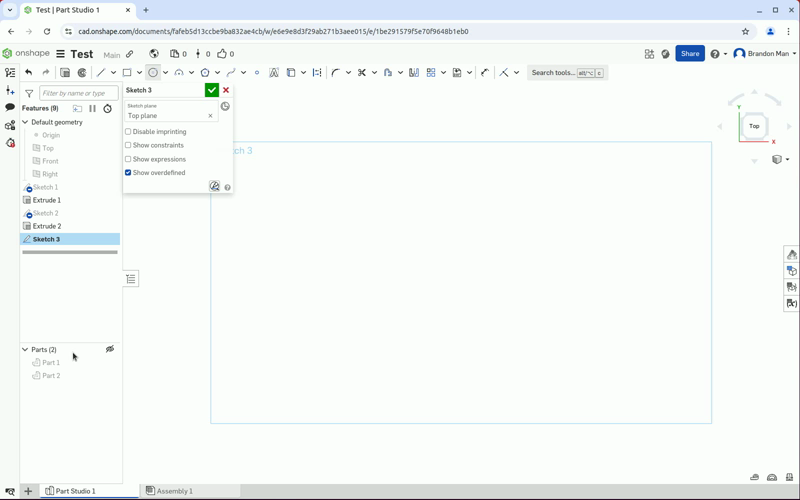
mouse_move(361, 307)
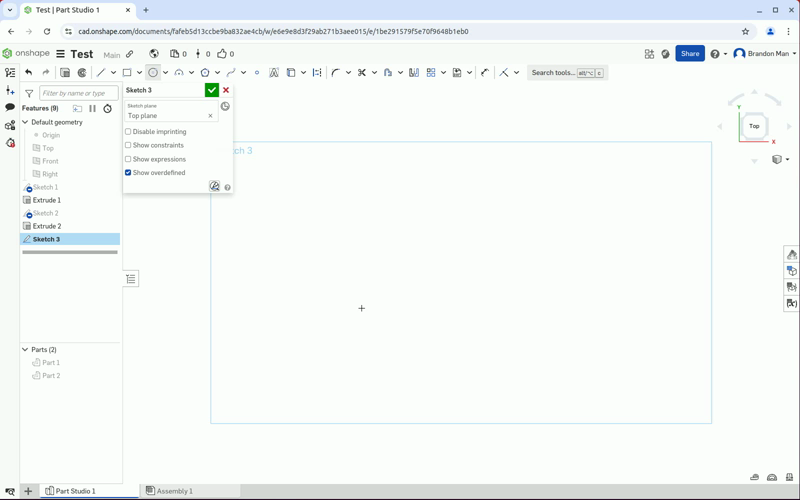
click(361, 307)
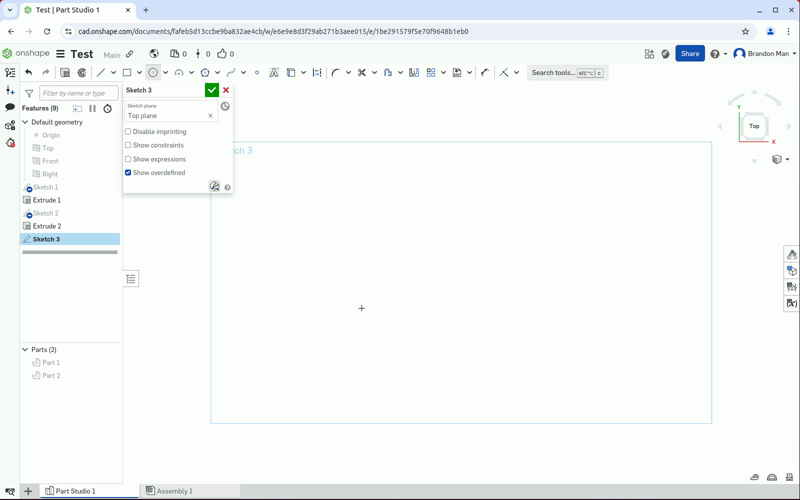
key_up(shift)
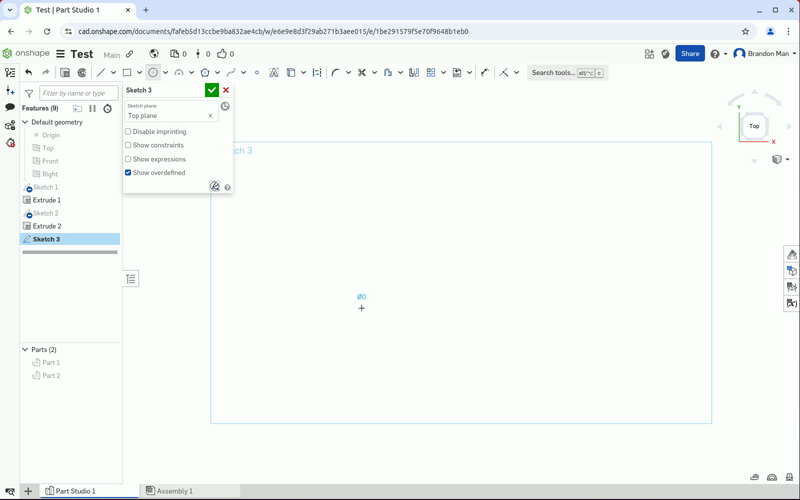
mouse_move(365, 307)
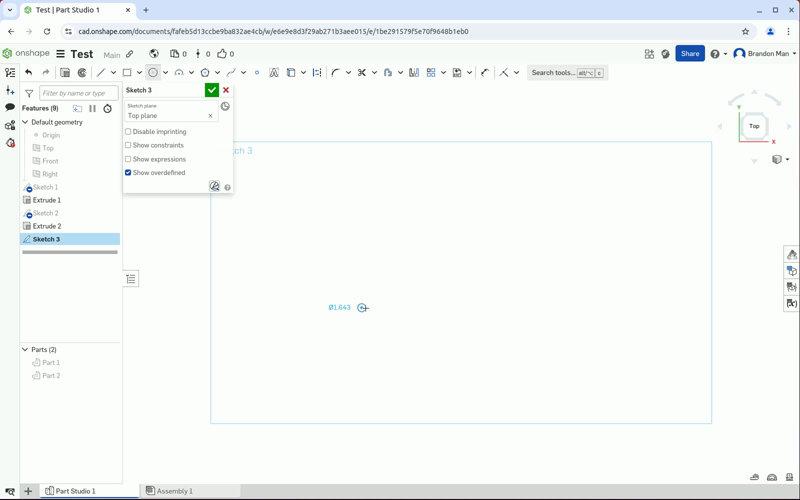
click(365, 307)
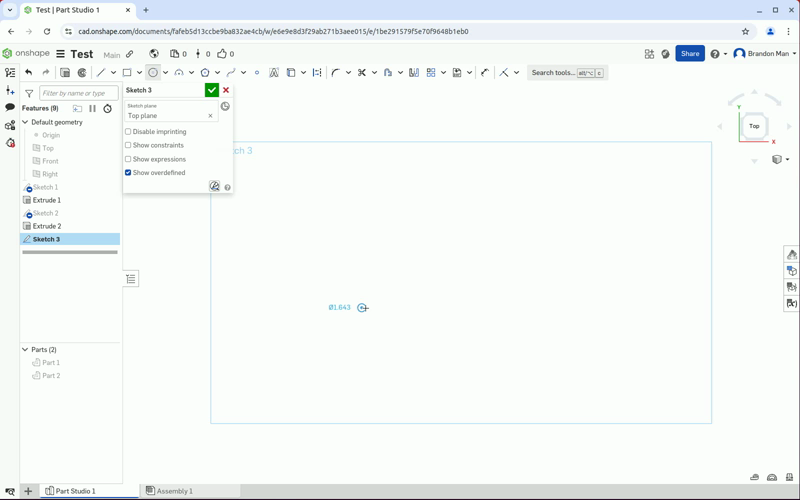
key(esc)
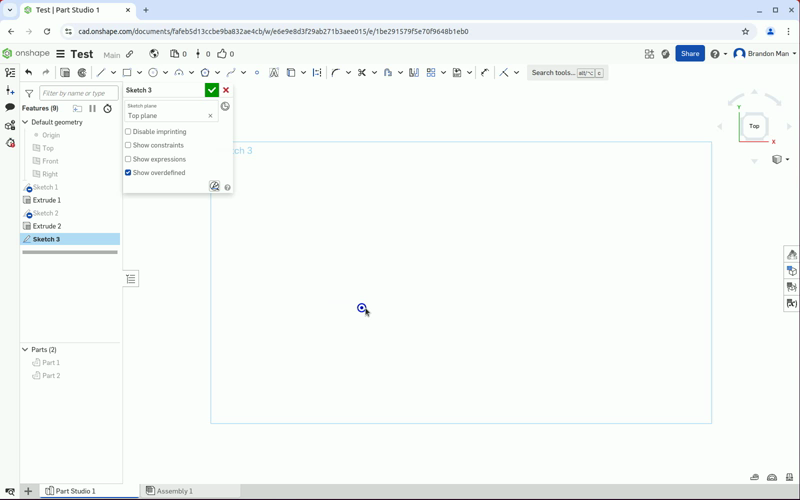
mouse_move(363, 303)
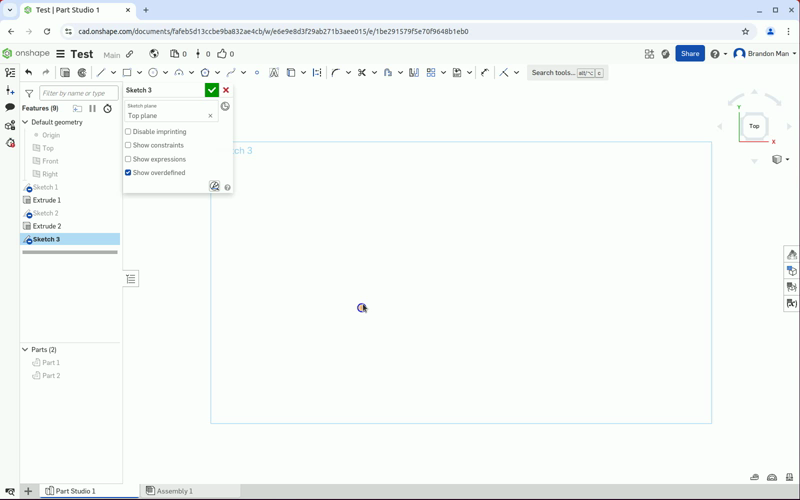
scroll(6)
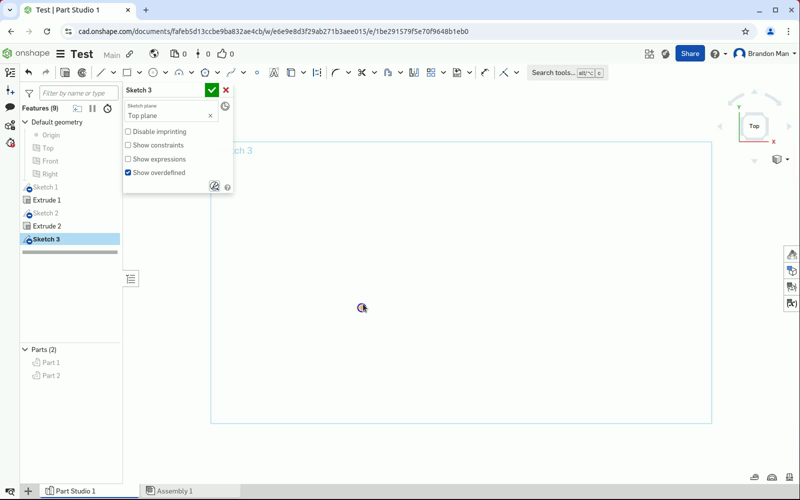
scroll(6)
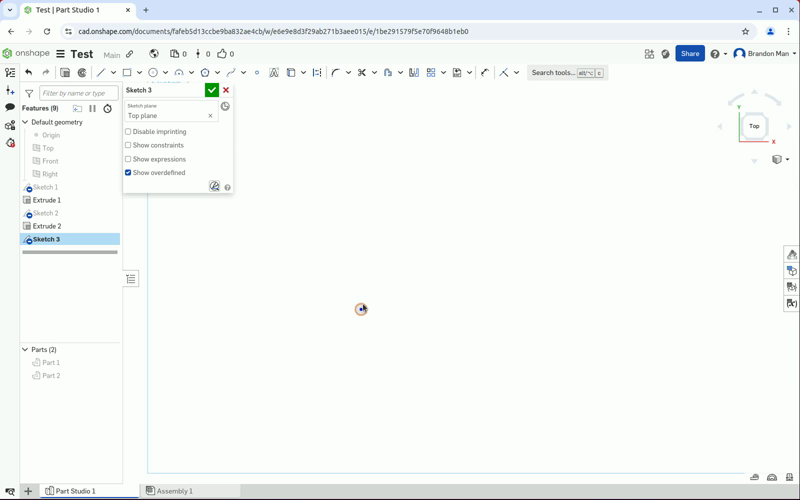
scroll(6)
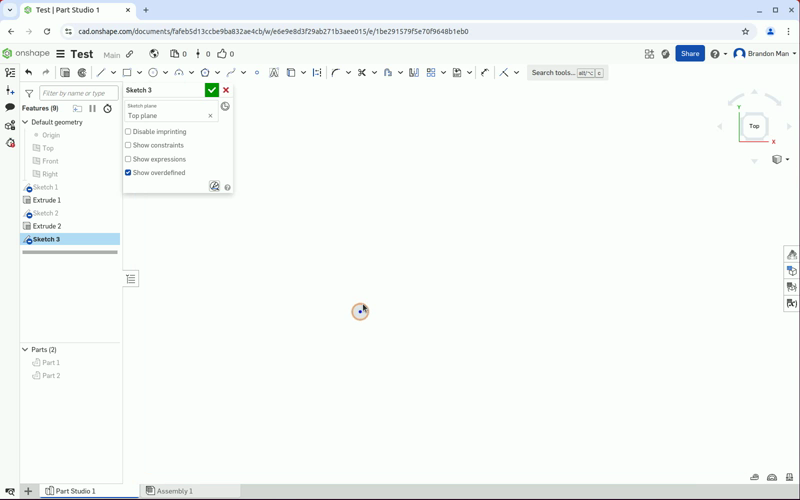
scroll(6)
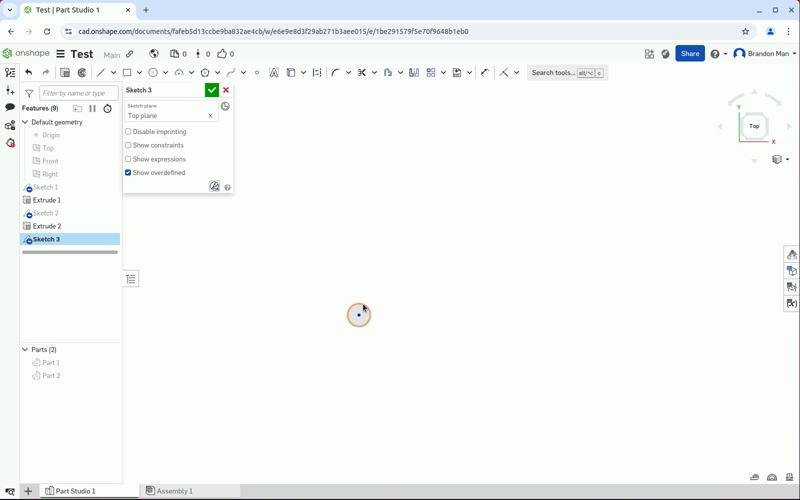
scroll(6)
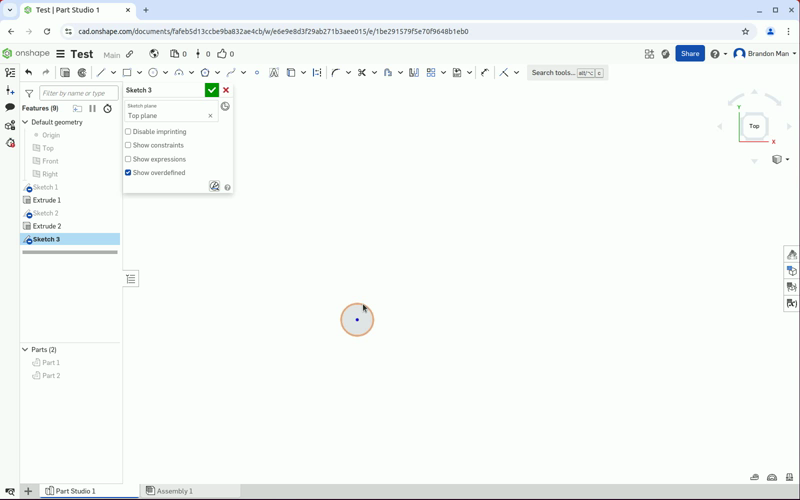
scroll(6)
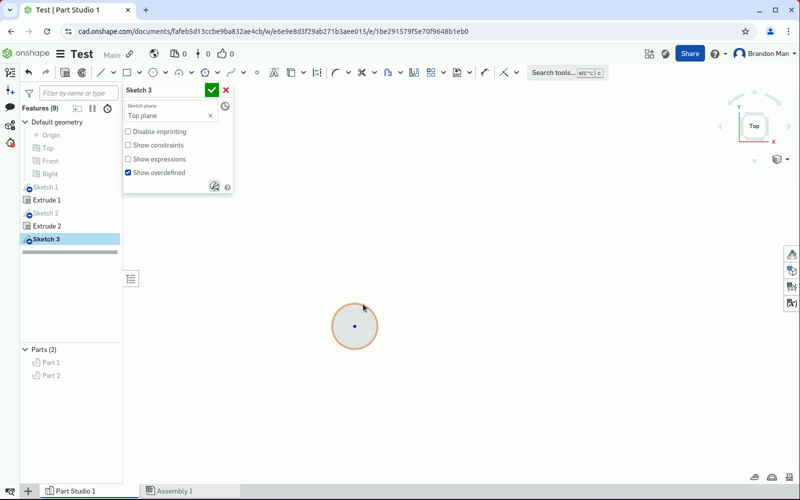
scroll(6)
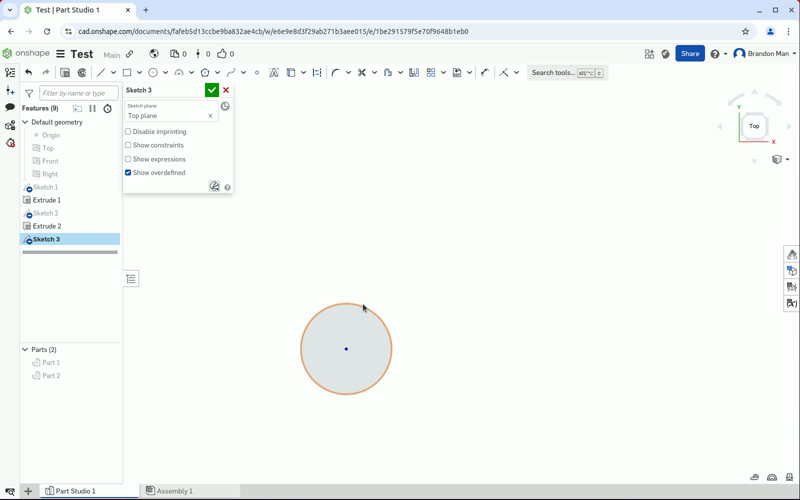
click(363, 303)
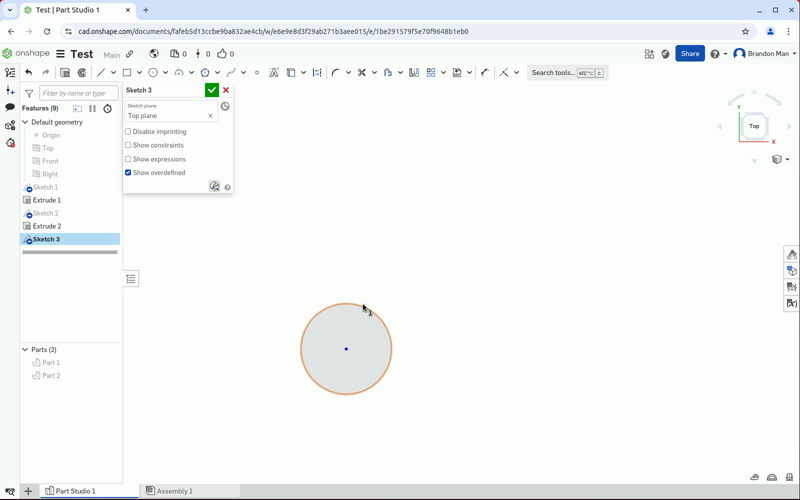
scroll(-6)
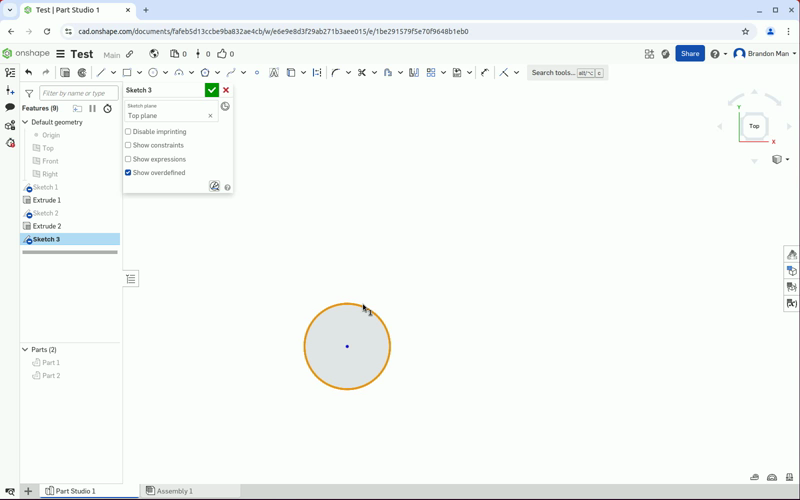
scroll(-6)
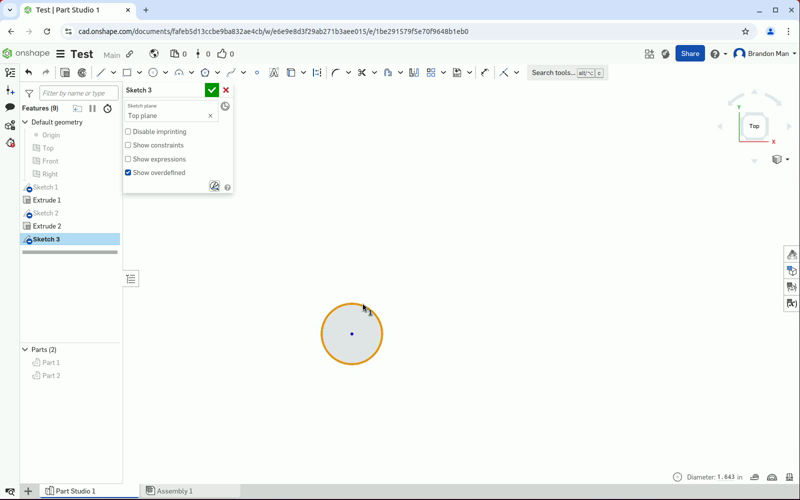
scroll(-6)
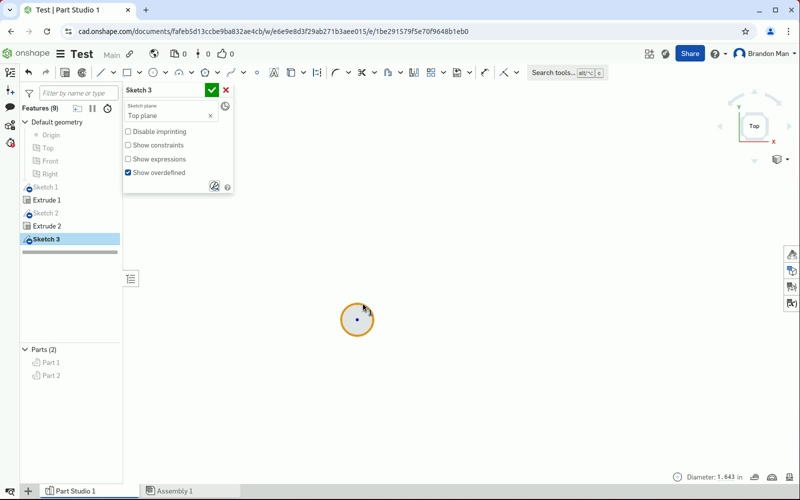
scroll(-6)
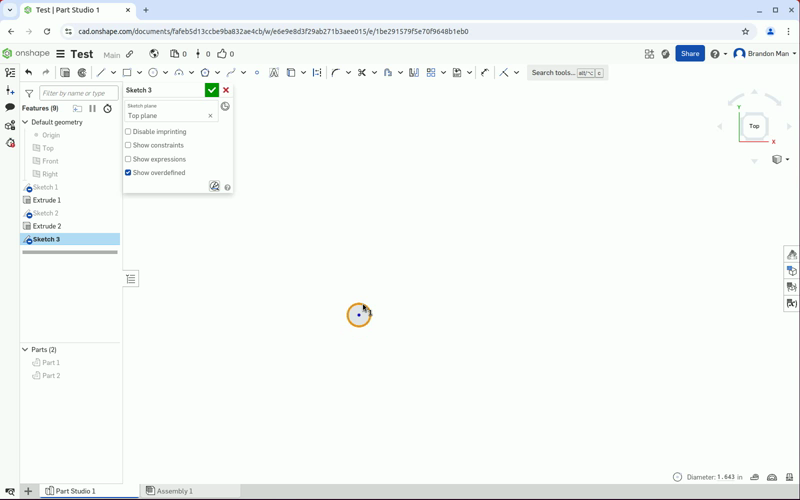
scroll(-6)
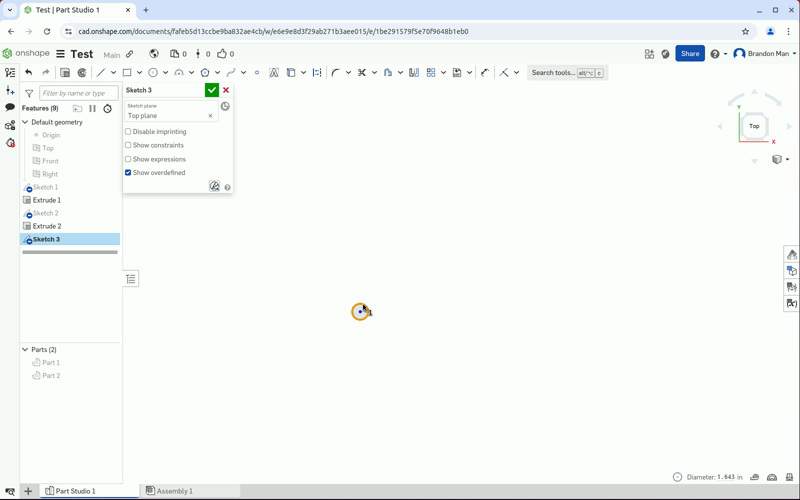
scroll(-6)
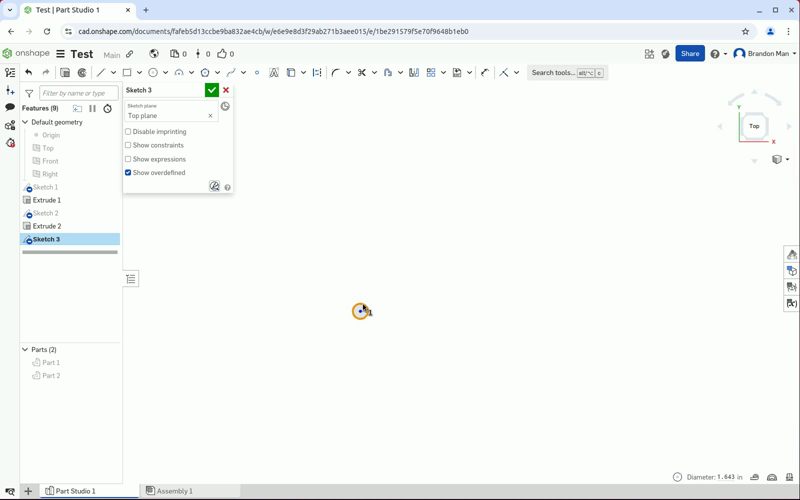
scroll(-6)
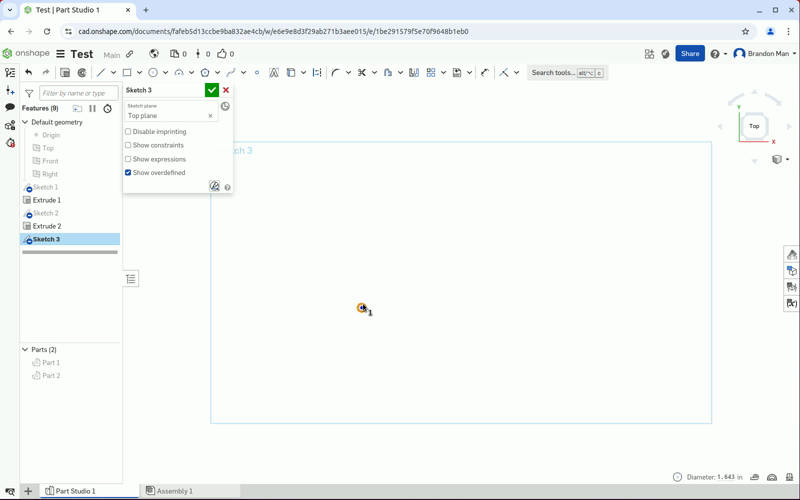
mouse_move(73, 352)
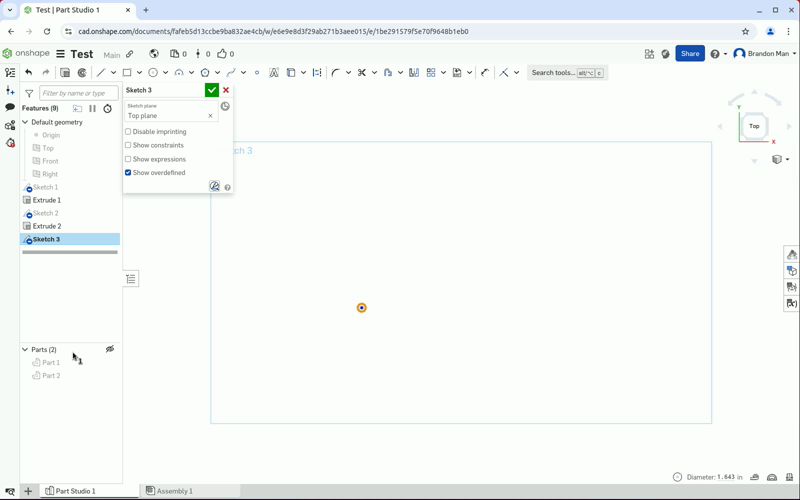
key(shift+y)
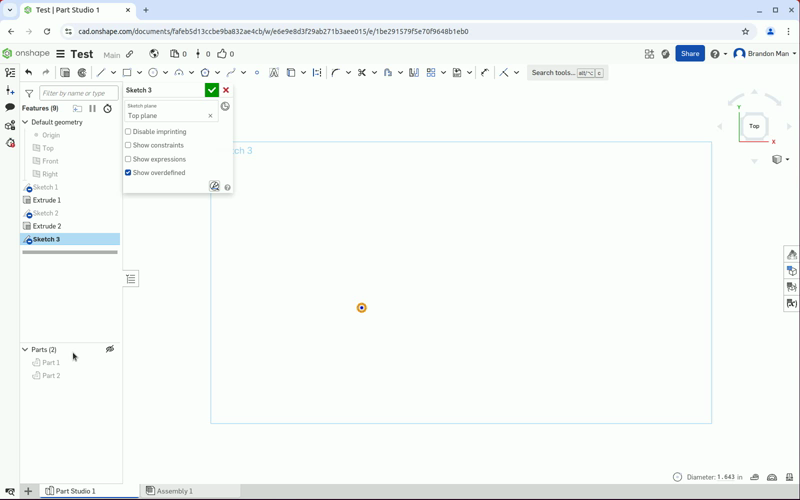
key(shift+e)
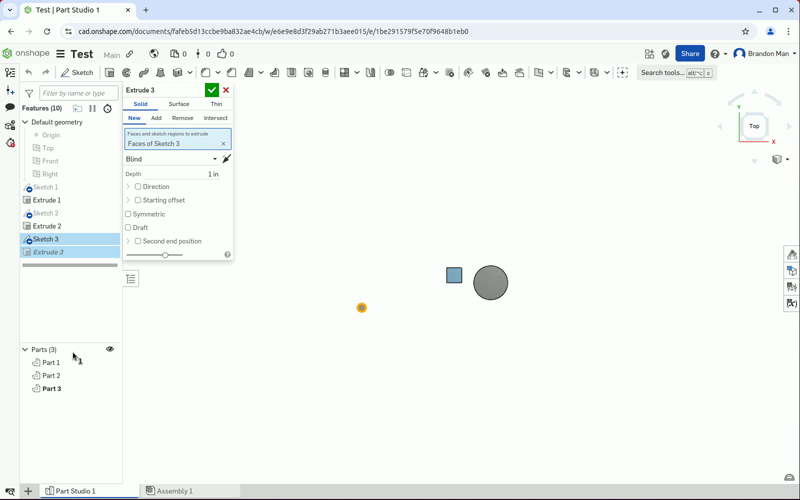
mouse_move(143, 106)
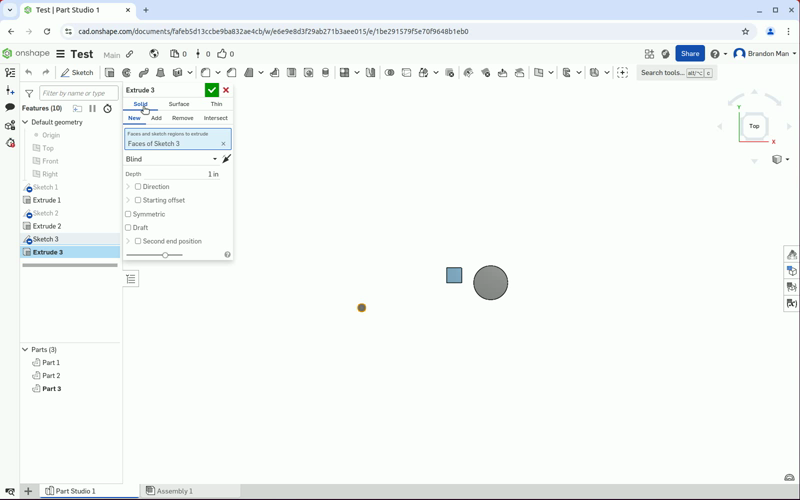
click(143, 106)
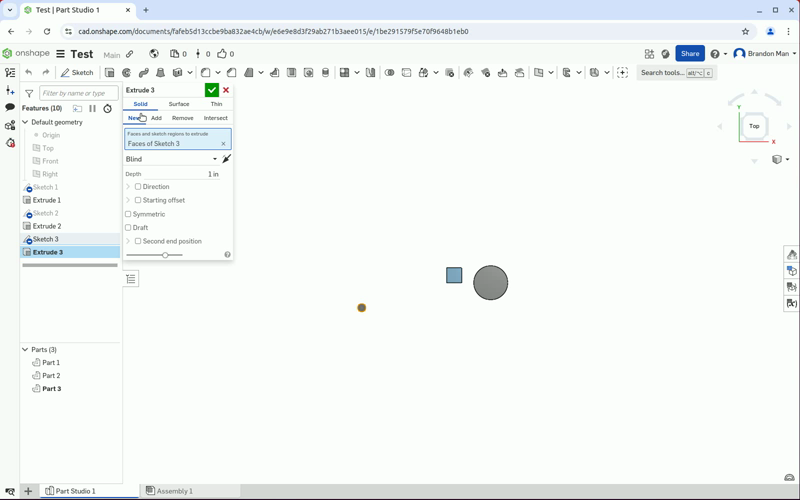
mouse_move(137, 120)
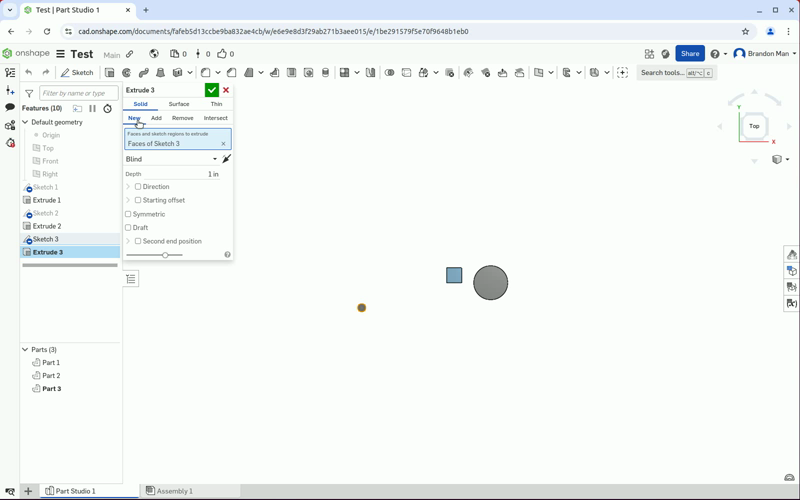
click(137, 120)
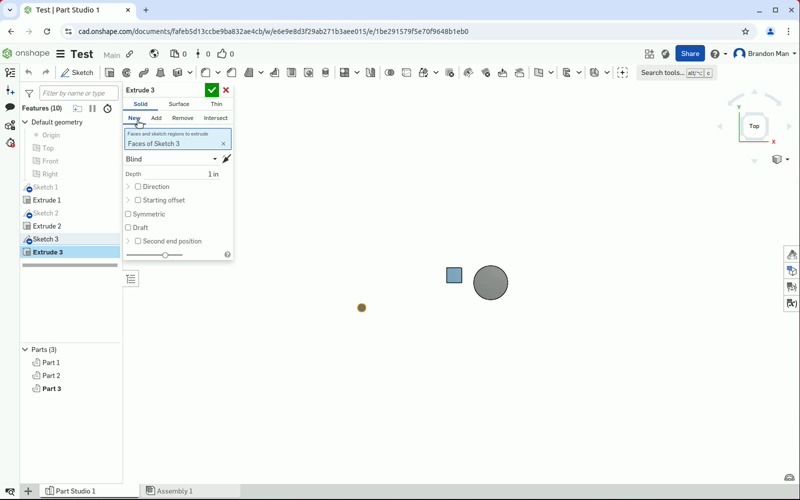
key(tab, 4)
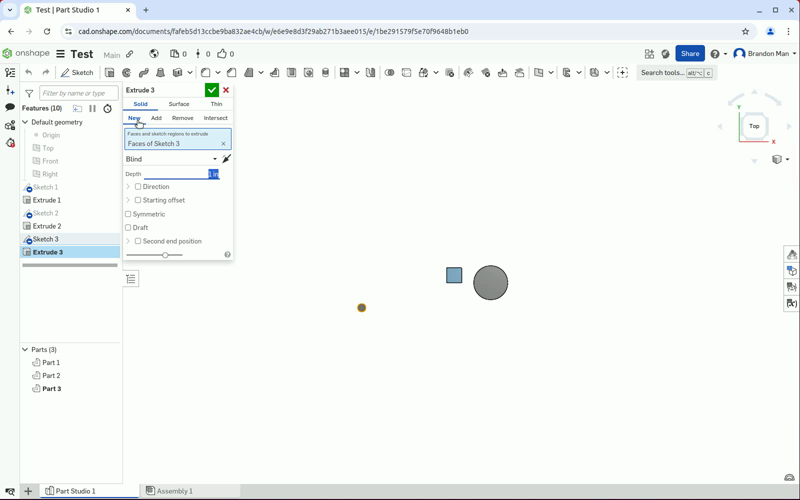
text(10.11)
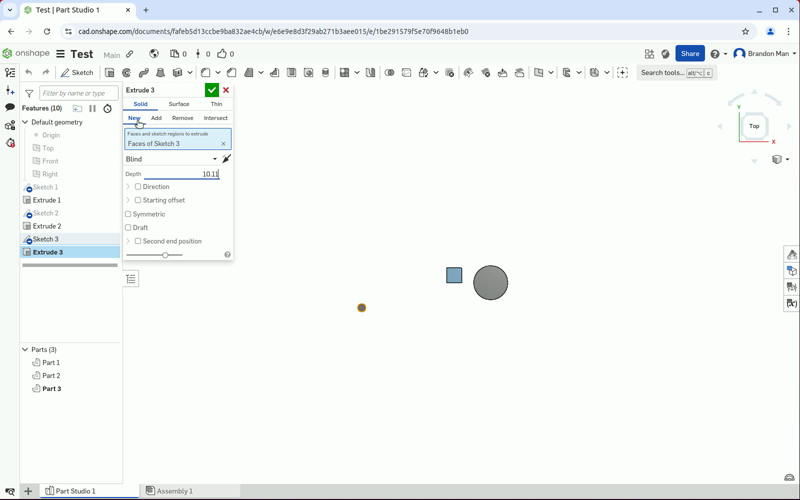
key(enter)
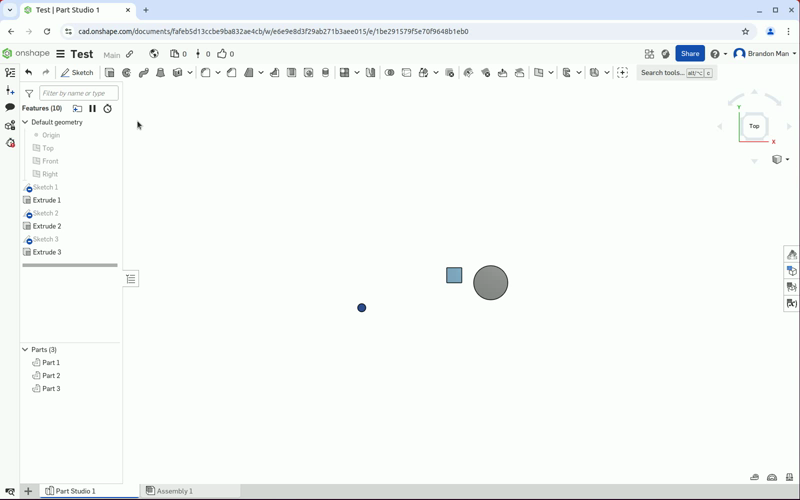
key(shift+h)
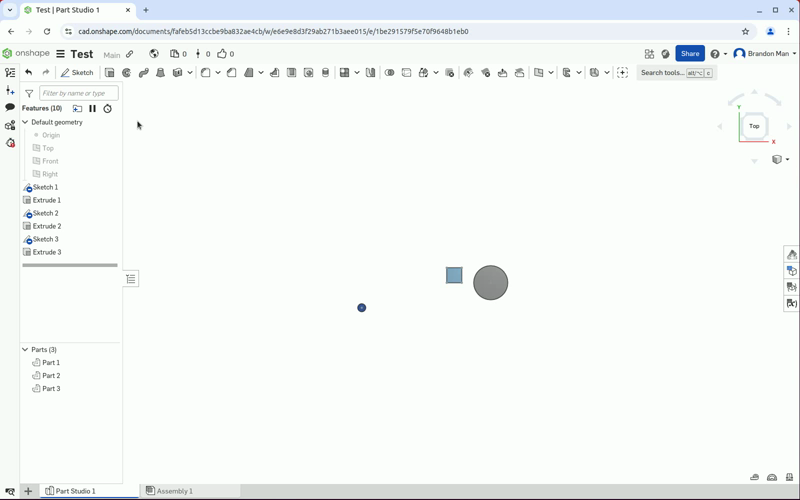
key(shift+h)
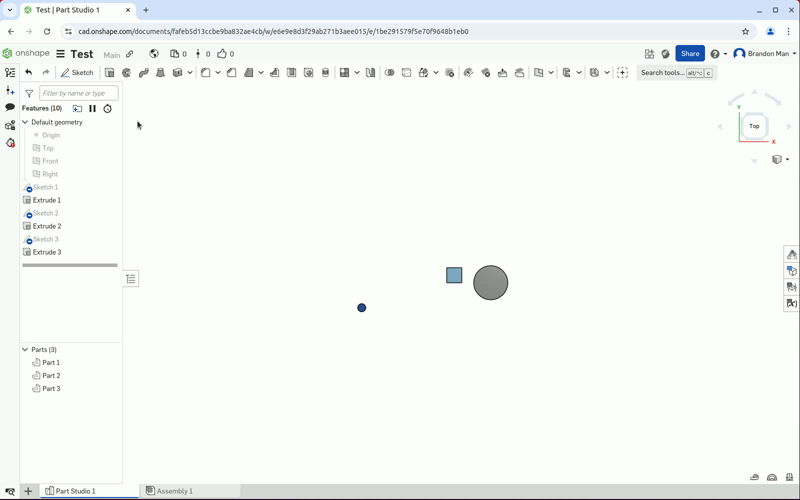
mouse_move(73, 189)
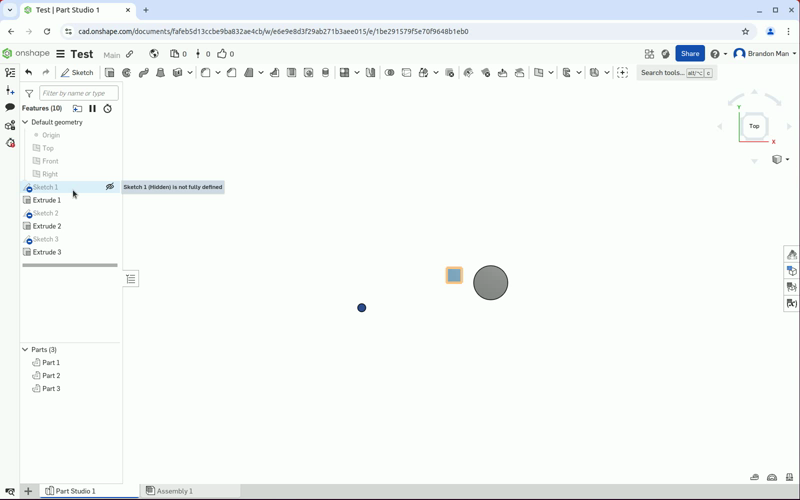
click(73, 189)
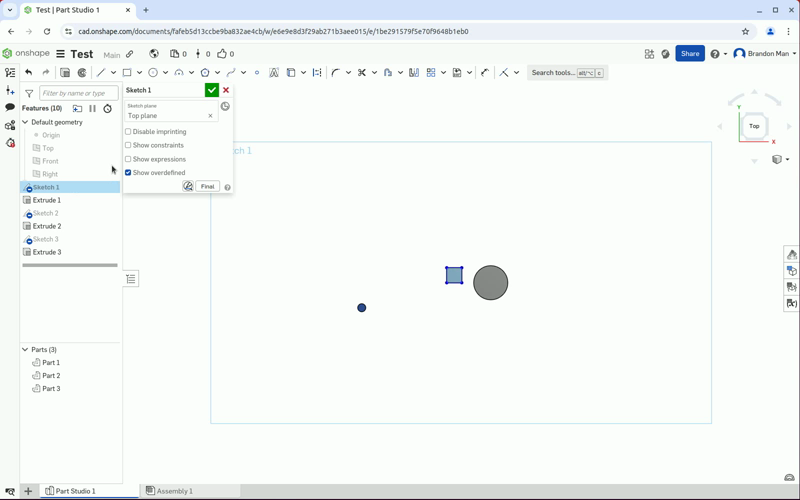
mouse_move(229, 92)
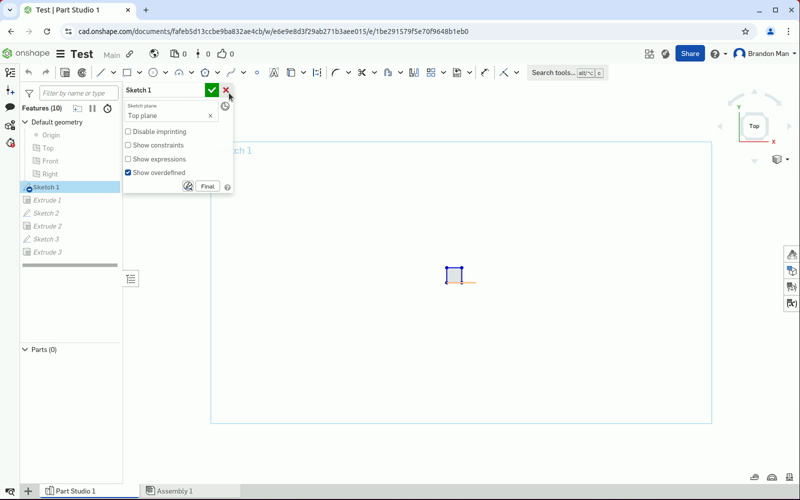
click(229, 92)
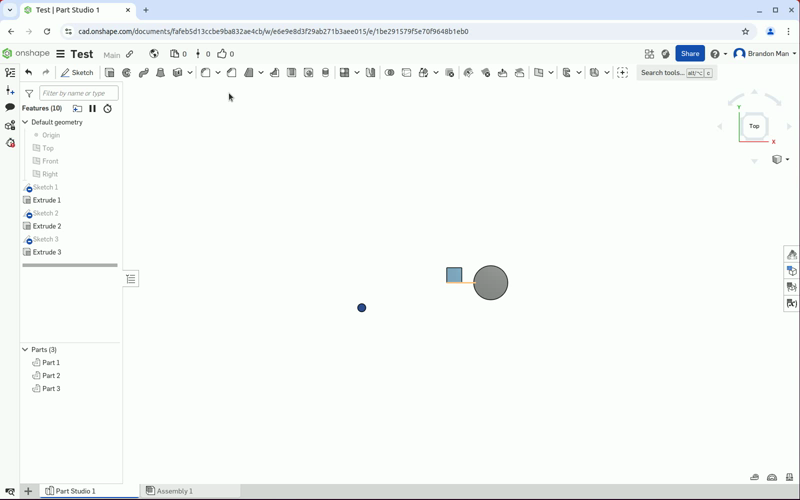
mouse_move(73, 352)
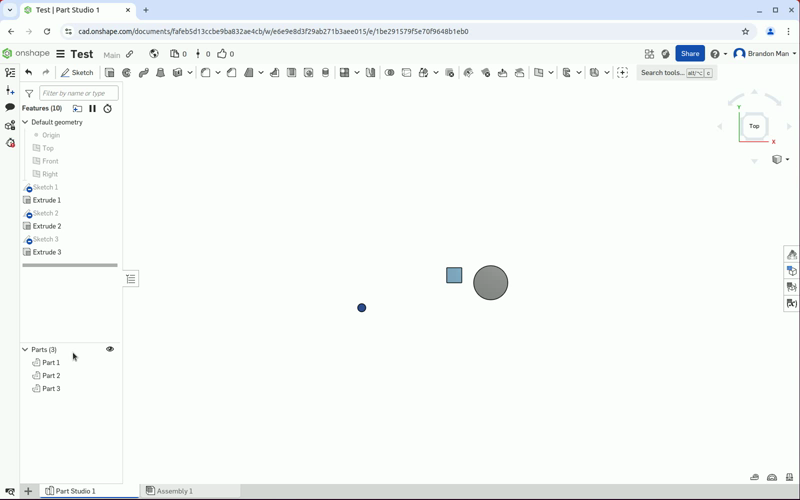
key(y)
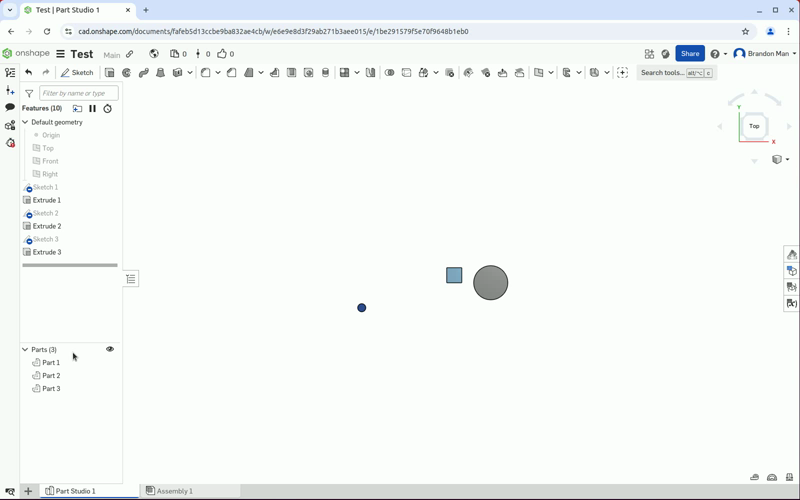
key(shift+p)
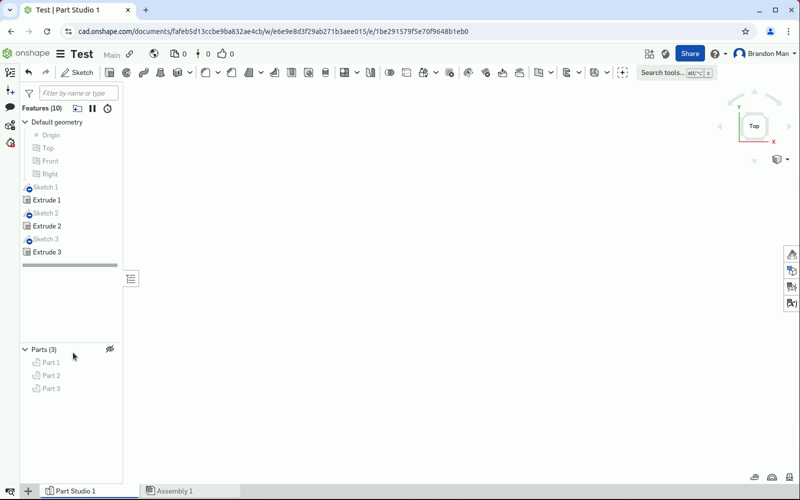
key(space)
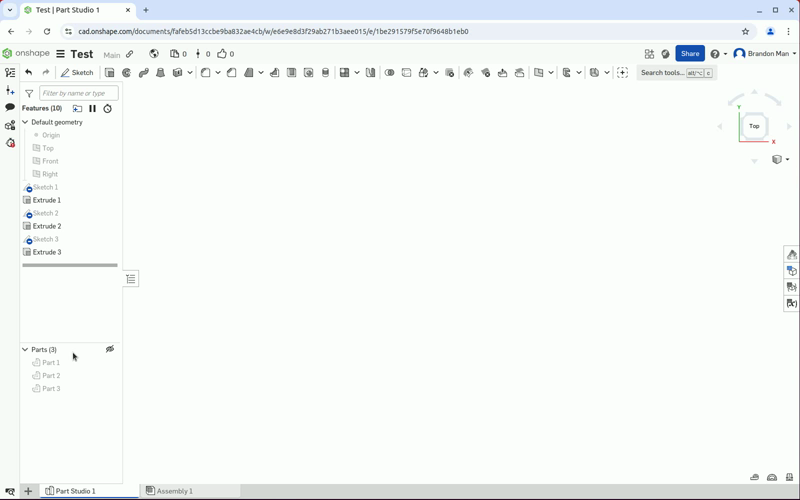
key_down(shift)
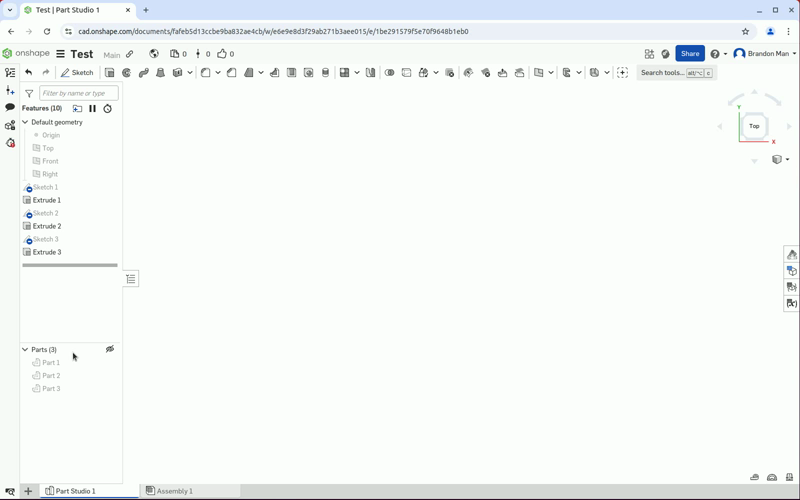
key(up)
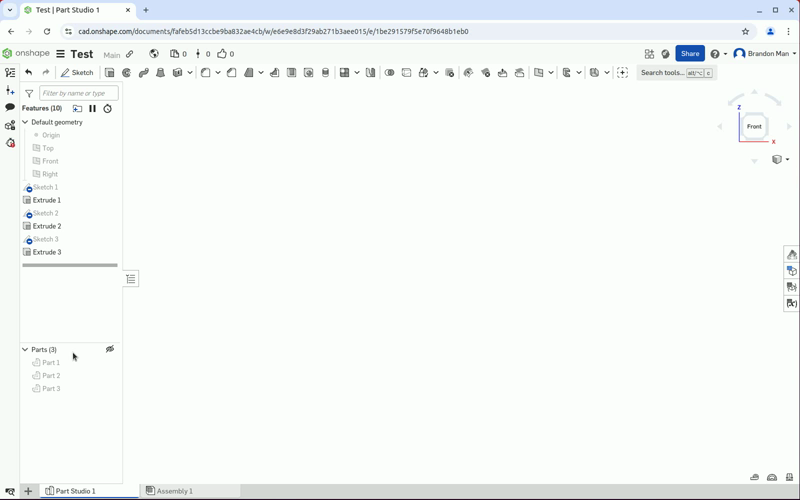
key_up(shift)
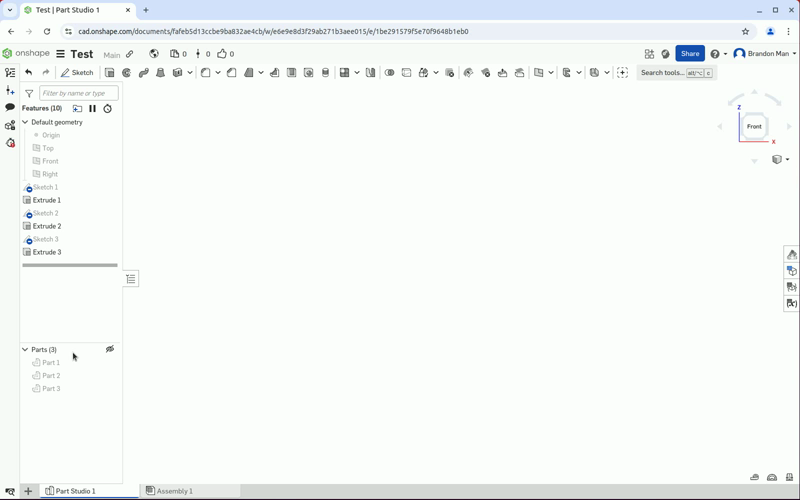
mouse_move(73, 352)
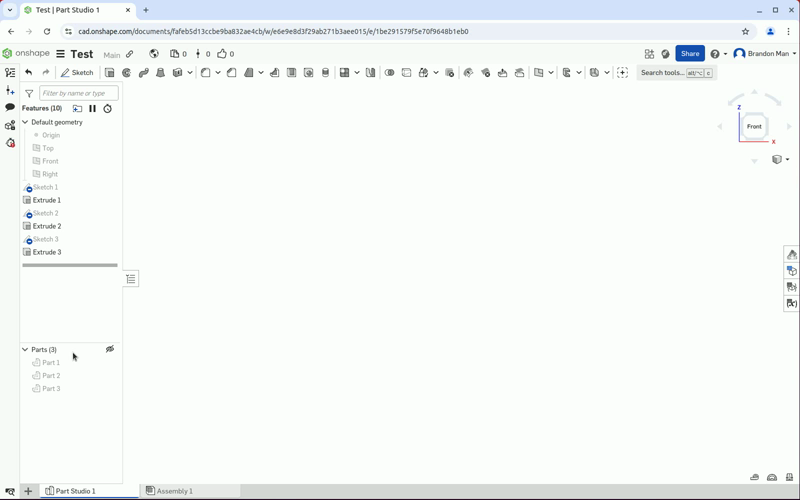
key(shift+y)
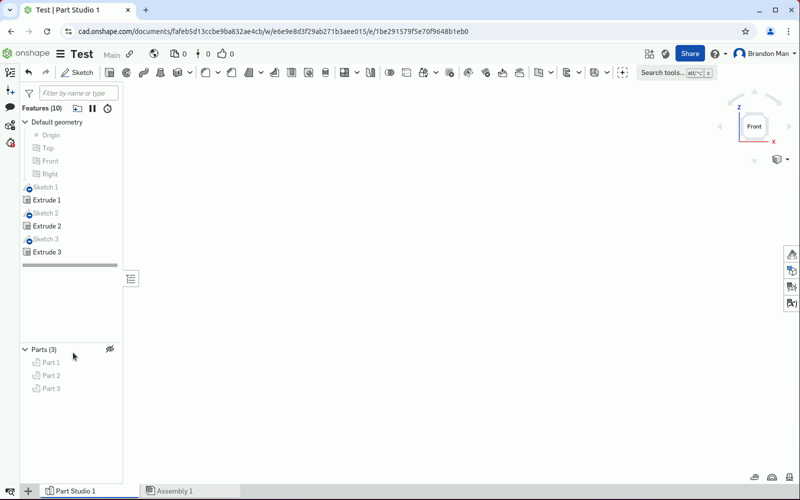
key(shift+s)
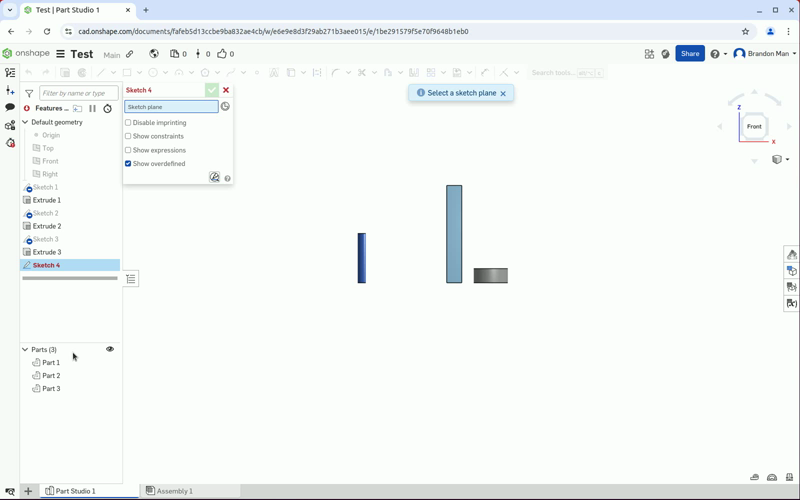
mouse_move(73, 163)
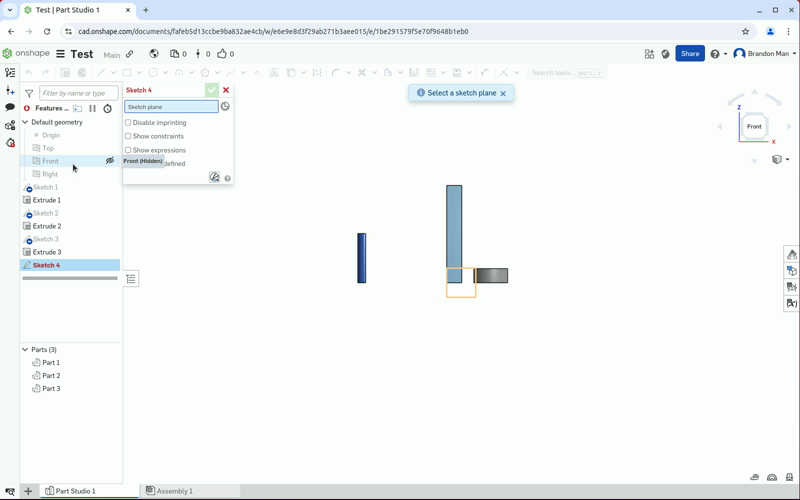
click(73, 163)
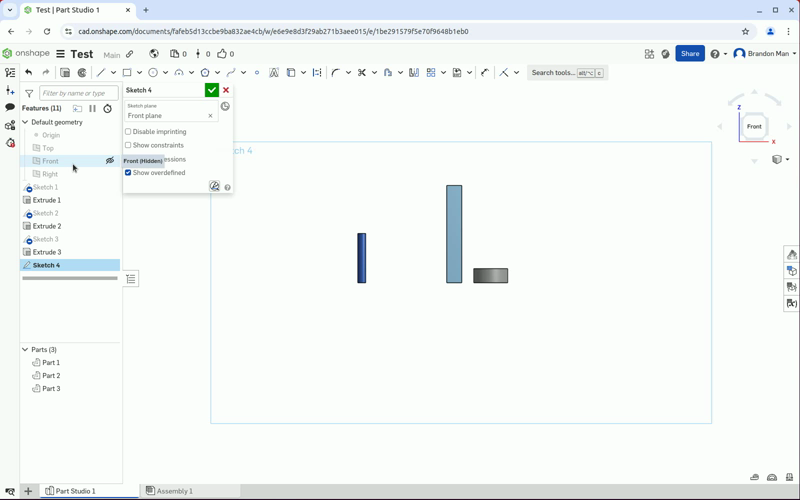
mouse_move(73, 352)
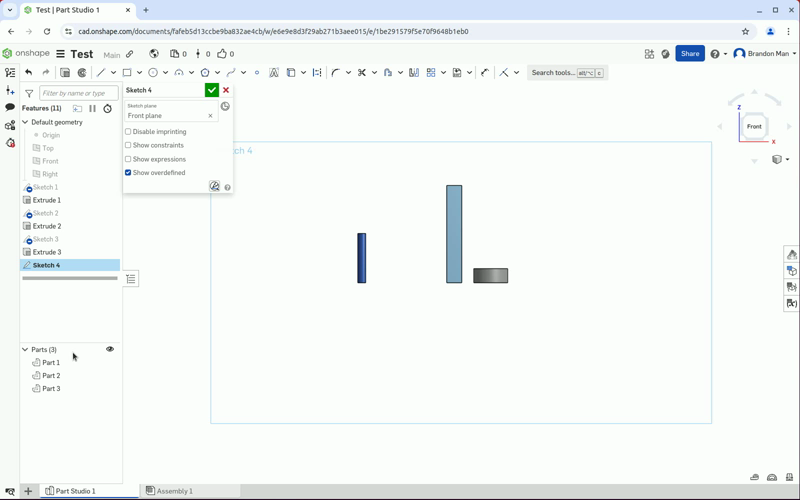
key(y)
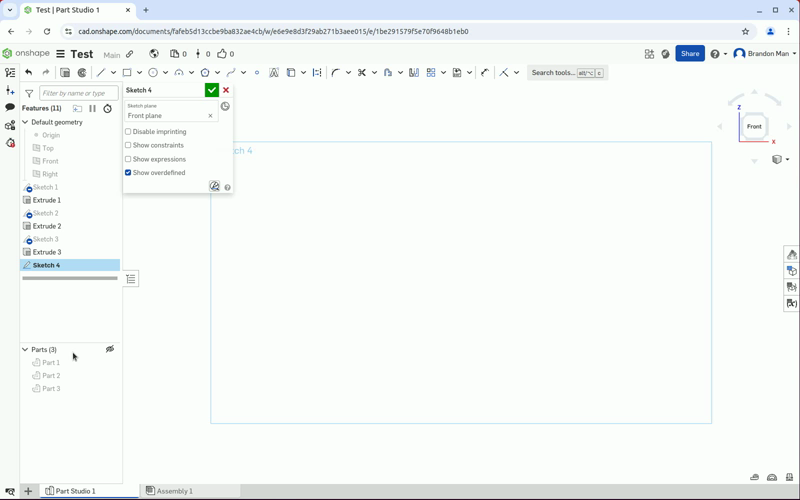
key(c)
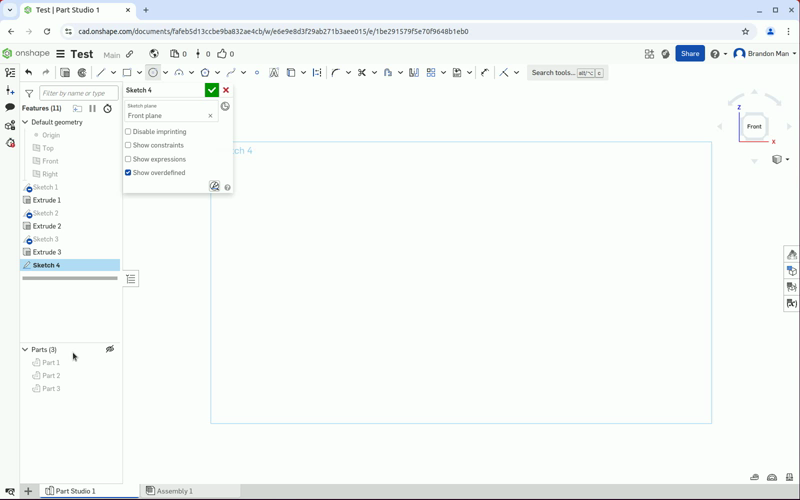
key_down(shift)
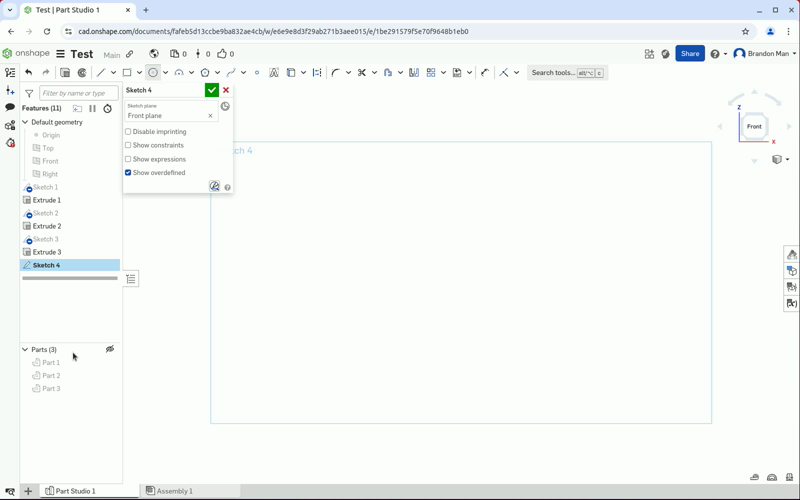
mouse_move(454, 196)
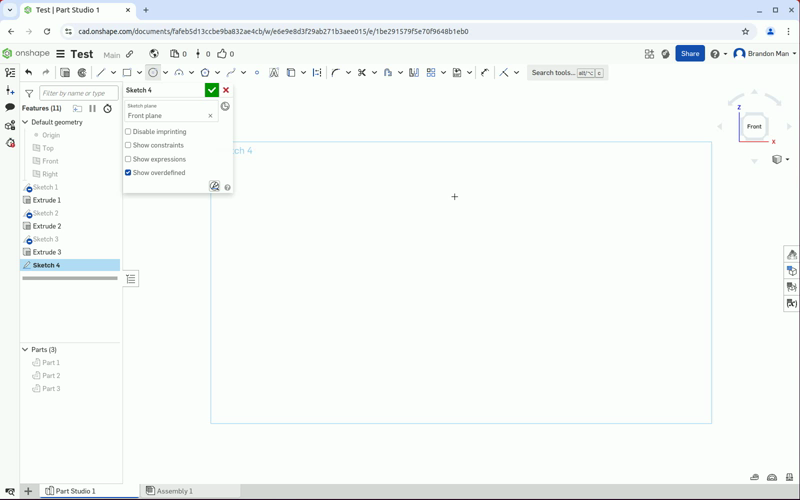
click(454, 196)
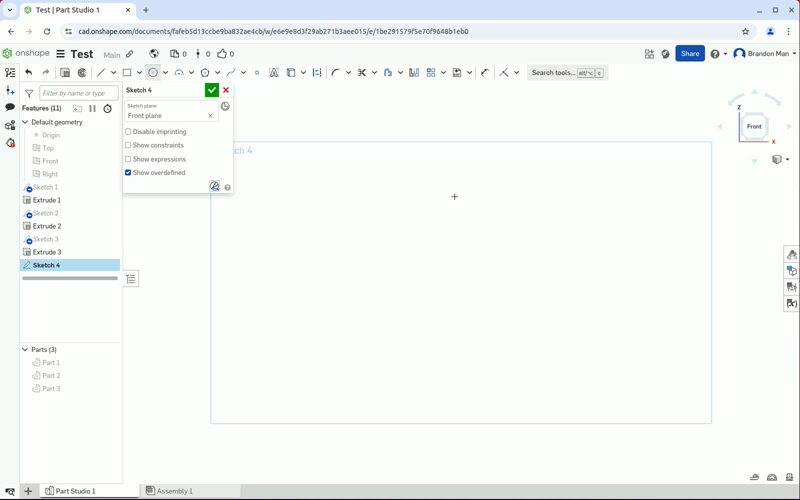
key_up(shift)
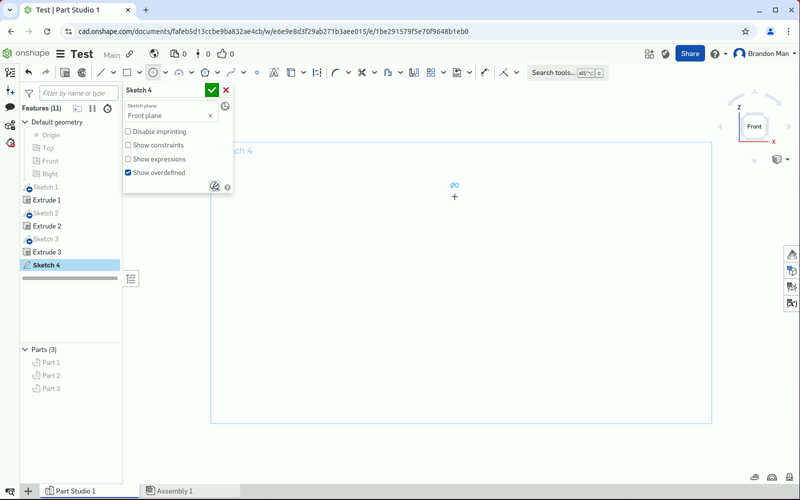
mouse_move(459, 196)
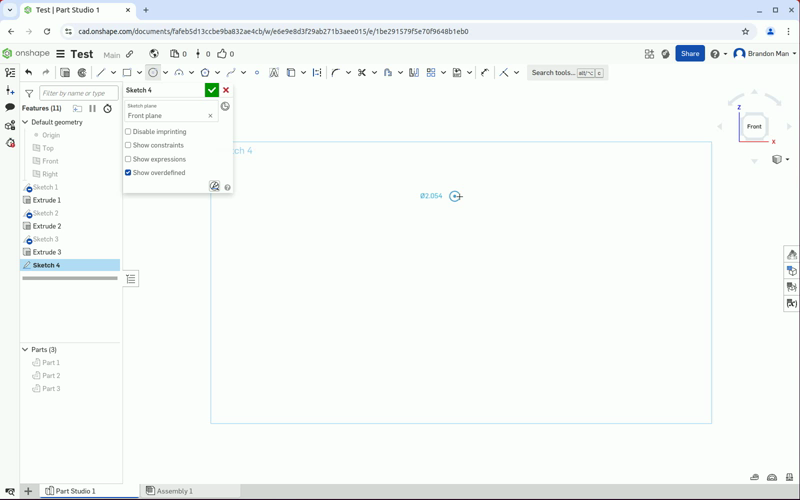
click(459, 196)
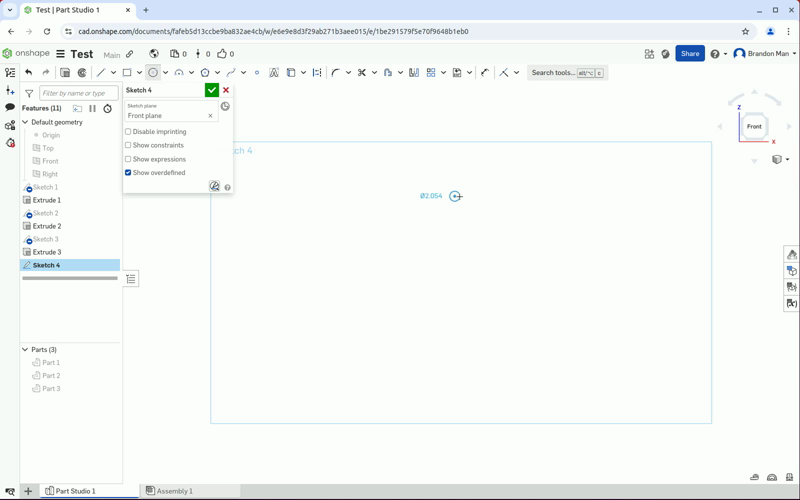
key(esc)
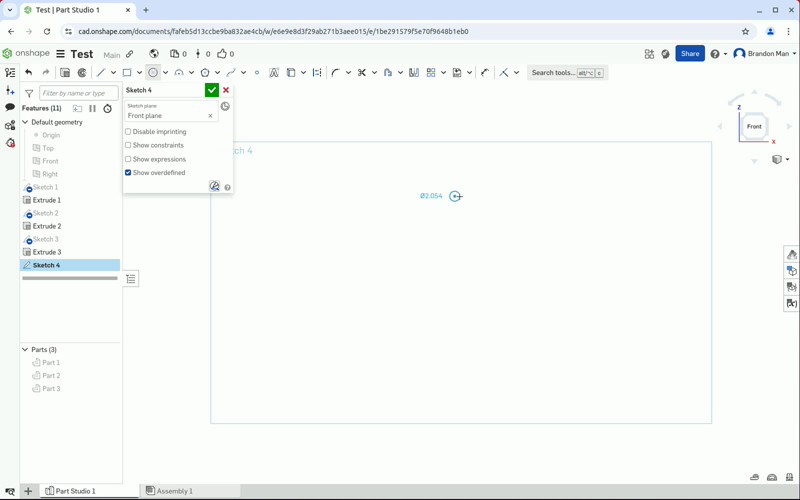
mouse_move(452, 194)
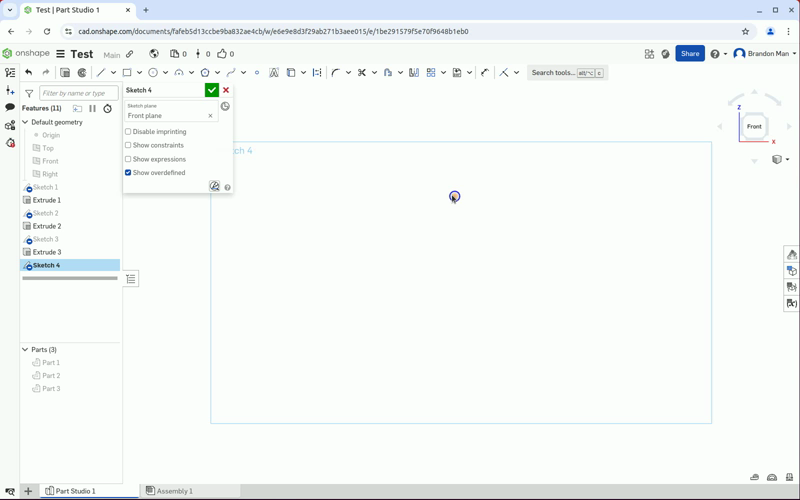
scroll(6)
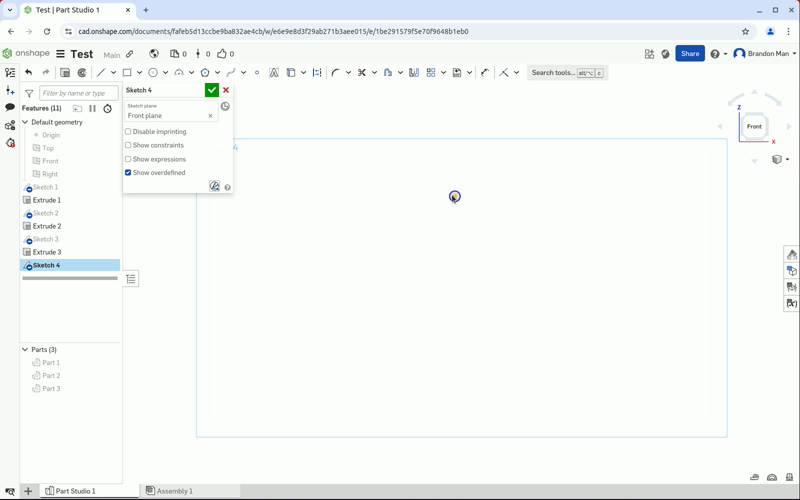
scroll(6)
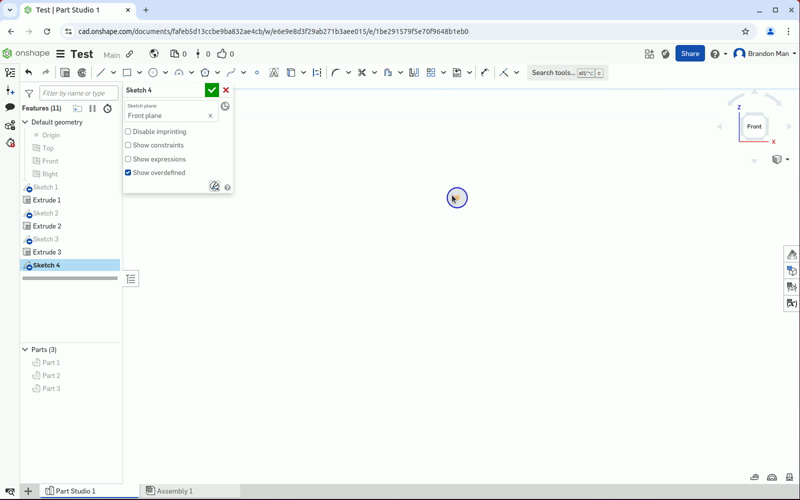
scroll(6)
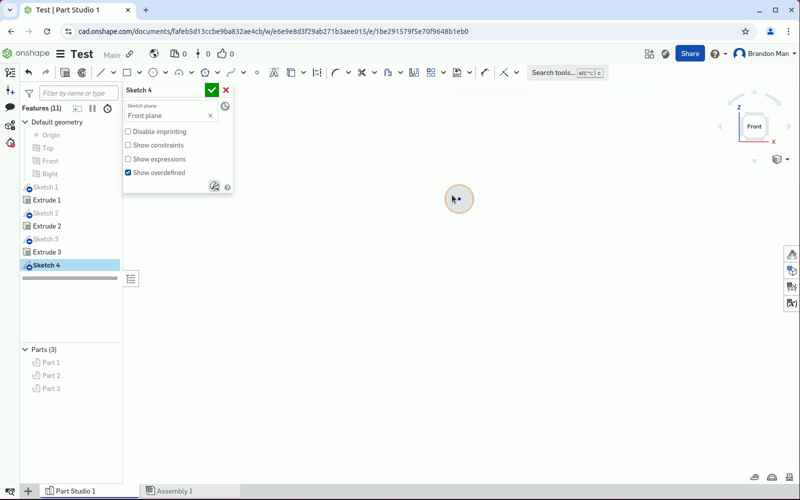
scroll(6)
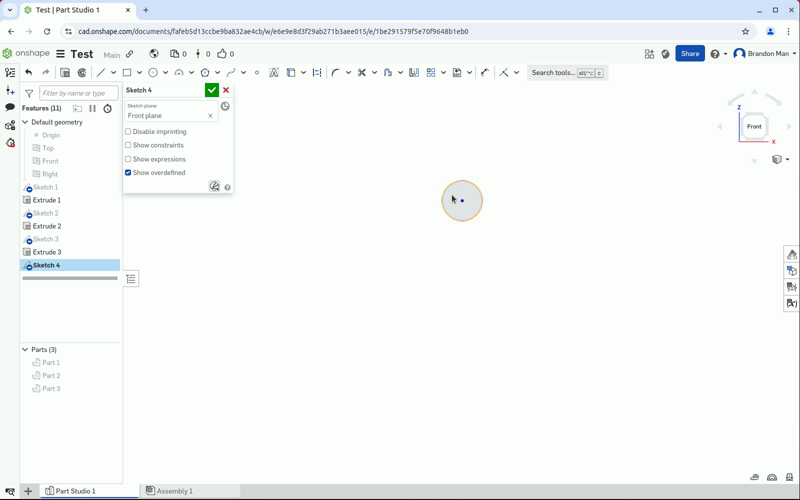
scroll(6)
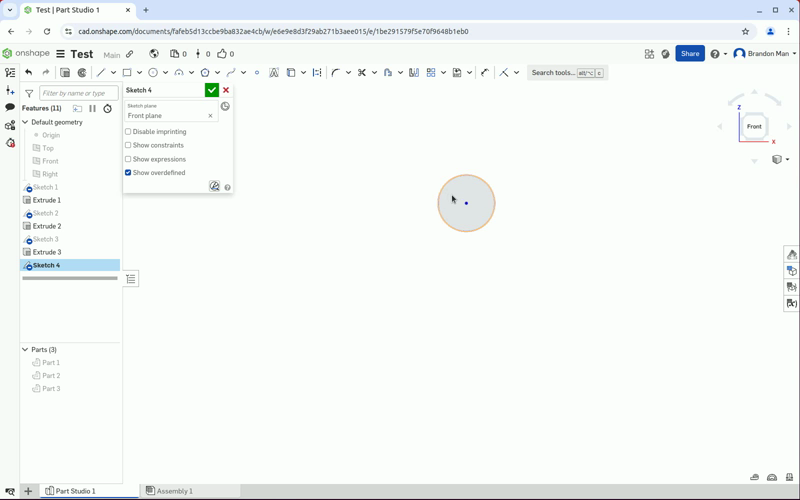
scroll(6)
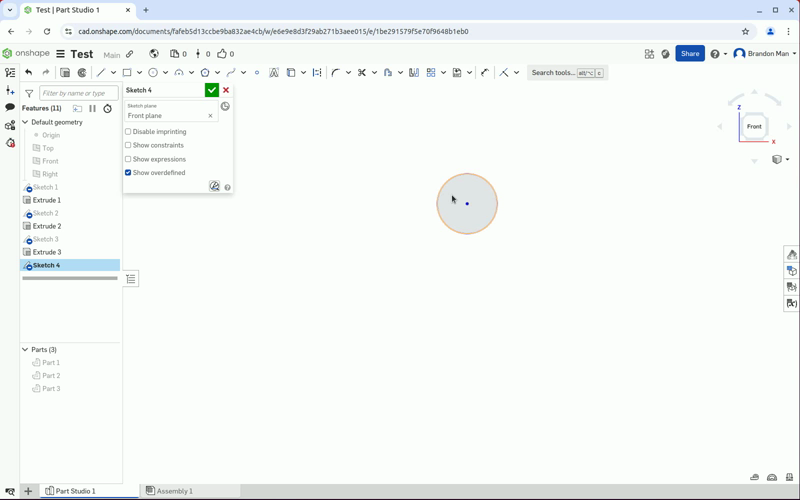
scroll(6)
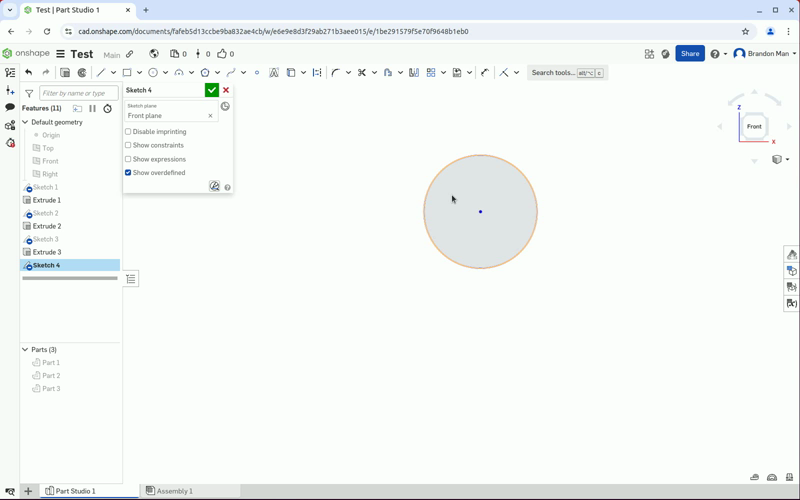
click(452, 194)
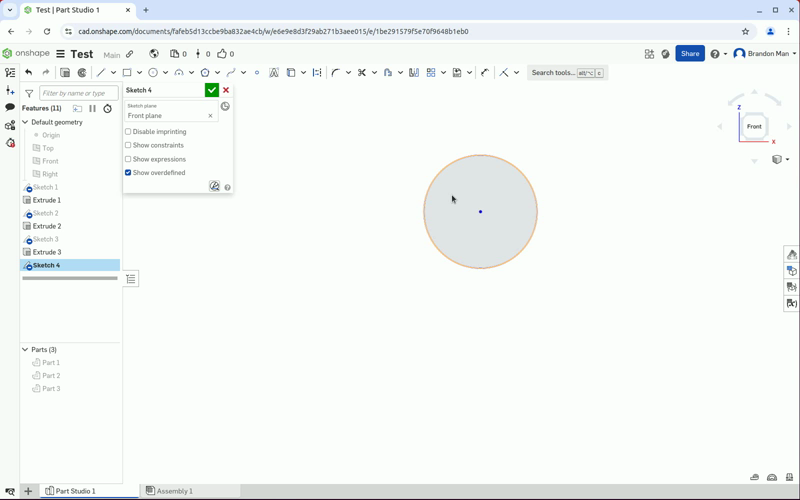
scroll(-6)
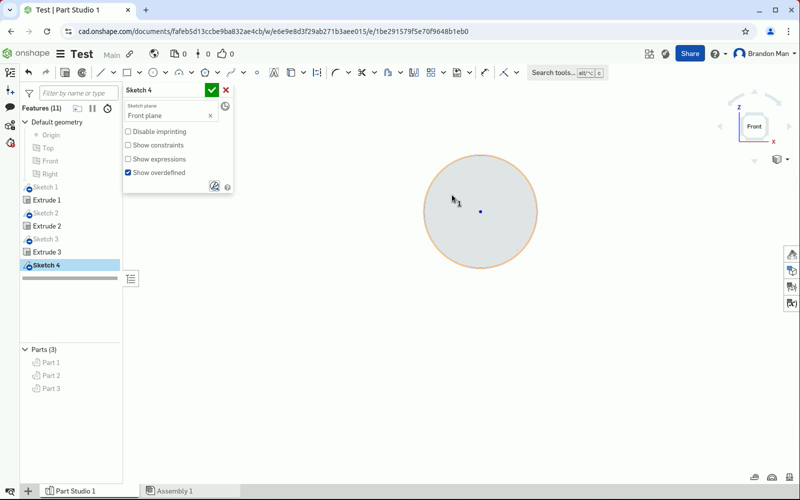
scroll(-6)
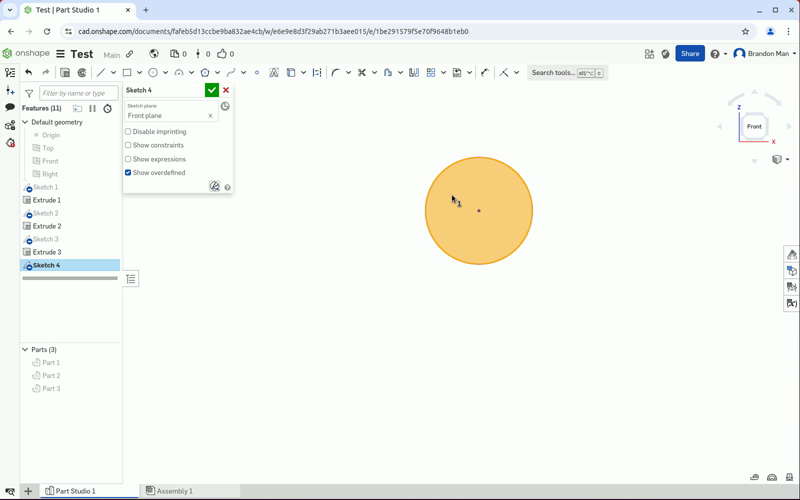
scroll(-6)
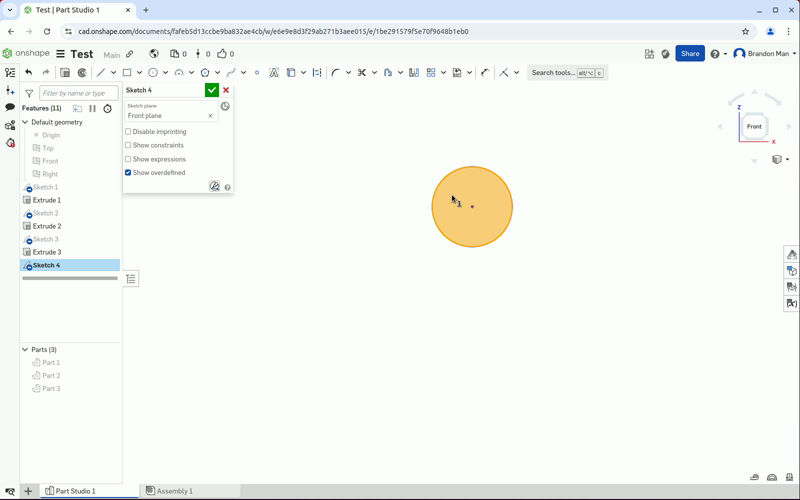
scroll(-6)
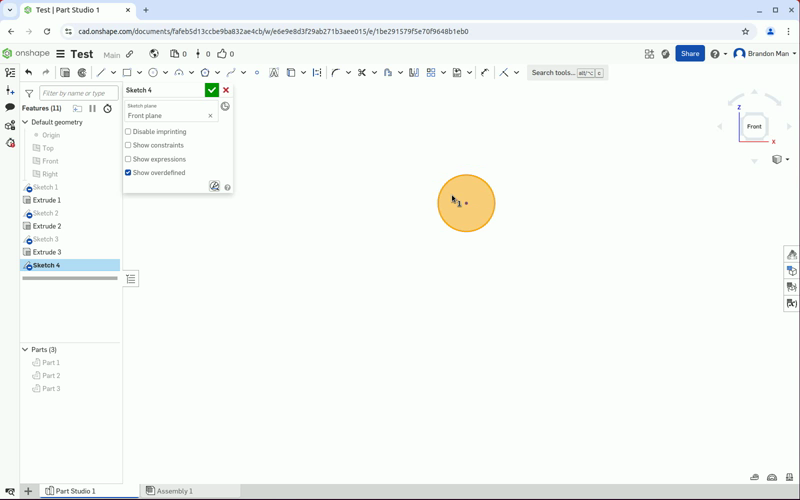
scroll(-6)
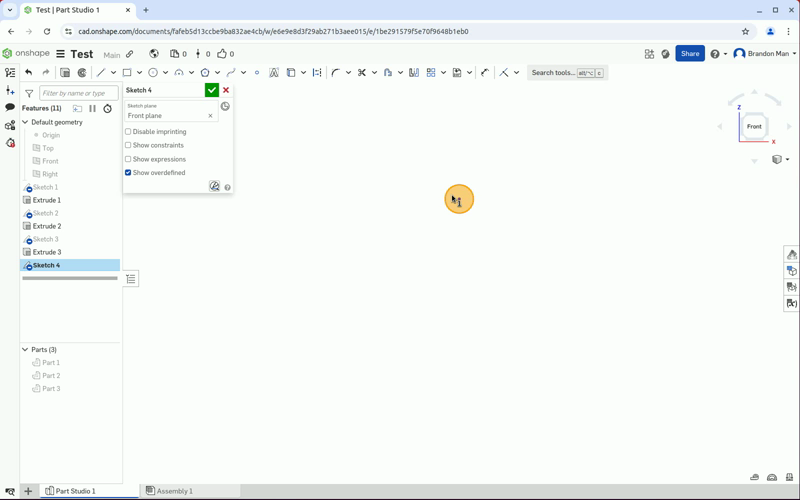
scroll(-6)
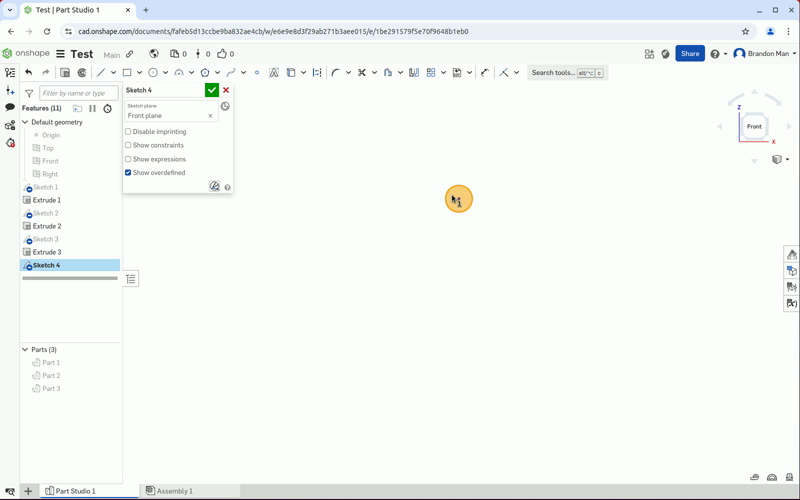
scroll(-6)
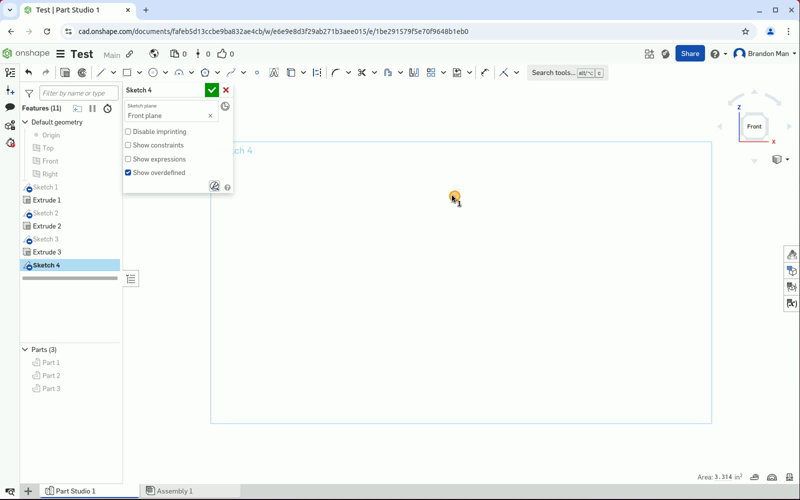
mouse_move(73, 352)
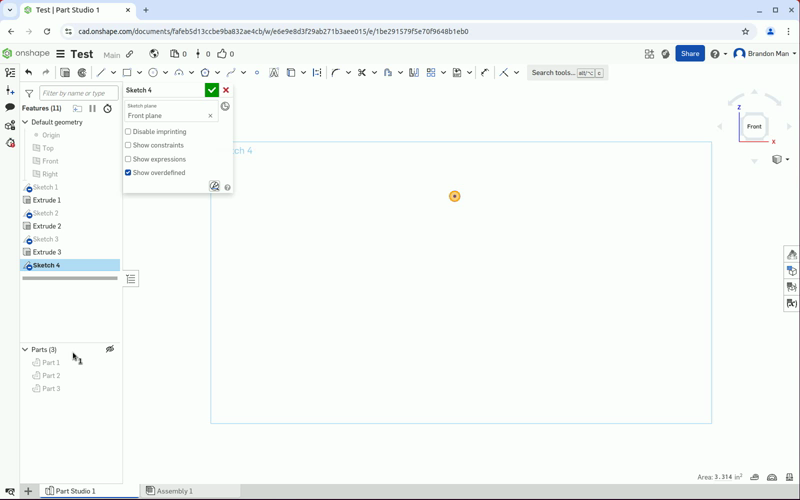
key(shift+y)
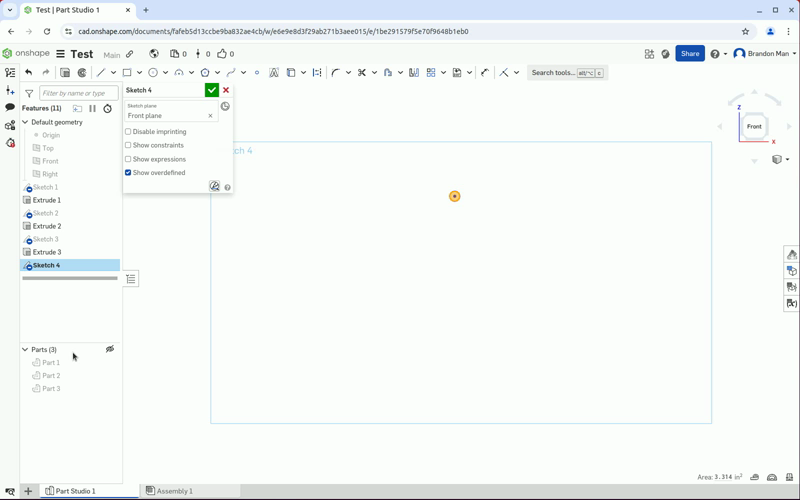
key(shift+e)
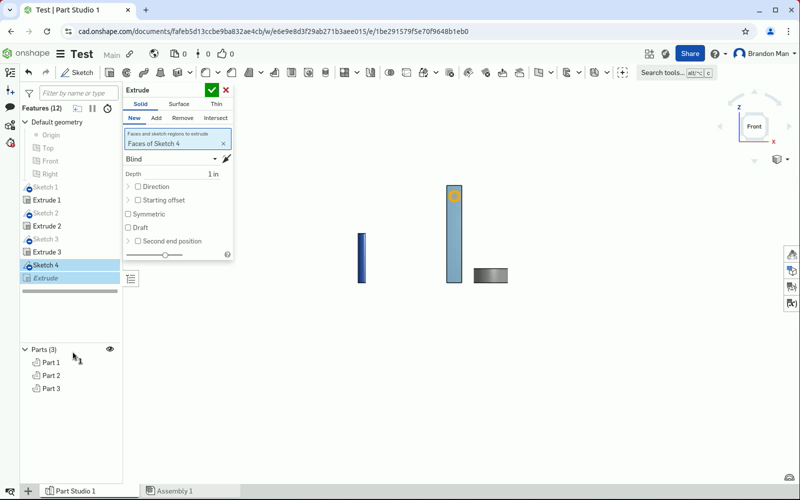
mouse_move(143, 106)
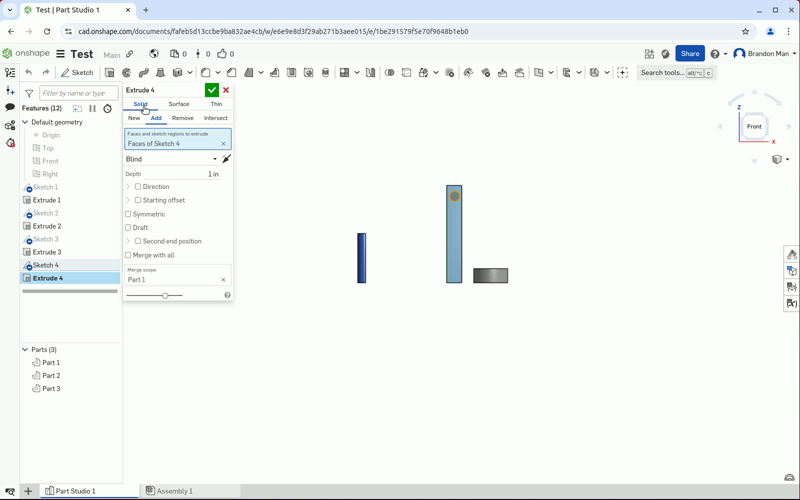
click(143, 106)
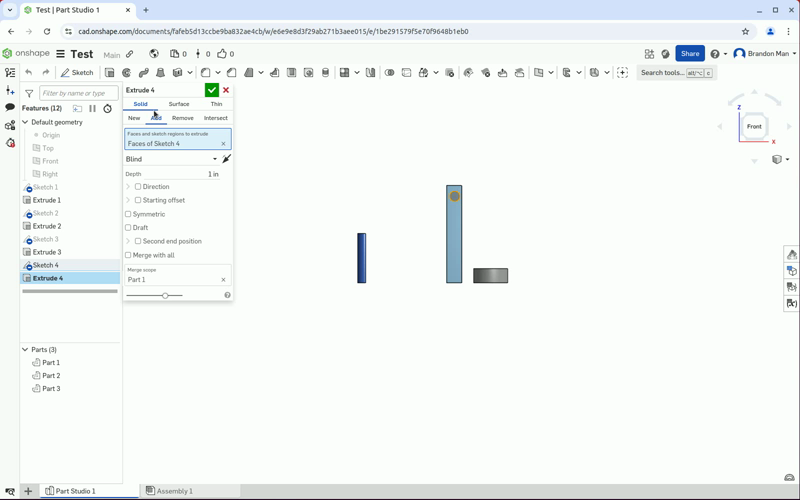
mouse_move(186, 120)
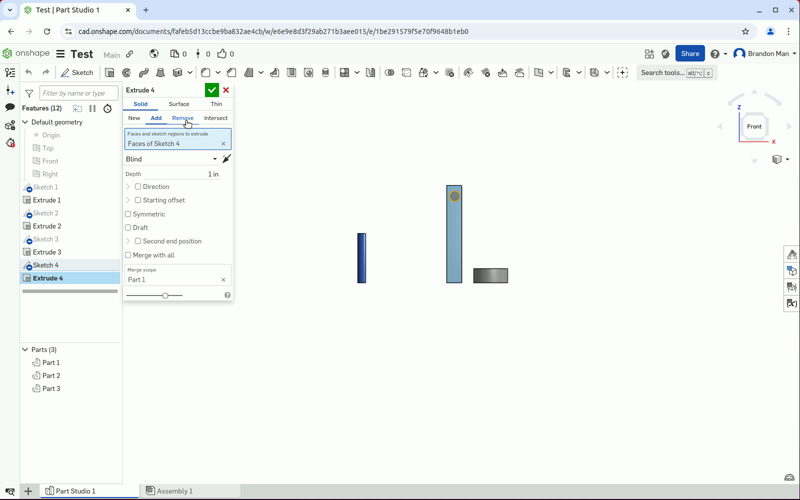
click(186, 120)
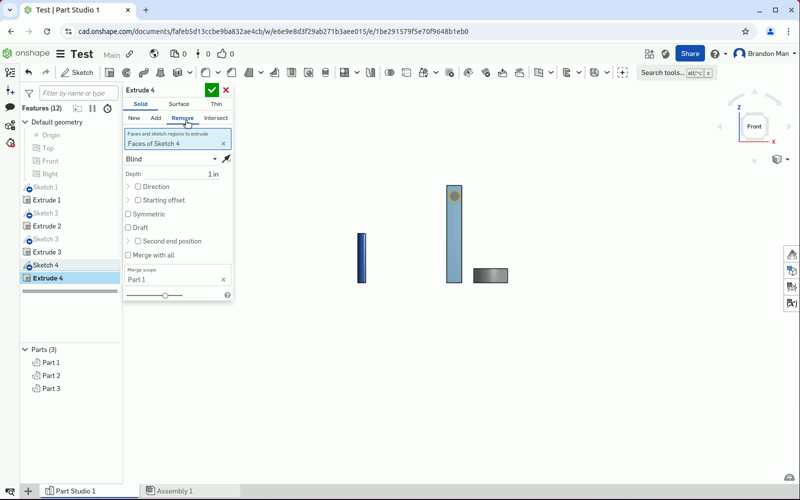
key(tab, 4)
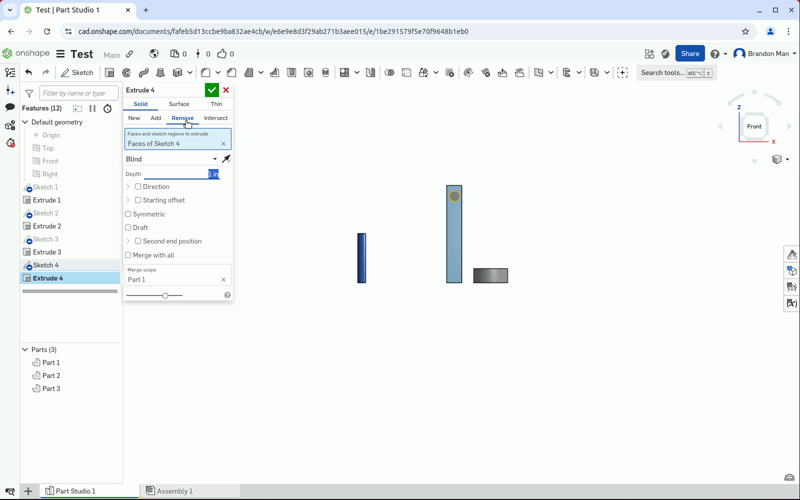
text(10.11)
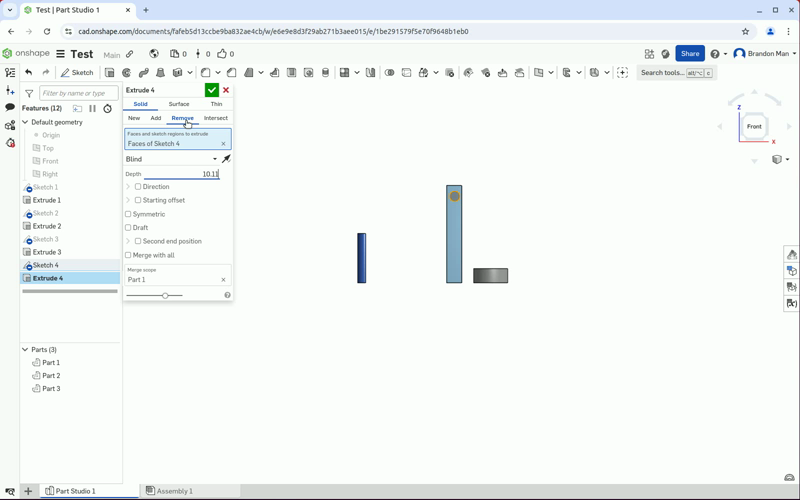
key(tab, 6)
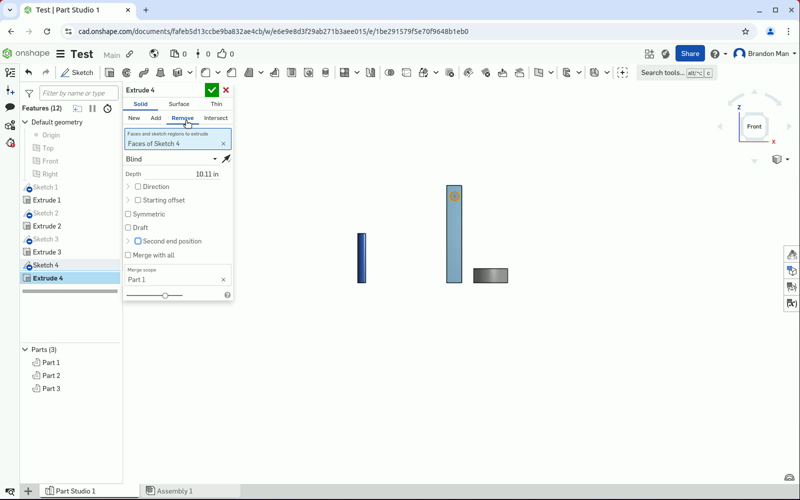
key(space)
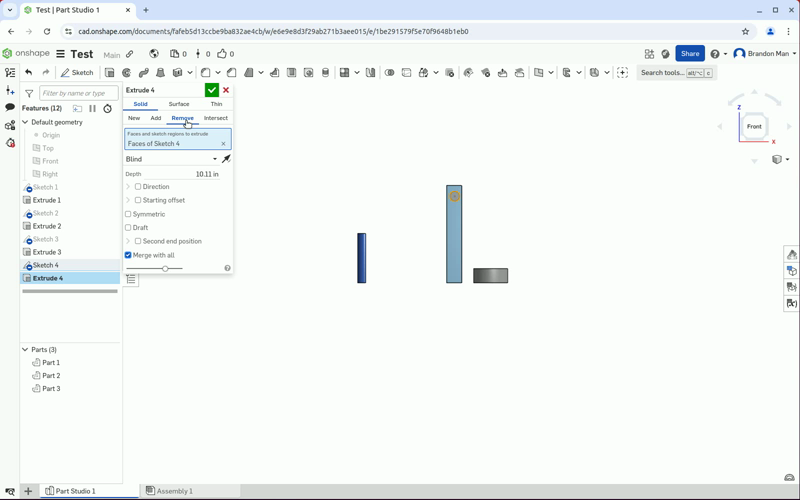
key(enter)
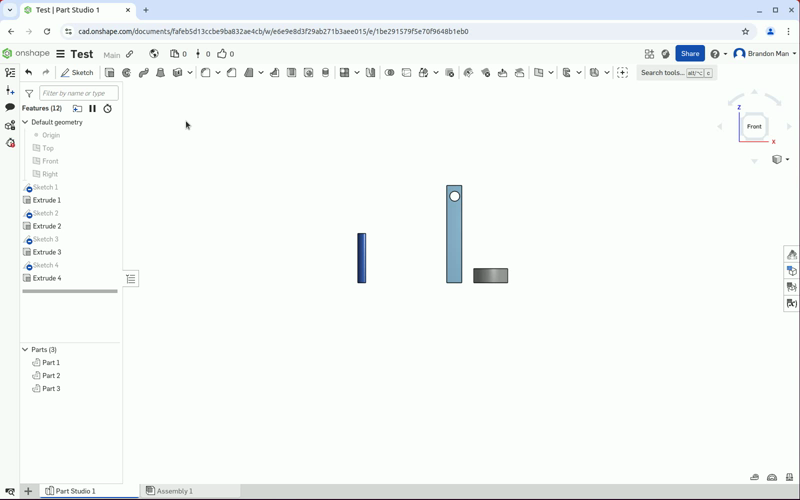
key(shift+h)
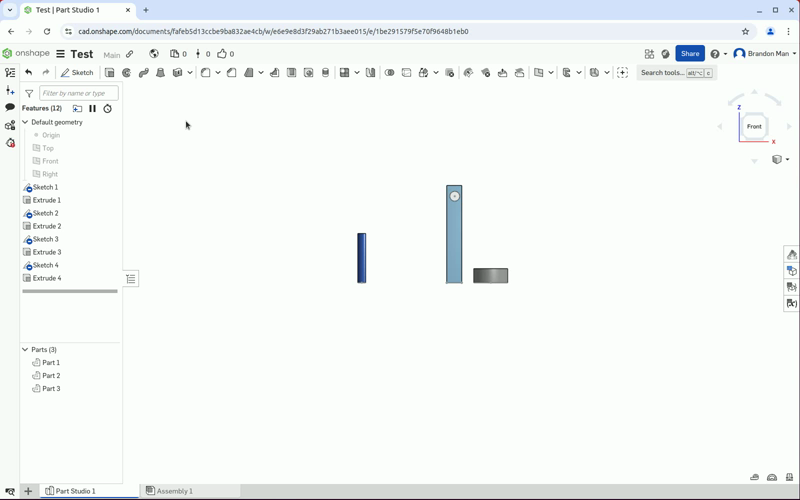
key(shift+h)
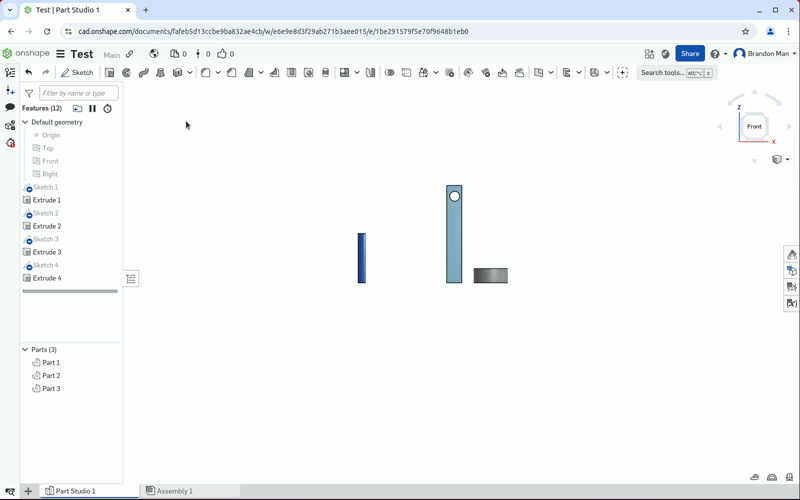
mouse_move(73, 189)
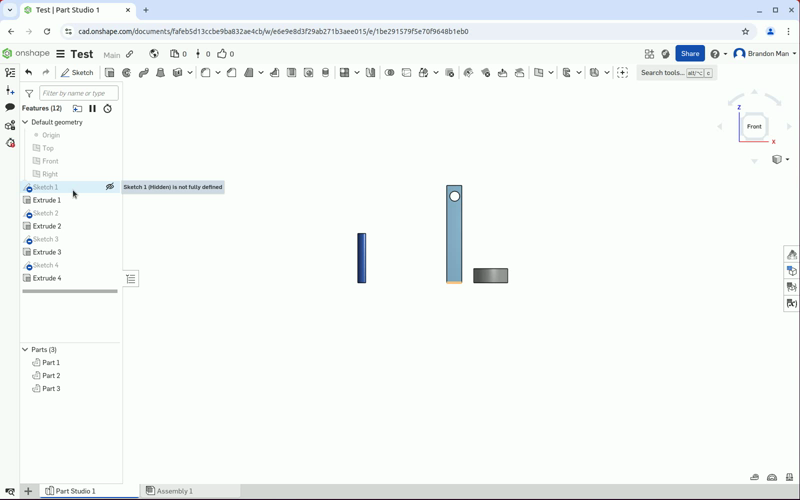
click(73, 189)
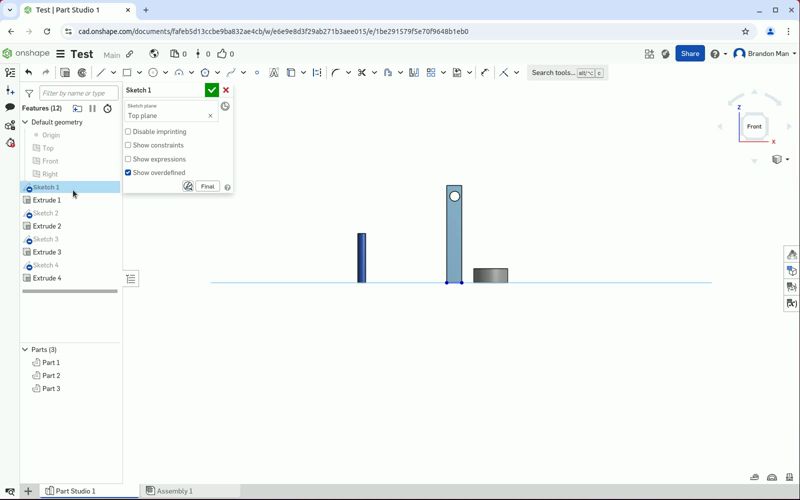
mouse_move(229, 92)
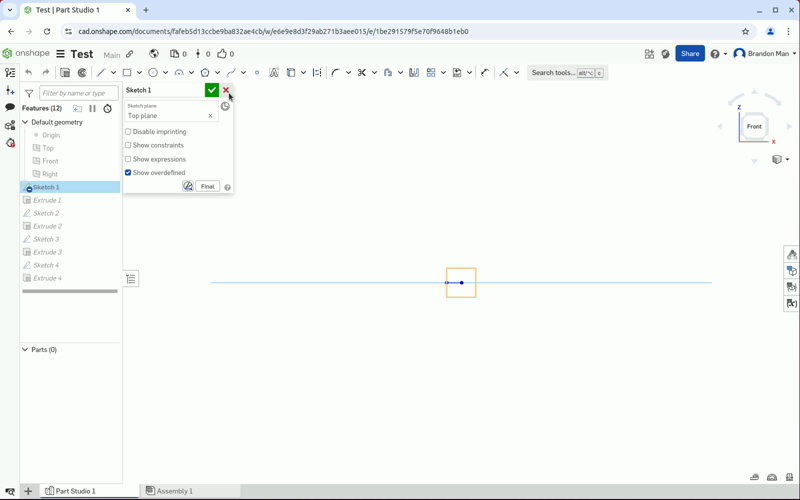
click(229, 92)
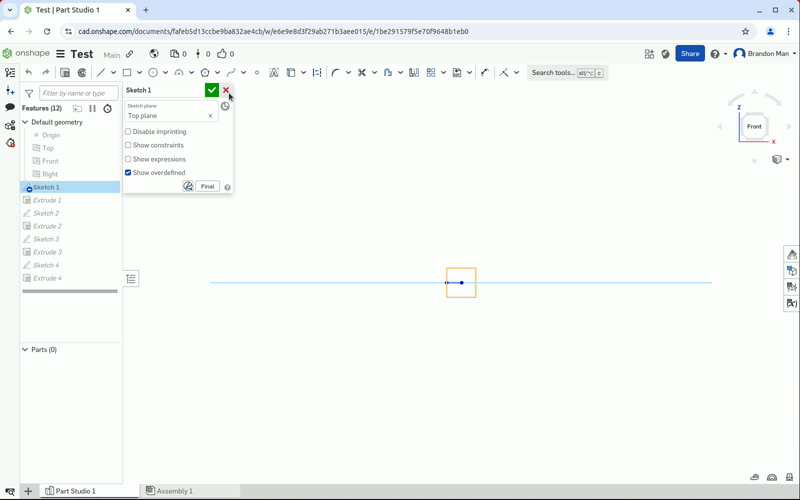
key(shift+s)
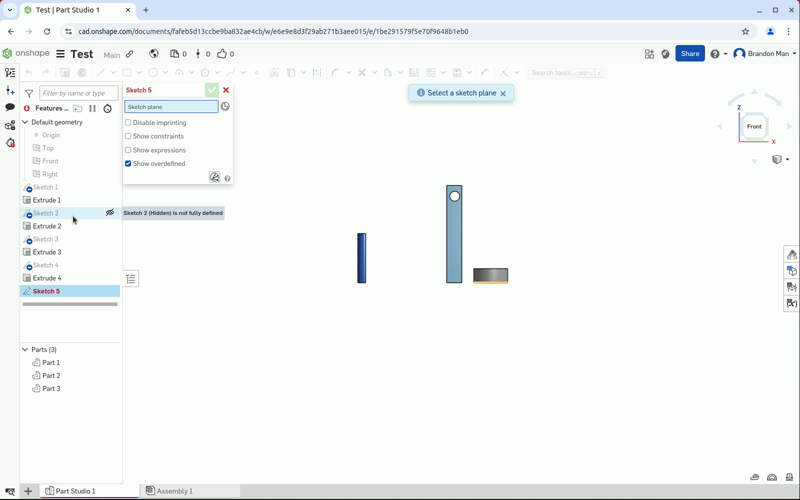
scroll(3)
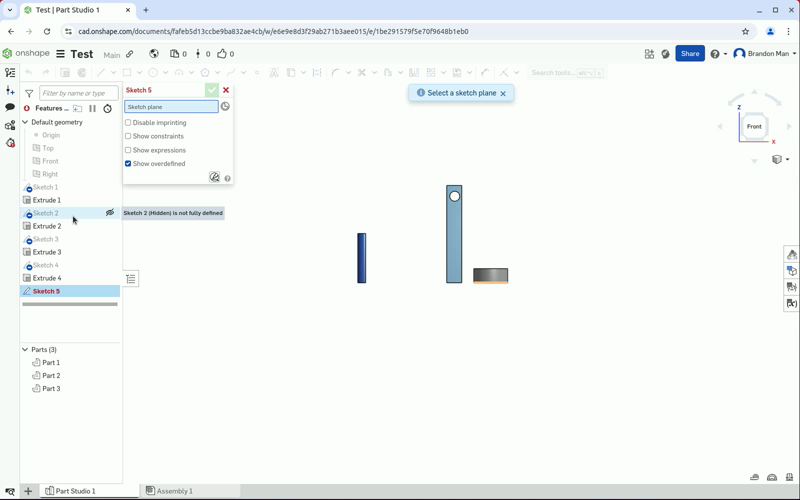
mouse_move(73, 163)
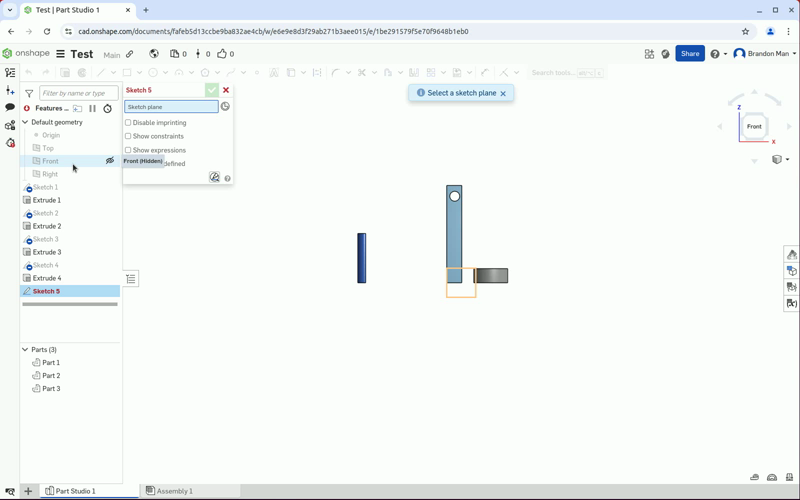
click(73, 163)
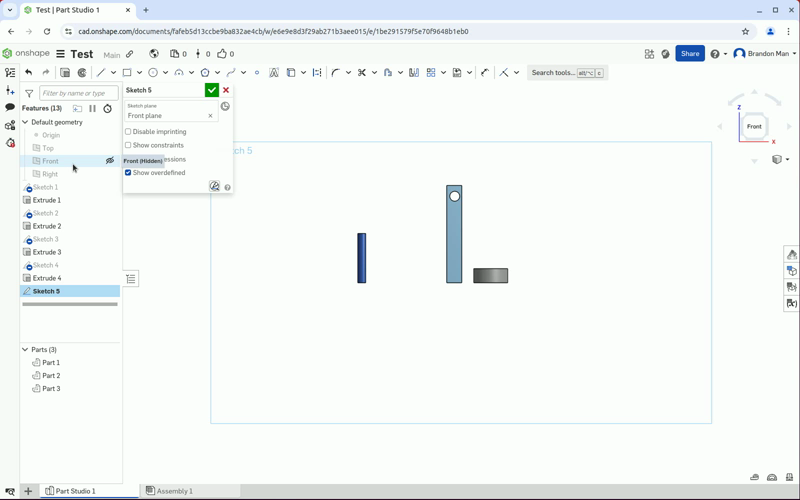
mouse_move(73, 352)
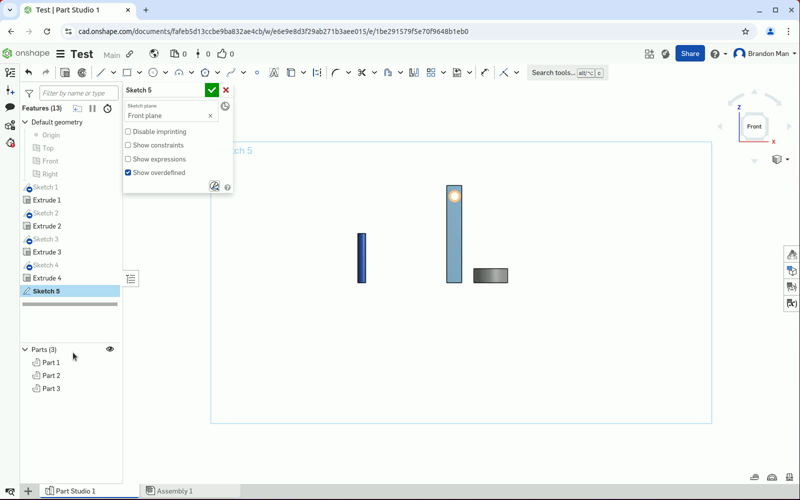
key(y)
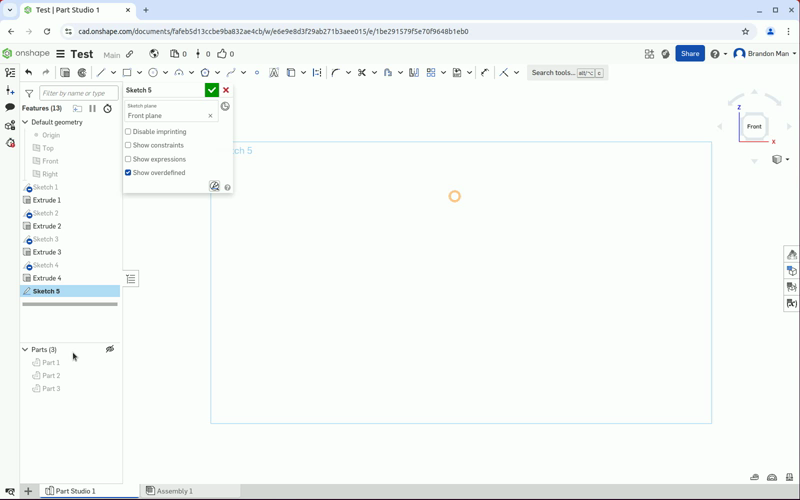
key(c)
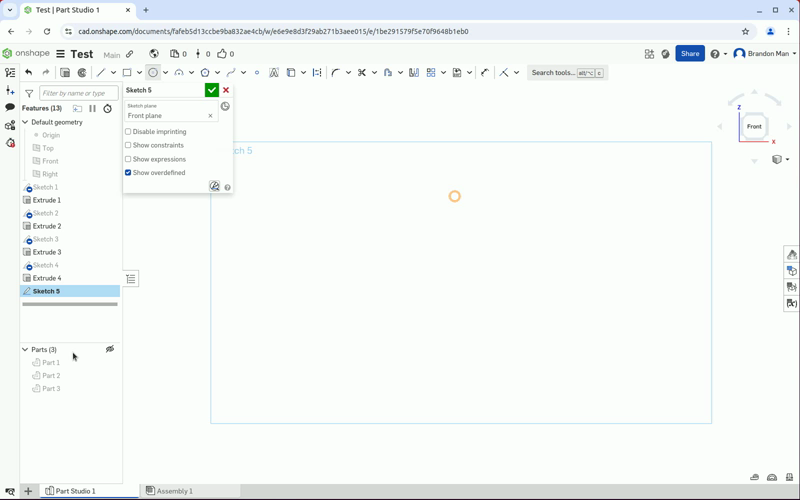
key_down(shift)
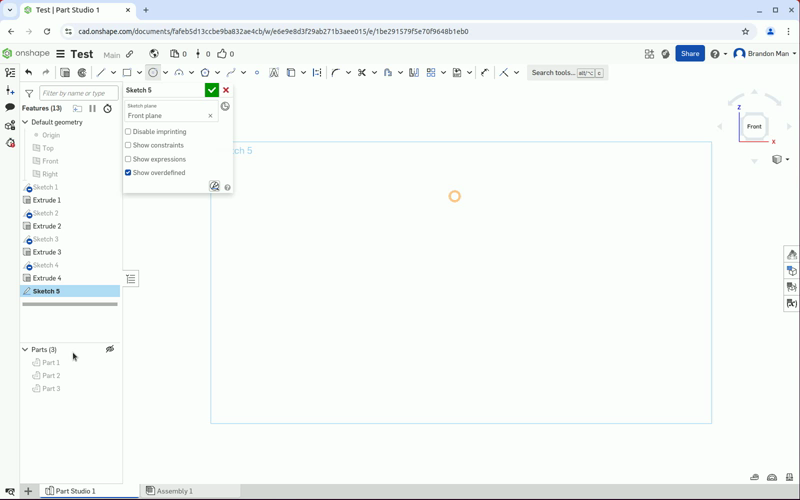
mouse_move(454, 274)
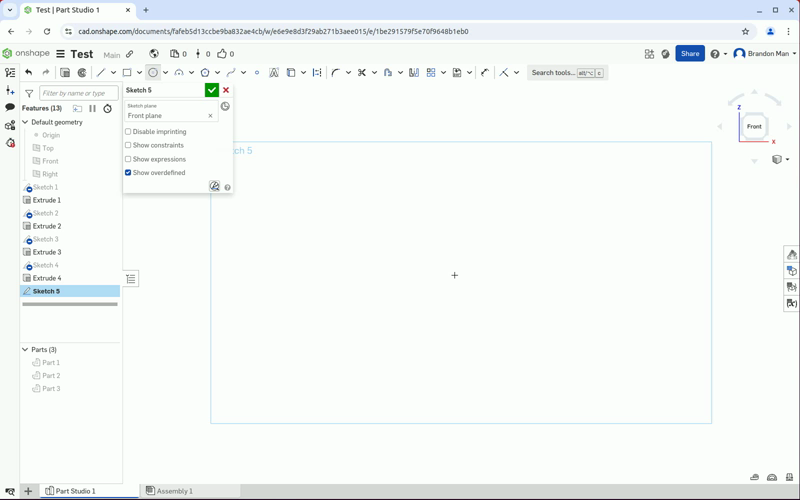
click(454, 274)
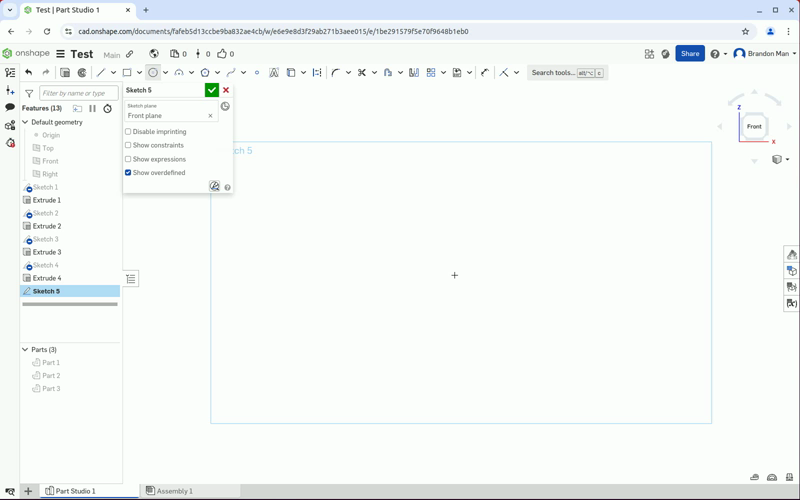
key_up(shift)
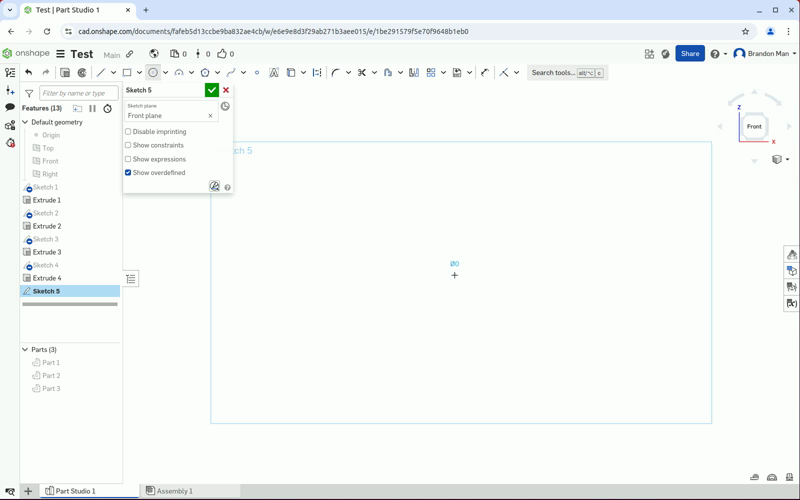
mouse_move(459, 274)
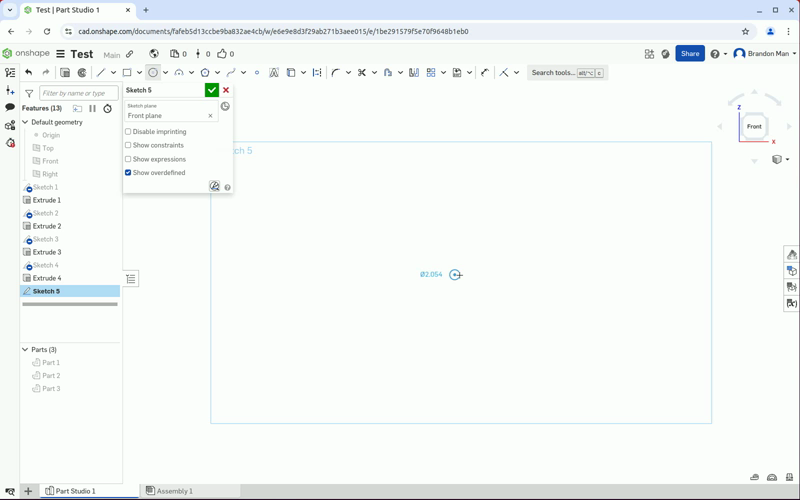
click(459, 274)
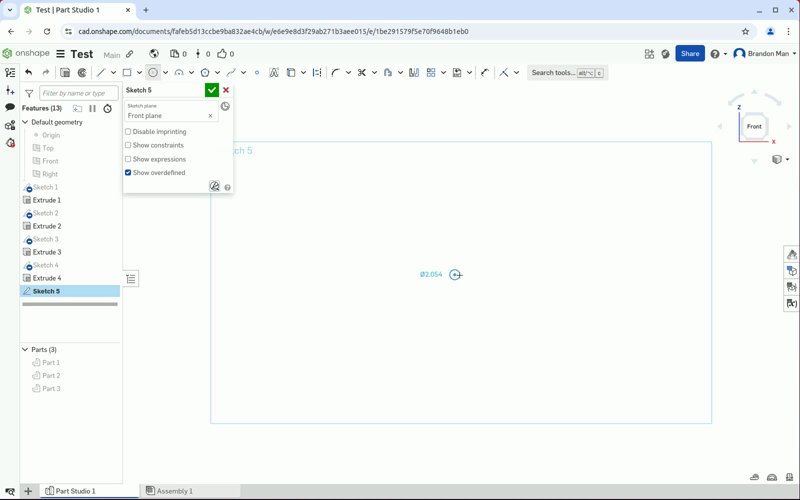
key(esc)
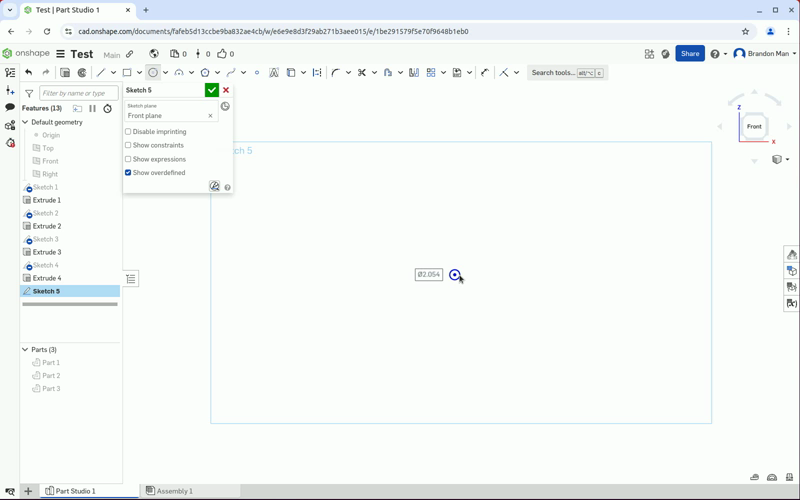
mouse_move(453, 271)
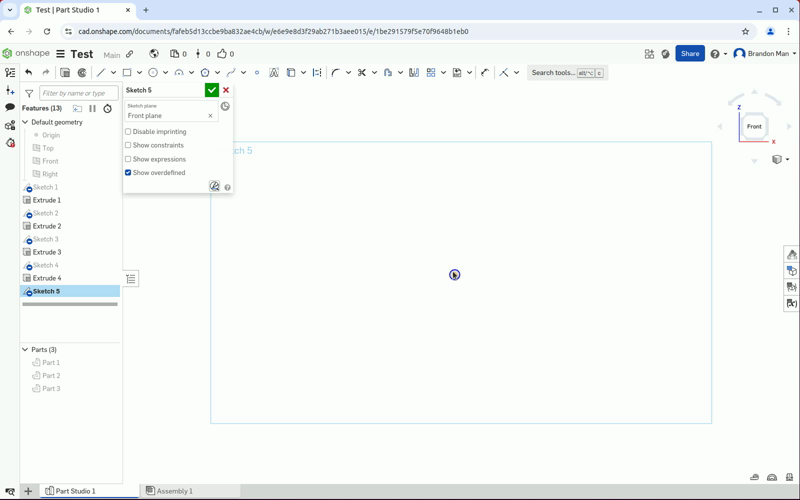
scroll(6)
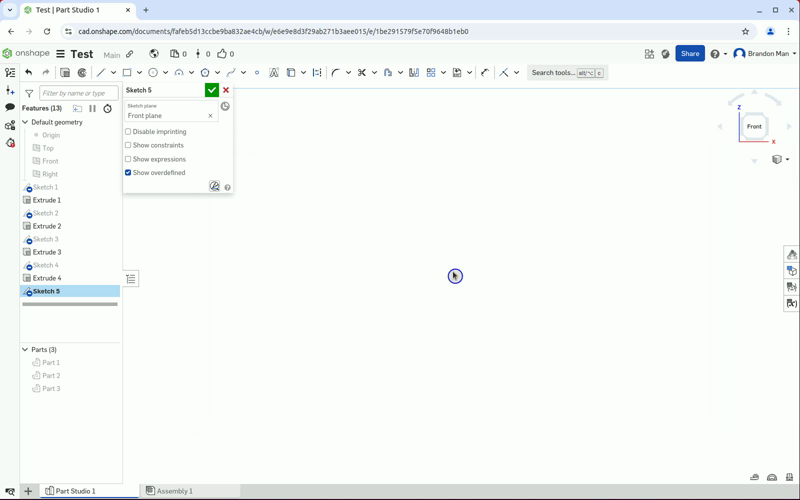
scroll(6)
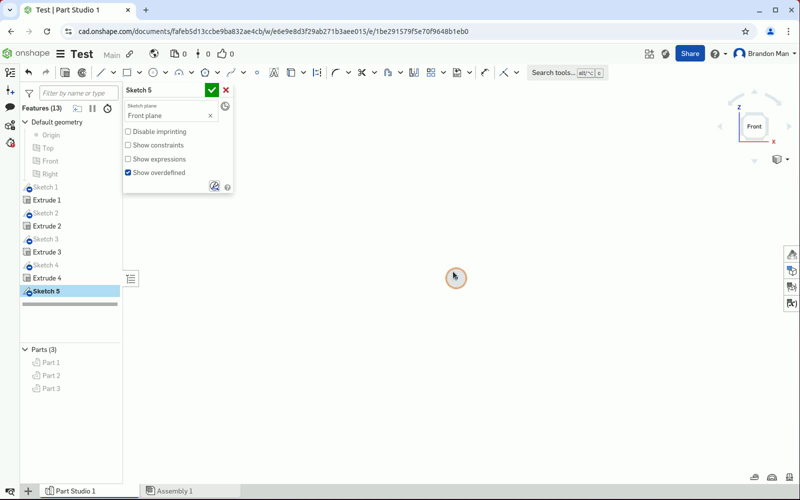
scroll(6)
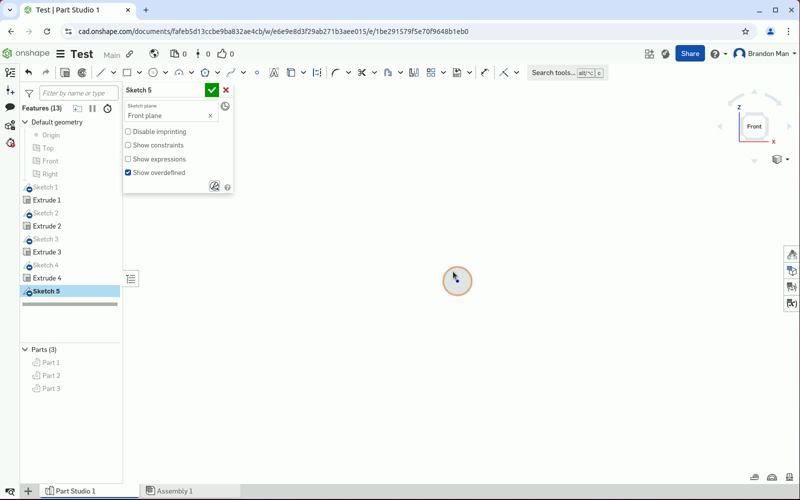
scroll(6)
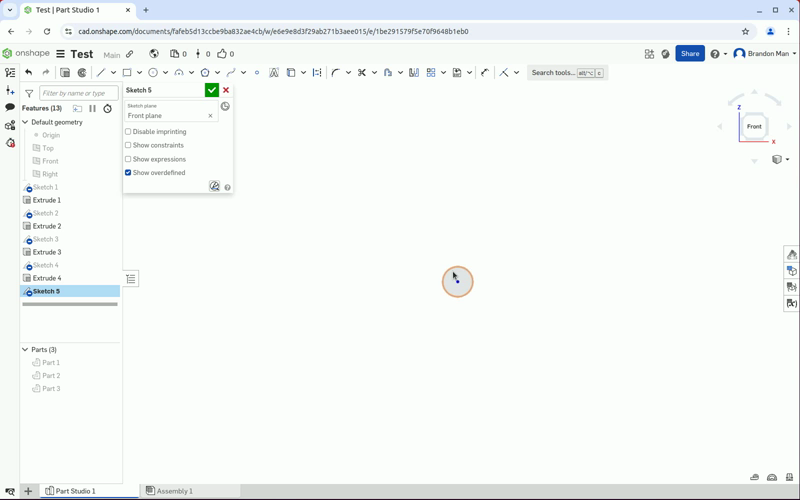
scroll(6)
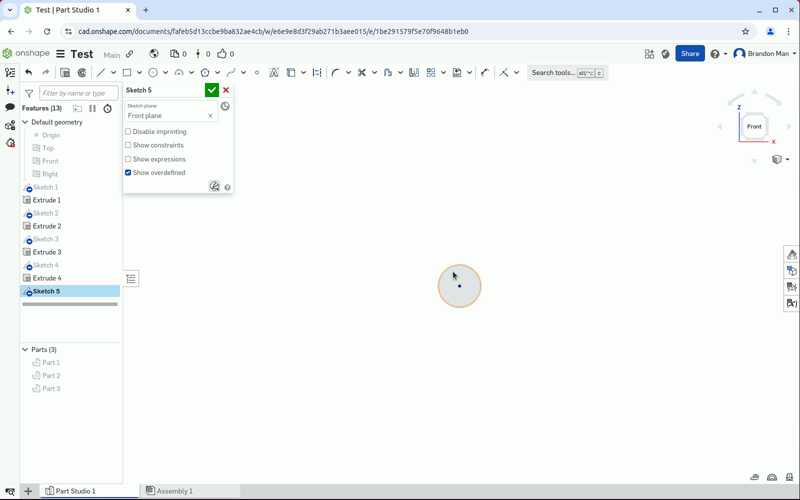
scroll(6)
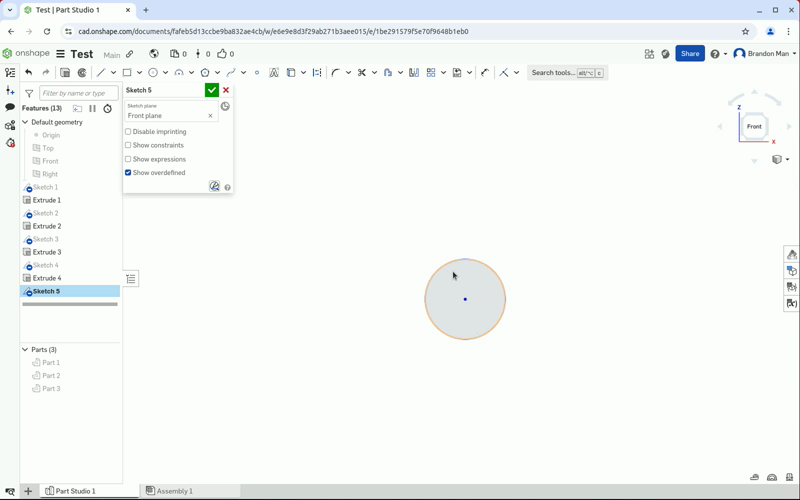
scroll(6)
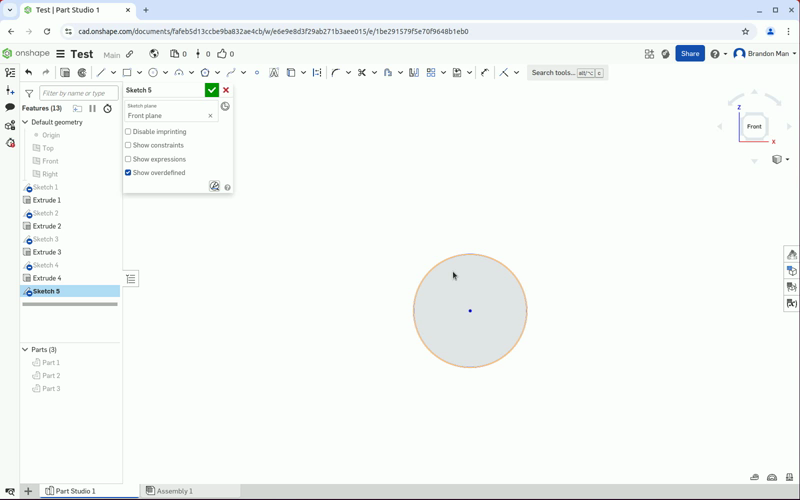
click(453, 271)
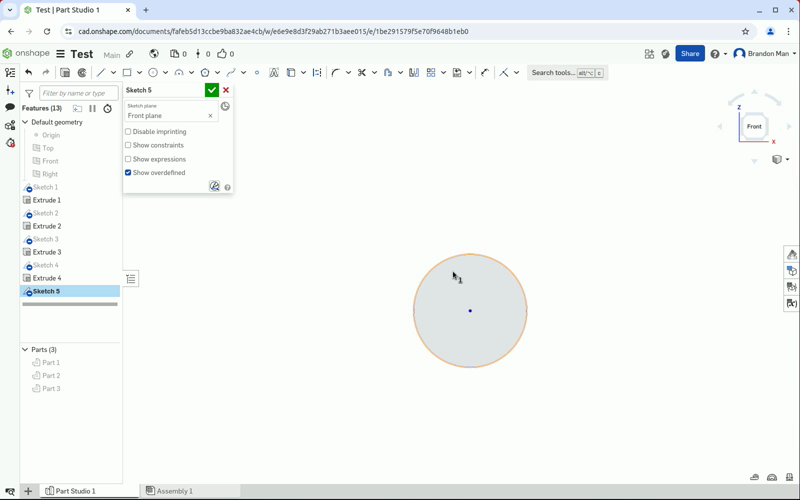
scroll(-6)
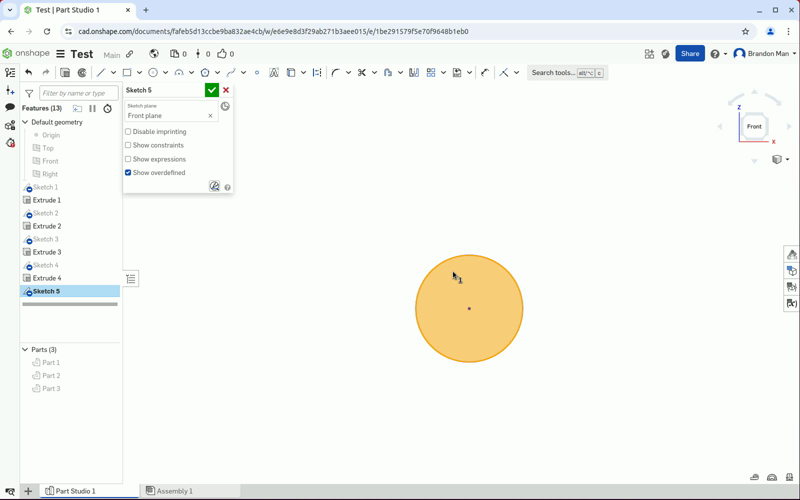
scroll(-6)
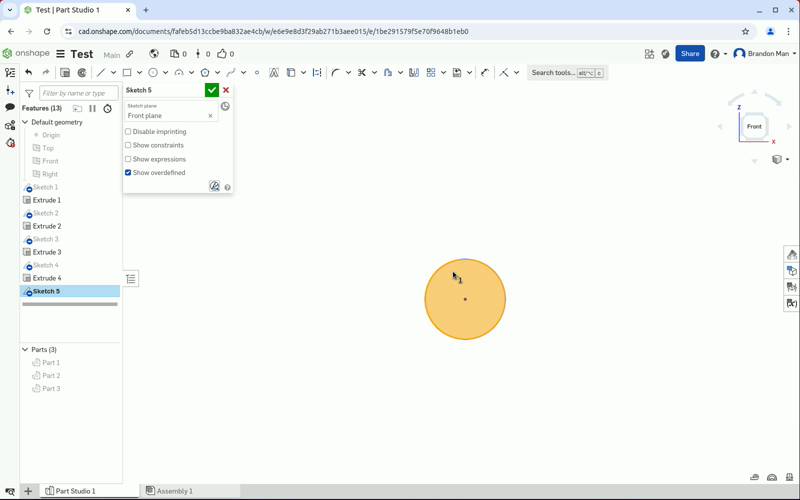
scroll(-6)
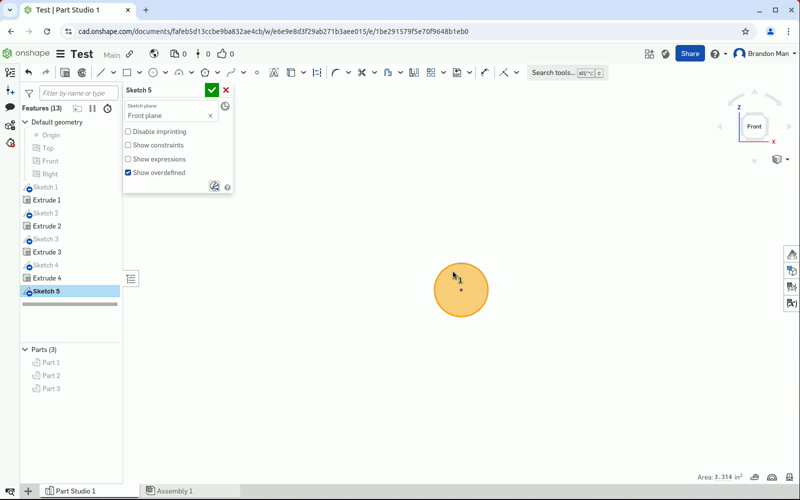
scroll(-6)
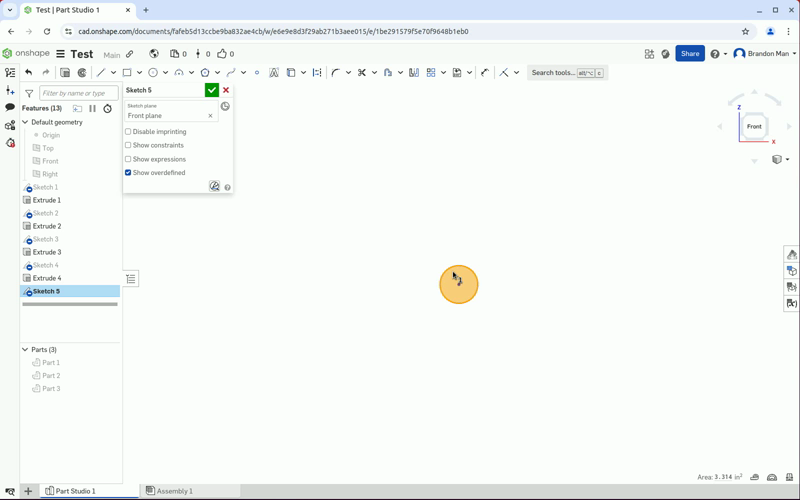
scroll(-6)
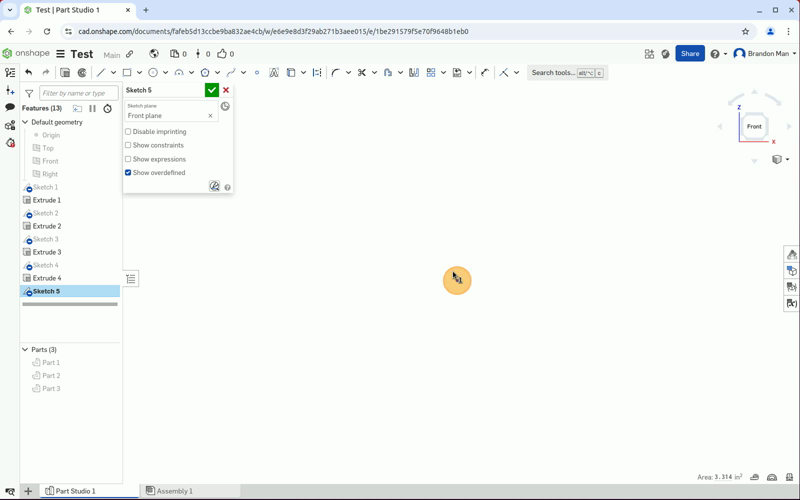
scroll(-6)
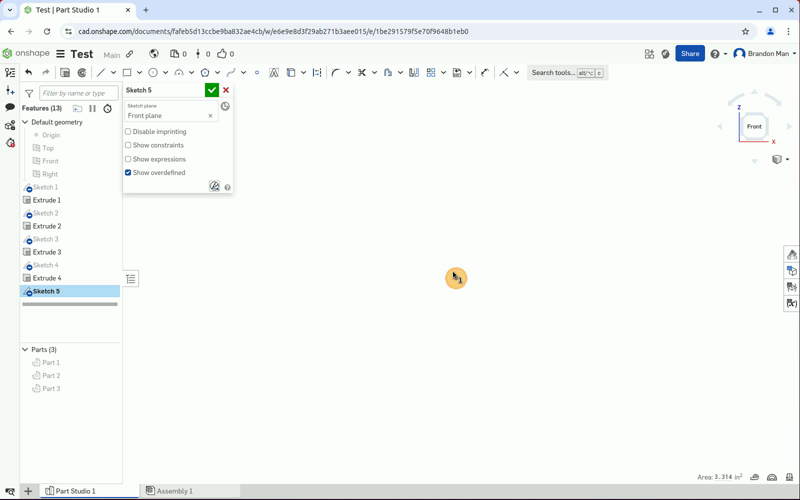
scroll(-6)
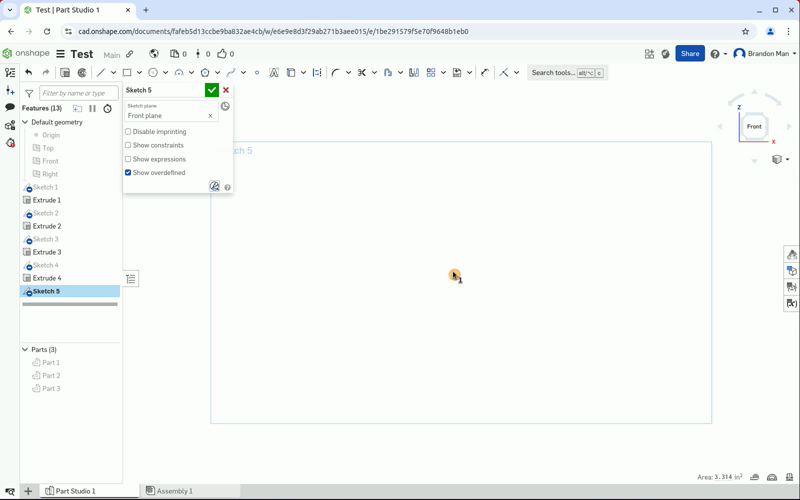
mouse_move(73, 352)
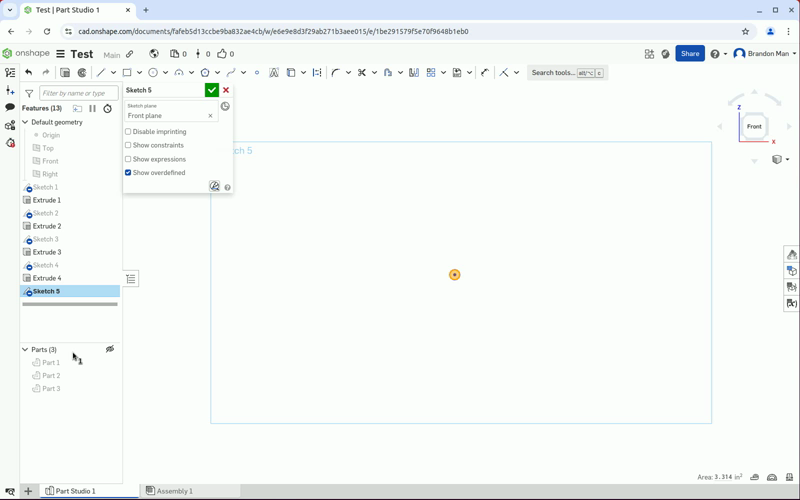
key(shift+y)
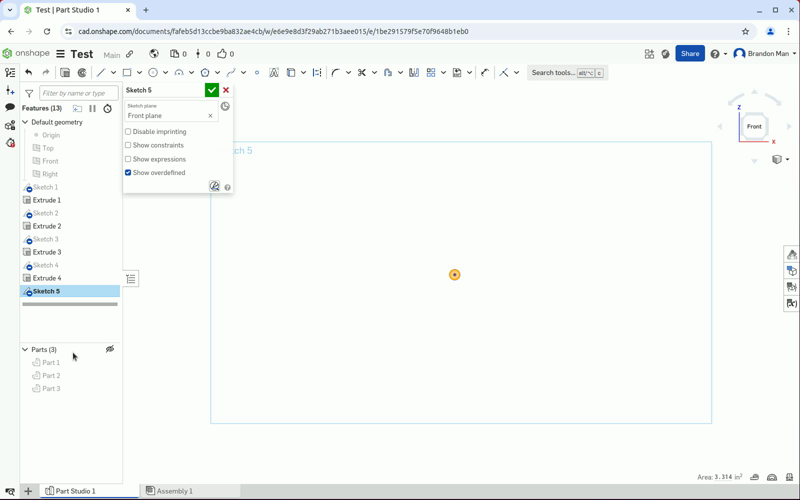
key(shift+e)
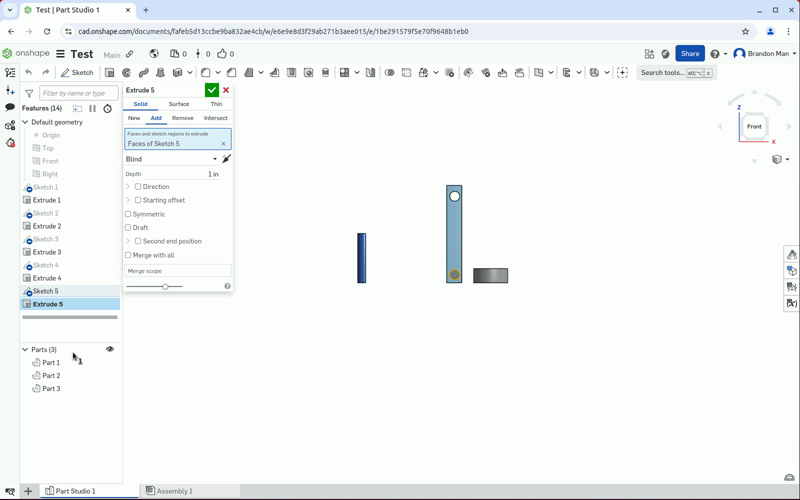
mouse_move(143, 106)
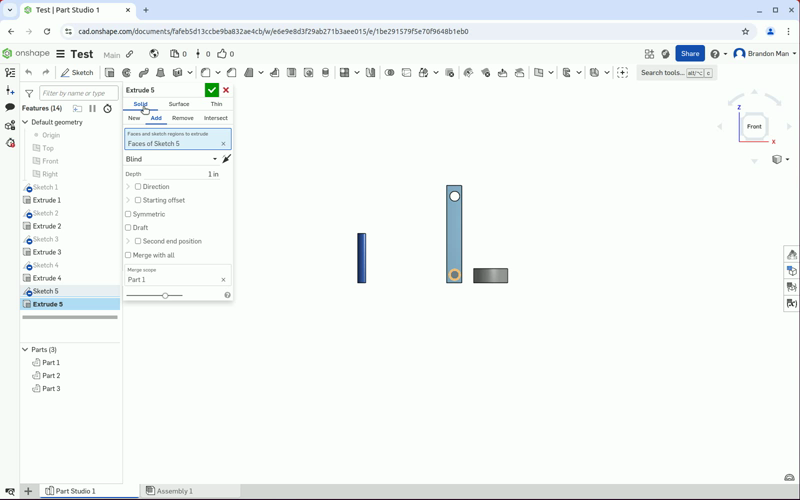
click(143, 106)
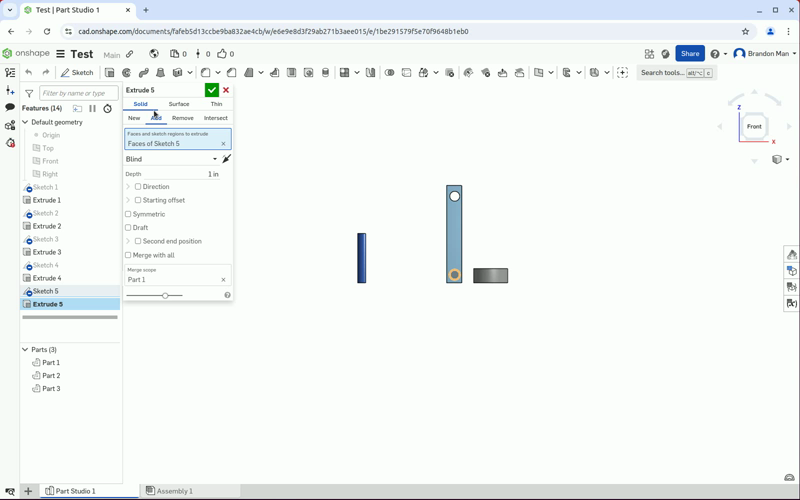
mouse_move(186, 120)
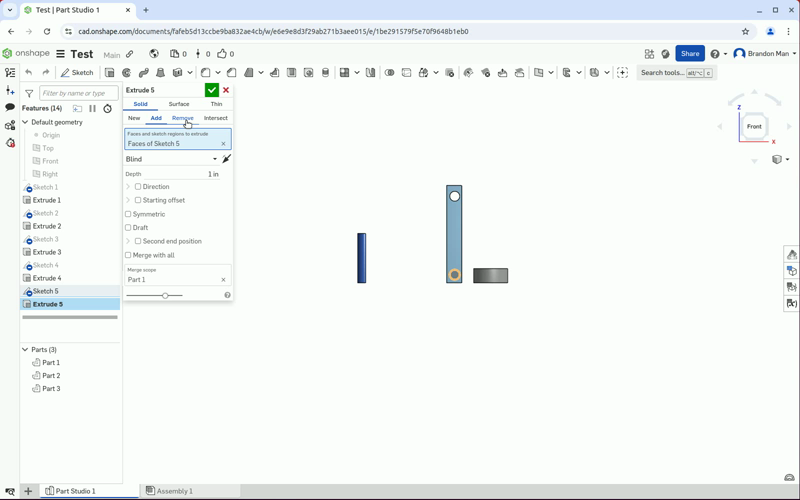
click(186, 120)
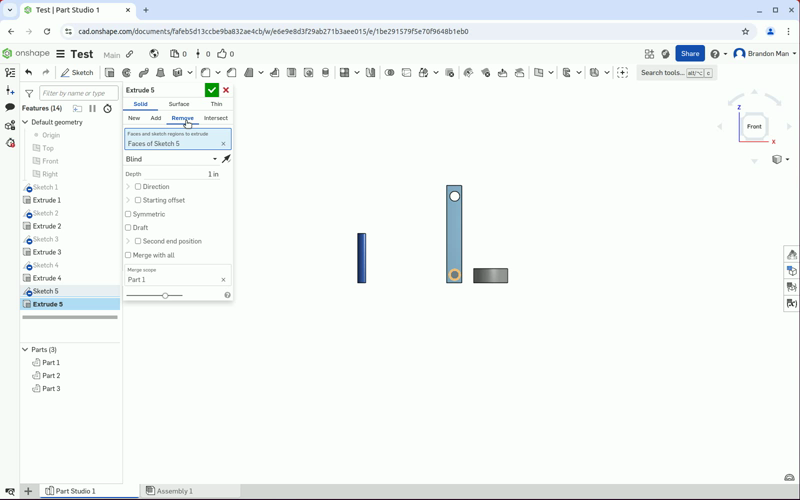
key(tab, 4)
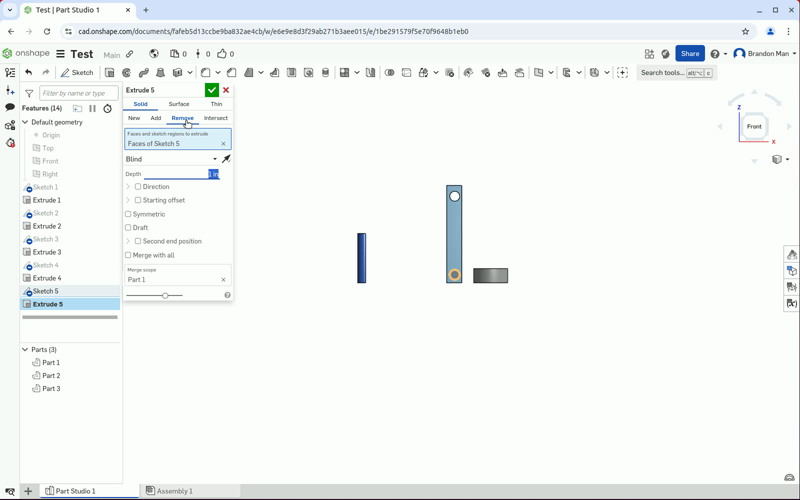
text(10.11)
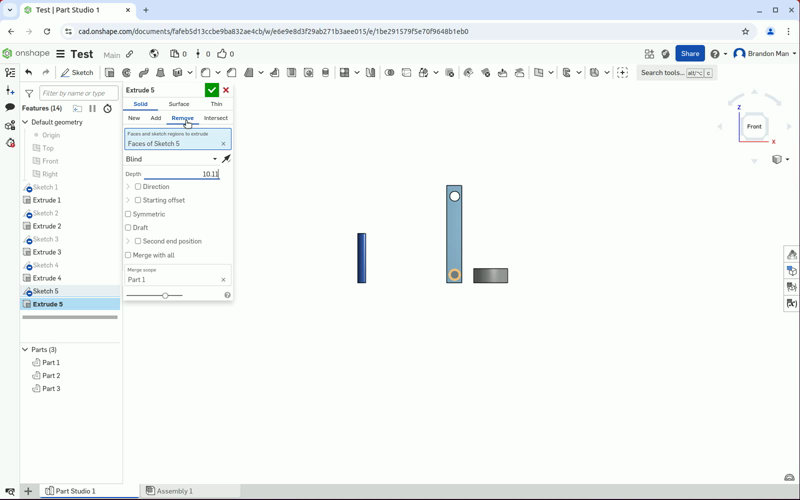
key(tab, 6)
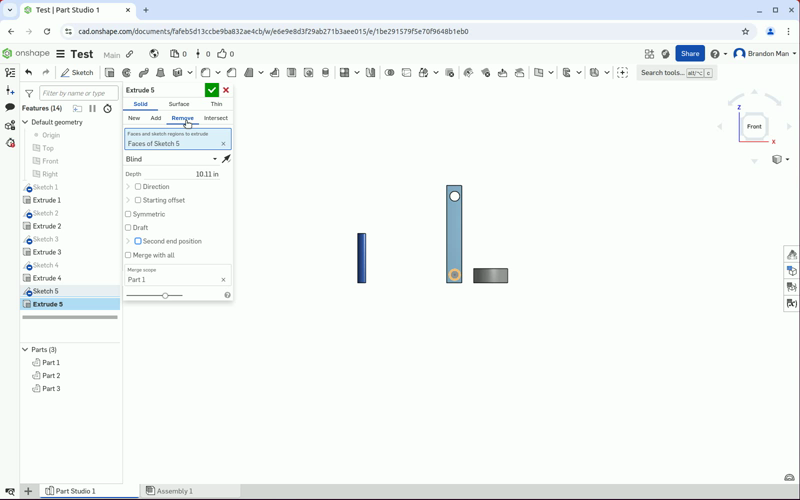
key(space)
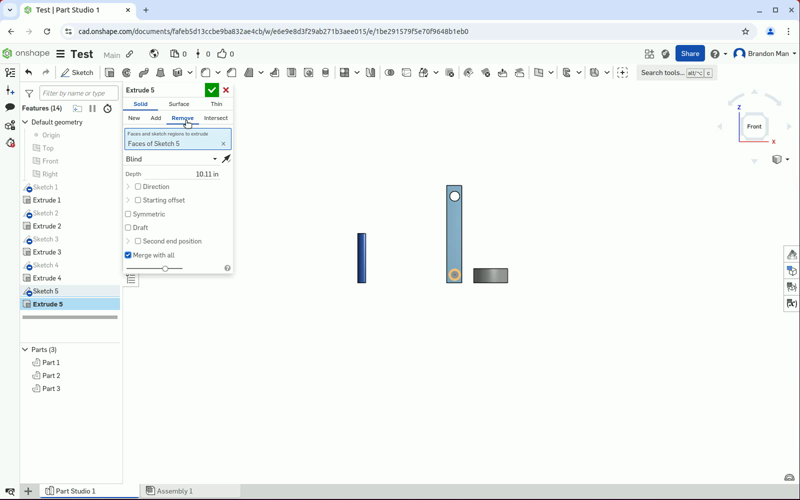
key(enter)
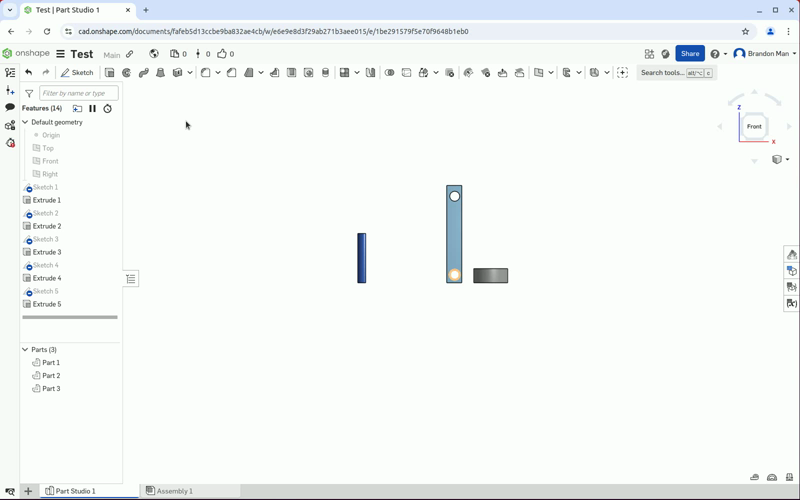
key(shift+h)
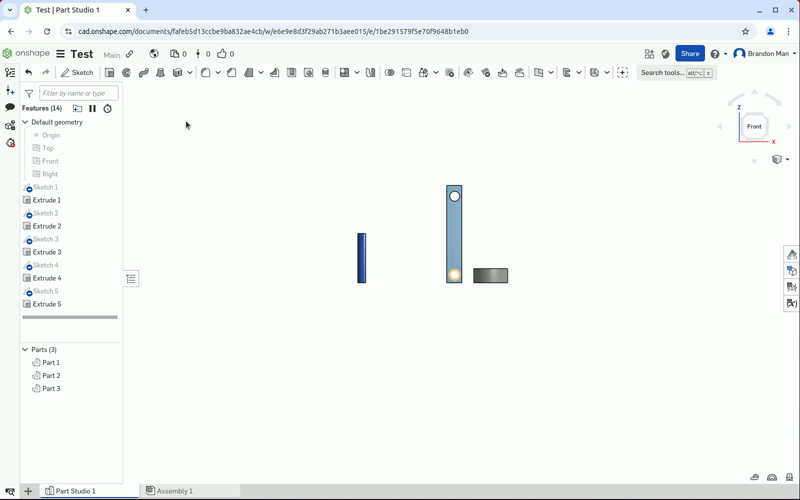
key(shift+h)
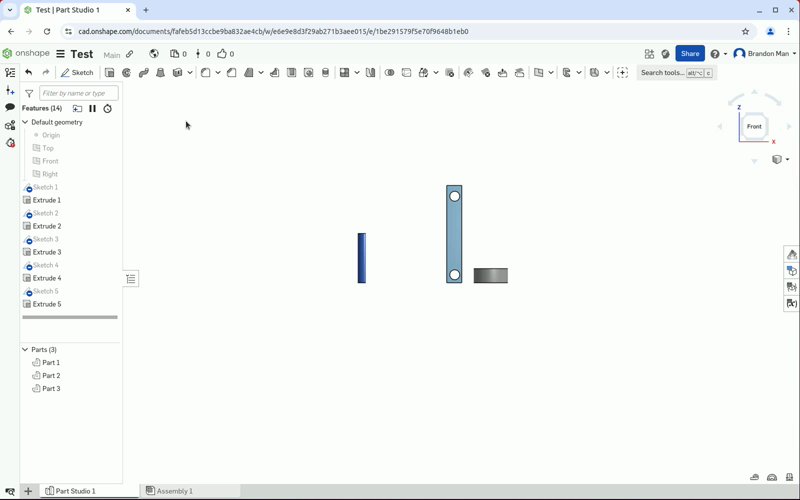
mouse_move(73, 189)
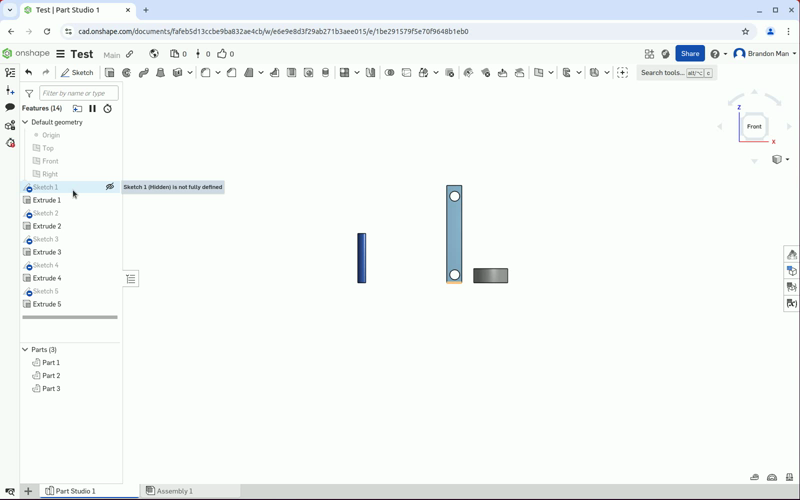
click(73, 189)
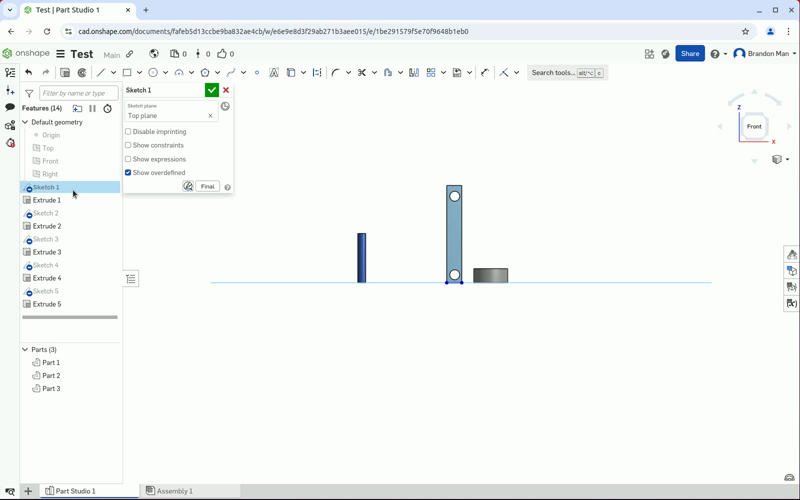
mouse_move(229, 92)
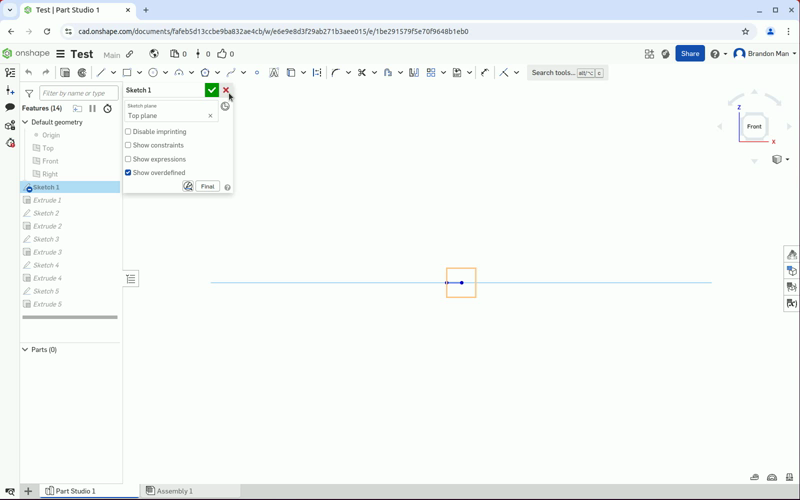
click(229, 92)
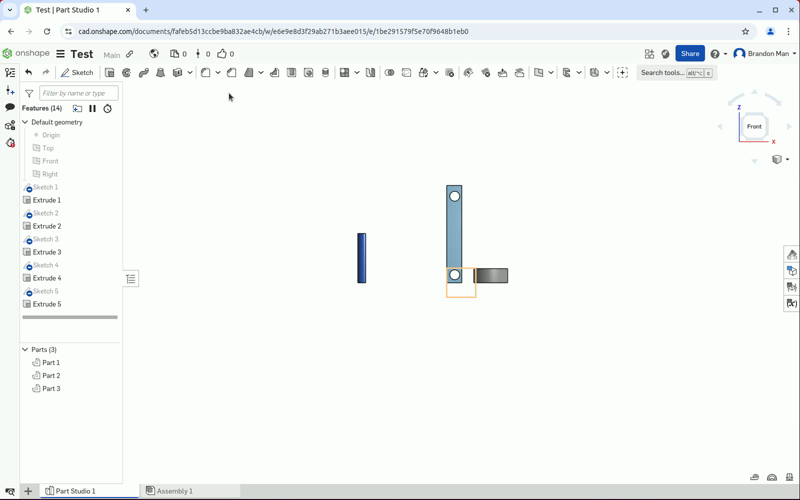
mouse_move(73, 352)
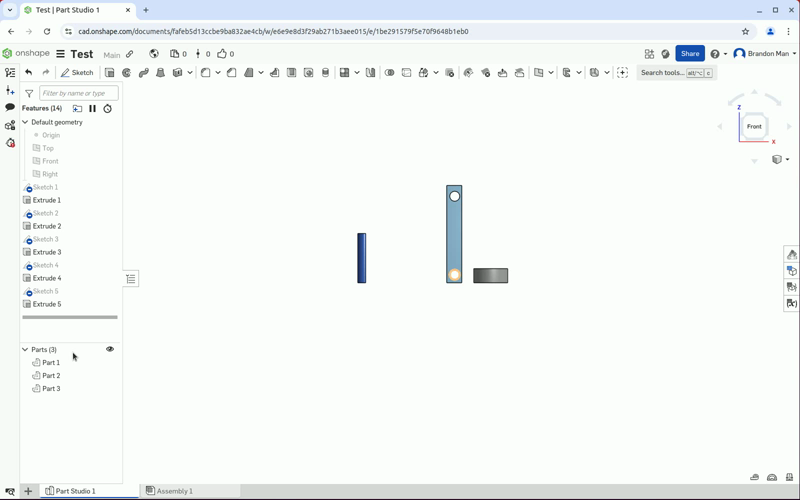
key(y)
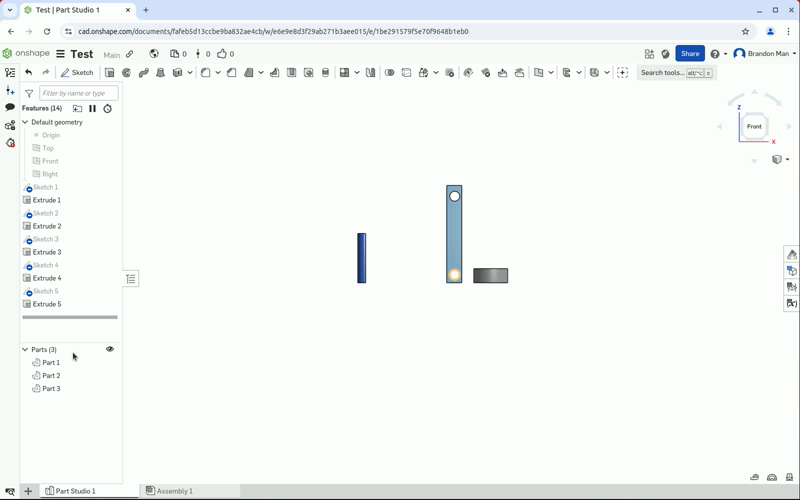
key(shift+p)
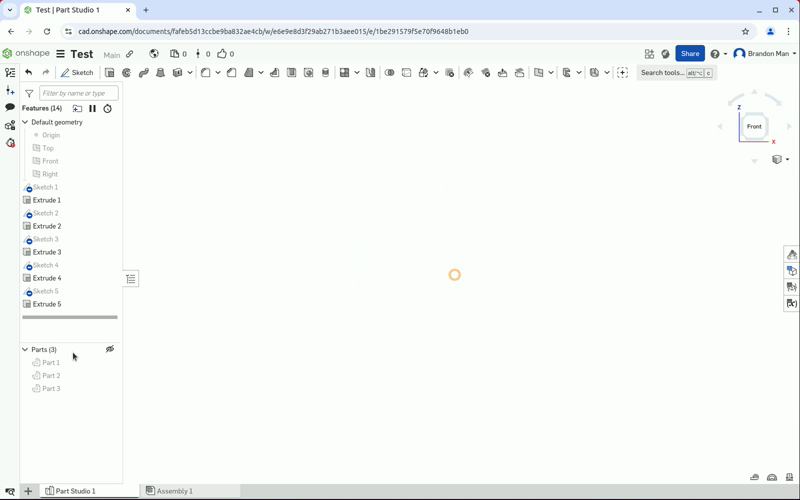
key(space)
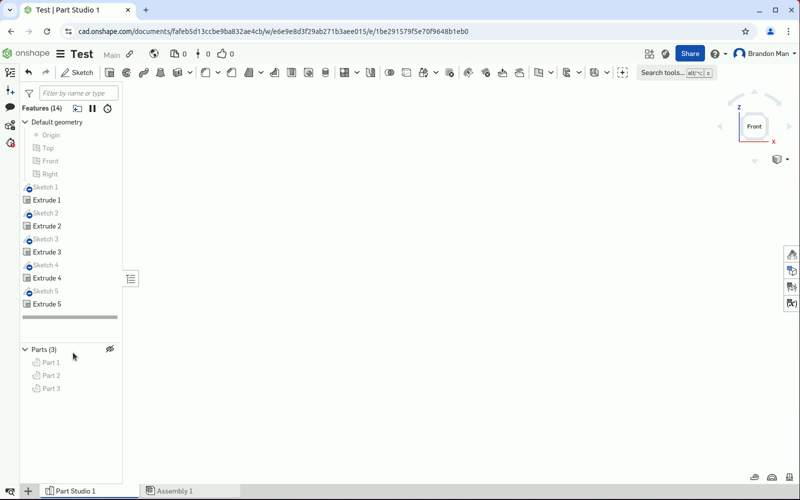
key_down(shift)
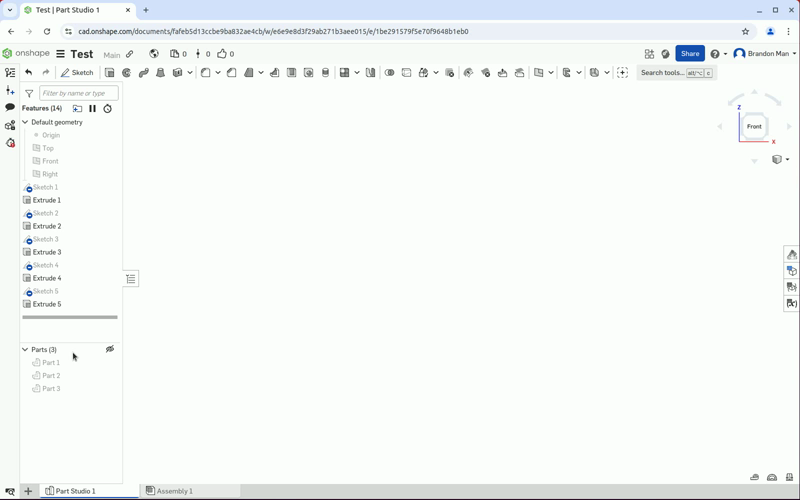
key(down)
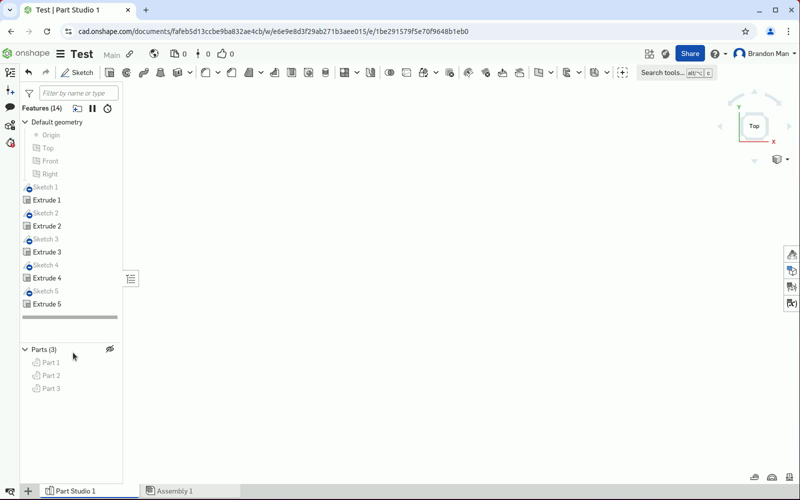
key_up(shift)
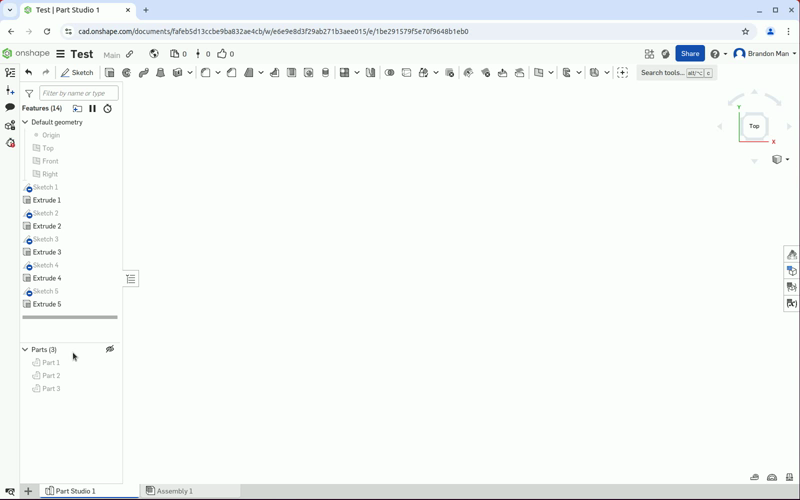
mouse_move(73, 352)
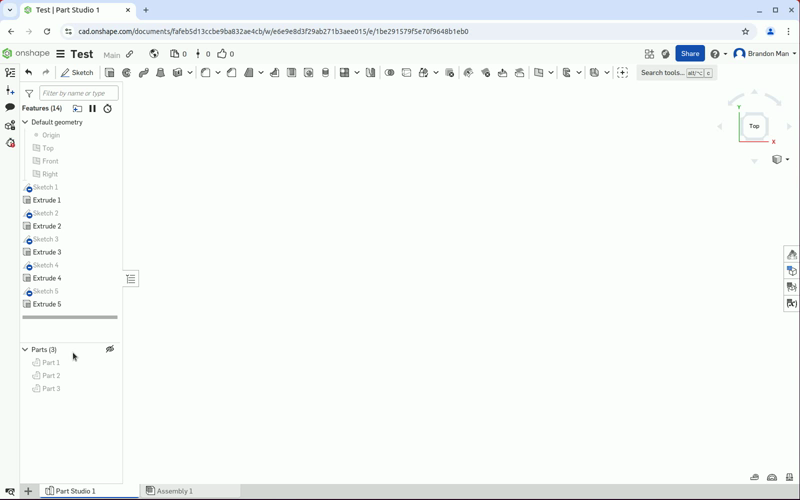
key(shift+y)
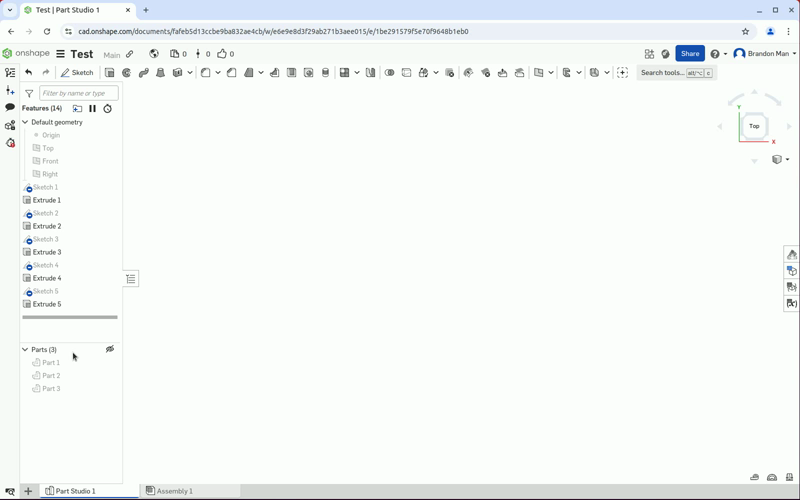
key(shift+s)
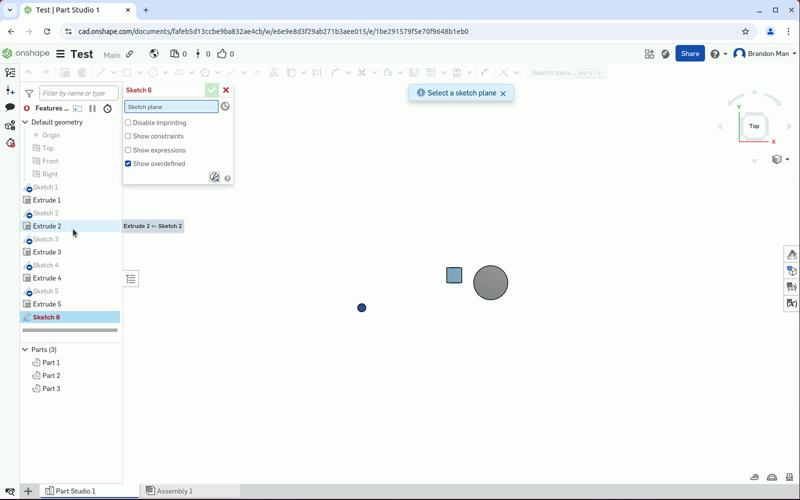
scroll(3)
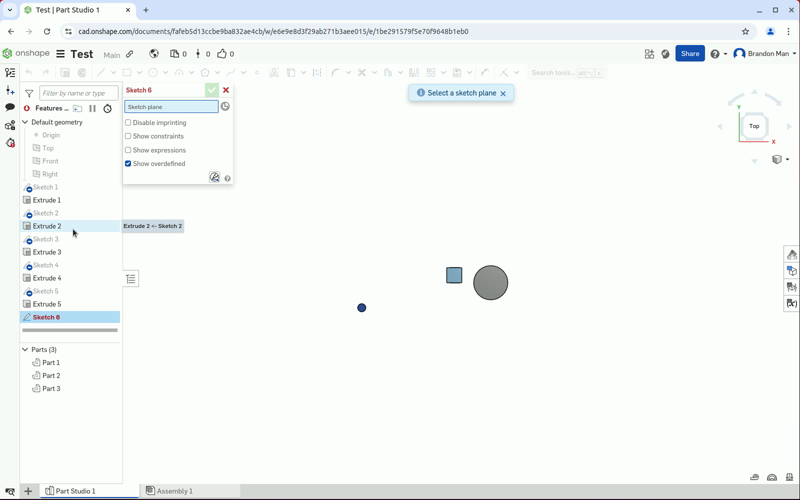
mouse_move(73, 150)
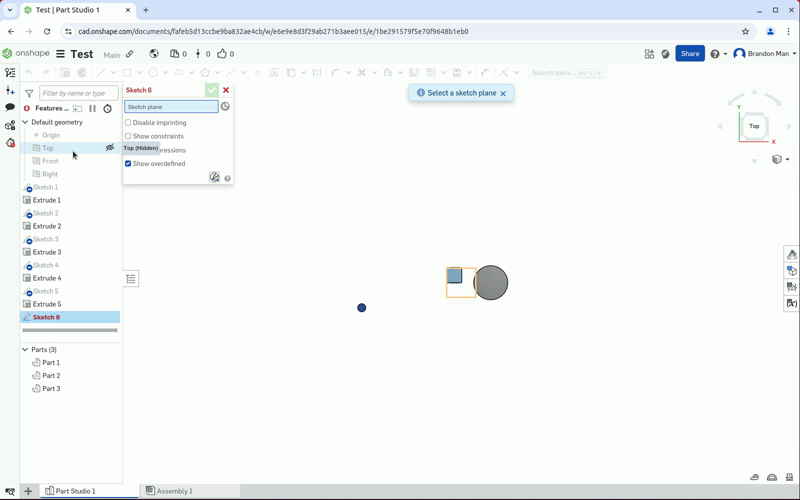
click(73, 150)
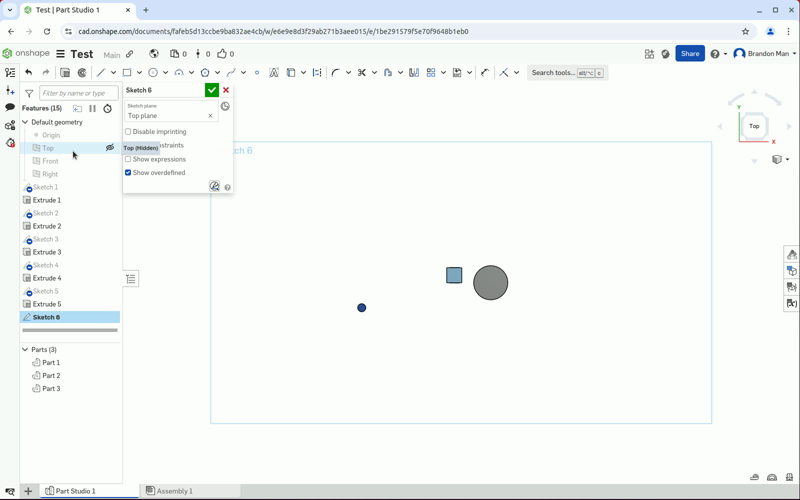
mouse_move(73, 352)
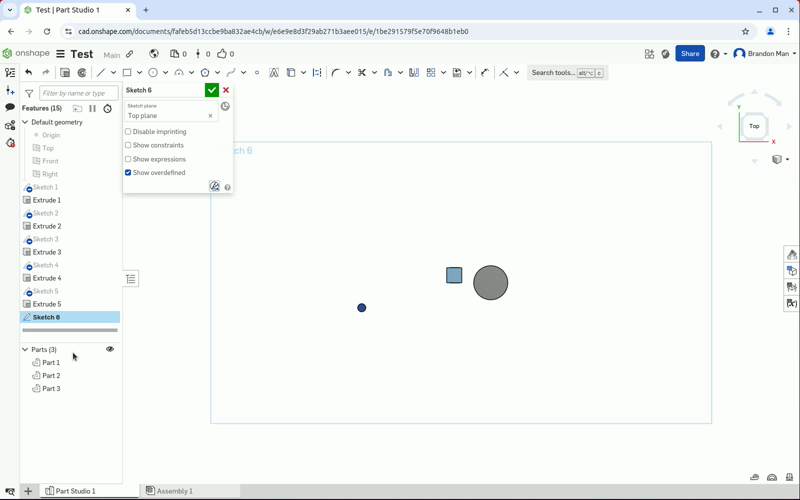
key(y)
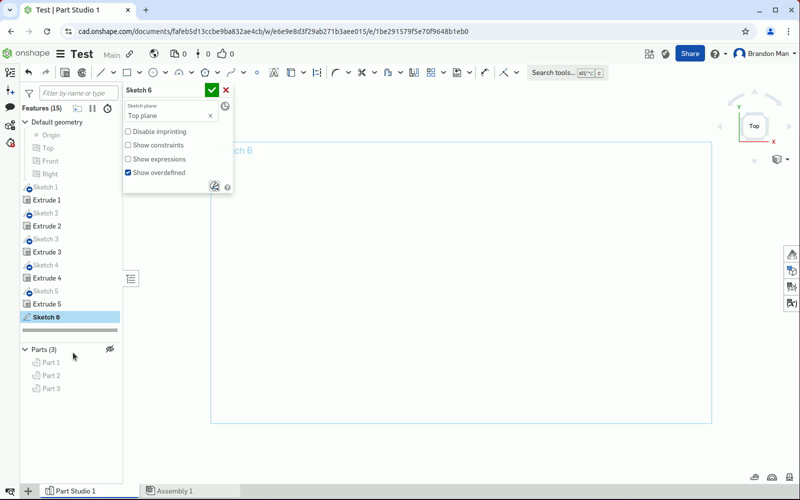
key(a)
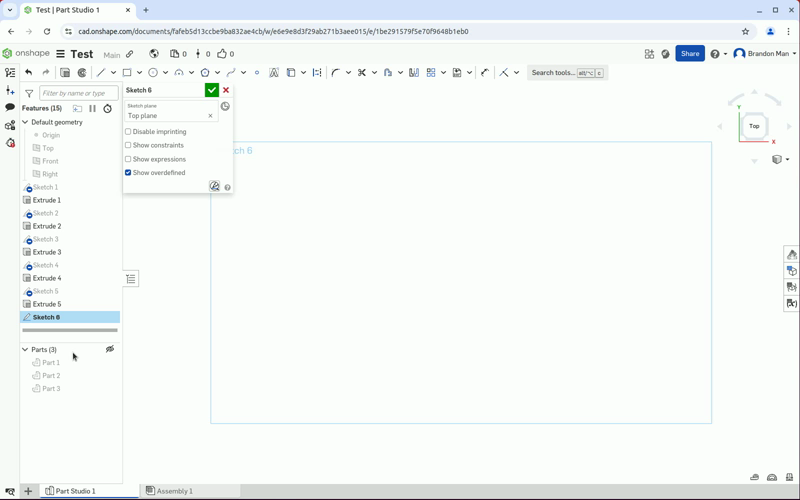
key_down(shift)
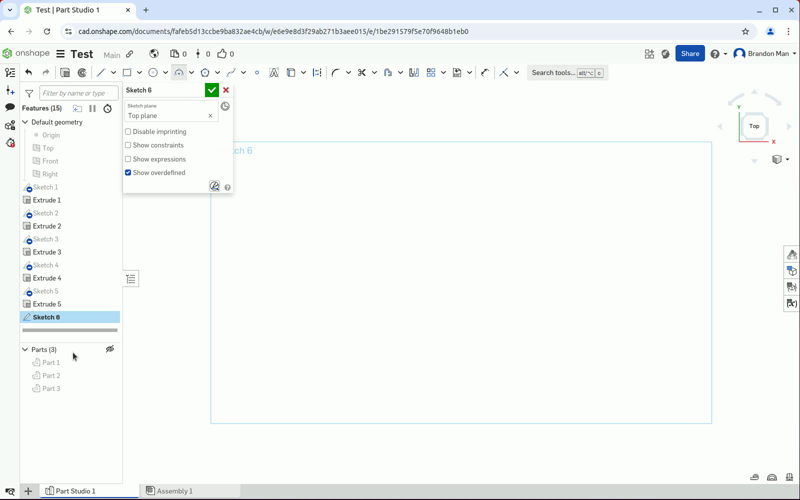
mouse_move(348, 276)
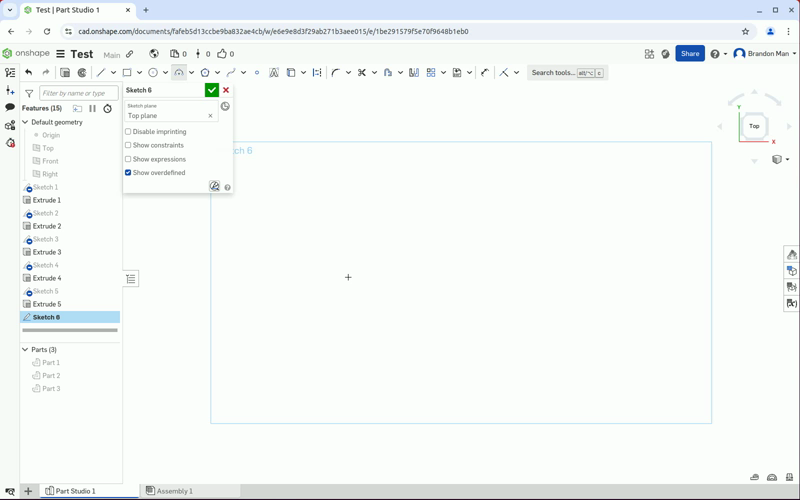
click(348, 276)
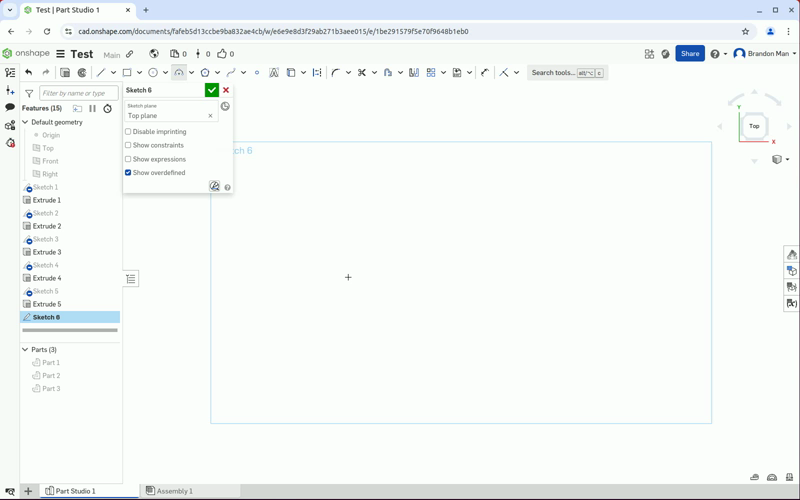
key_up(shift)
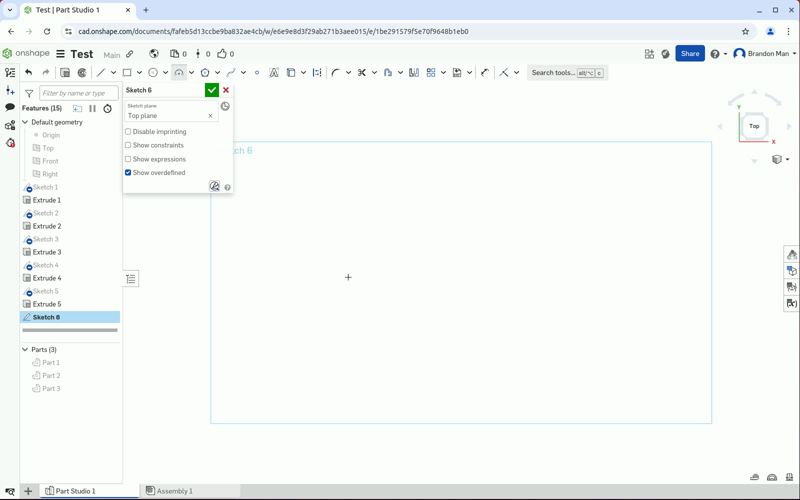
key_down(shift)
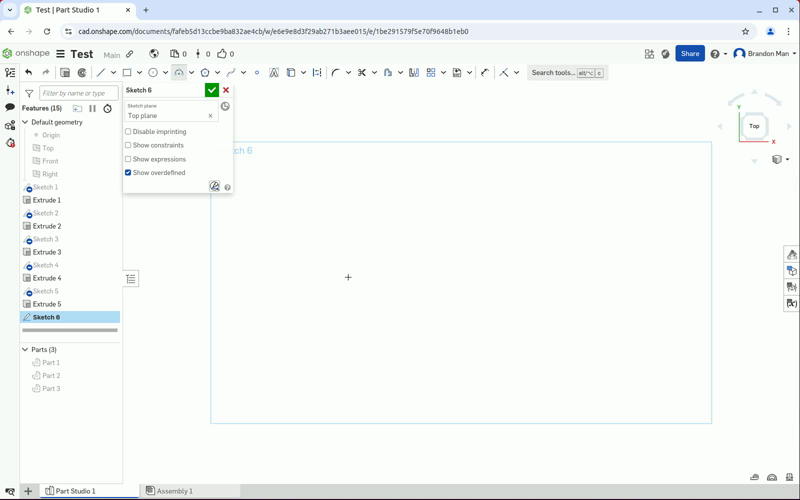
mouse_move(360, 289)
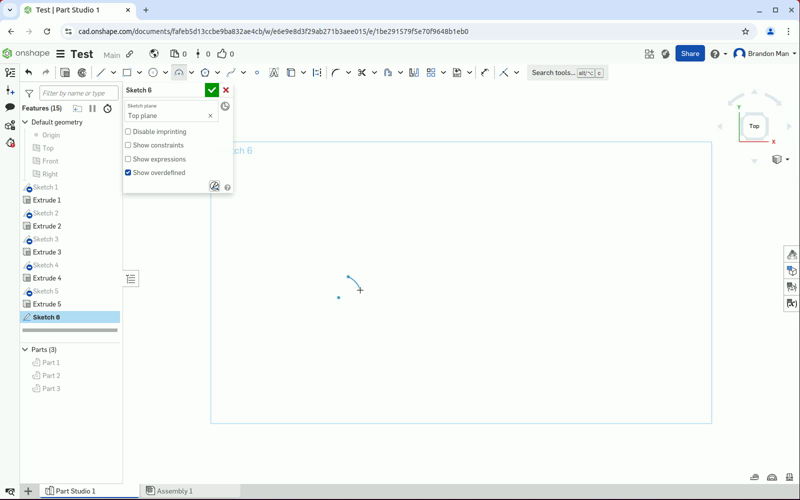
click(360, 289)
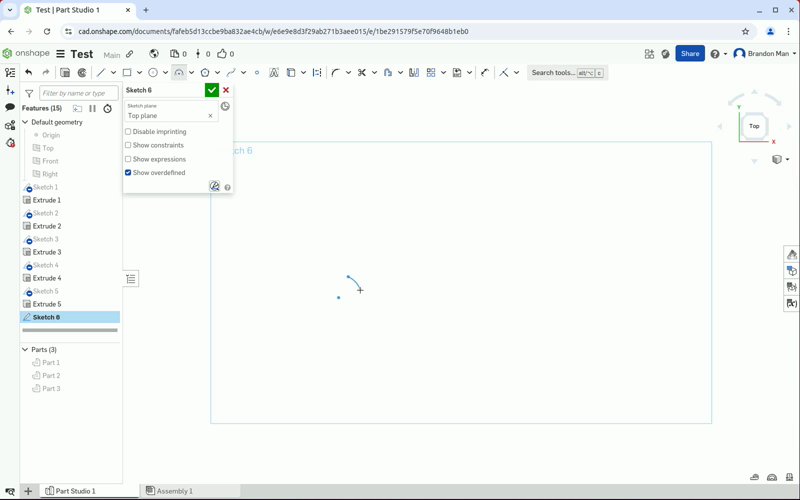
mouse_move(351, 285)
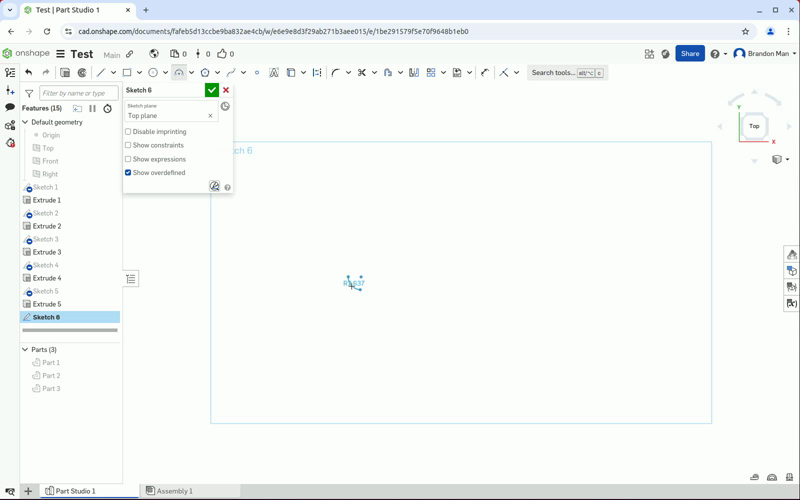
click(351, 285)
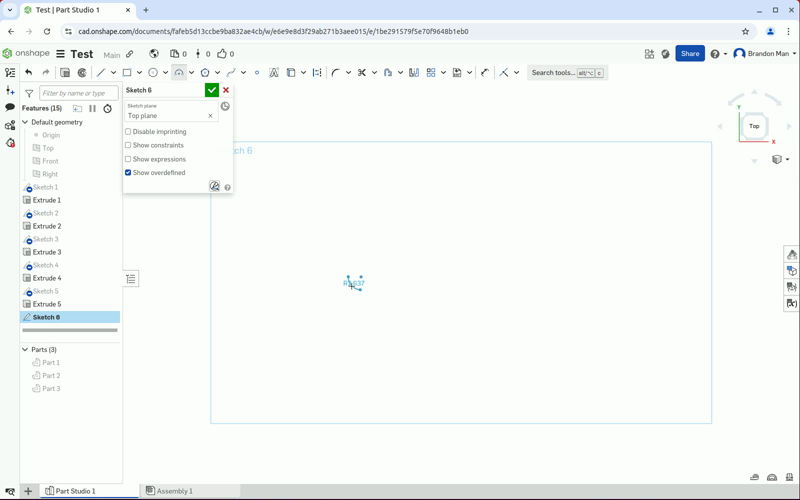
key_up(shift)
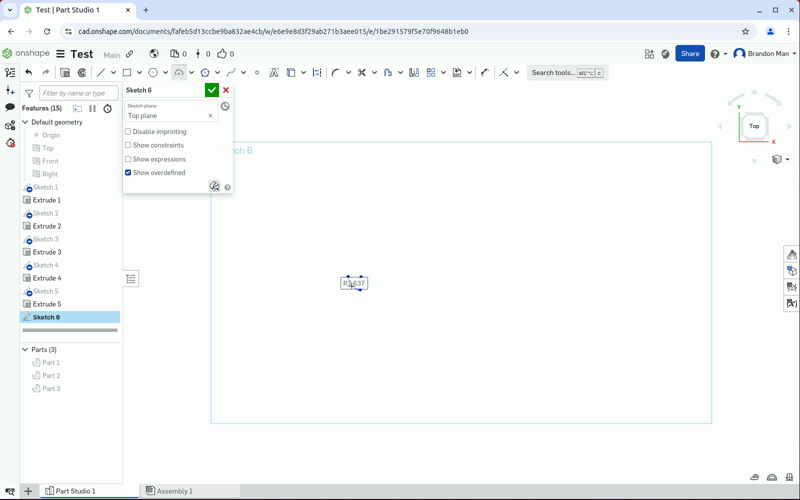
mouse_move(360, 289)
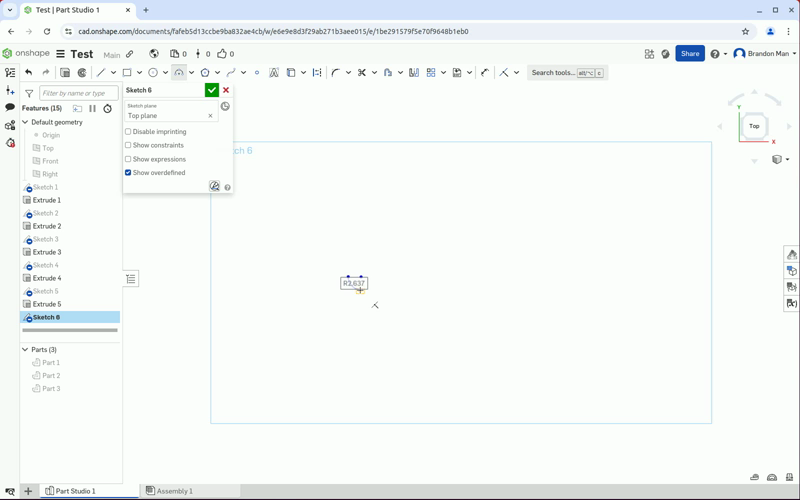
click(360, 289)
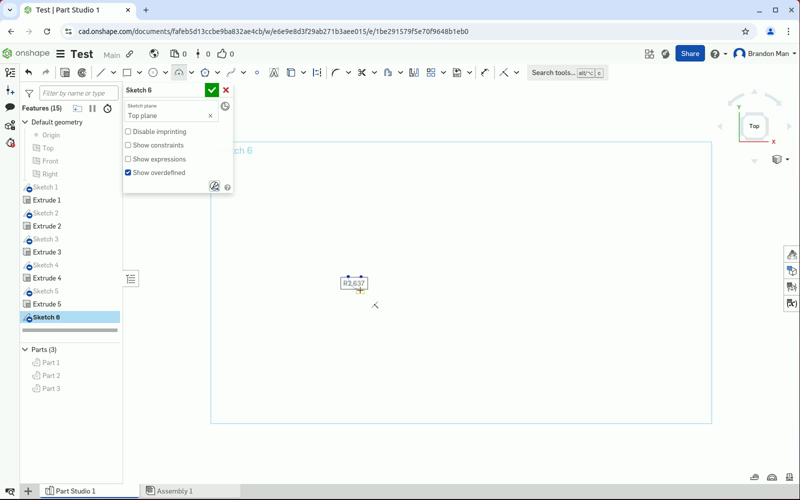
key_down(shift)
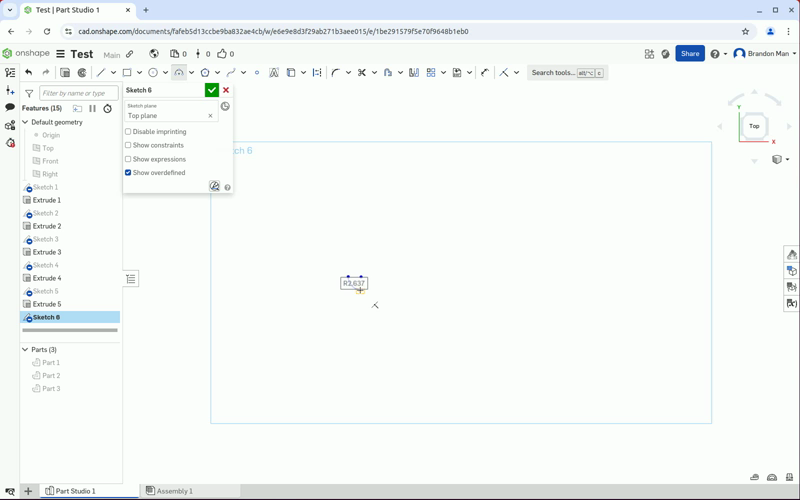
mouse_move(372, 276)
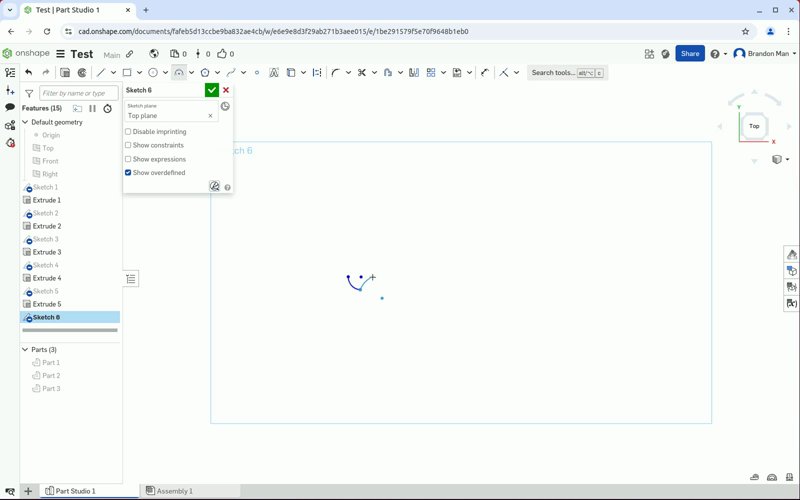
click(372, 276)
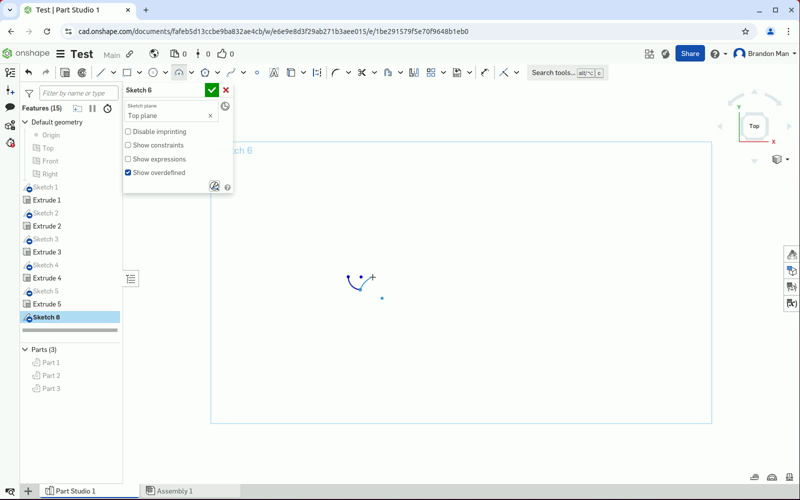
mouse_move(368, 285)
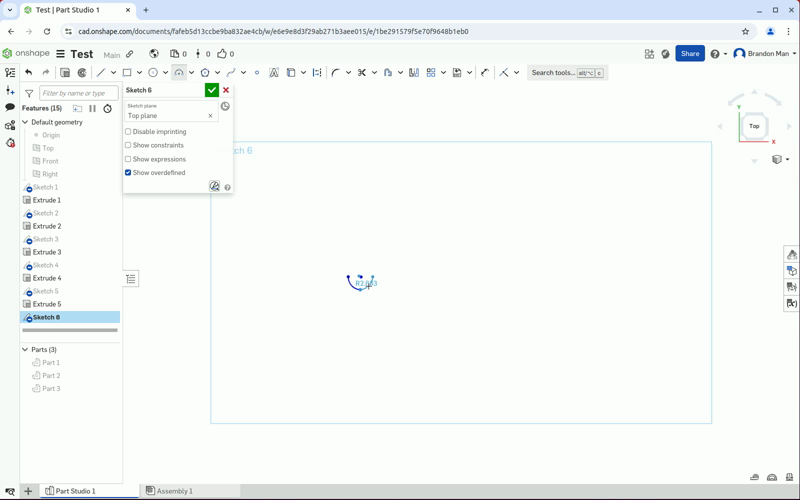
click(368, 285)
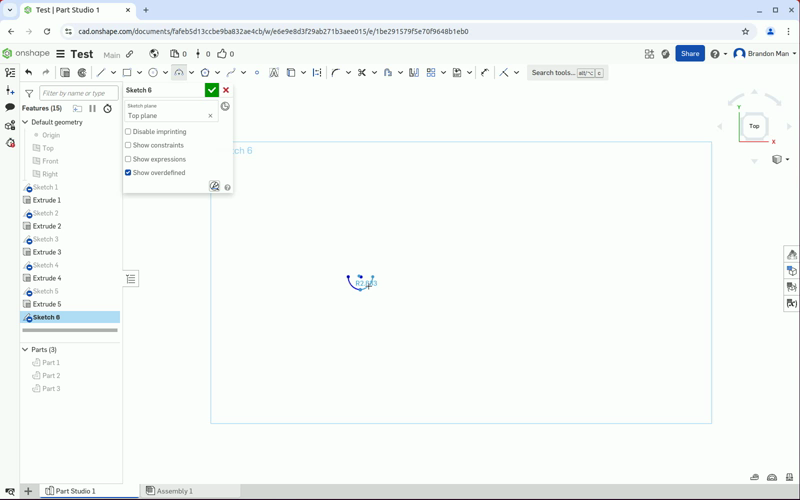
key_up(shift)
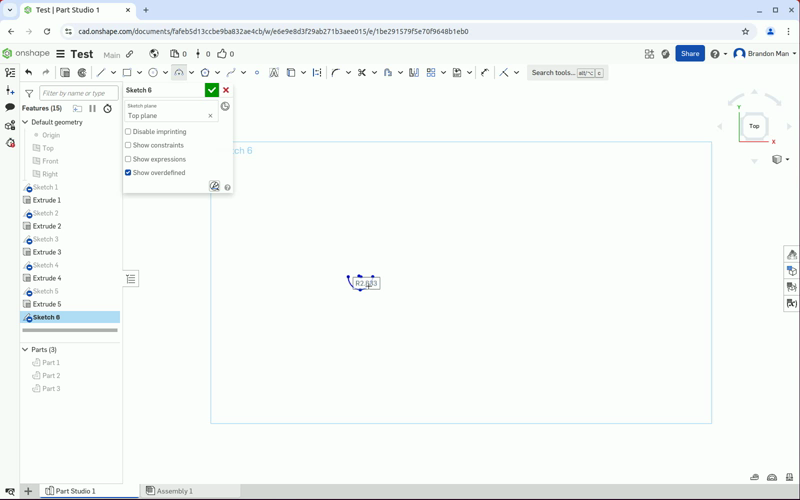
key(esc)
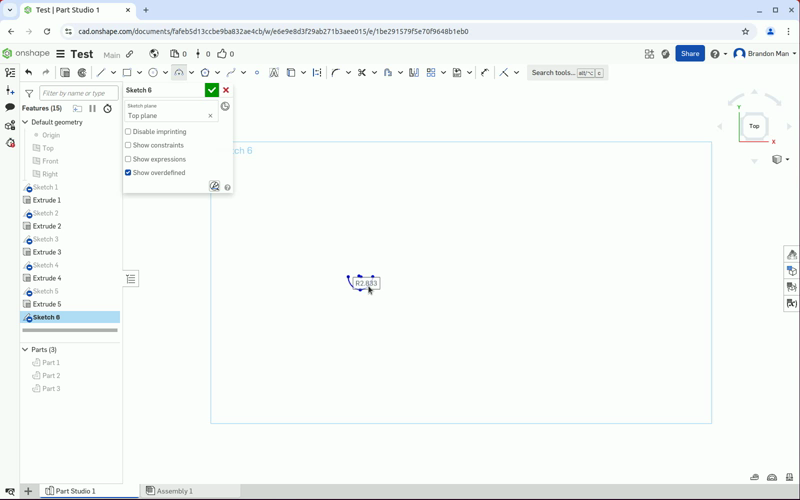
key(l)
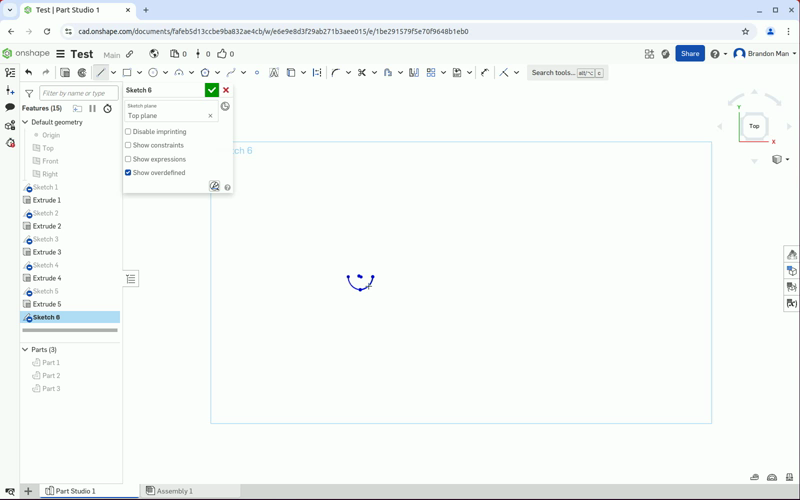
mouse_move(372, 276)
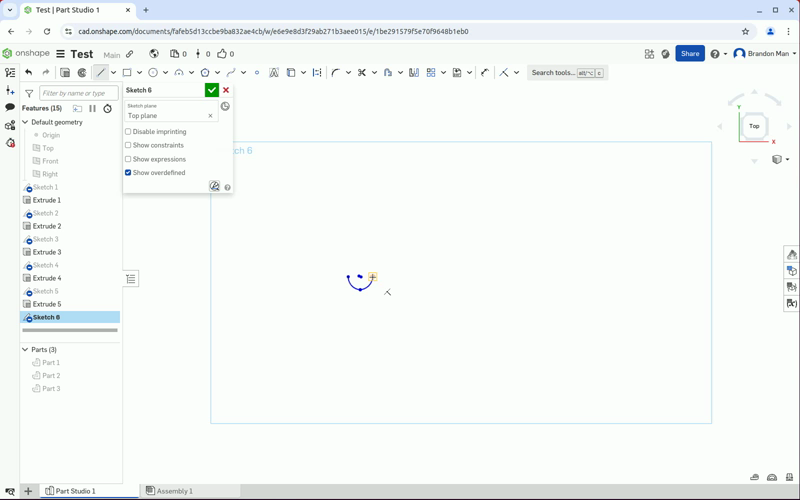
click(372, 276)
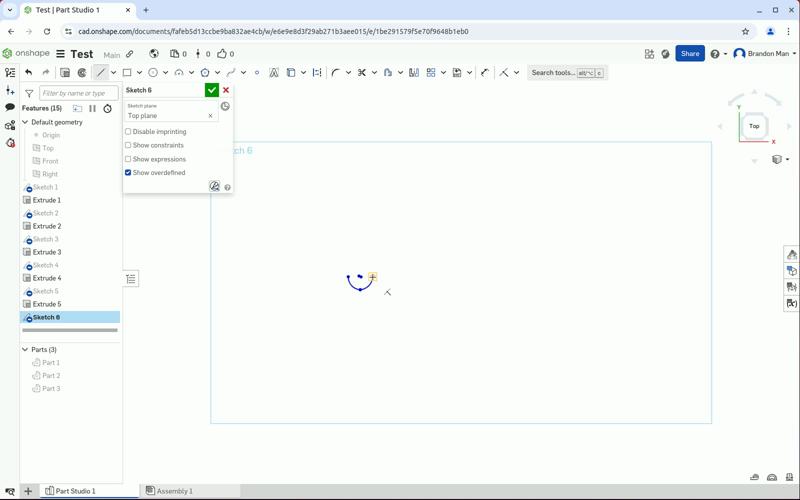
key_down(shift)
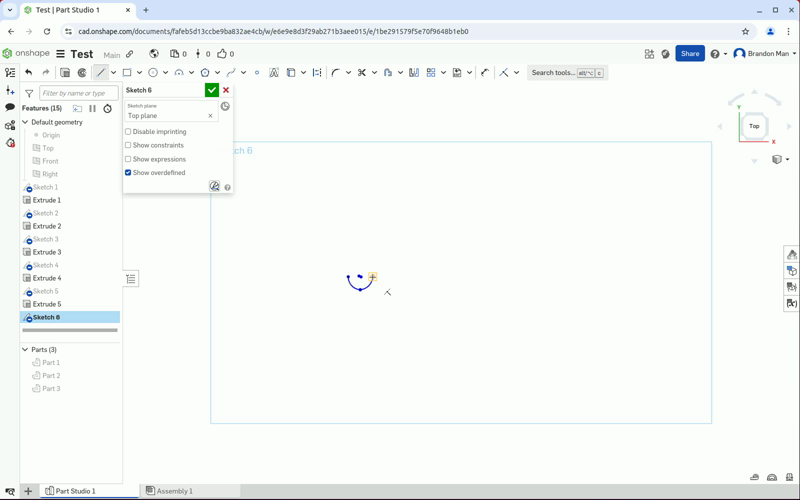
mouse_move(402, 276)
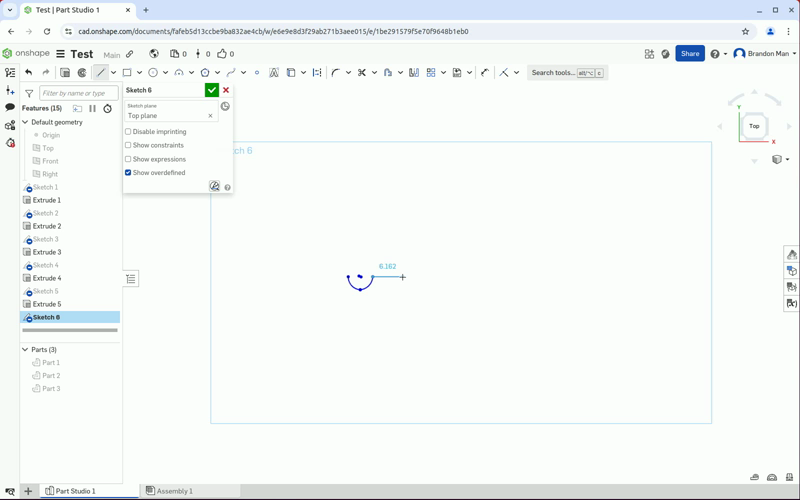
mouse_move(372, 255)
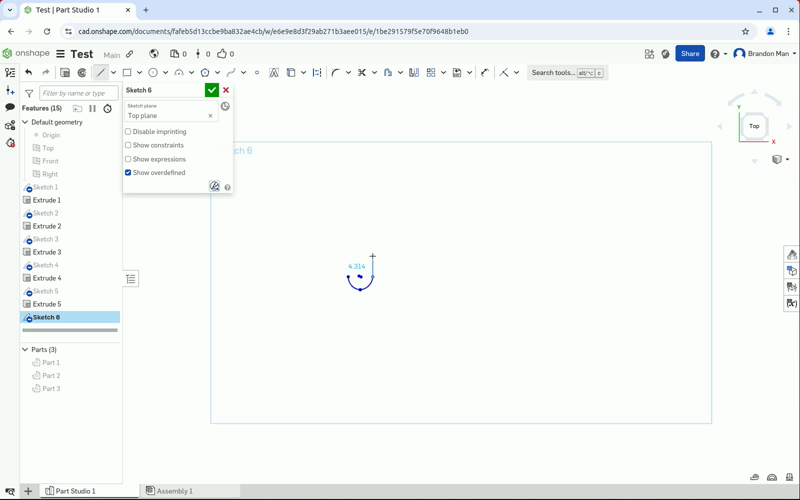
click(372, 255)
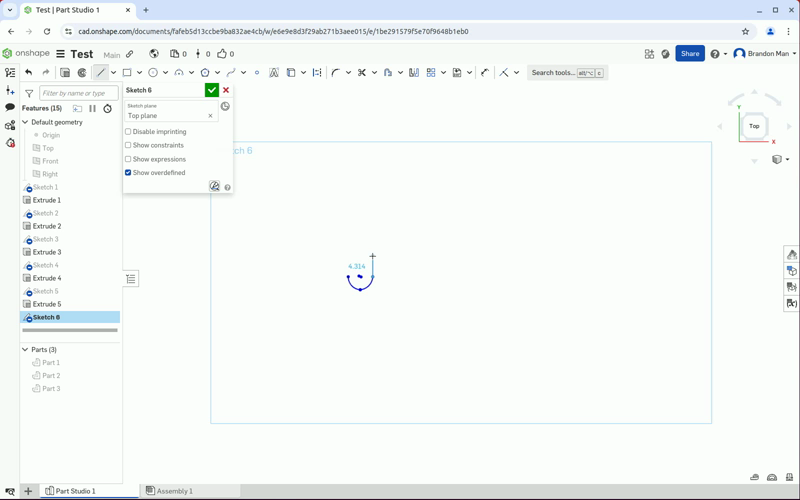
key_up(shift)
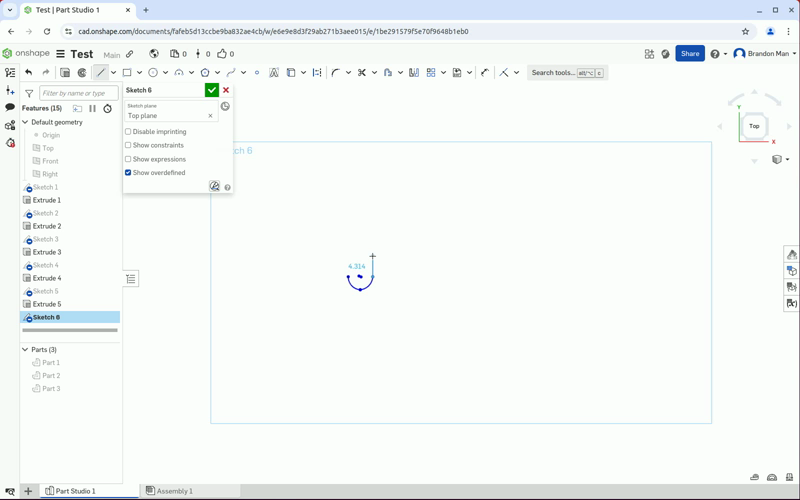
key_down(shift)
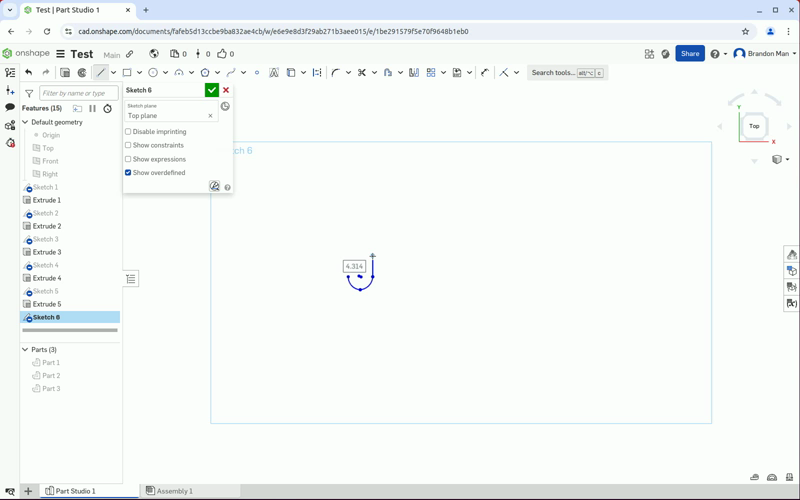
mouse_move(402, 255)
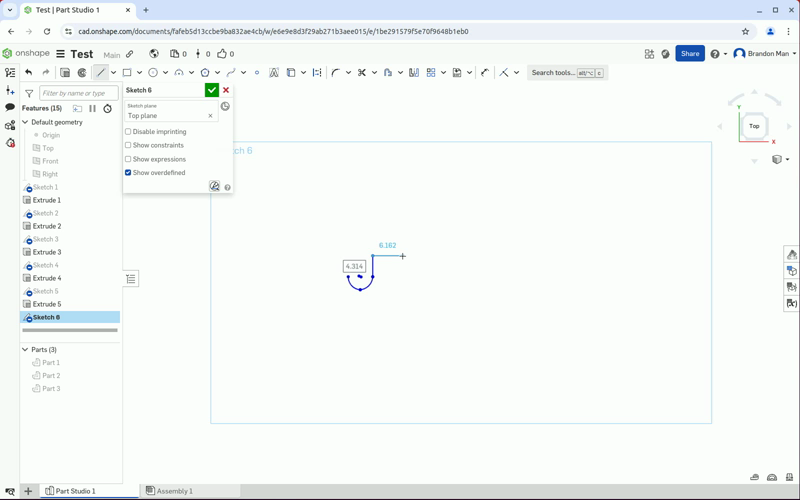
mouse_move(366, 255)
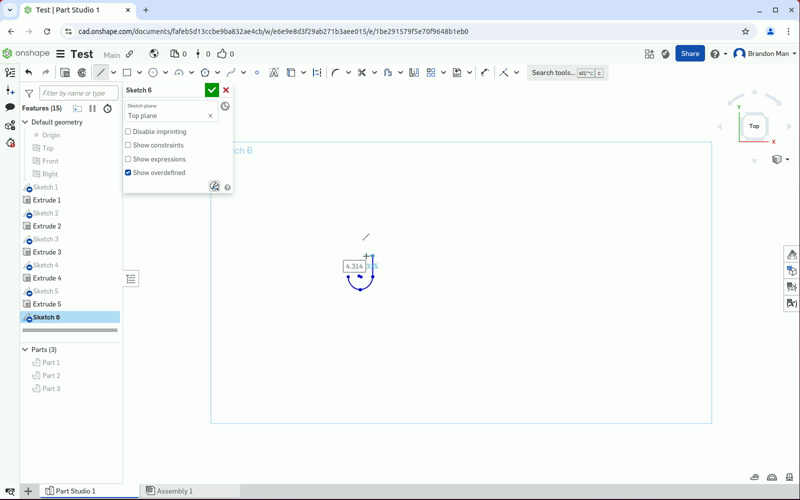
scroll(6)
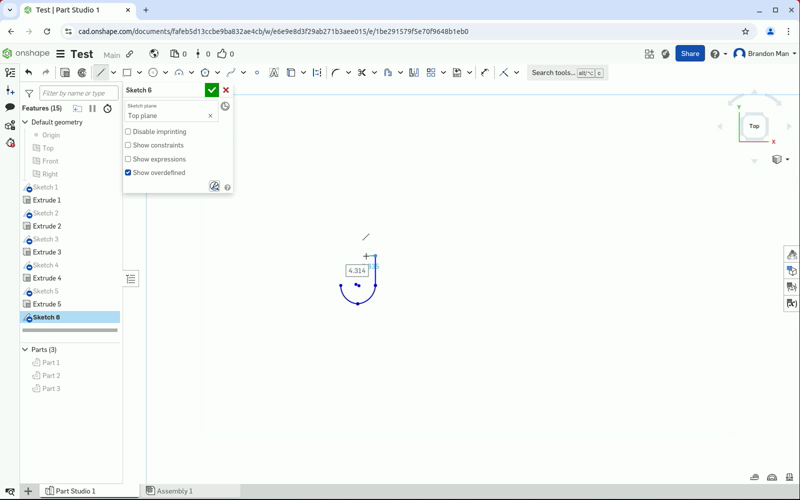
scroll(6)
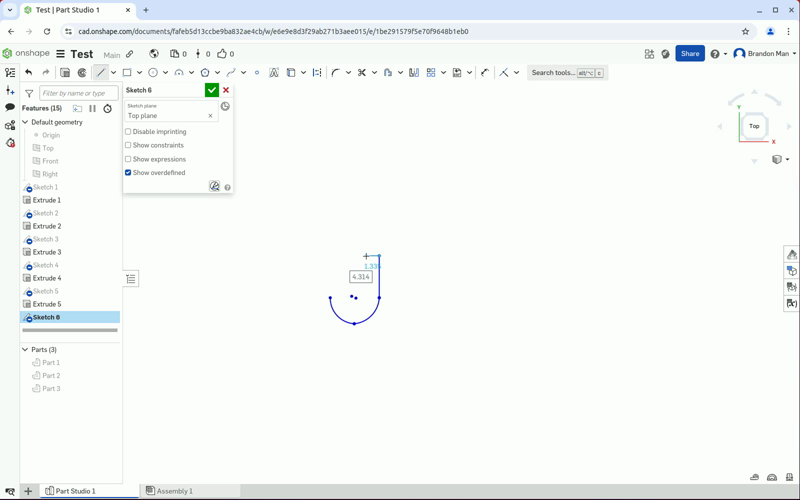
scroll(6)
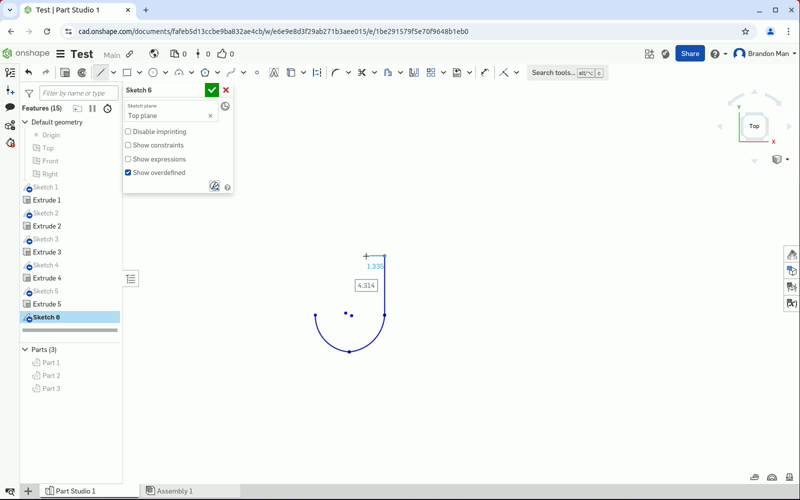
scroll(6)
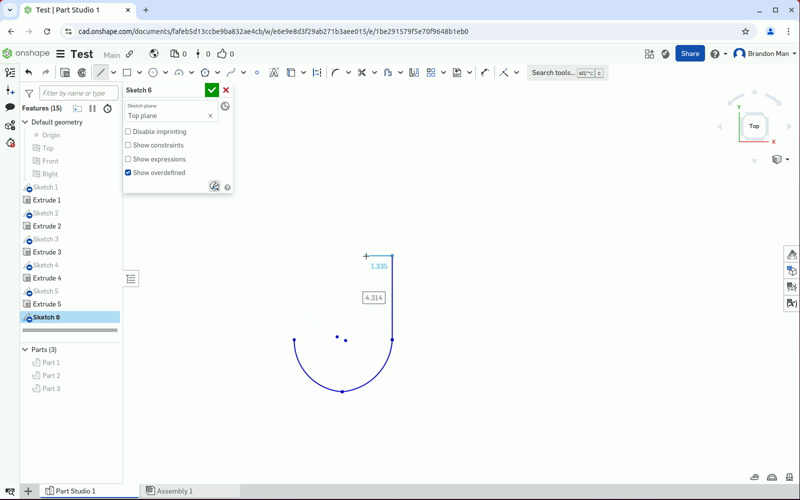
scroll(6)
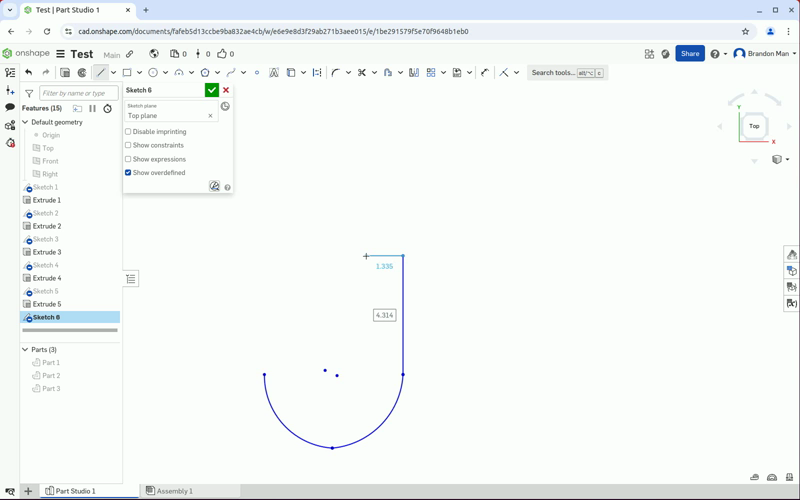
scroll(6)
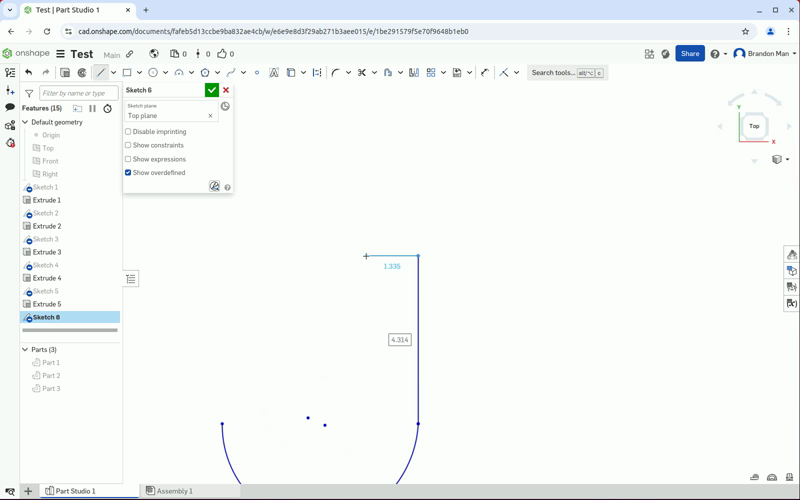
scroll(6)
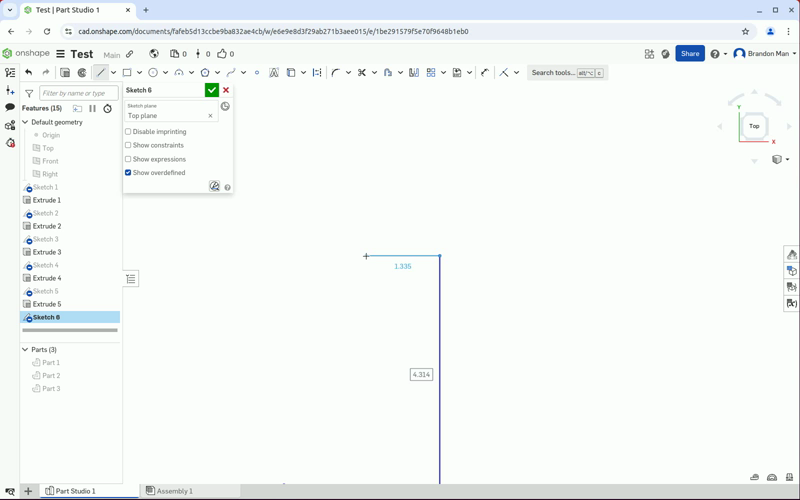
click(366, 255)
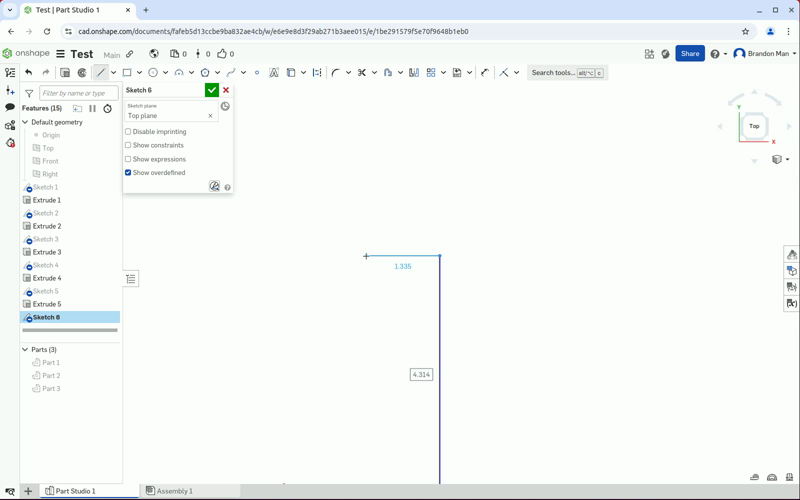
scroll(-6)
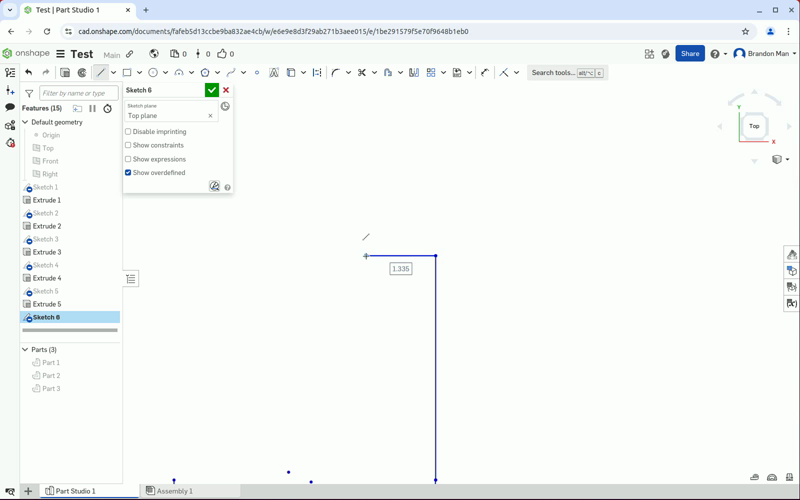
scroll(-6)
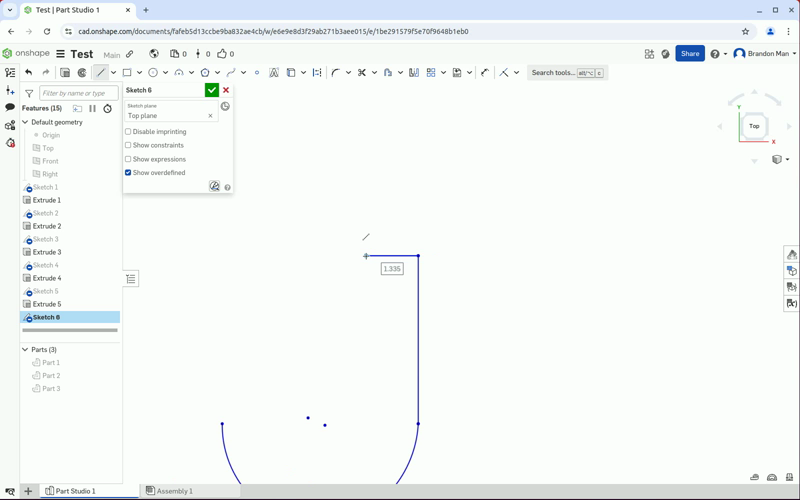
scroll(-6)
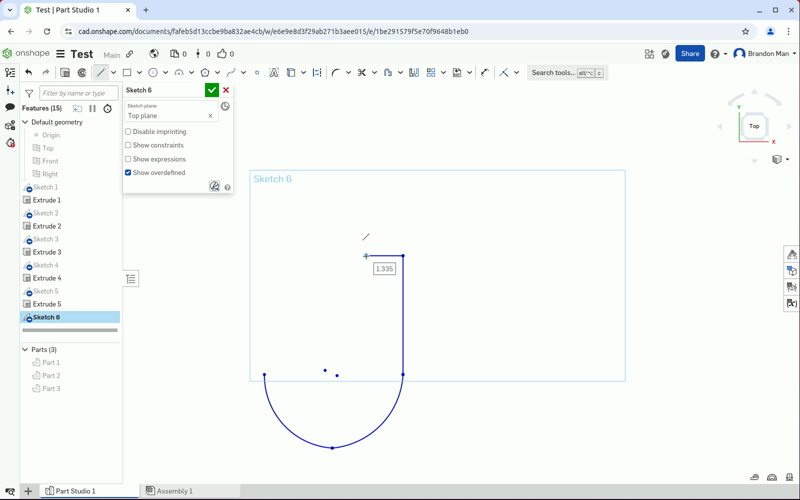
scroll(-6)
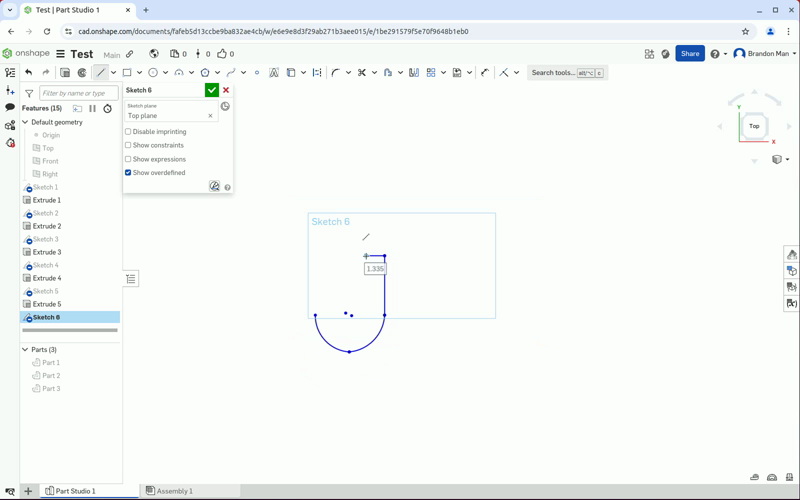
scroll(-6)
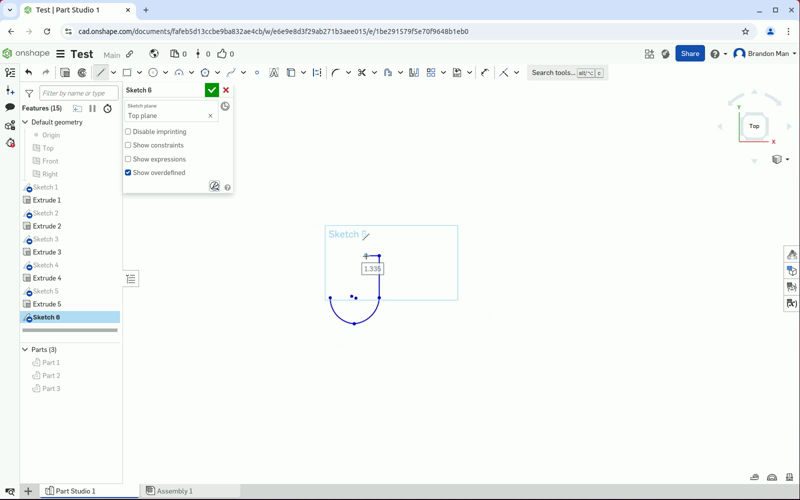
scroll(-6)
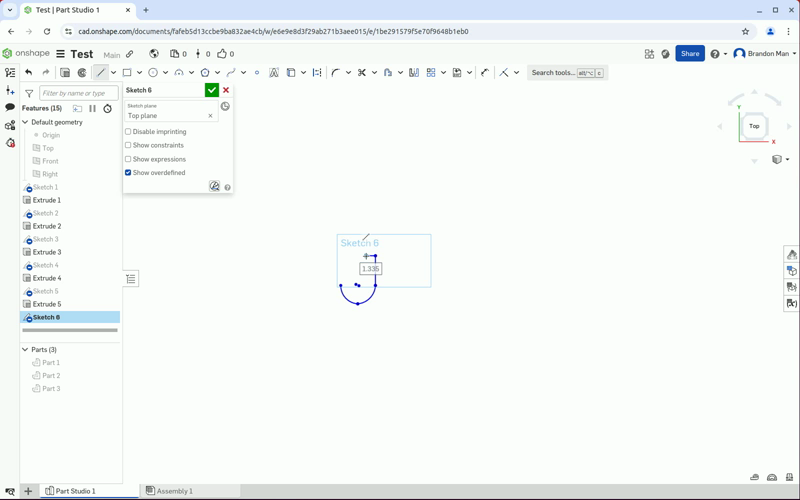
scroll(-6)
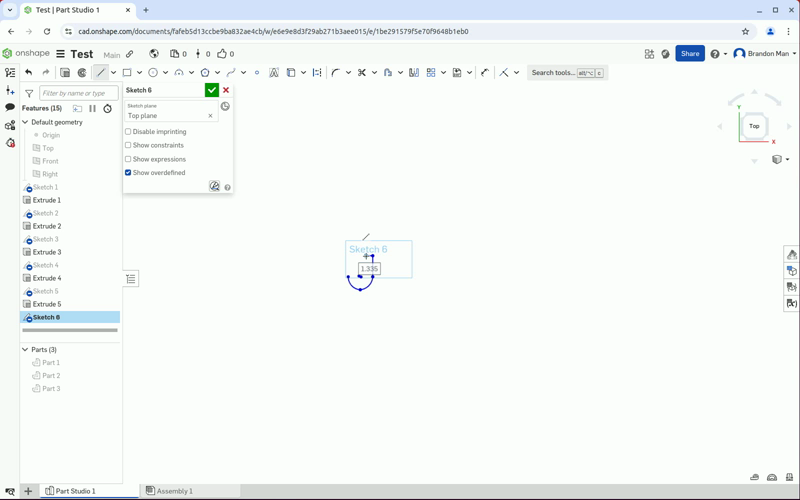
key_up(shift)
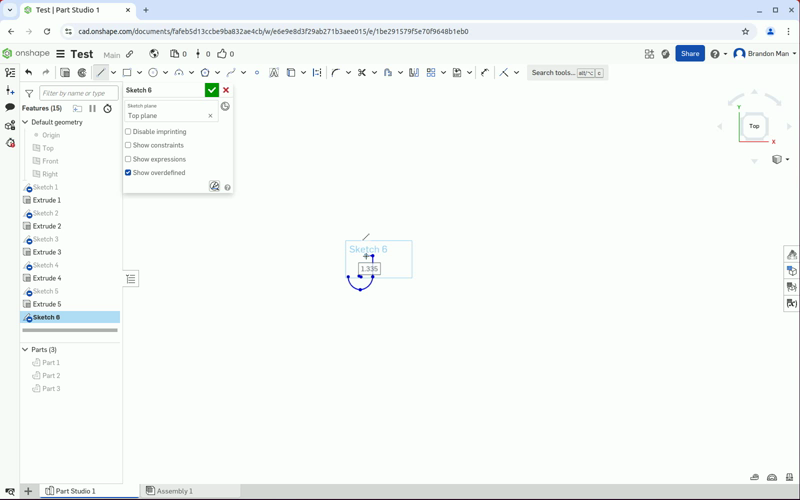
key_down(shift)
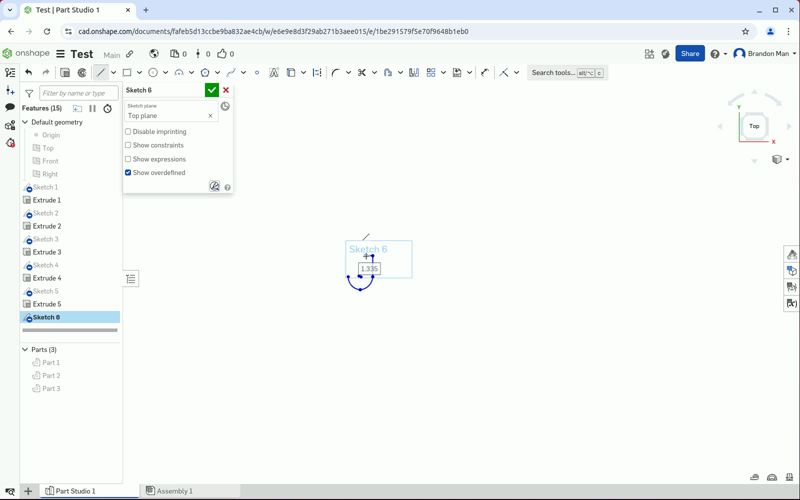
mouse_move(396, 255)
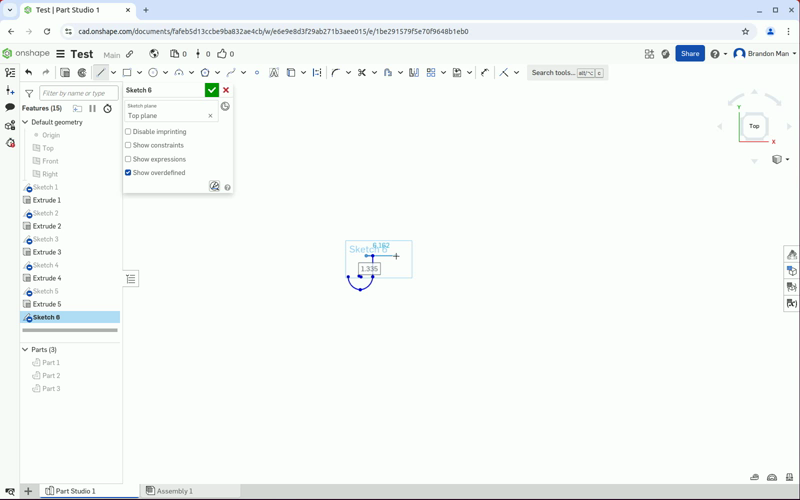
mouse_move(366, 277)
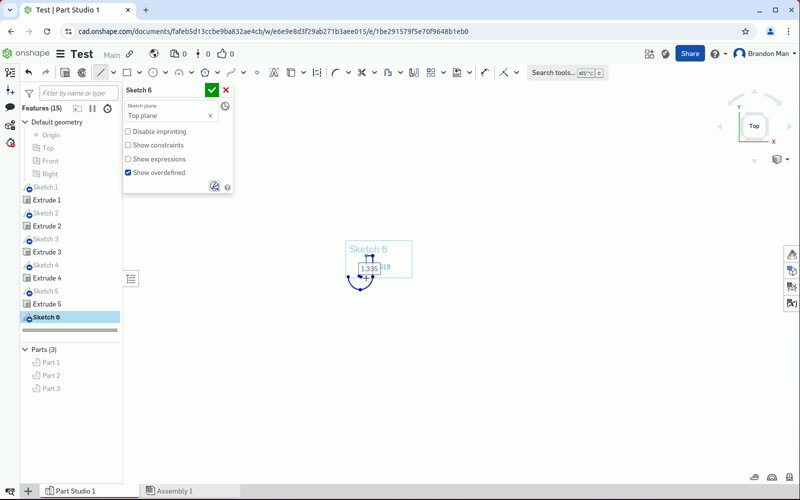
click(366, 277)
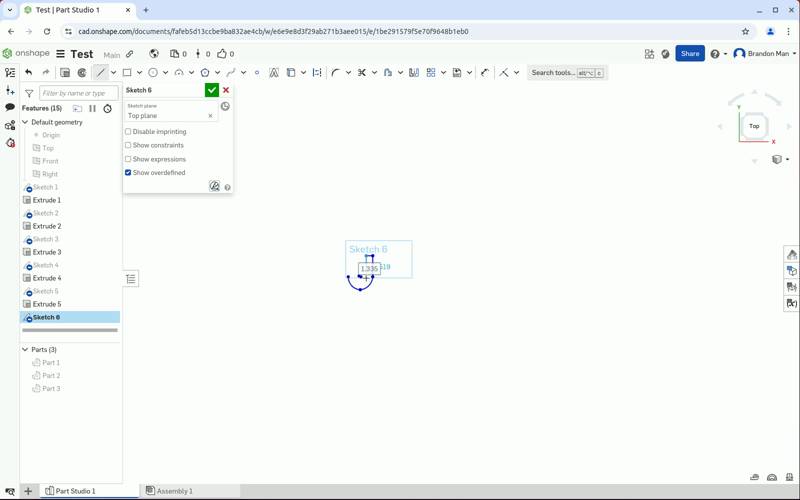
key_up(shift)
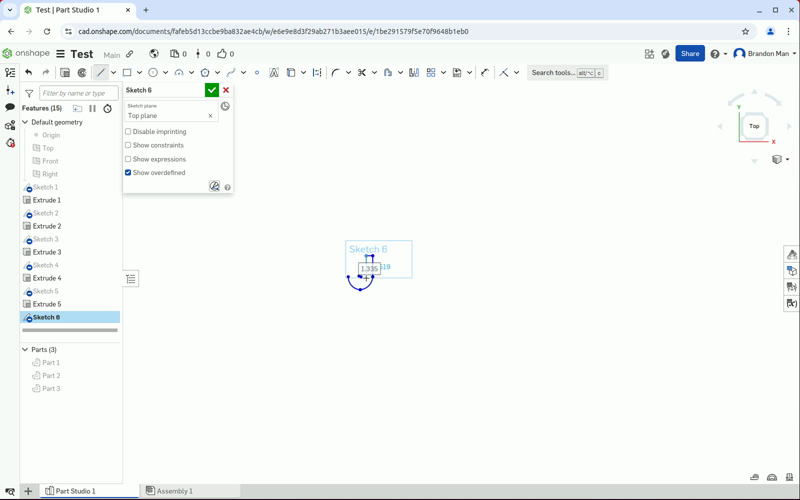
key_down(shift)
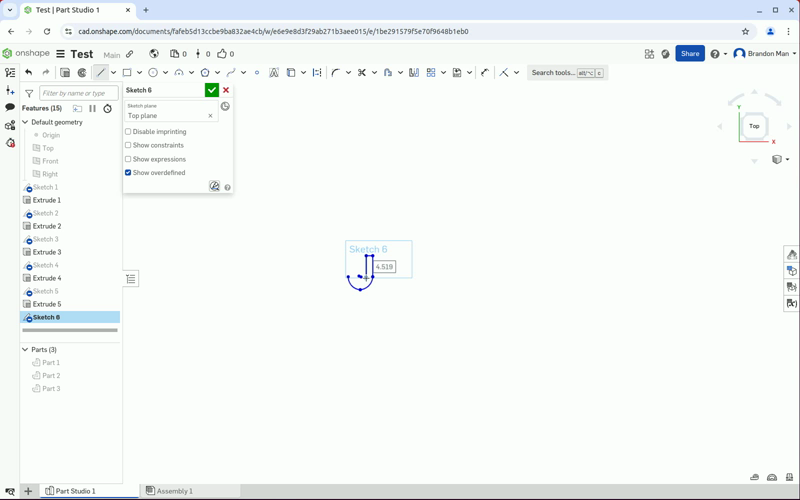
mouse_move(396, 277)
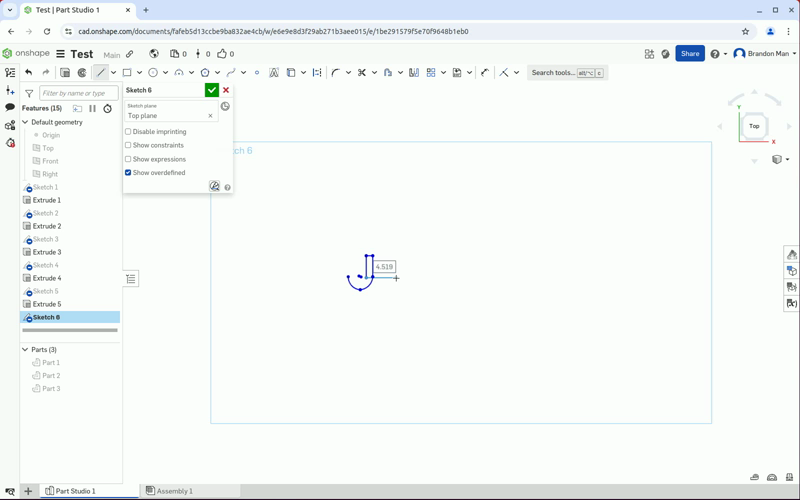
mouse_move(354, 277)
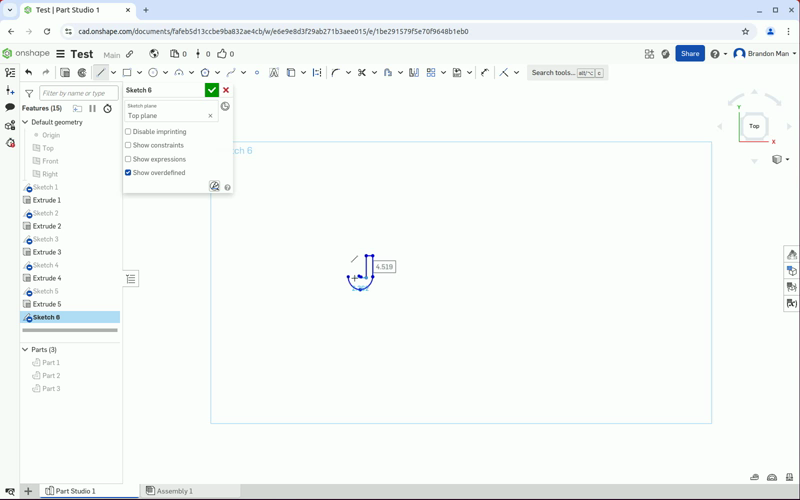
click(354, 277)
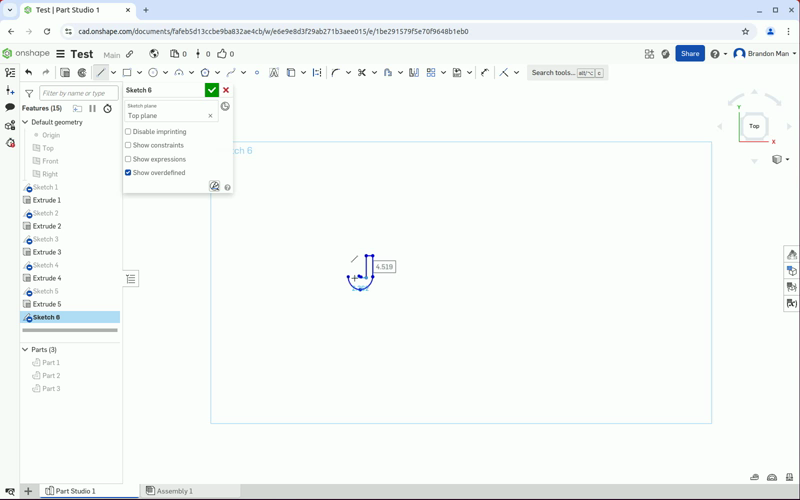
key_up(shift)
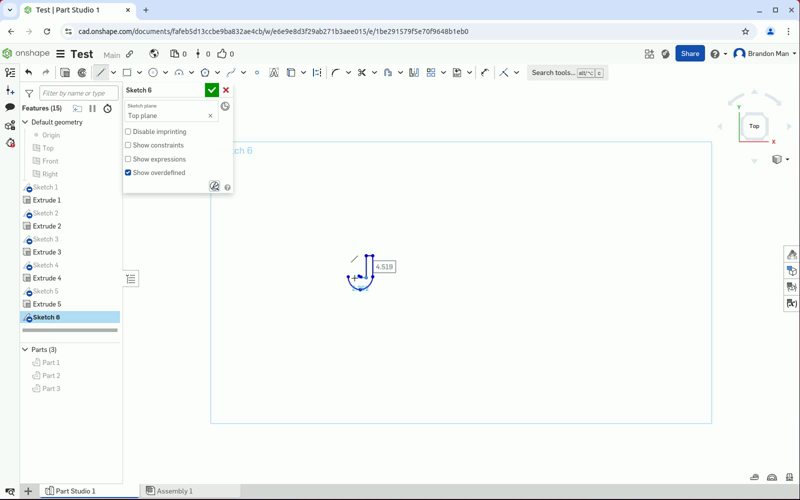
key_down(shift)
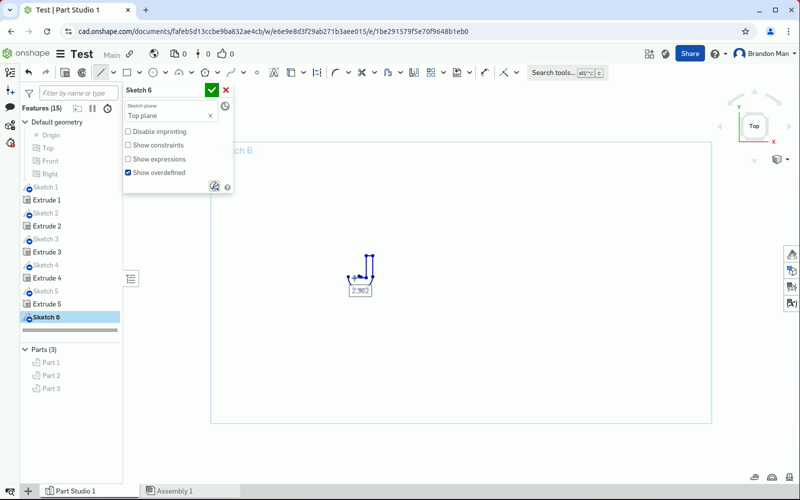
mouse_move(384, 277)
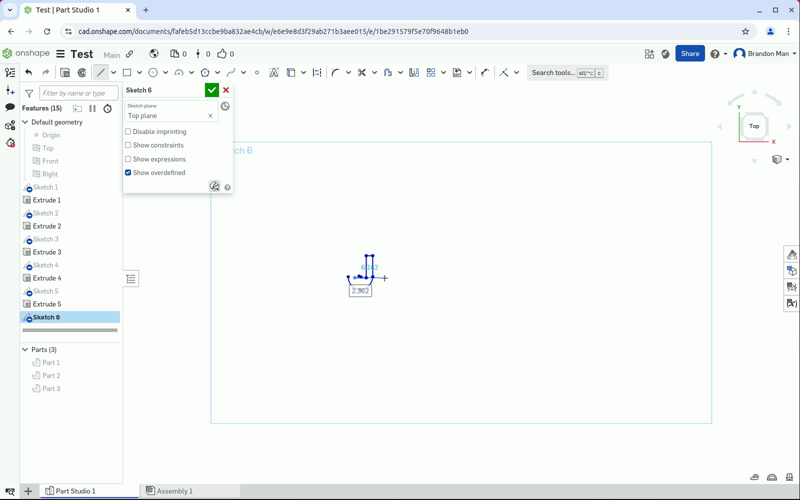
mouse_move(354, 255)
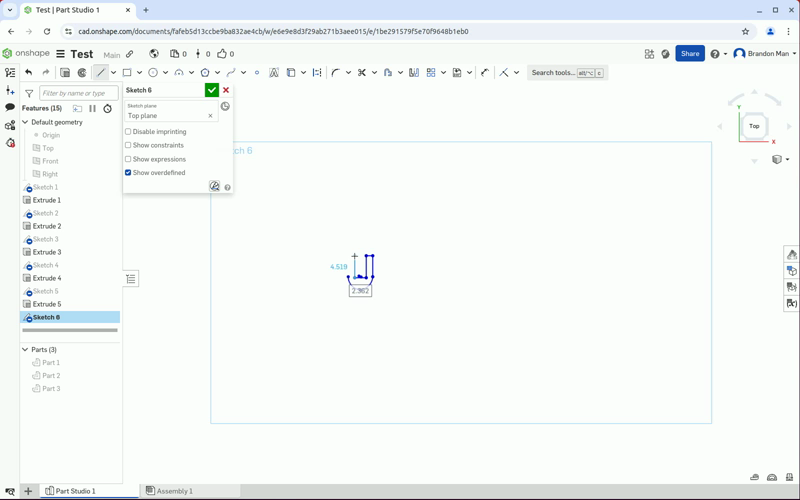
click(354, 255)
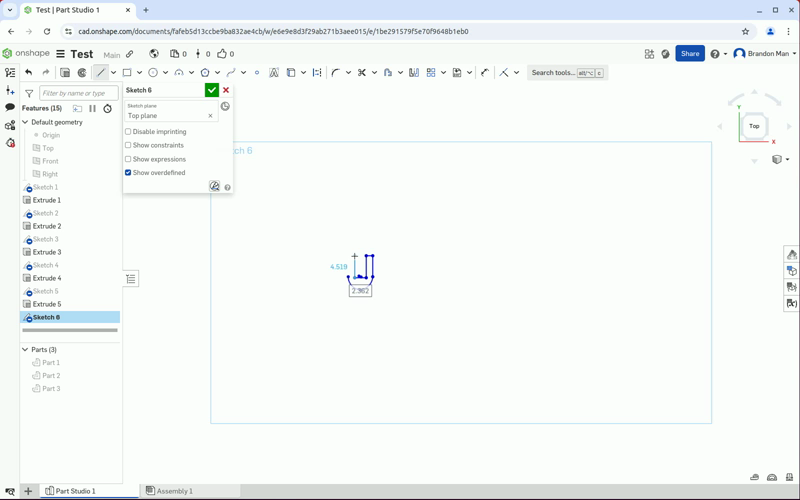
key_up(shift)
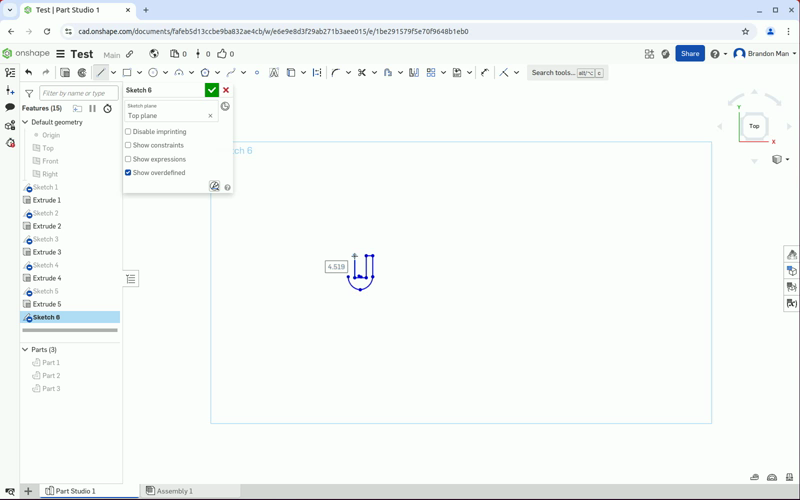
key_down(shift)
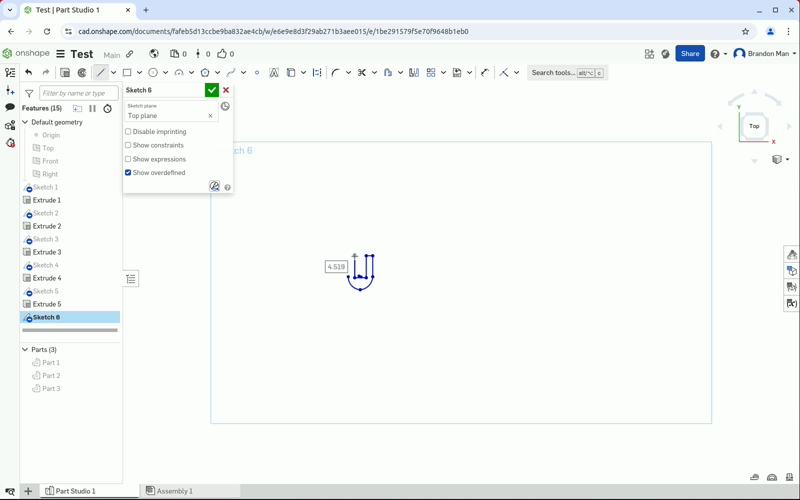
mouse_move(384, 255)
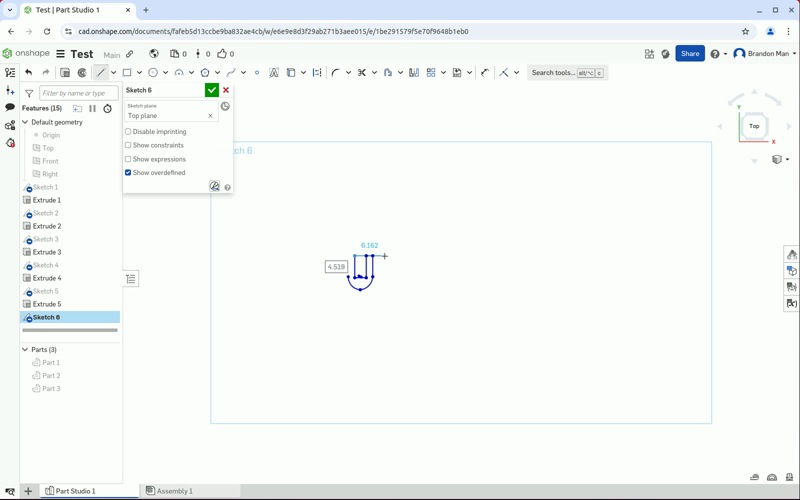
mouse_move(348, 255)
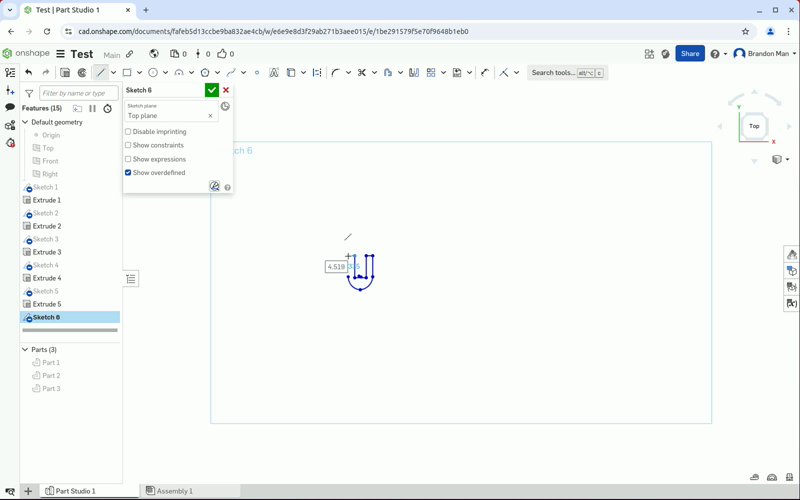
scroll(6)
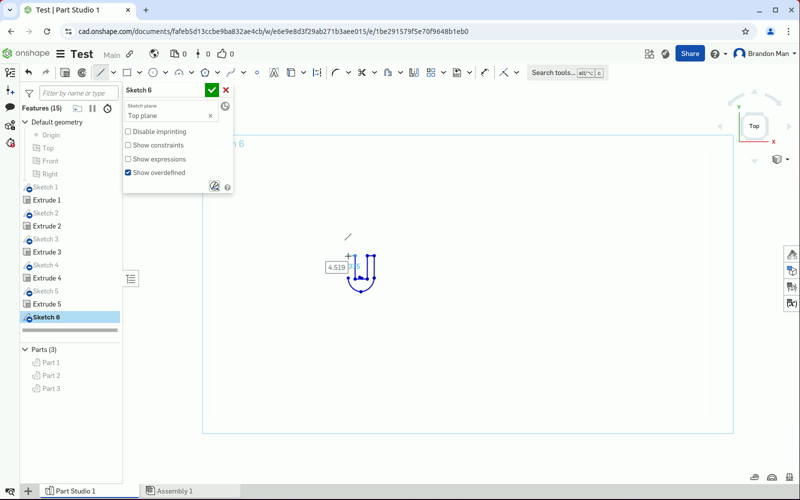
scroll(6)
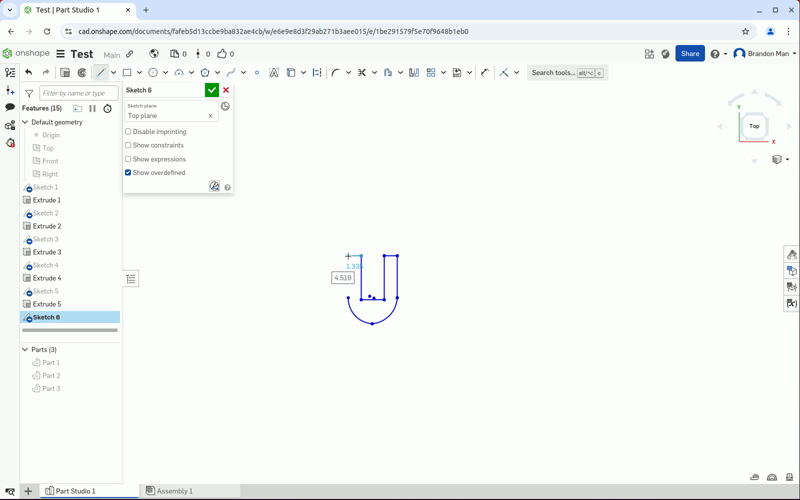
scroll(6)
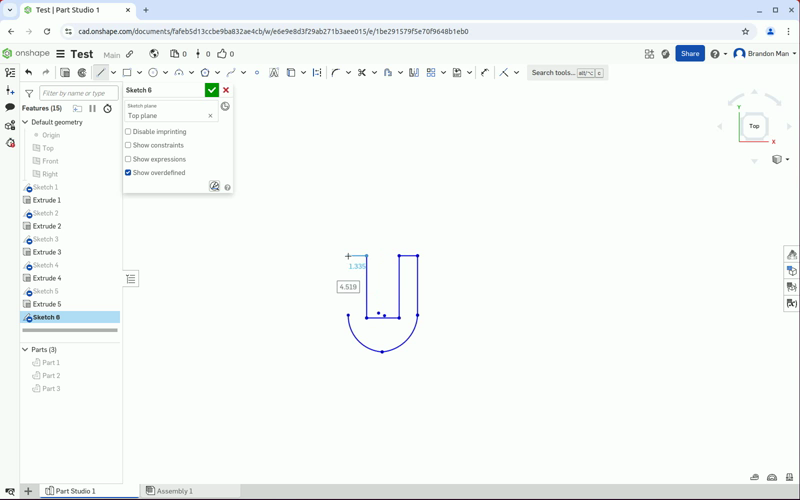
scroll(6)
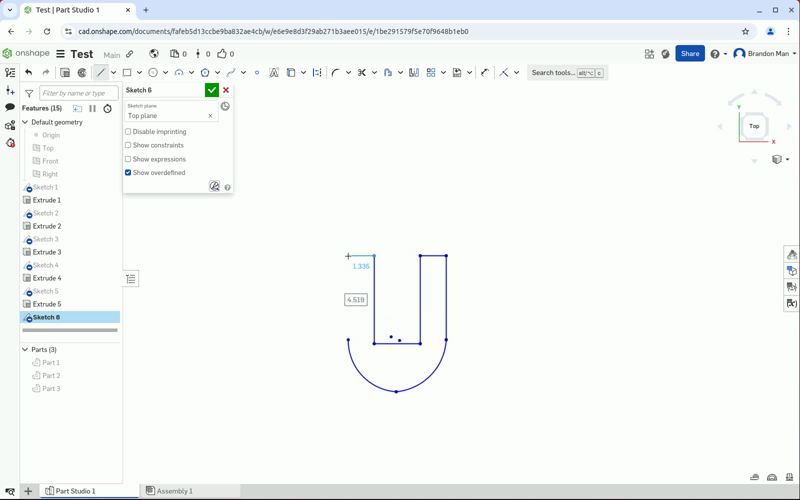
scroll(6)
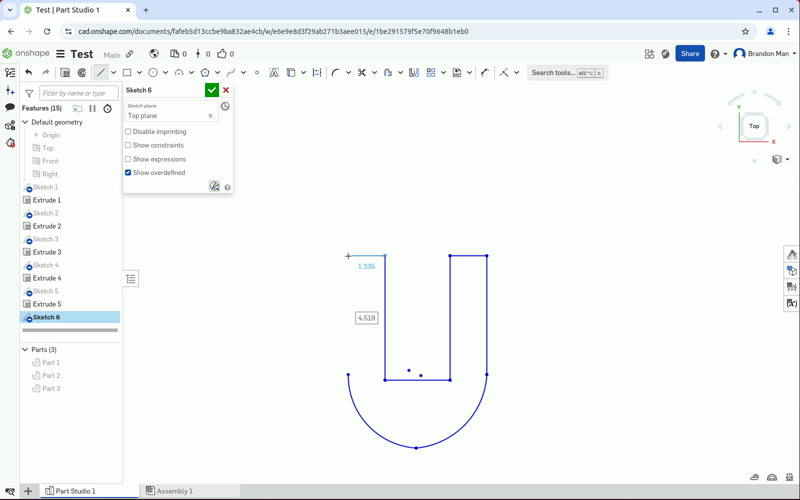
scroll(6)
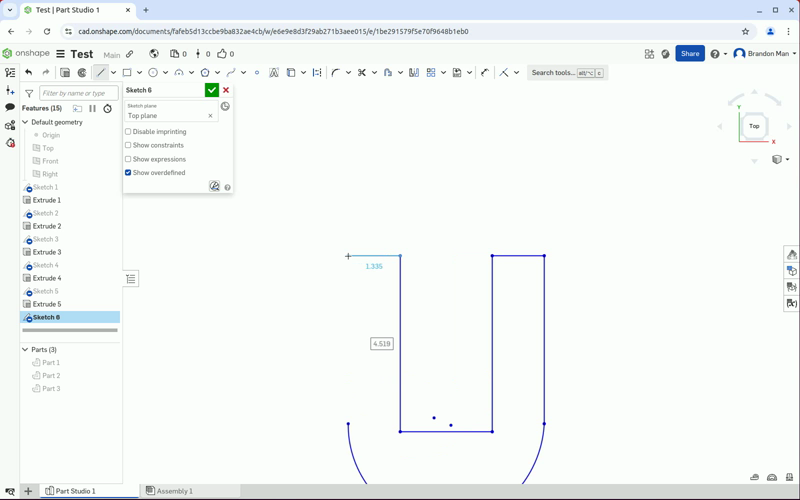
scroll(6)
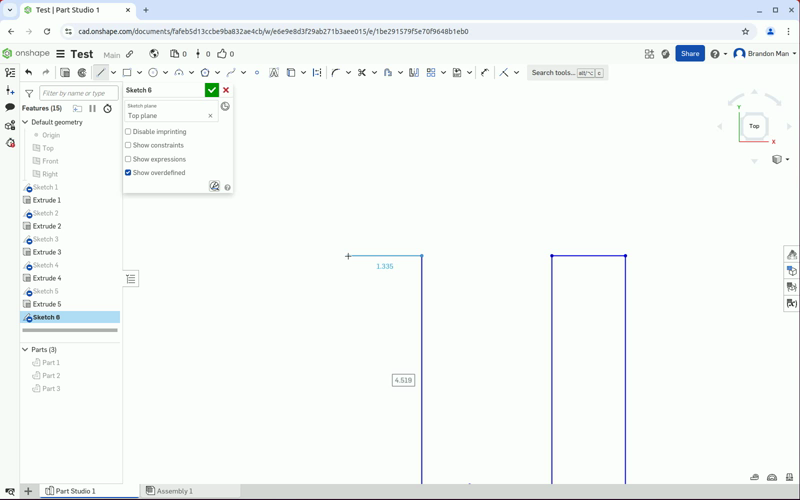
click(348, 255)
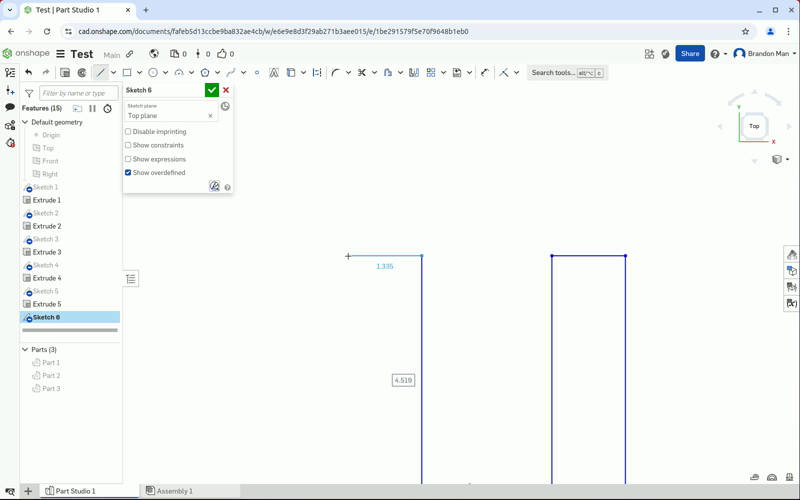
scroll(-6)
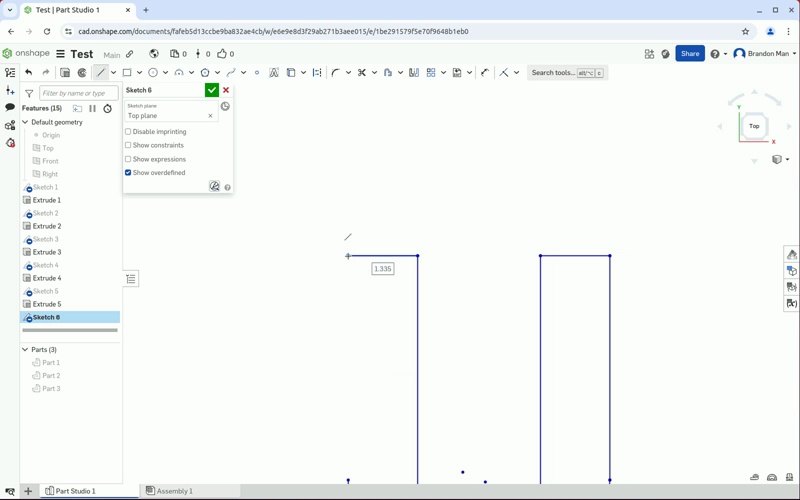
scroll(-6)
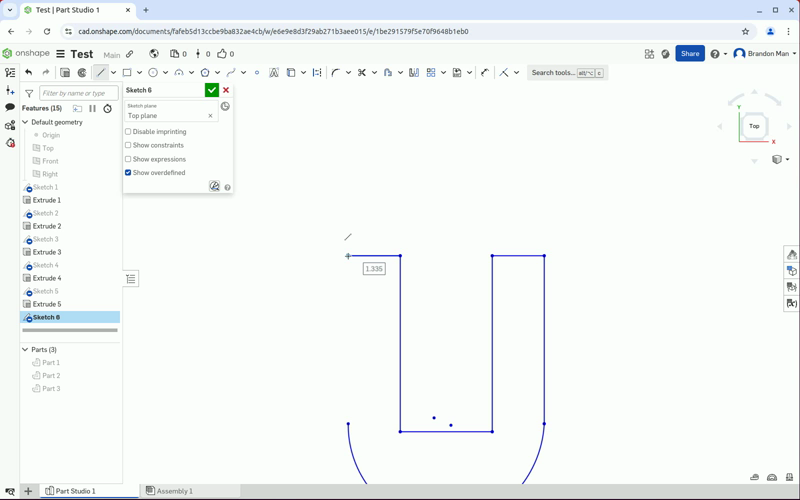
scroll(-6)
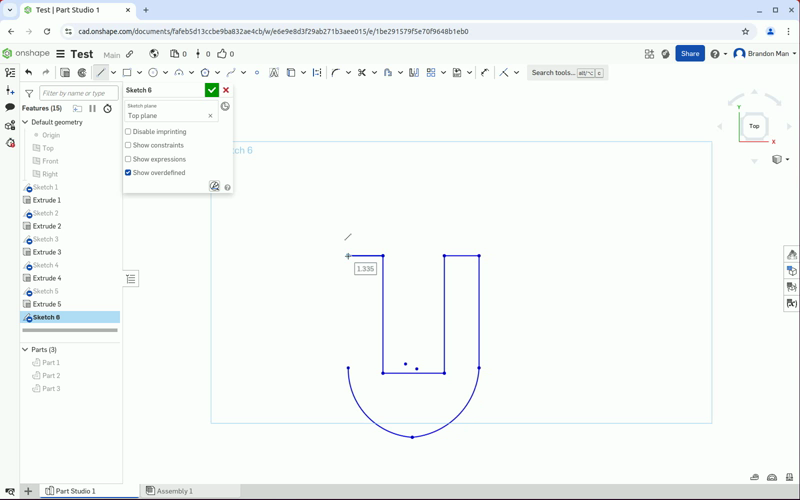
scroll(-6)
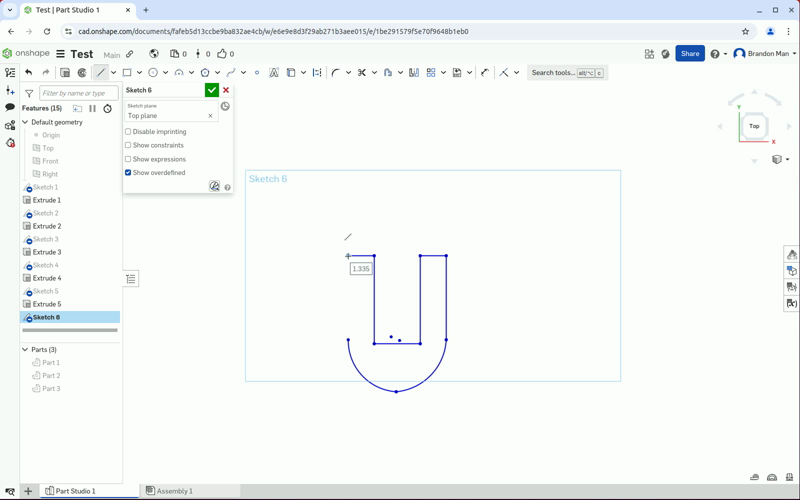
scroll(-6)
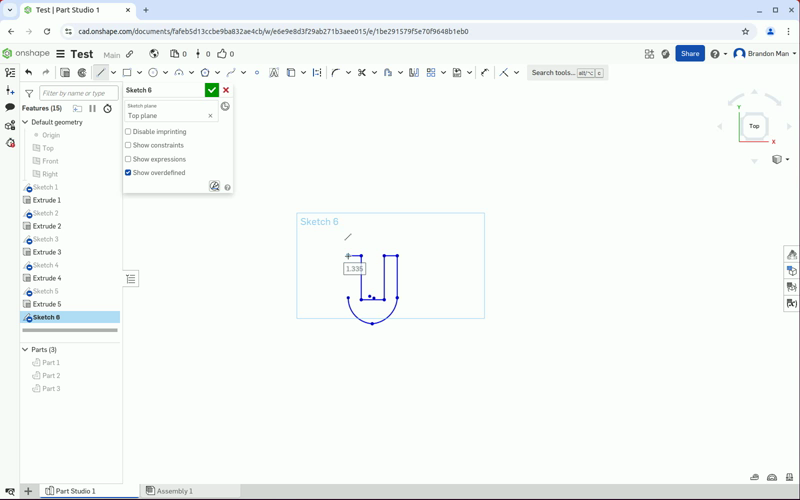
scroll(-6)
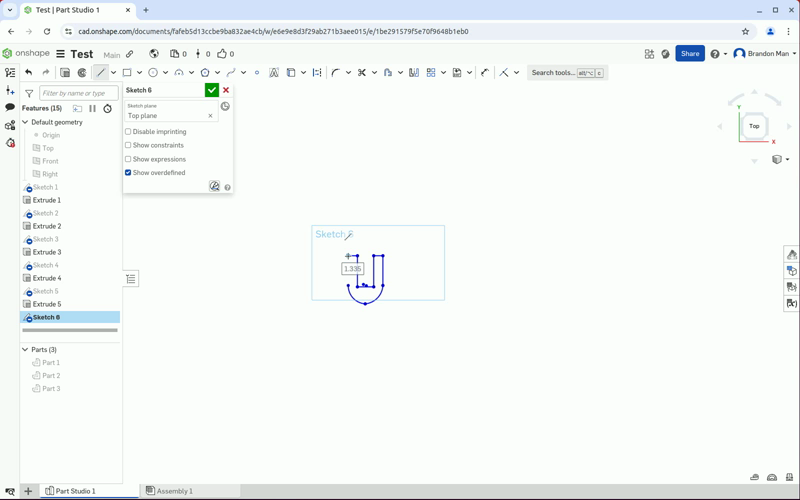
scroll(-6)
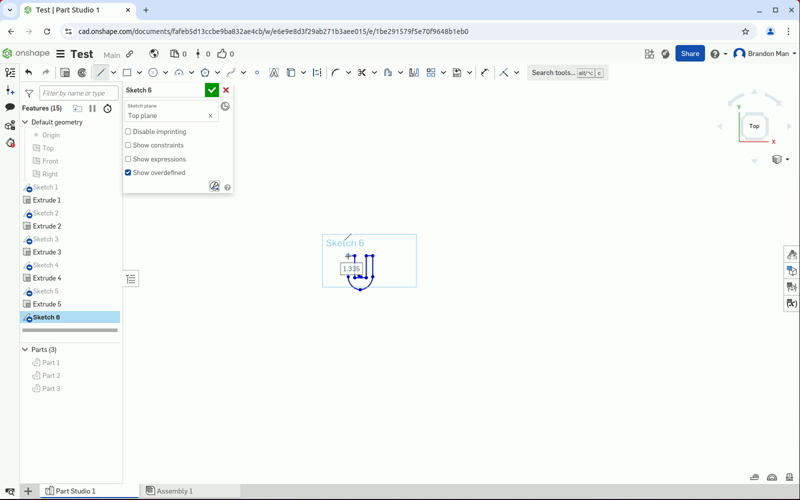
key_up(shift)
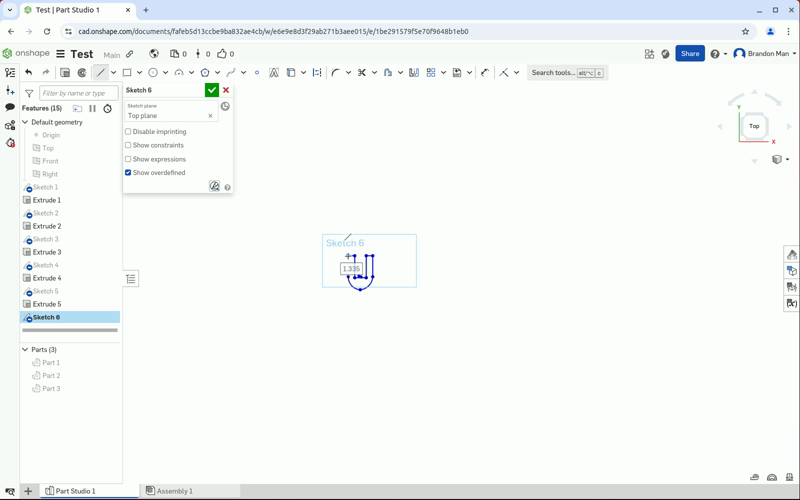
mouse_move(378, 255)
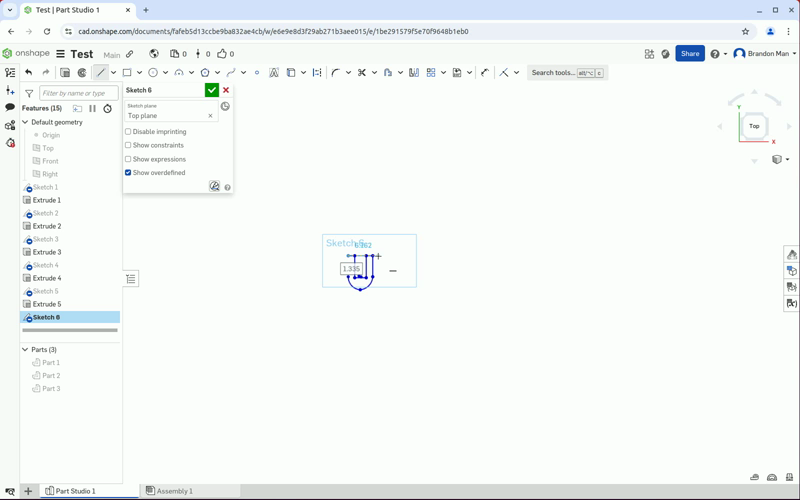
key_down(shift)
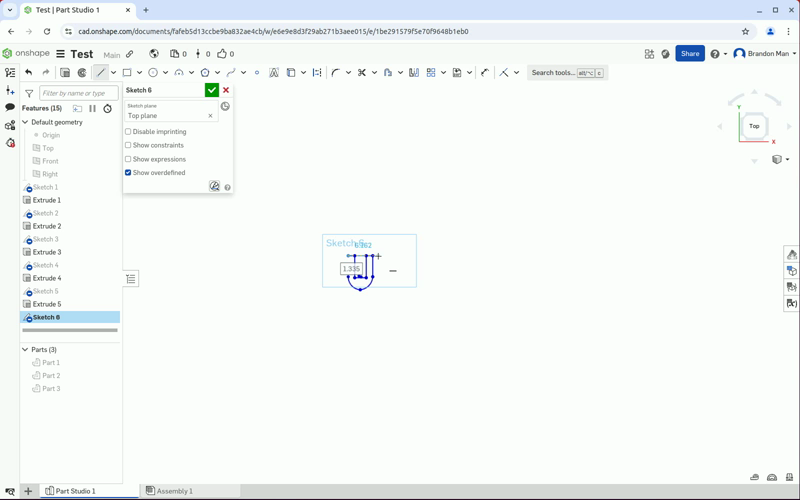
mouse_move(348, 276)
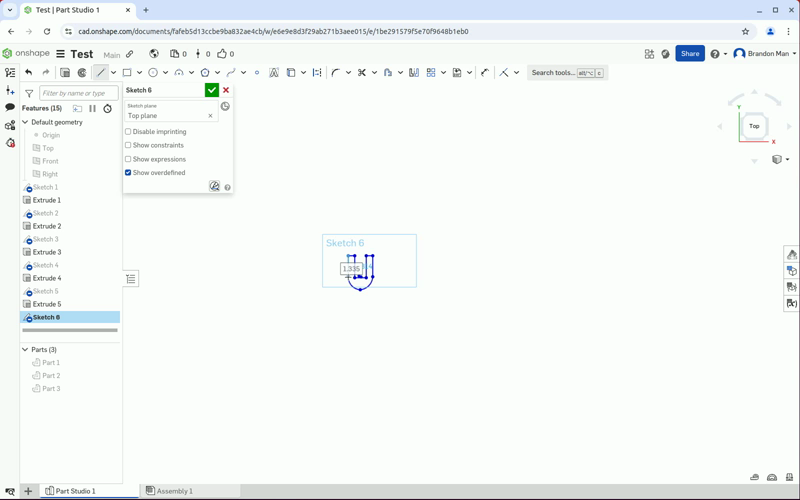
key_up(shift)
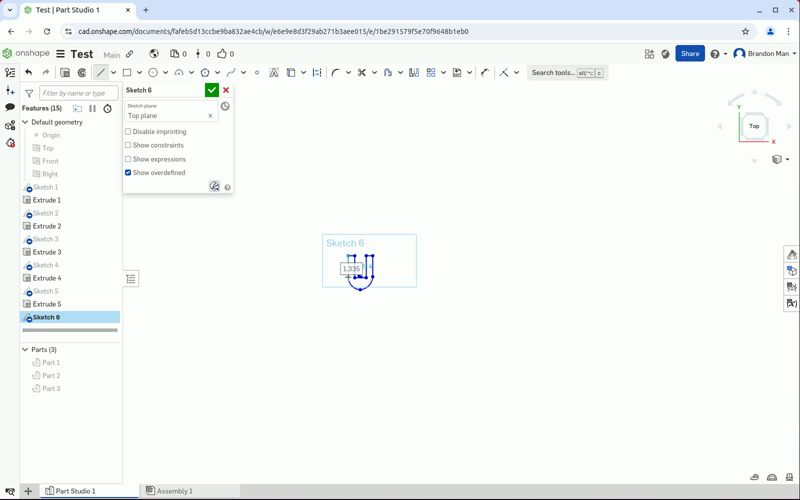
click(348, 276)
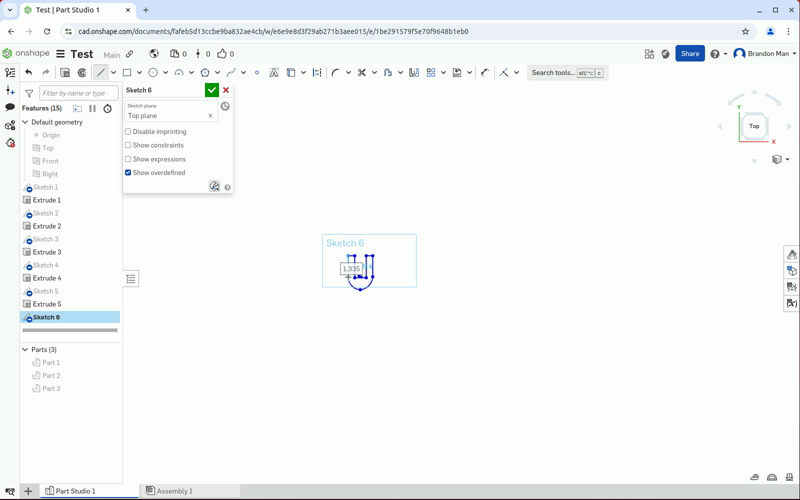
key(esc)
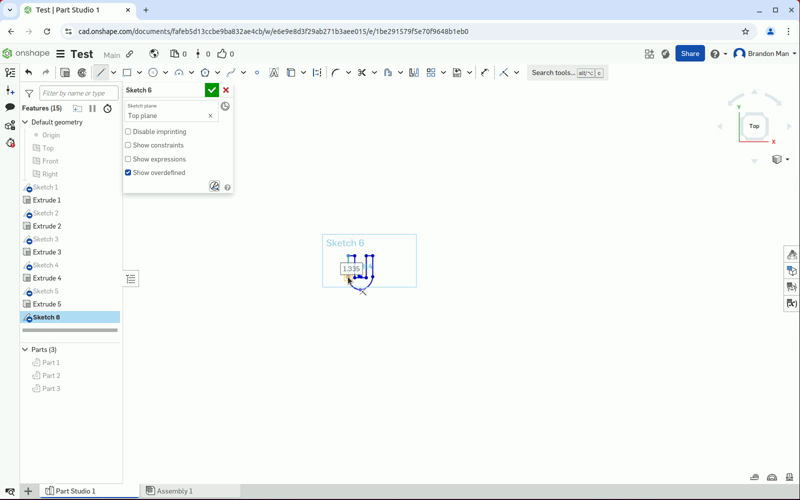
mouse_move(368, 277)
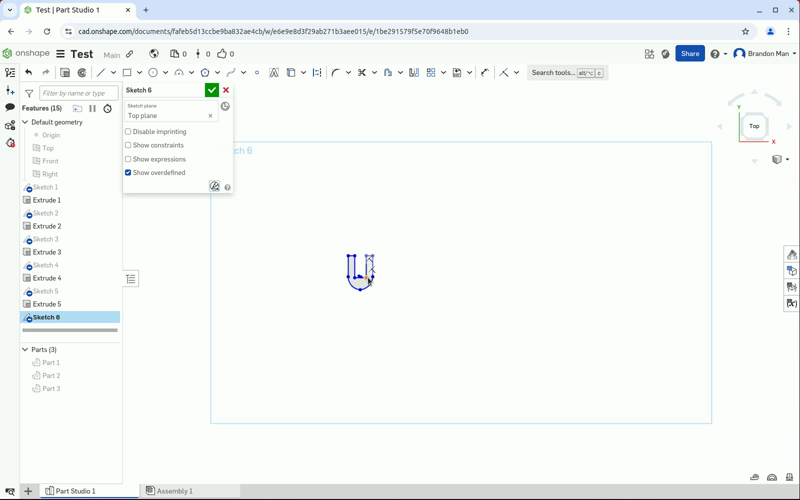
scroll(6)
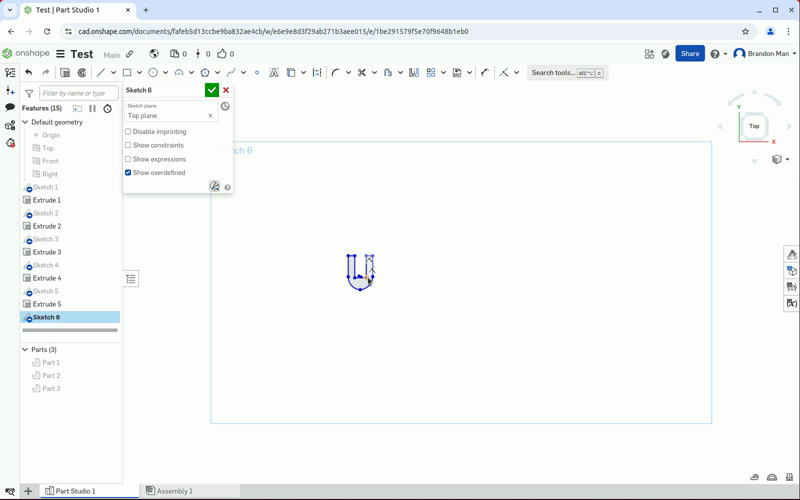
scroll(6)
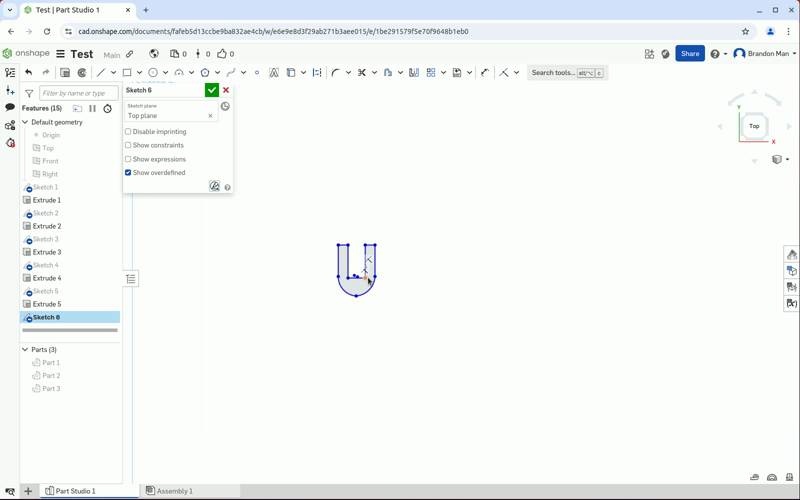
scroll(6)
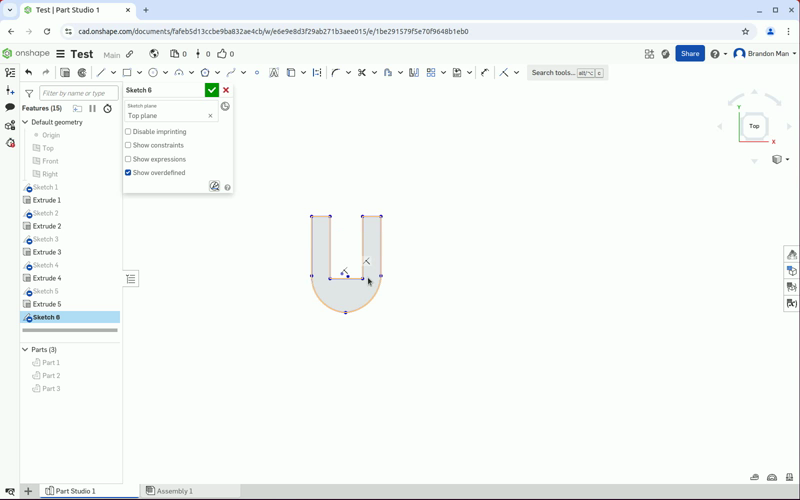
scroll(6)
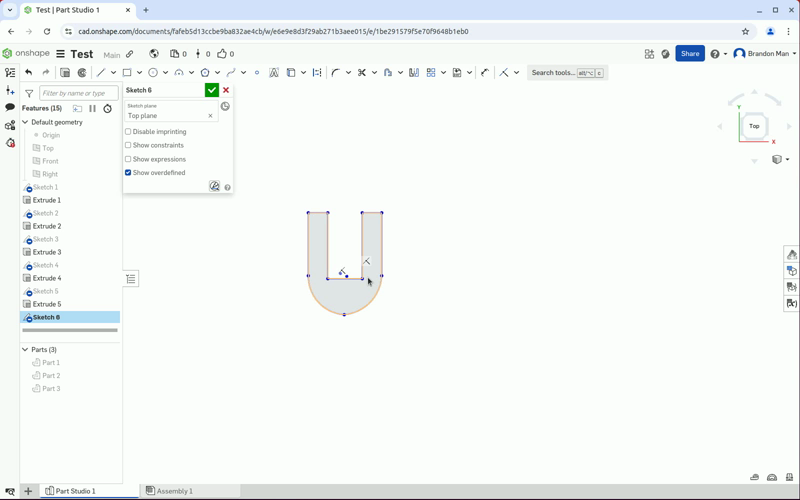
scroll(6)
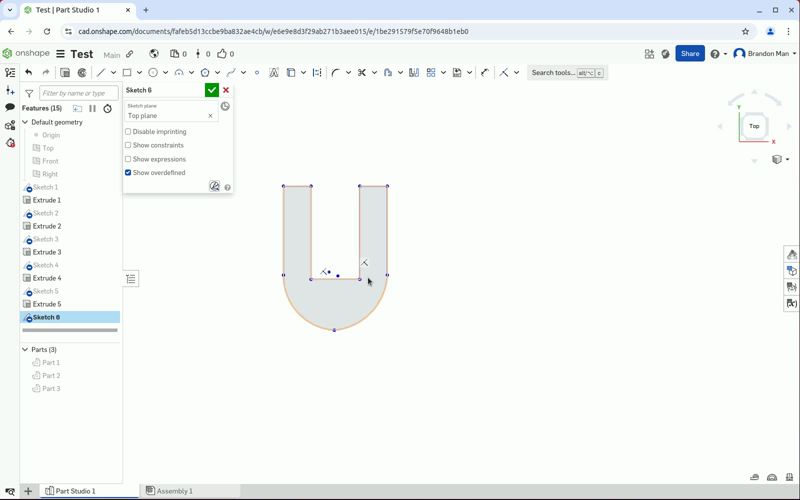
scroll(6)
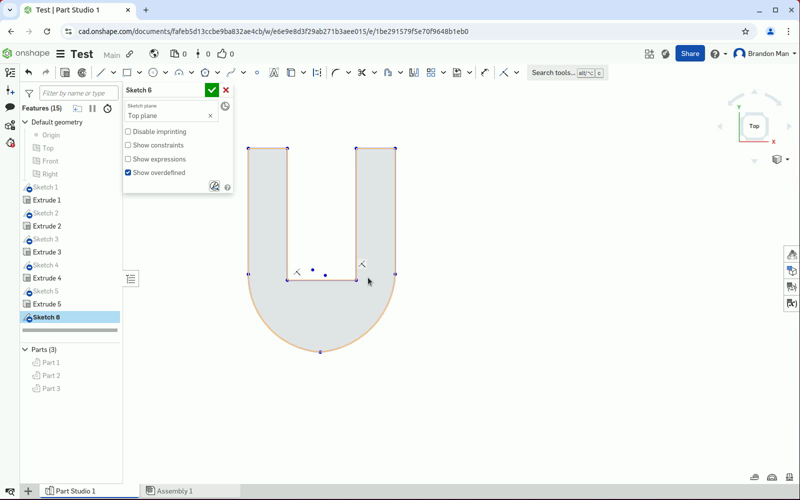
scroll(6)
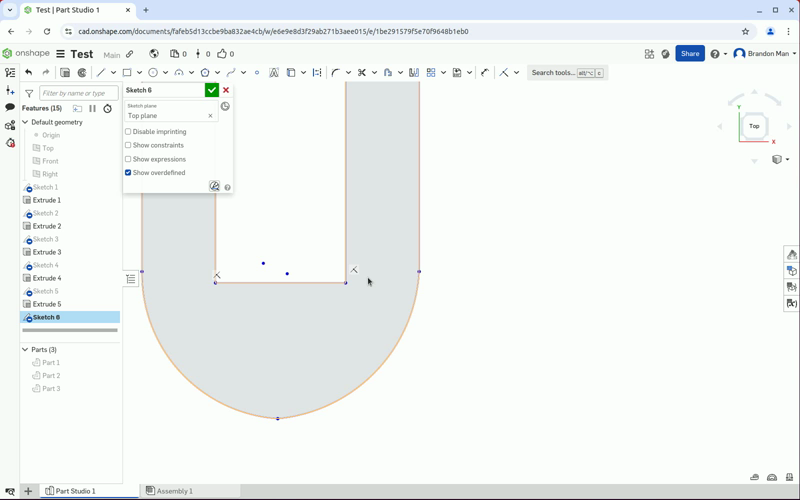
click(368, 277)
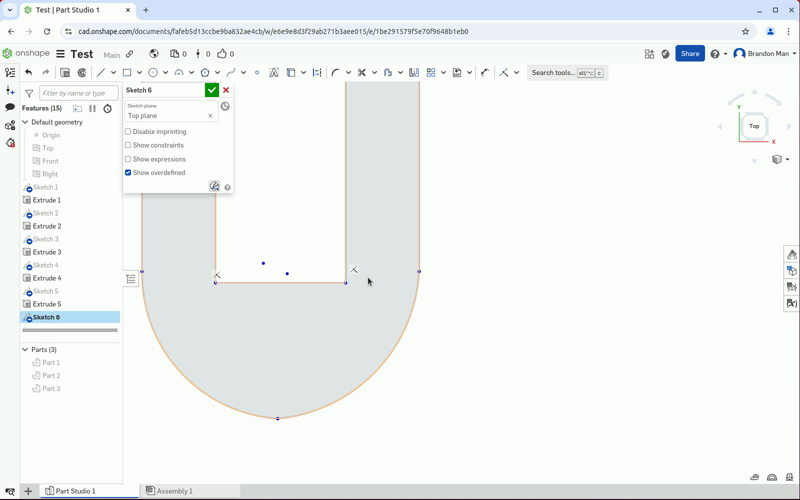
scroll(-6)
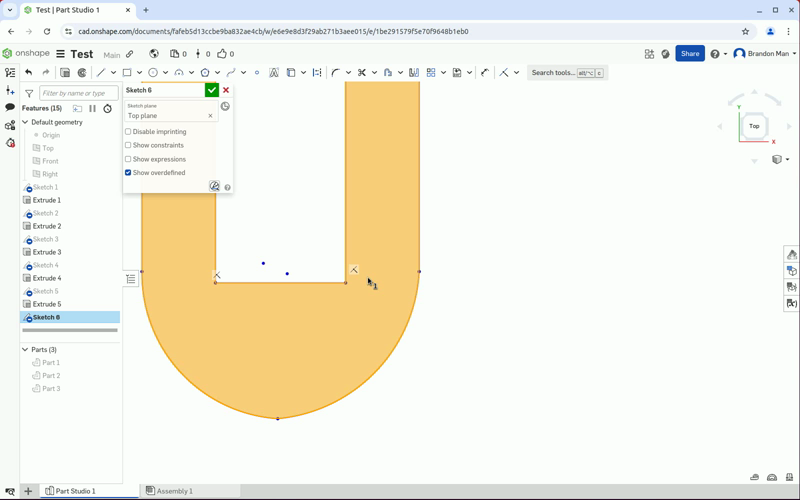
scroll(-6)
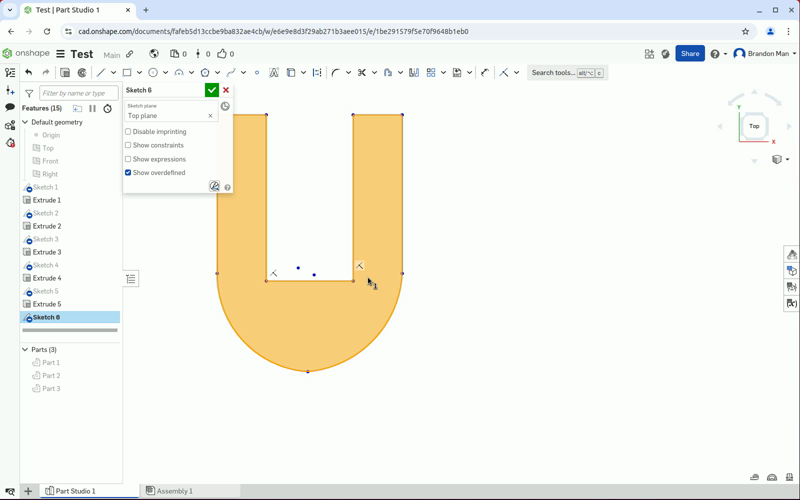
scroll(-6)
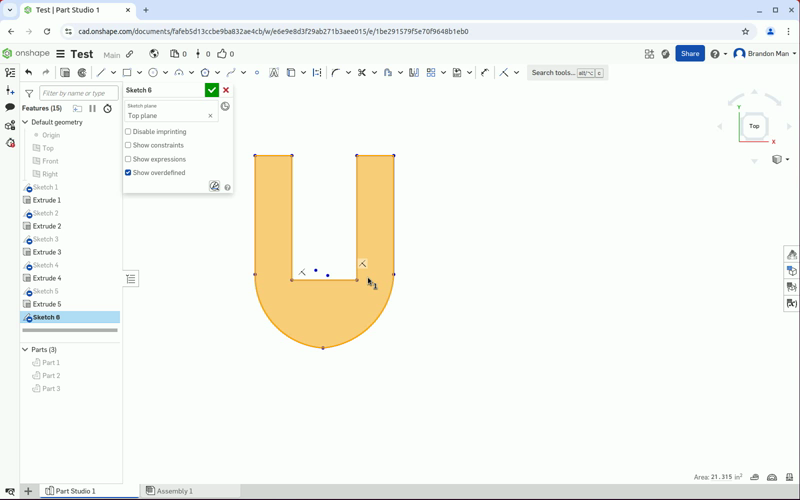
scroll(-6)
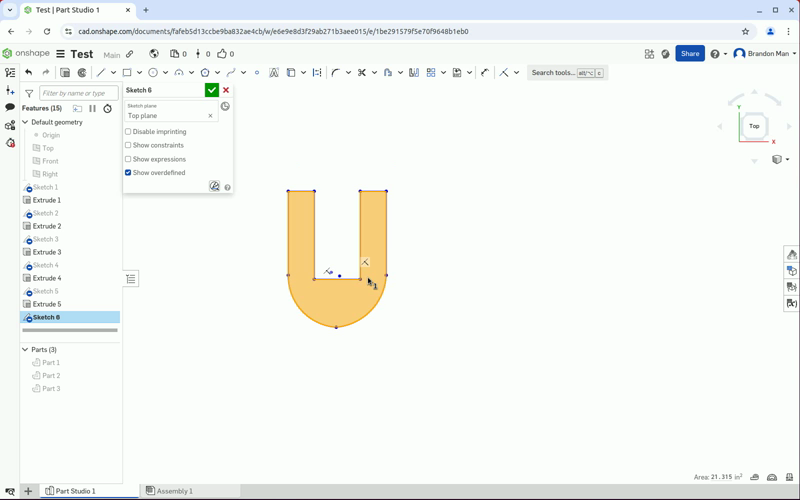
scroll(-6)
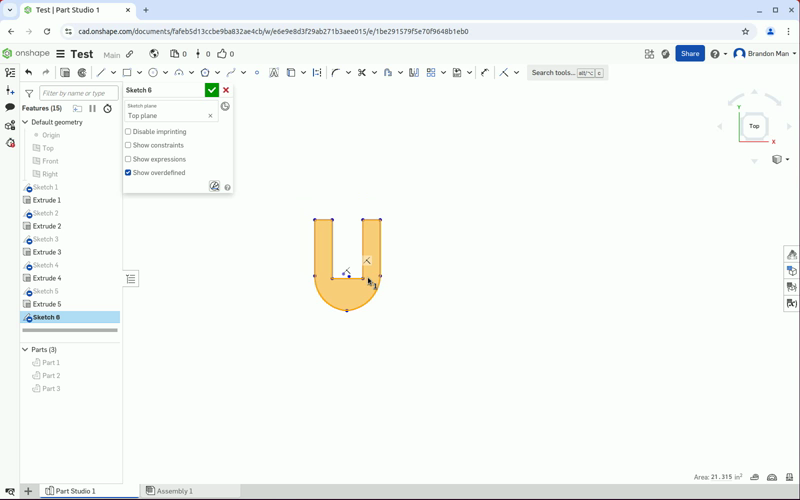
scroll(-6)
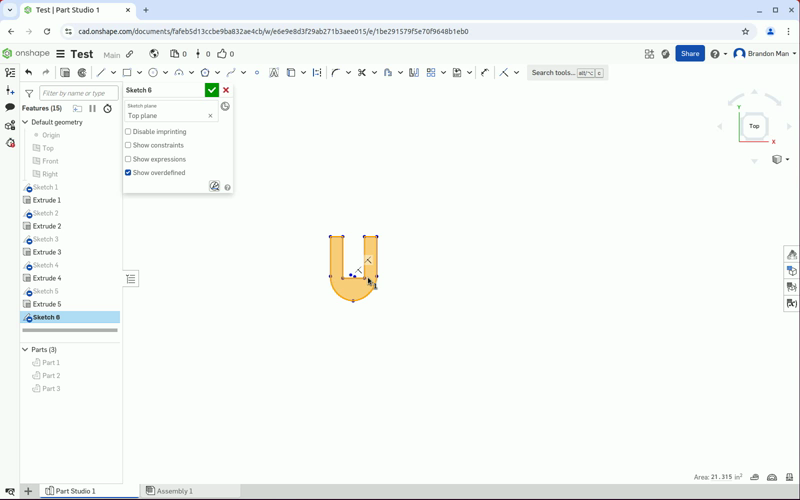
scroll(-6)
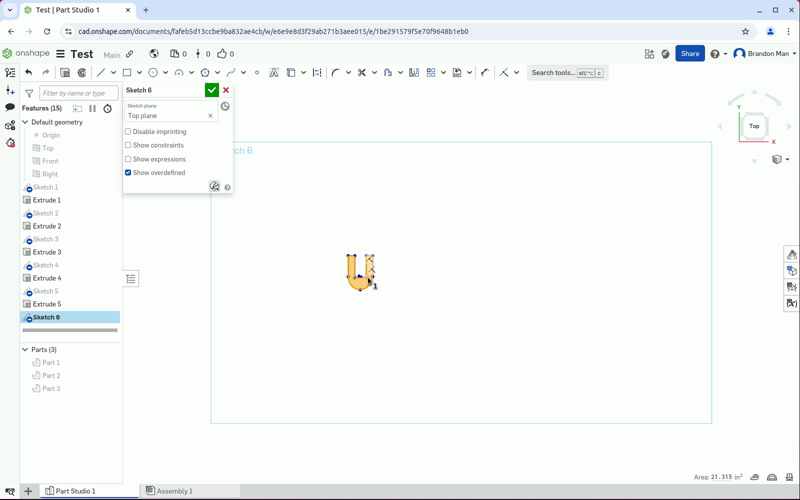
mouse_move(73, 352)
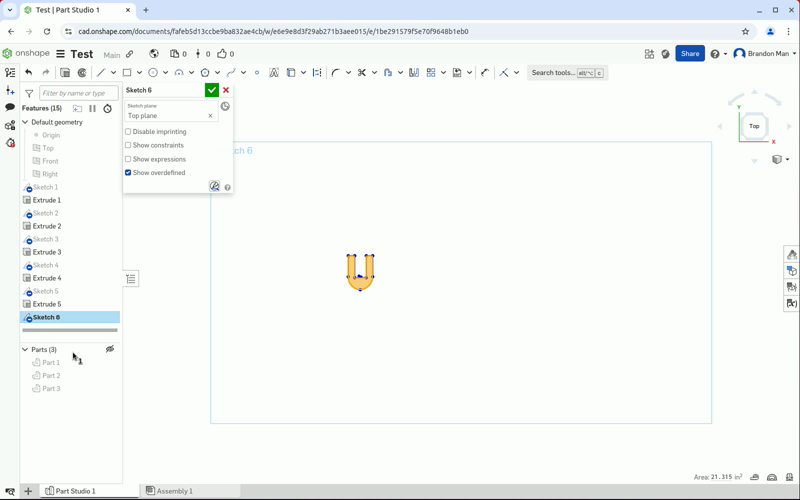
key(shift+y)
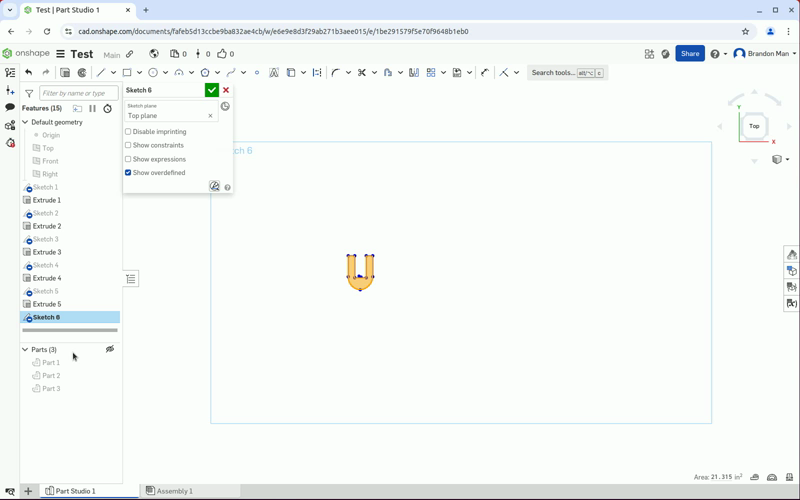
key(shift+e)
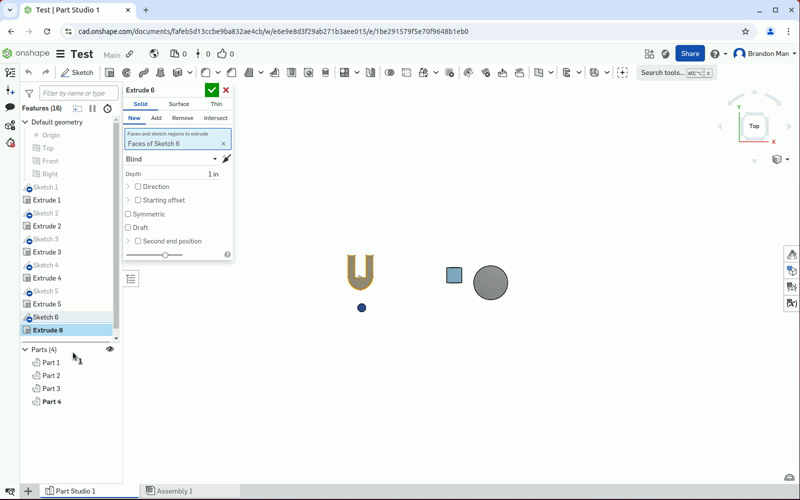
mouse_move(143, 106)
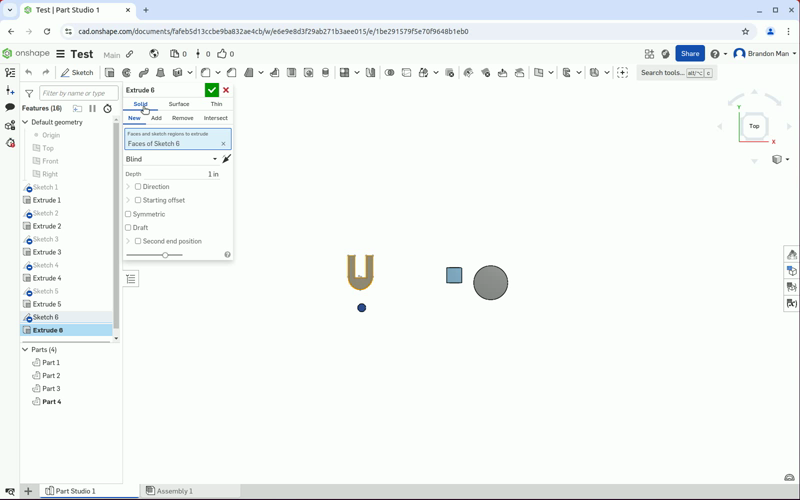
click(143, 106)
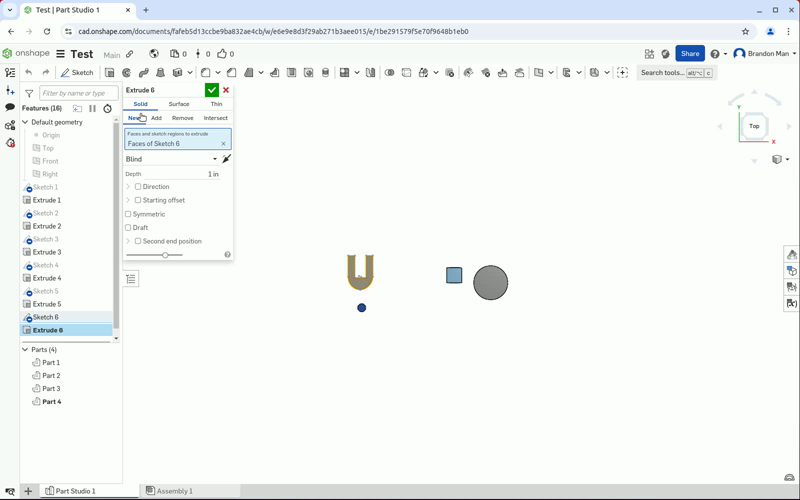
mouse_move(137, 120)
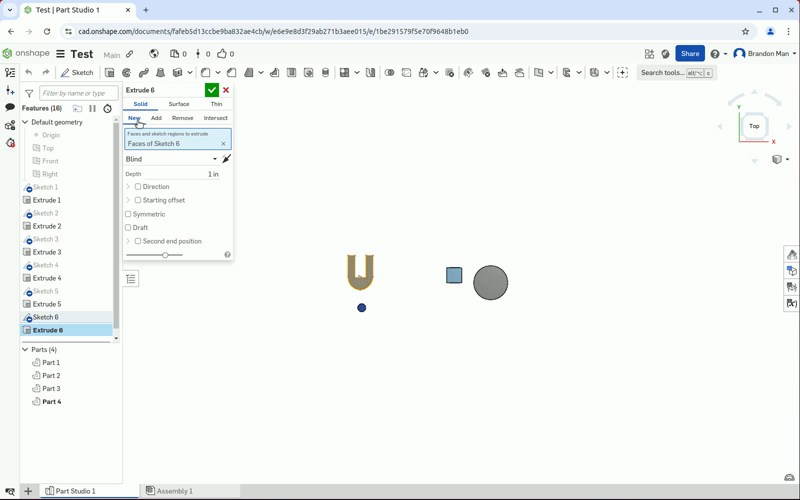
click(137, 120)
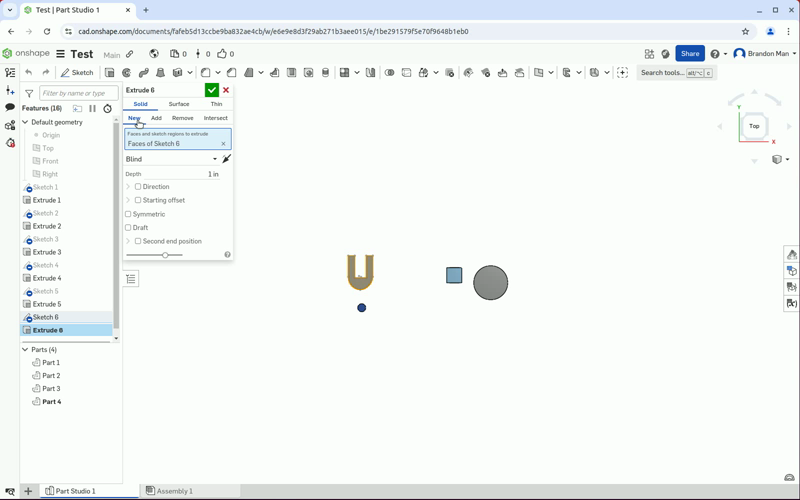
key(tab, 4)
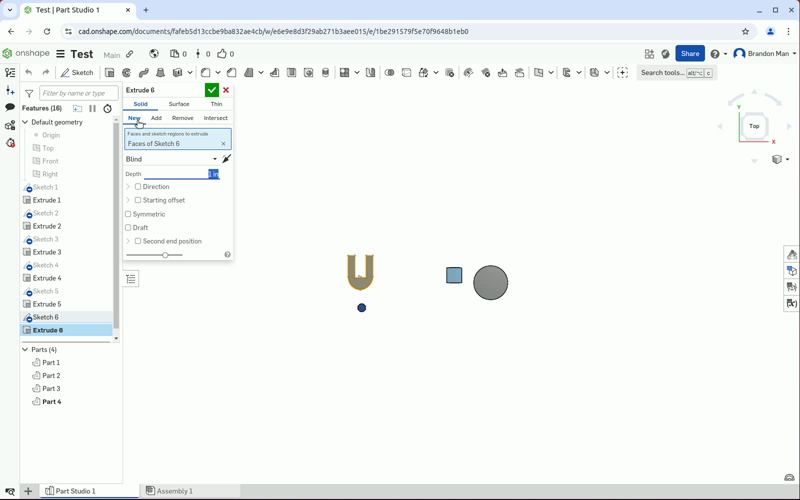
text(1.444)
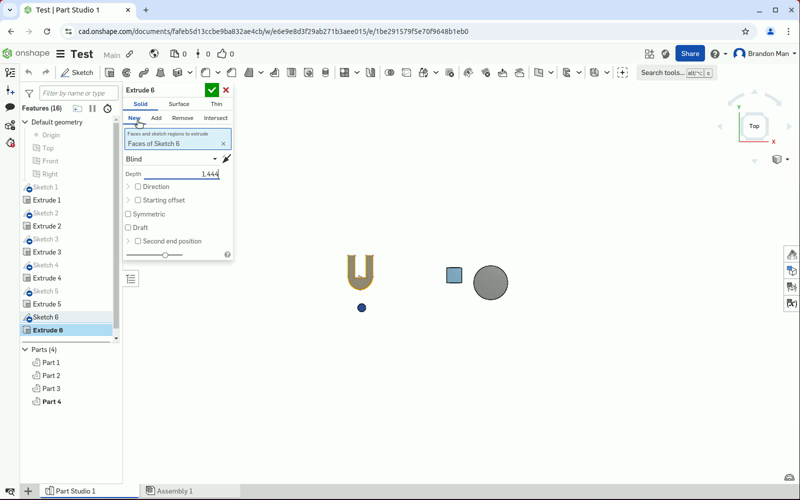
key(enter)
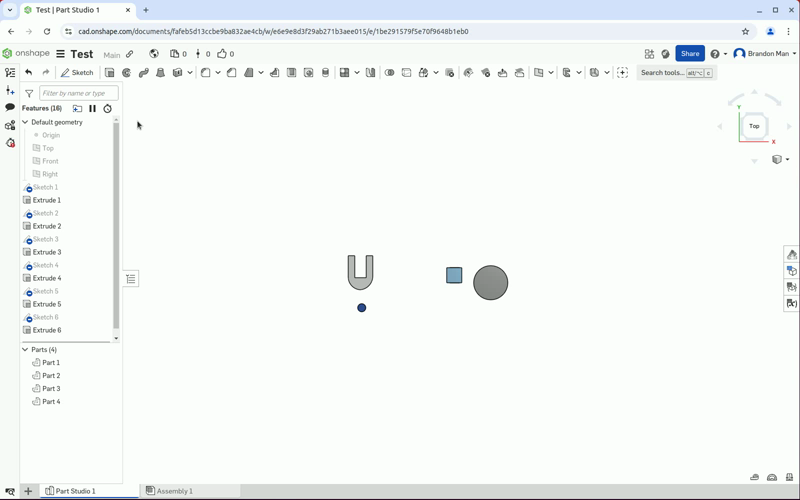
key(shift+h)
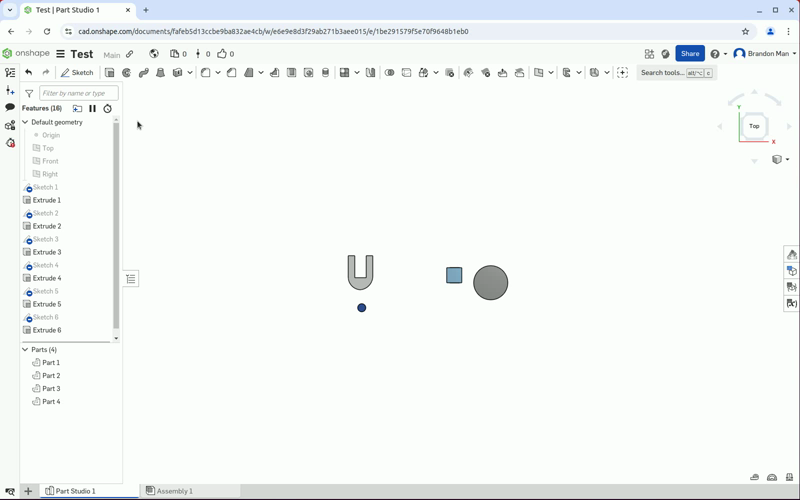
key(shift+h)
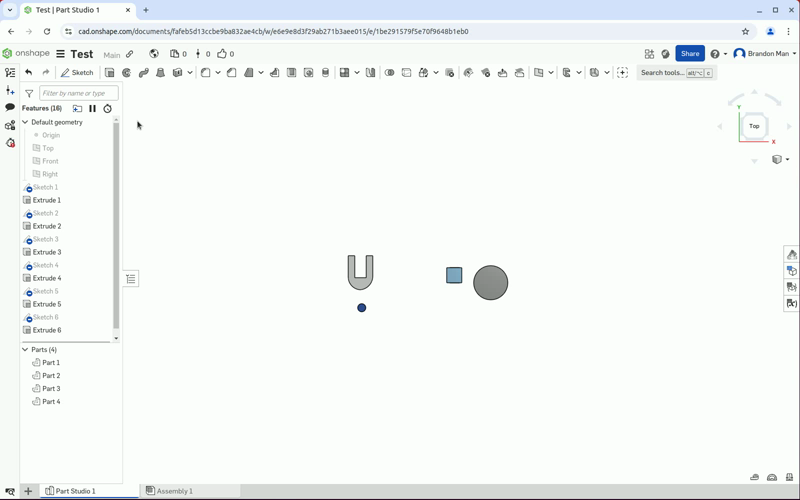
mouse_move(69, 189)
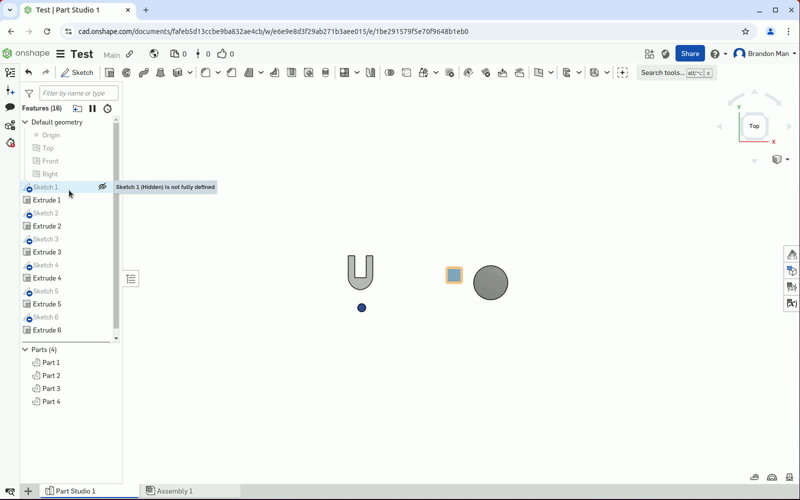
click(69, 189)
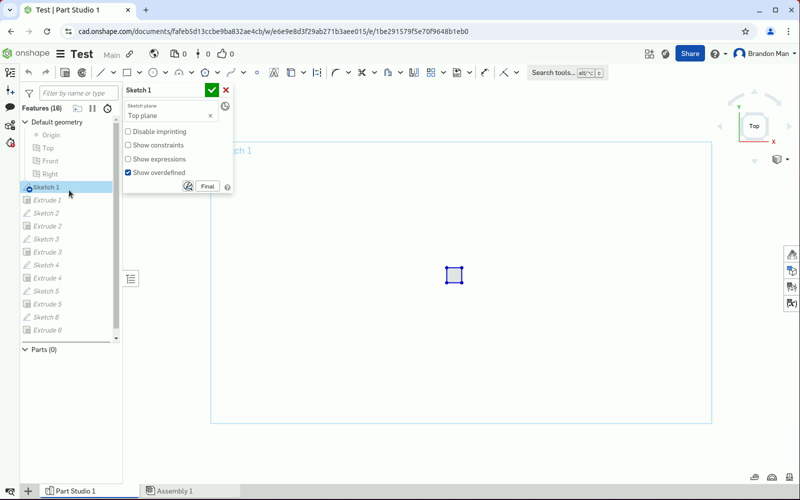
mouse_move(229, 92)
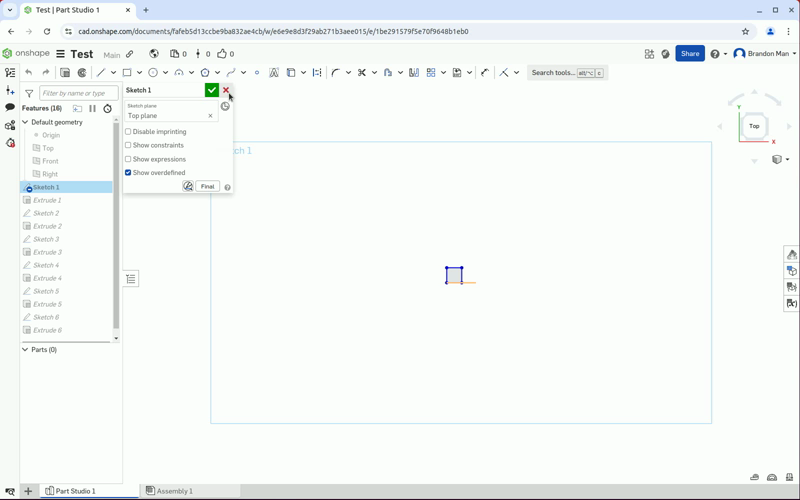
click(229, 92)
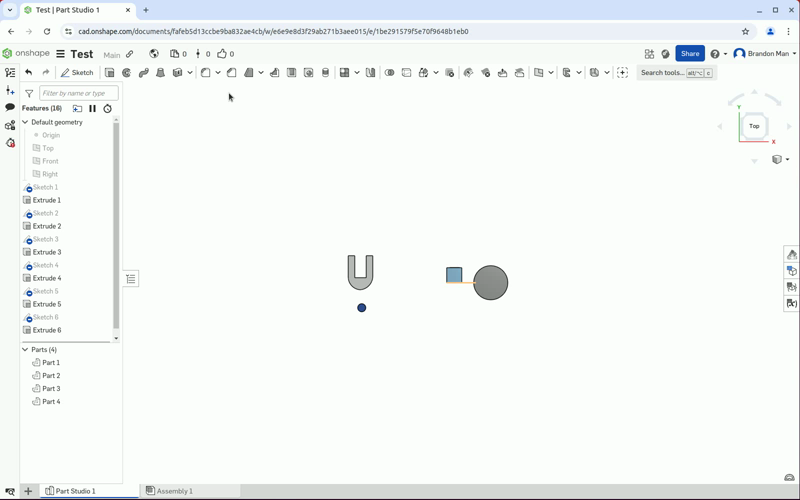
mouse_move(541, 75)
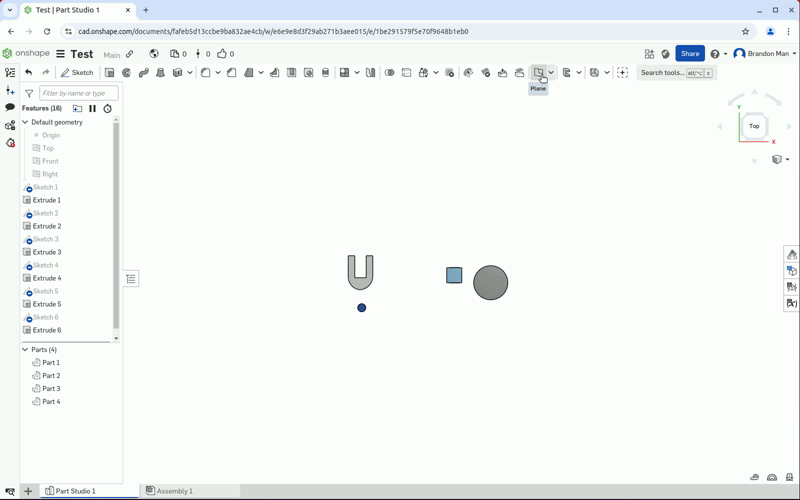
click(541, 75)
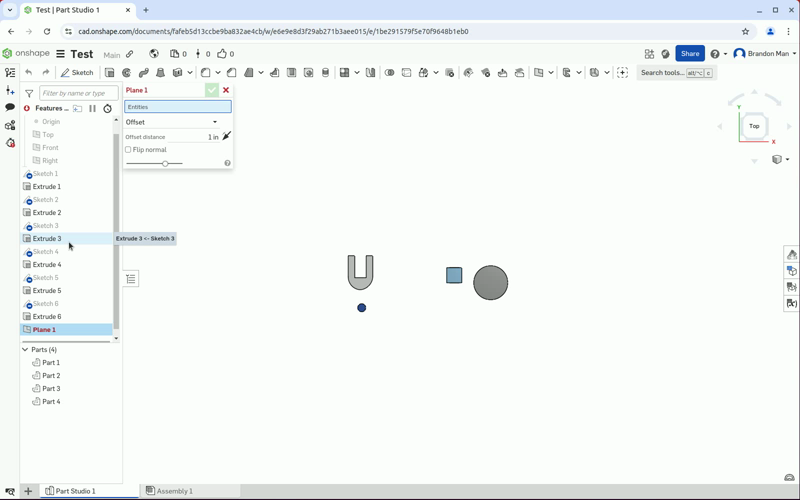
scroll(3)
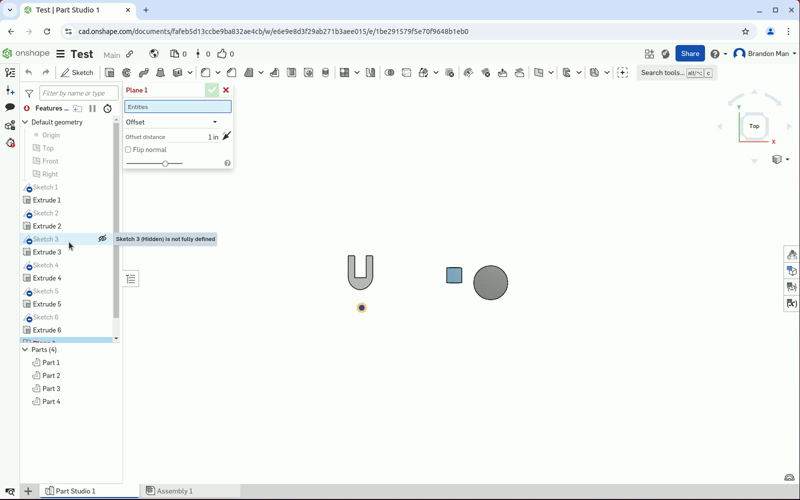
mouse_move(69, 150)
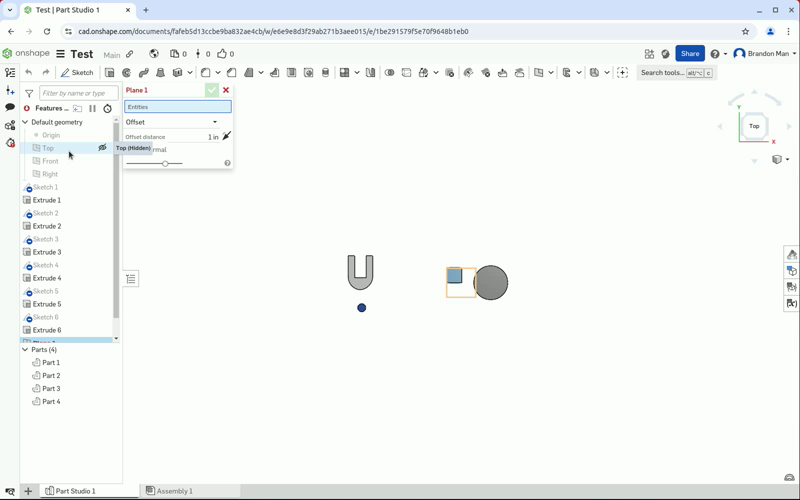
click(69, 150)
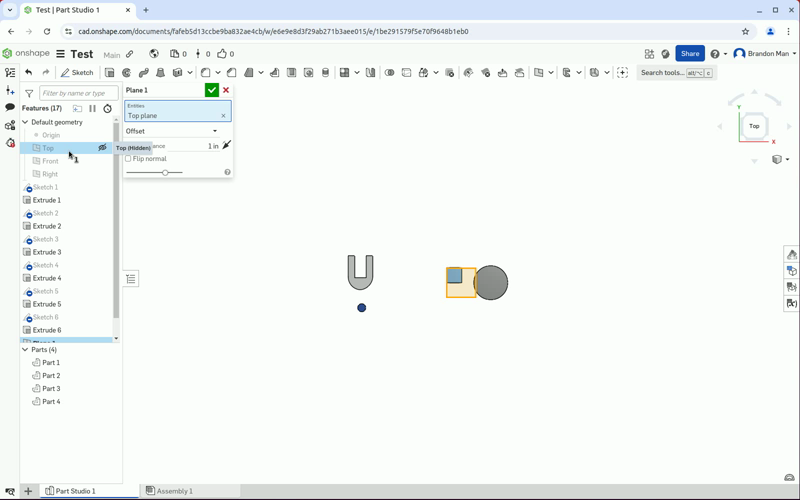
key(tab, 2)
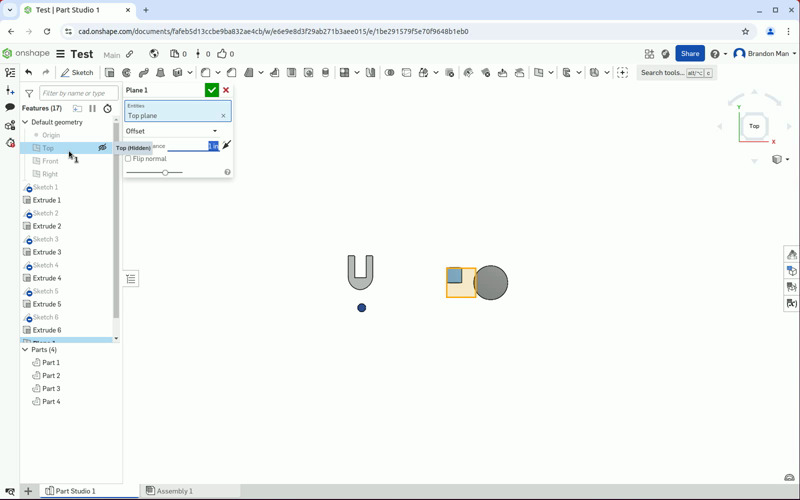
text(1.448)
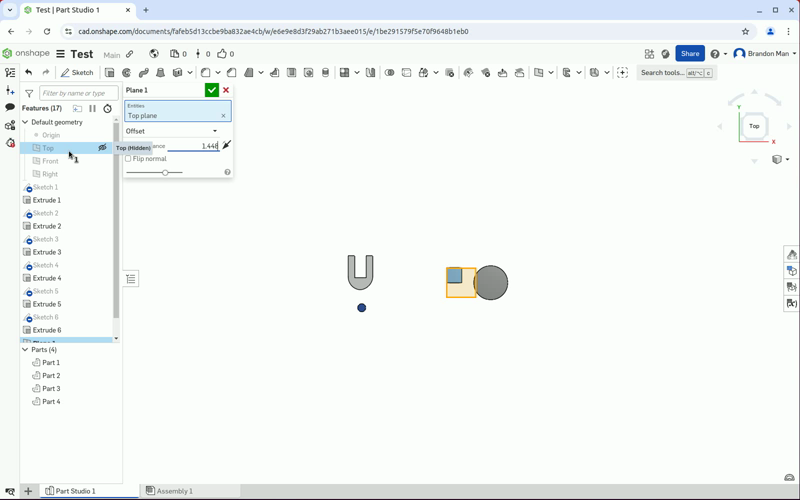
key(enter, 2)
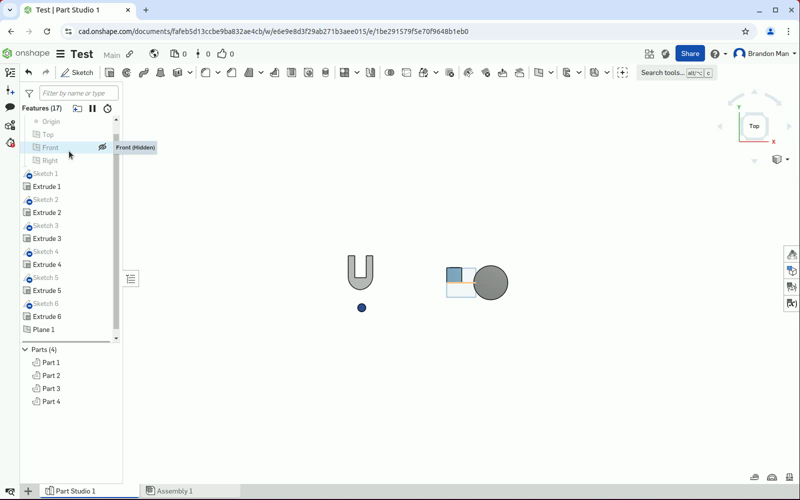
key(shift+s)
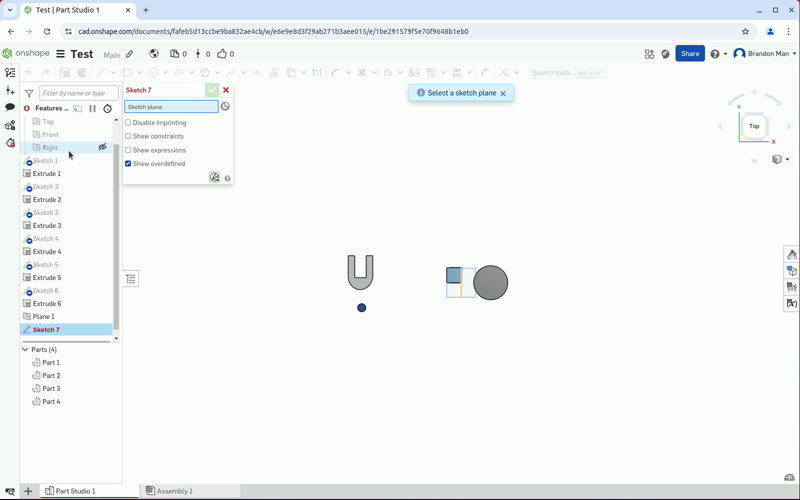
mouse_move(69, 319)
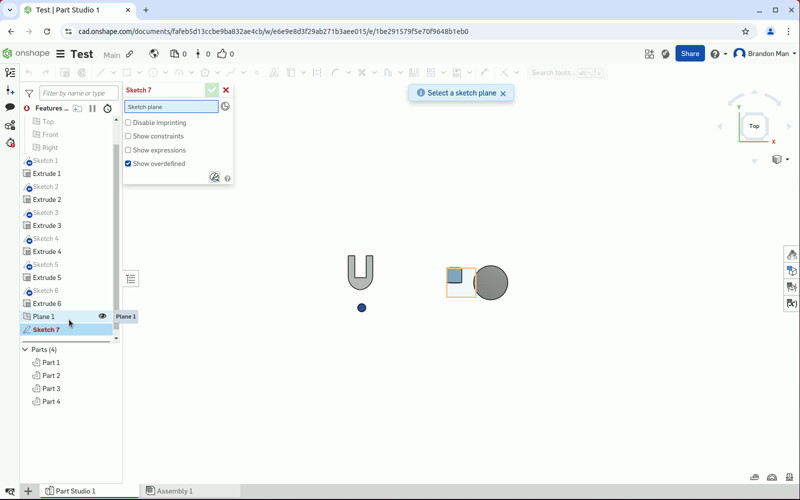
click(69, 319)
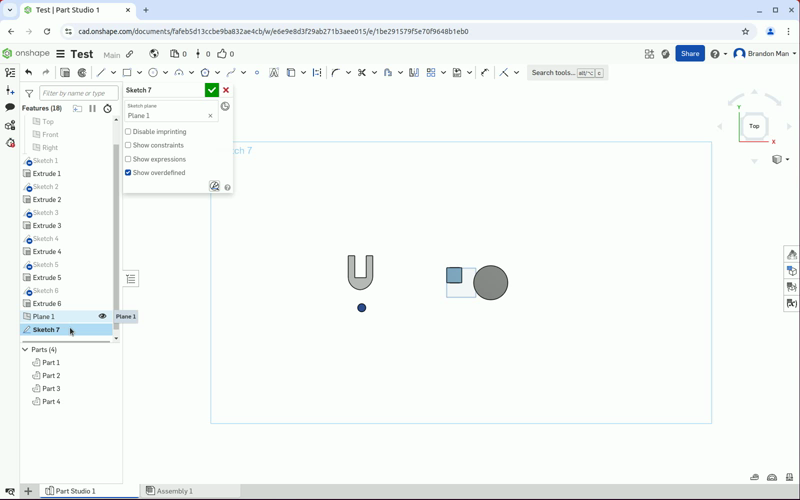
mouse_move(73, 352)
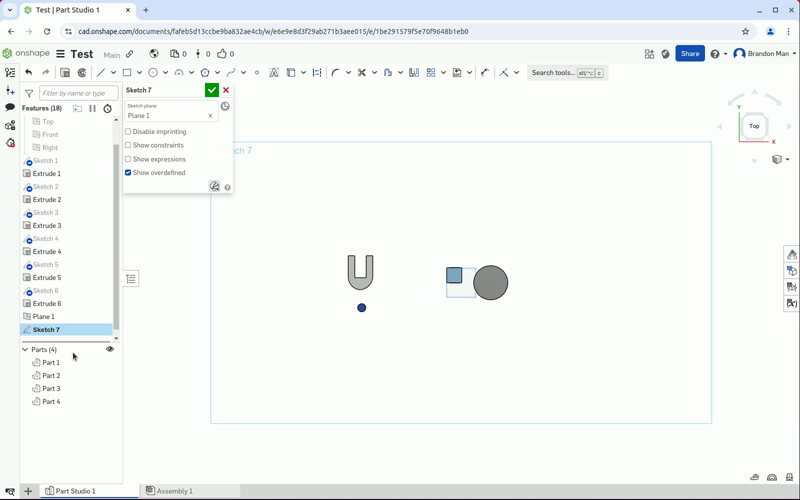
key(y)
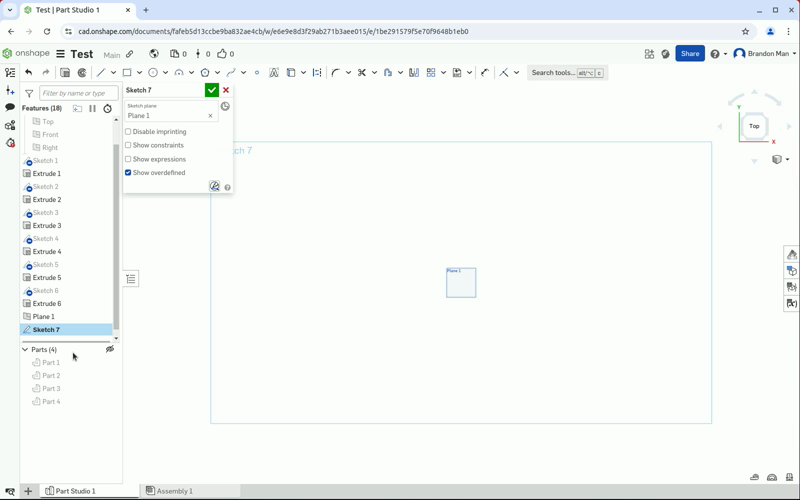
key(a)
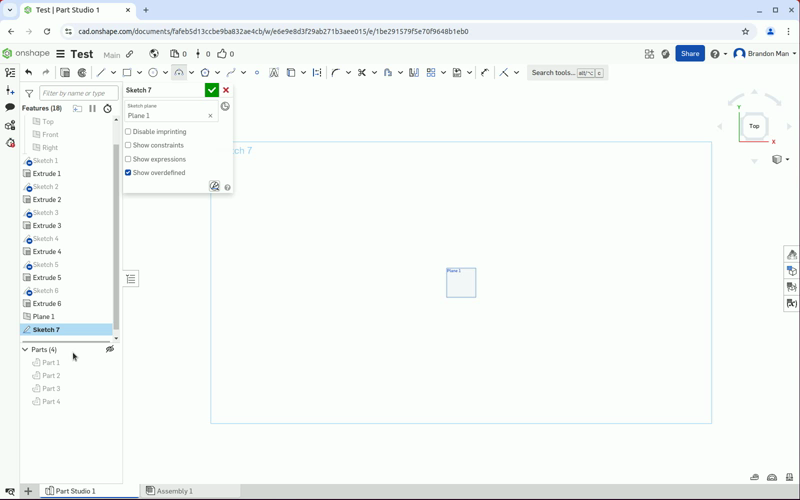
key_down(shift)
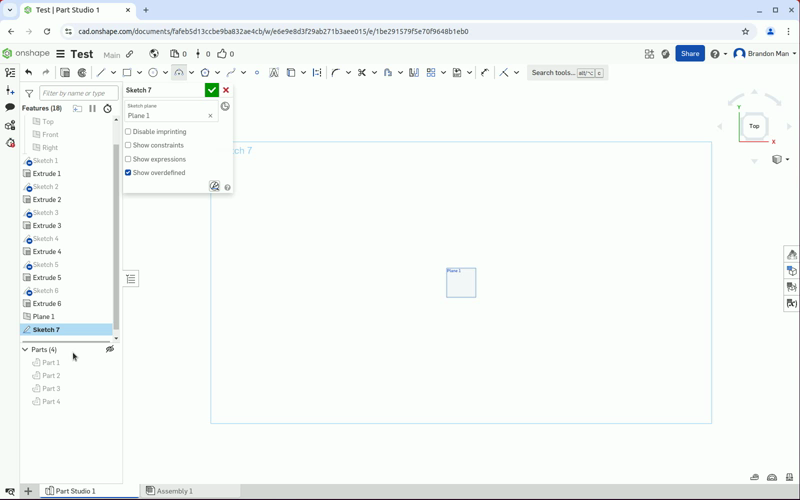
mouse_move(359, 287)
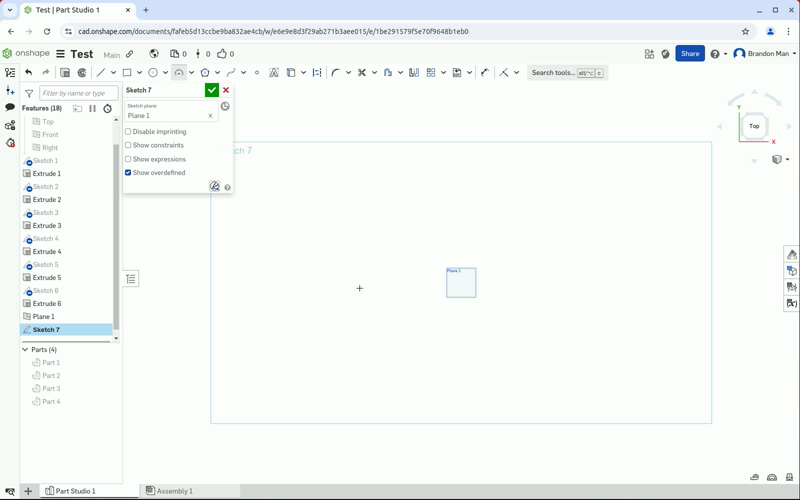
click(359, 287)
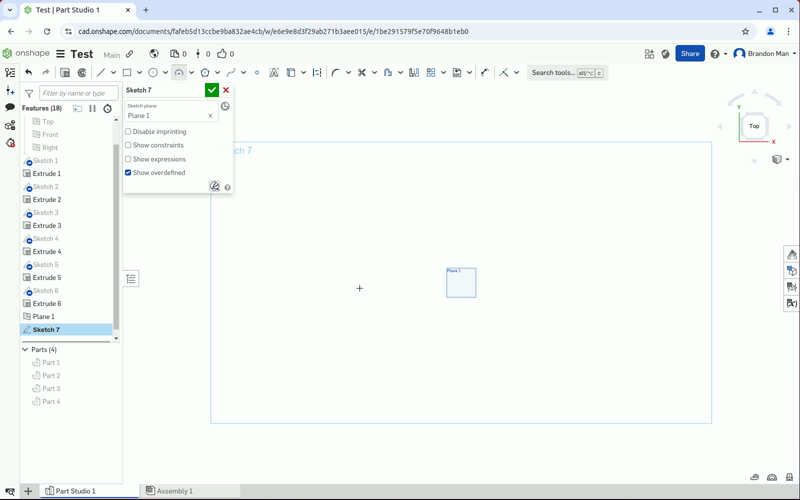
key_up(shift)
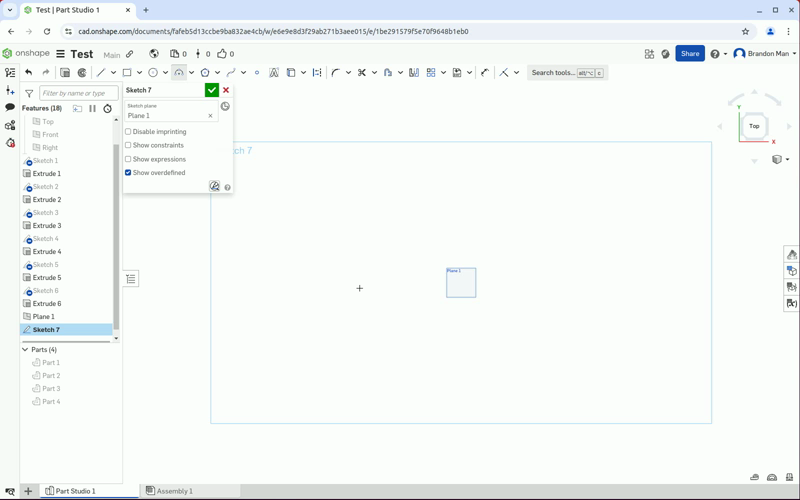
key_down(shift)
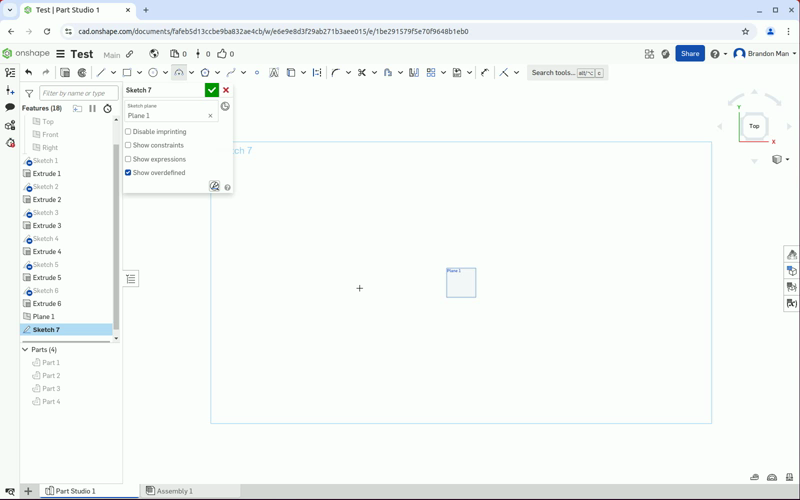
mouse_move(359, 279)
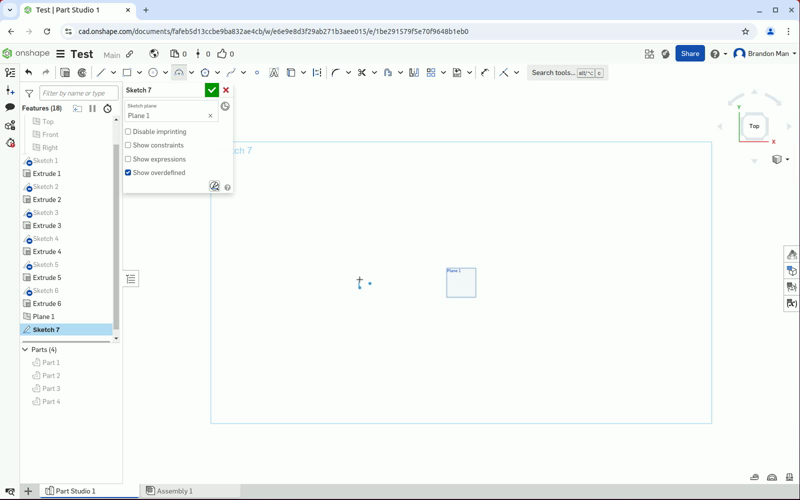
click(359, 279)
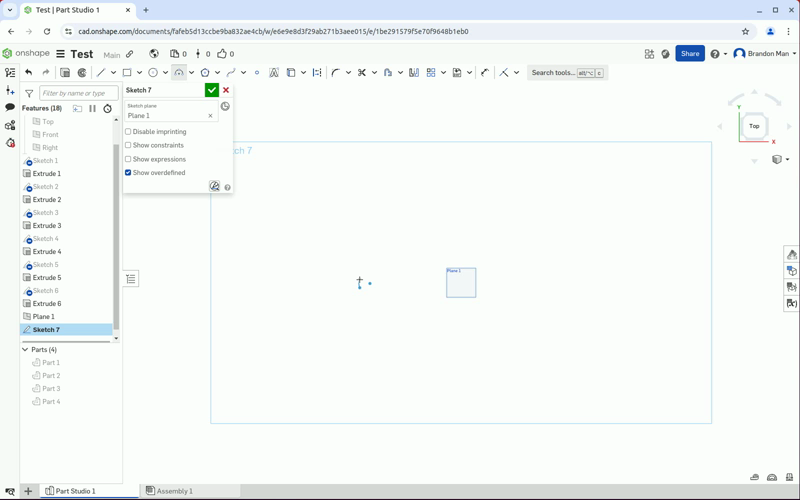
mouse_move(364, 283)
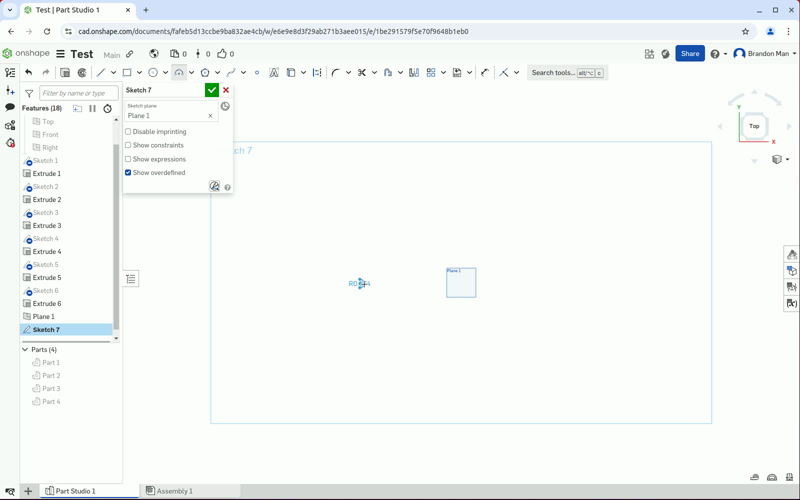
click(364, 283)
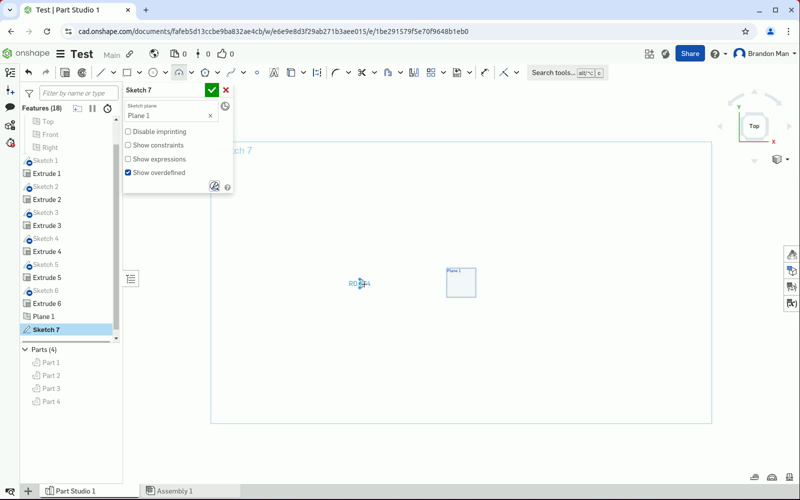
key_up(shift)
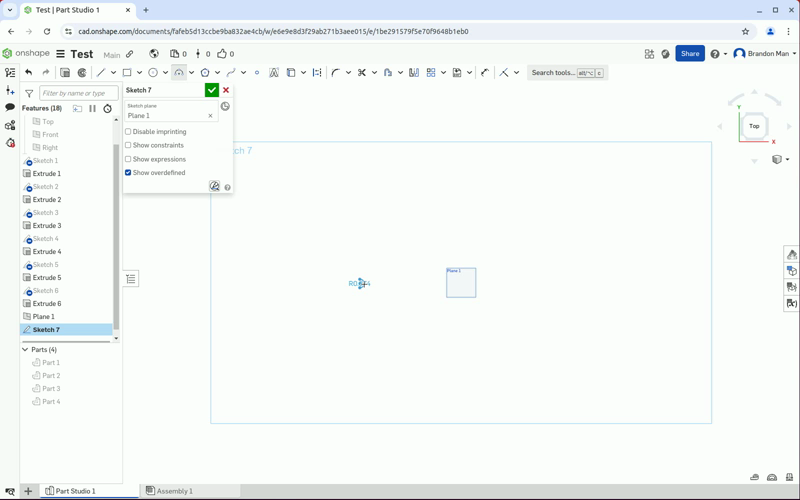
key(esc)
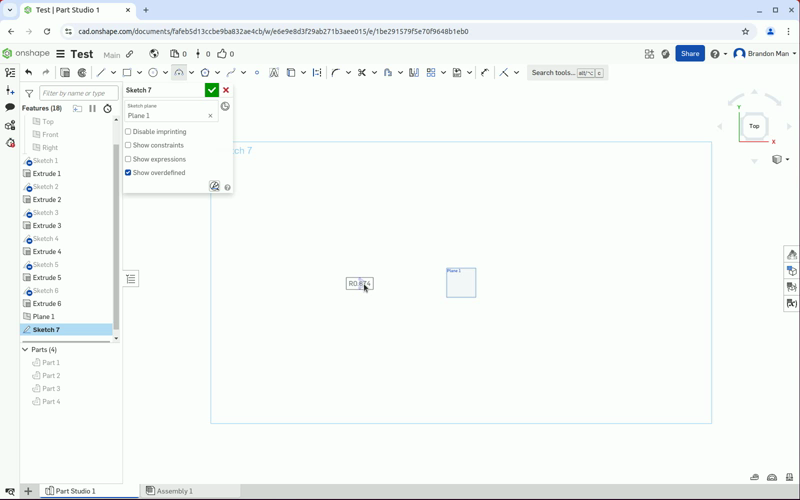
key(l)
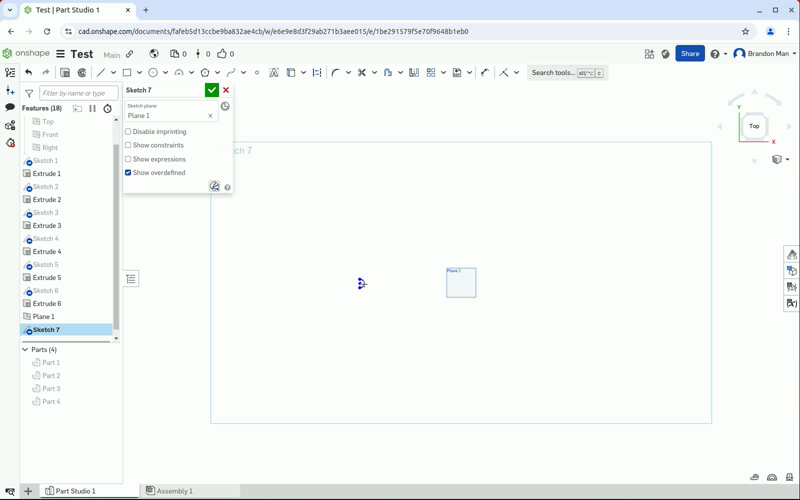
mouse_move(359, 279)
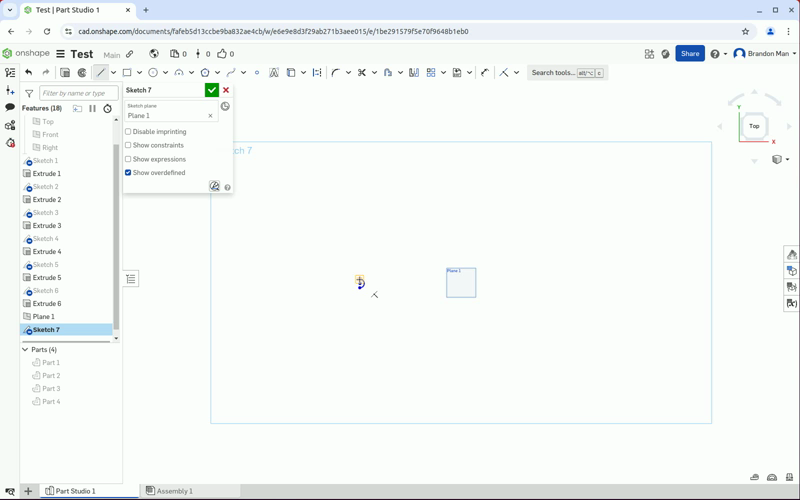
scroll(6)
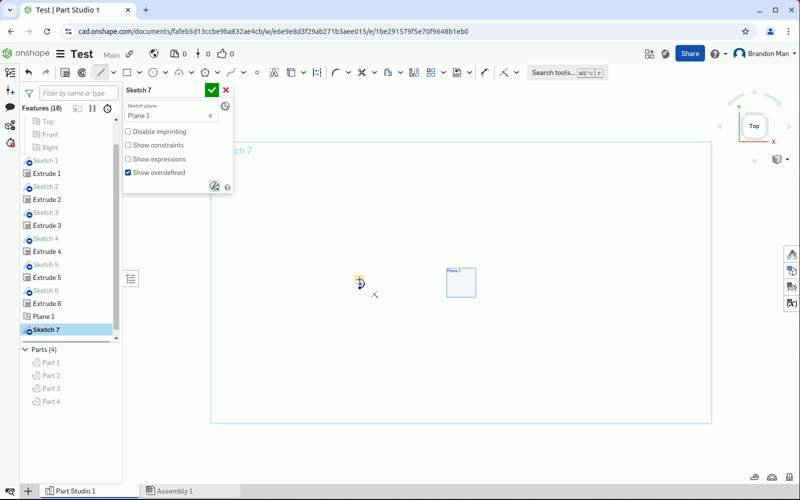
scroll(6)
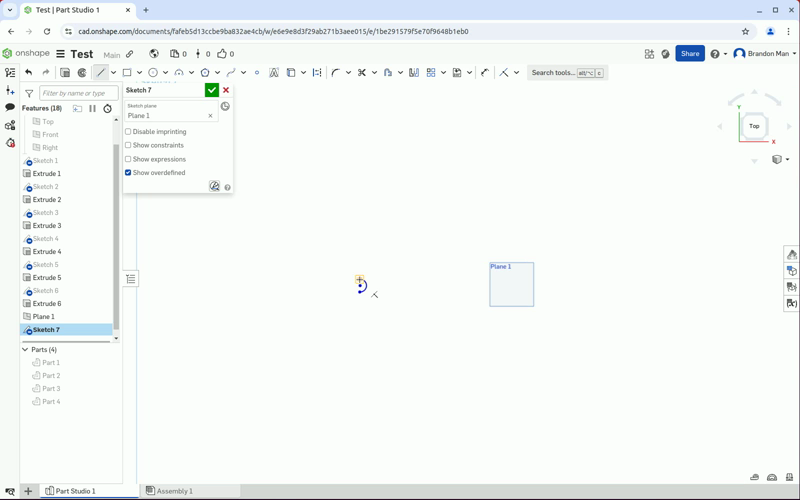
scroll(6)
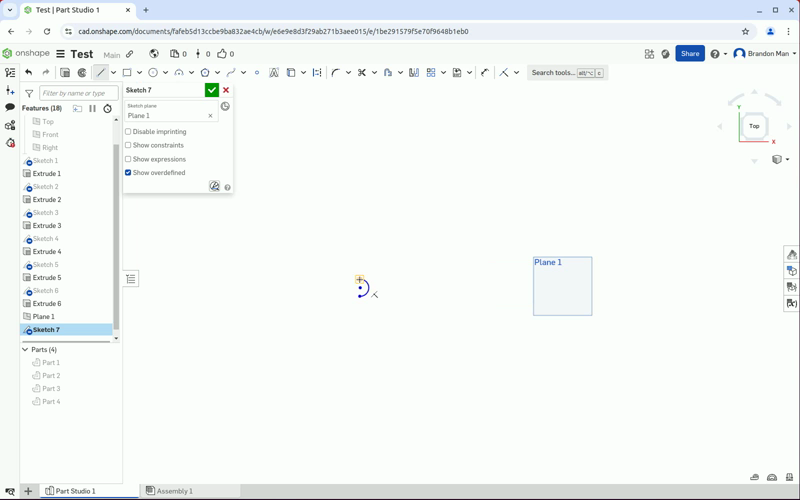
scroll(6)
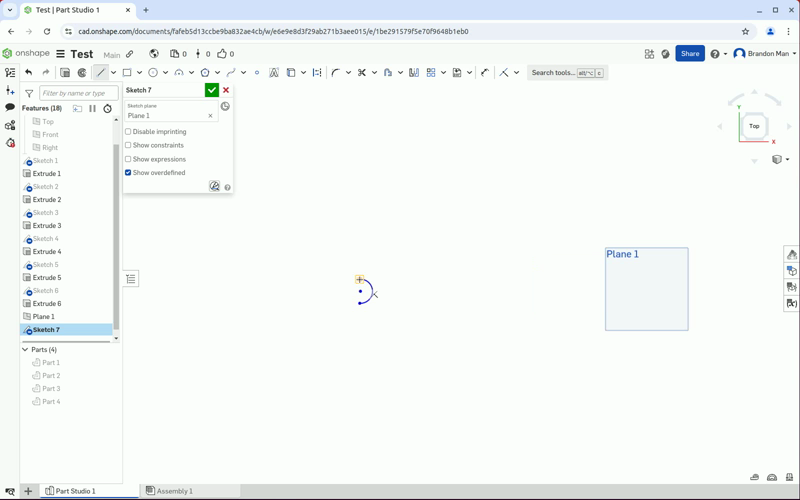
scroll(6)
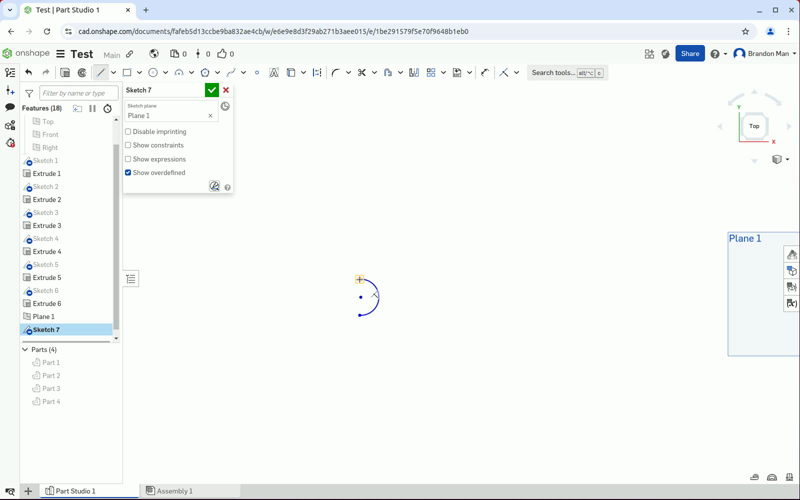
scroll(6)
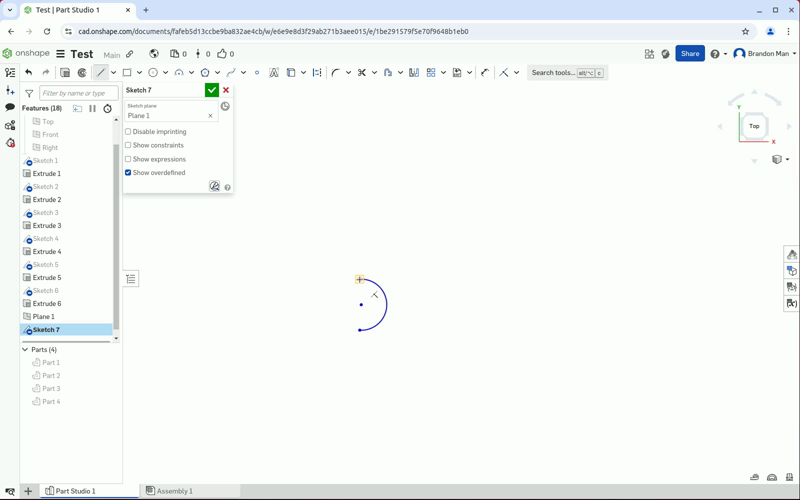
scroll(6)
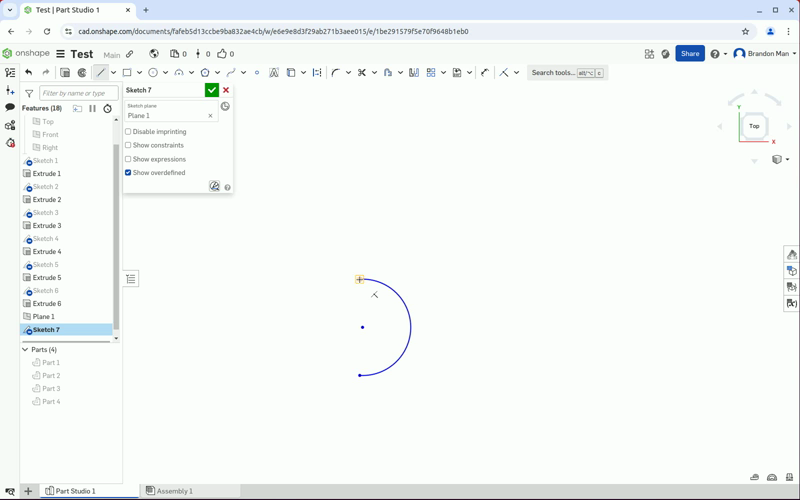
click(359, 279)
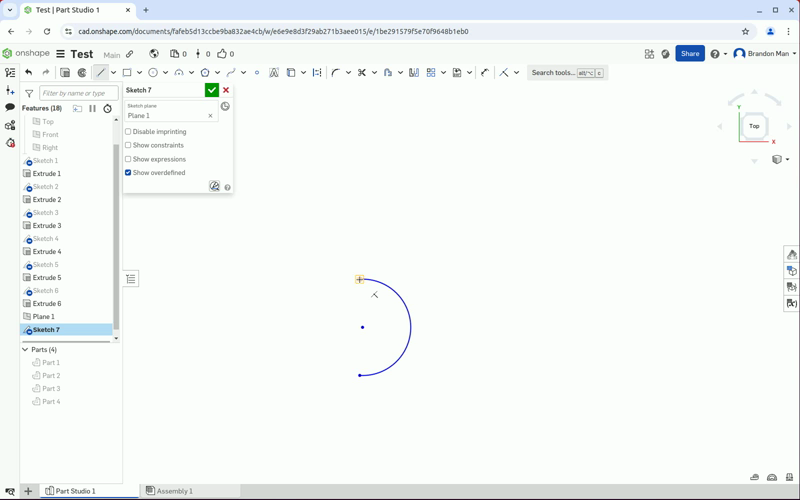
scroll(-6)
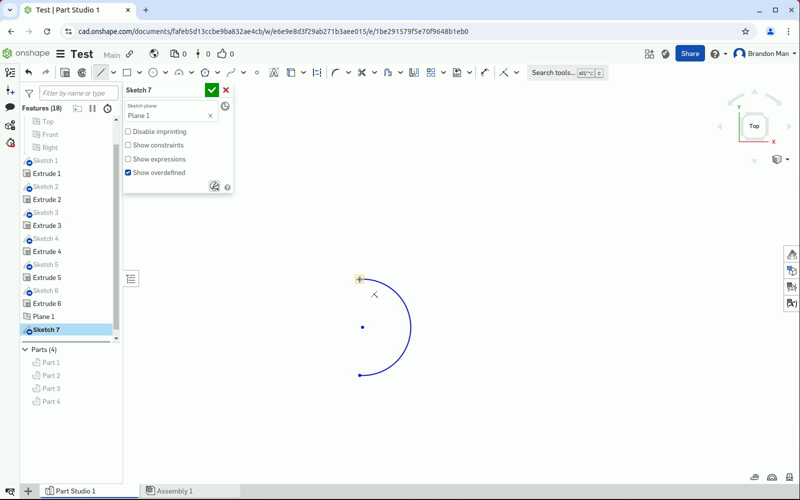
scroll(-6)
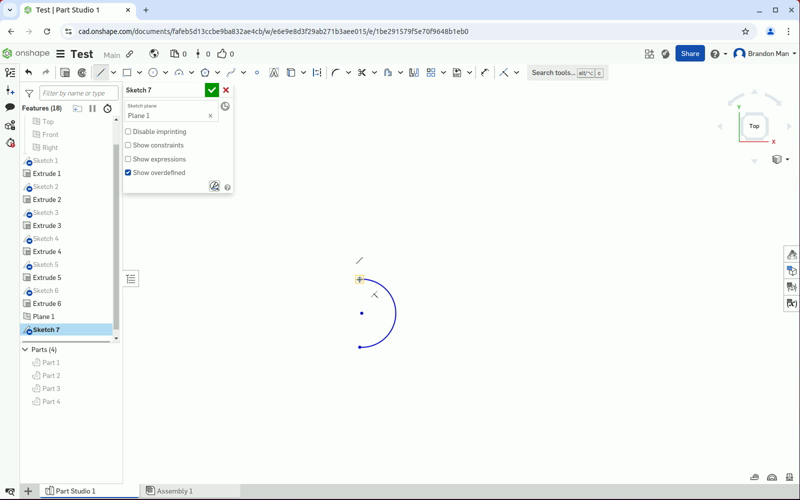
scroll(-6)
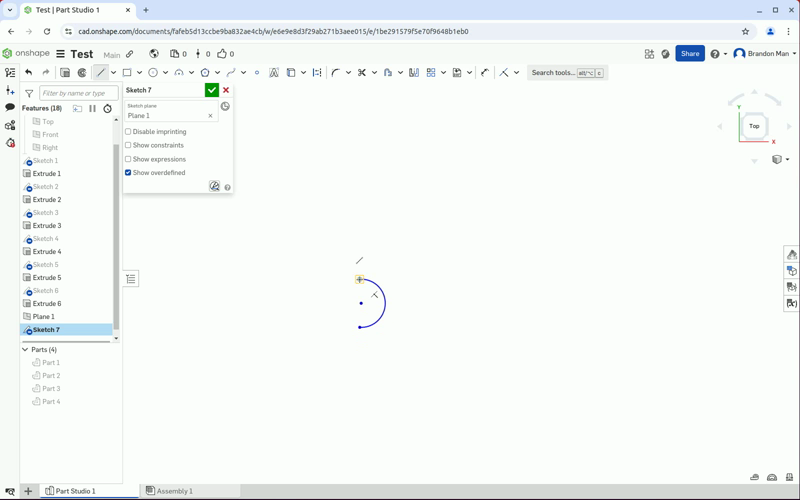
scroll(-6)
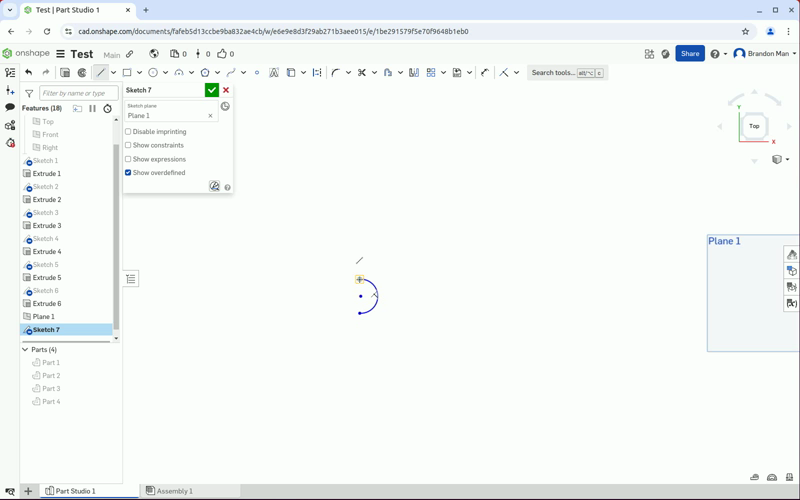
scroll(-6)
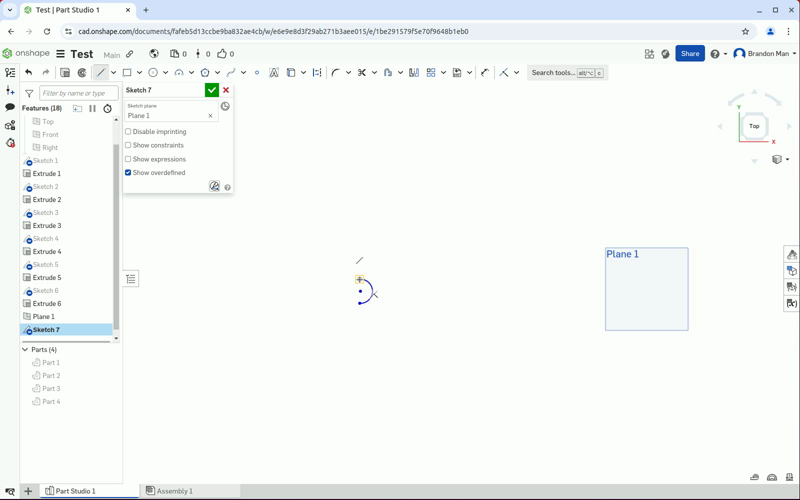
scroll(-6)
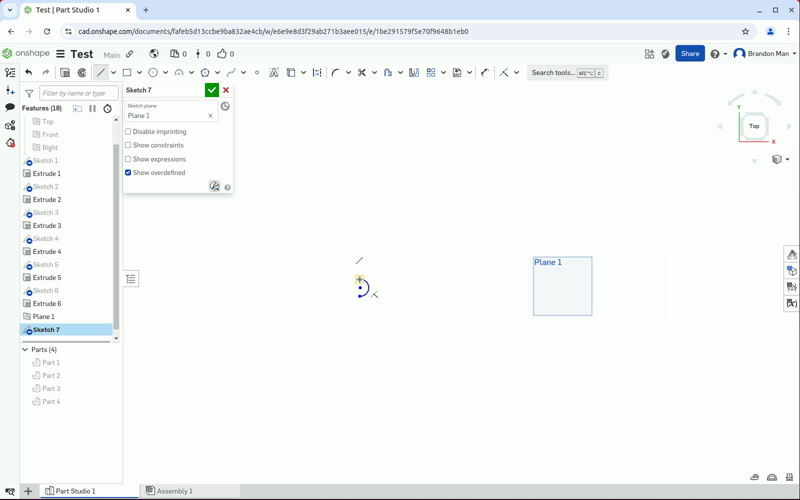
scroll(-6)
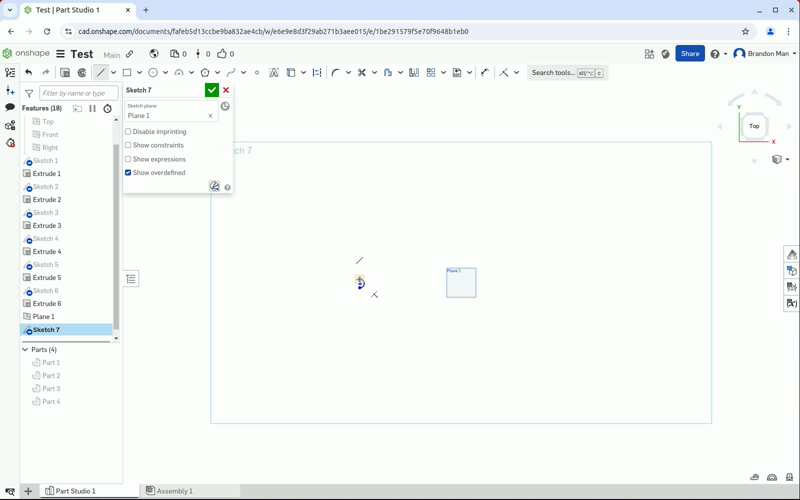
mouse_move(389, 279)
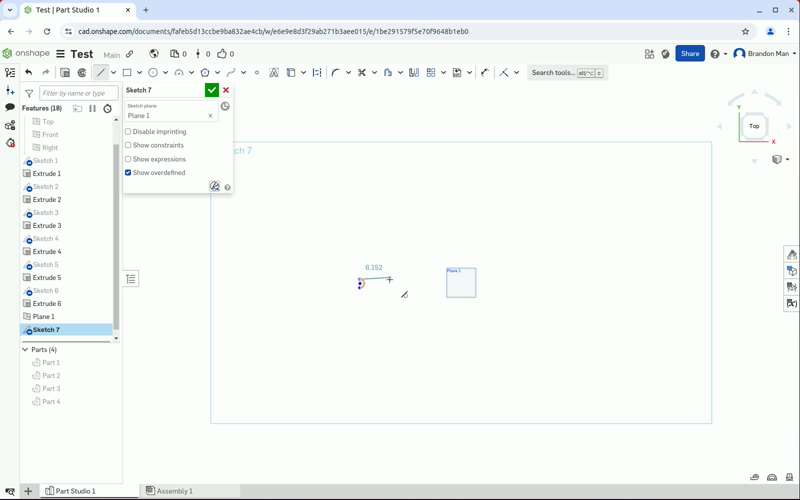
key_down(shift)
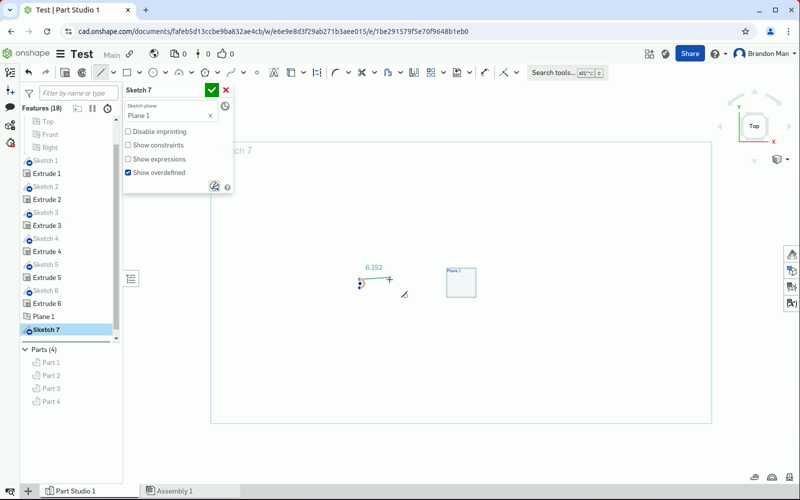
mouse_move(359, 287)
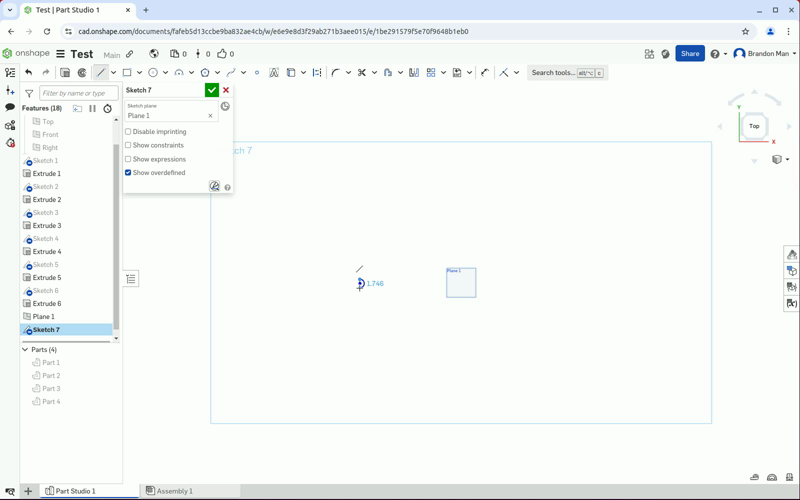
scroll(6)
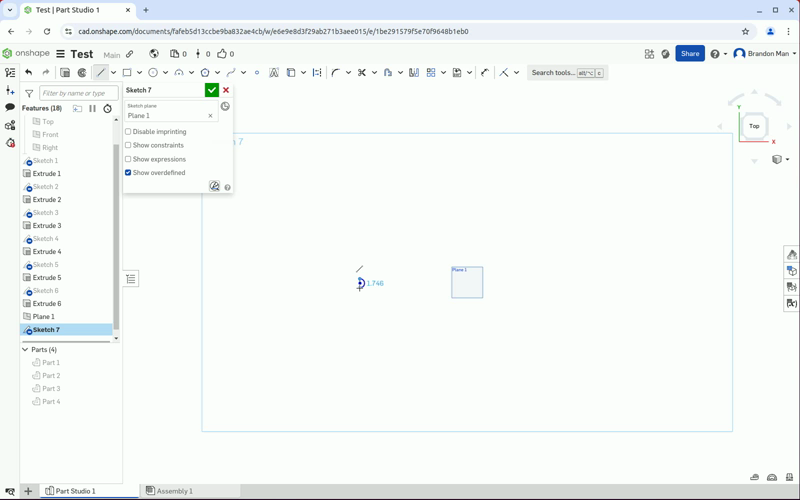
scroll(6)
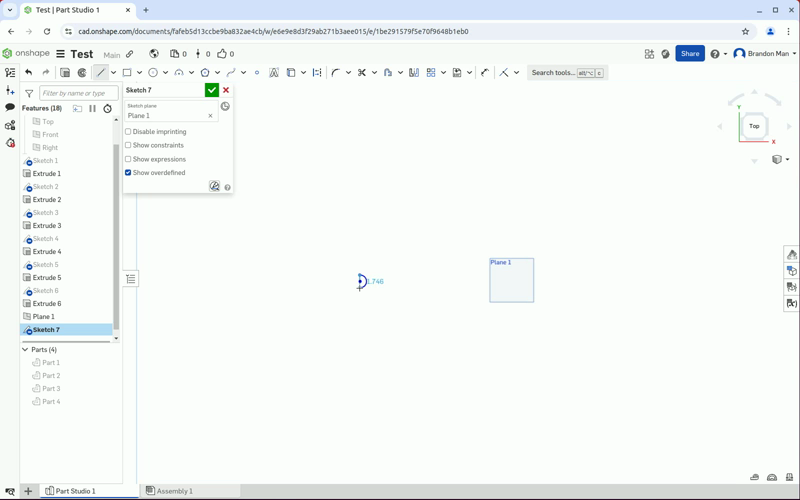
scroll(6)
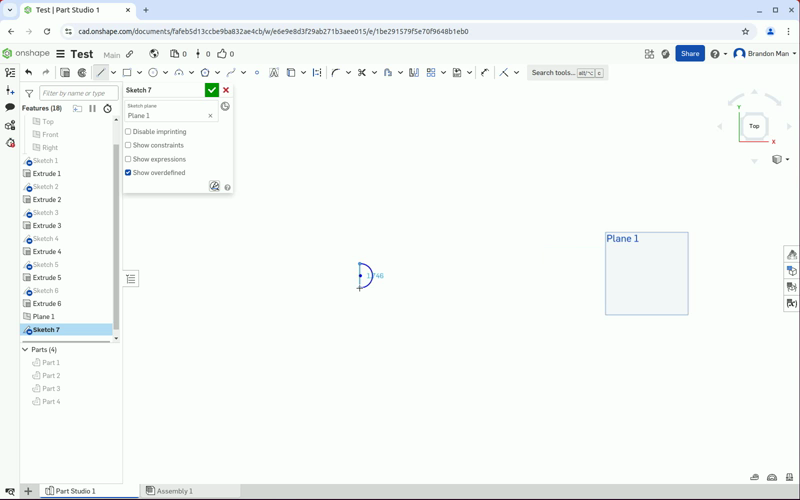
scroll(6)
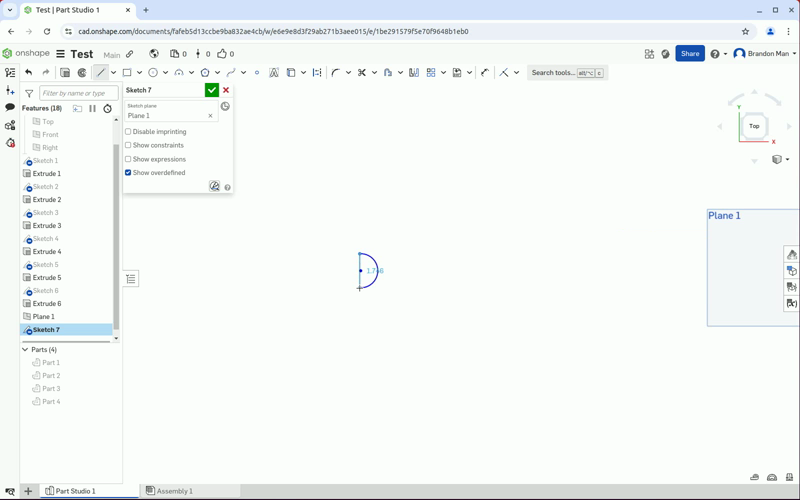
scroll(6)
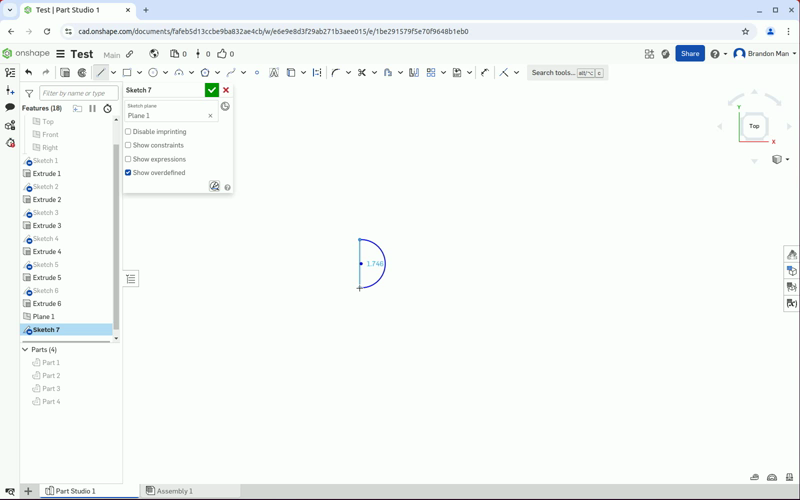
scroll(6)
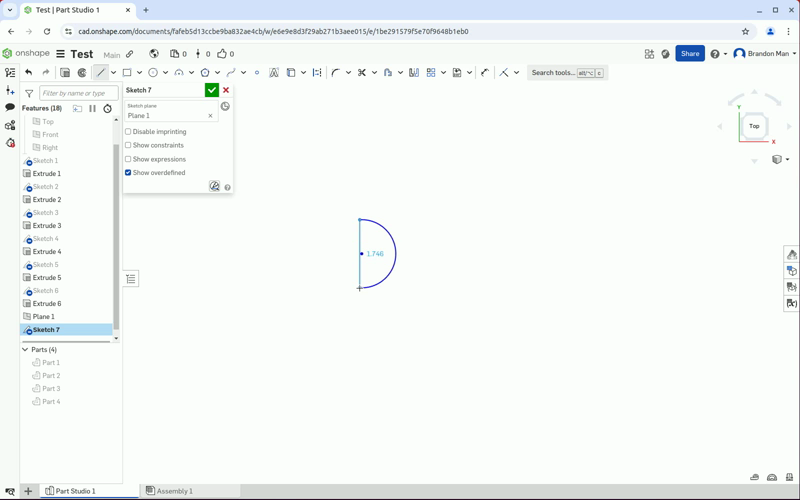
scroll(6)
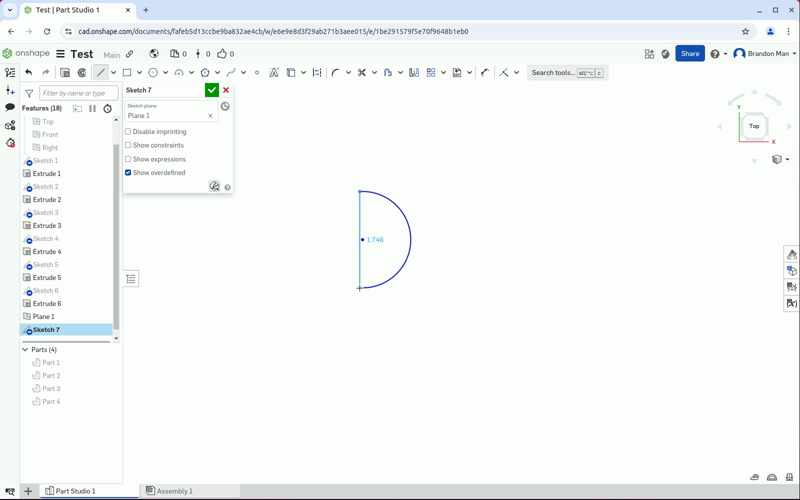
key_up(shift)
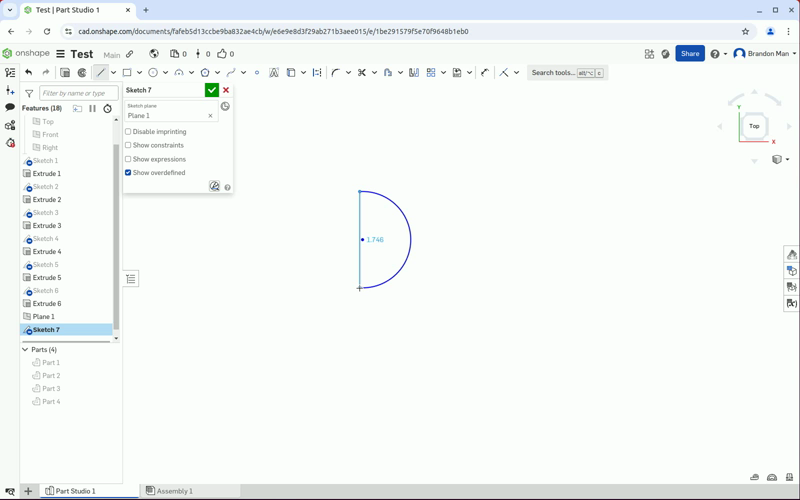
click(359, 287)
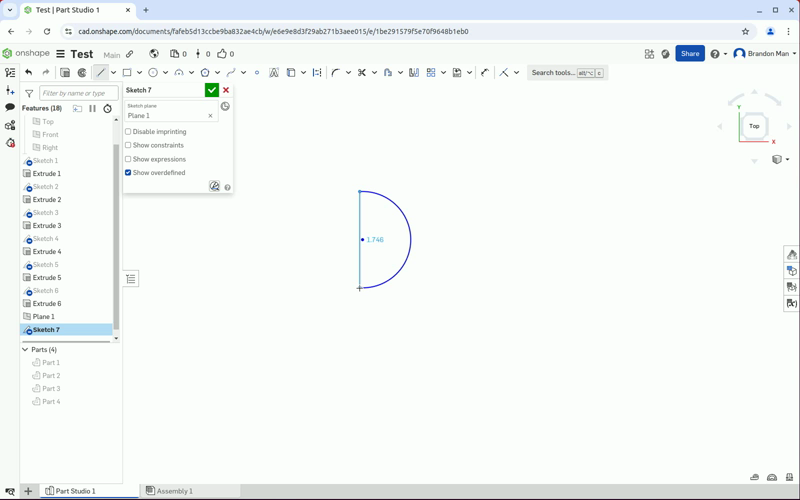
scroll(-6)
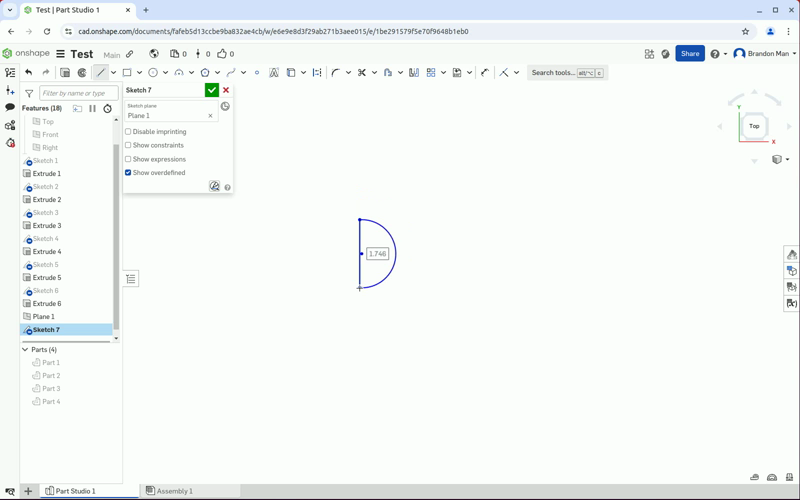
scroll(-6)
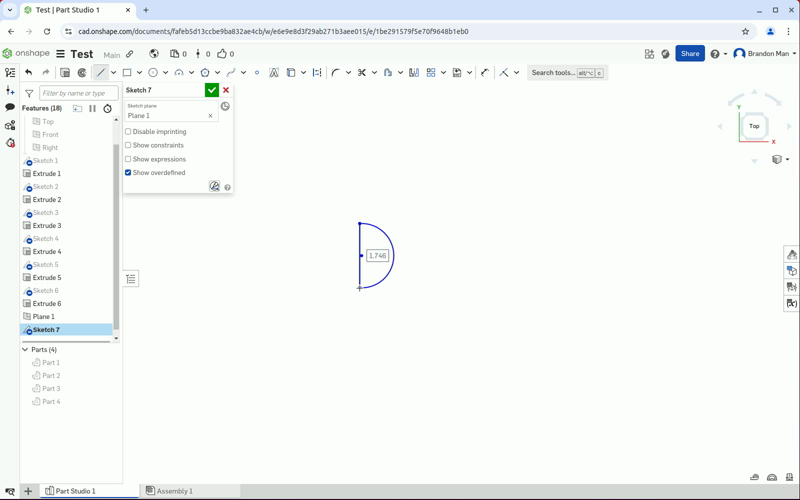
scroll(-6)
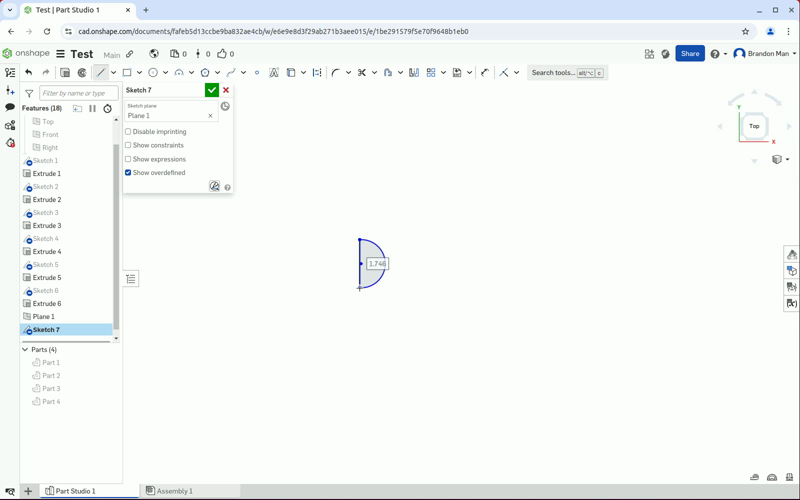
scroll(-6)
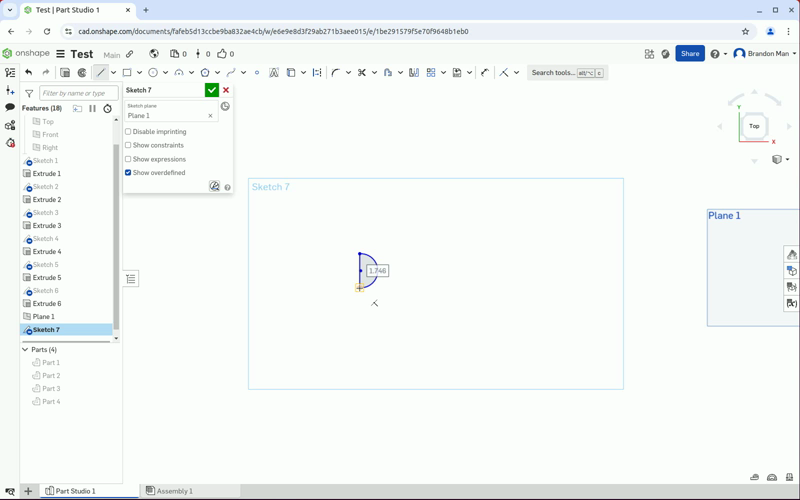
scroll(-6)
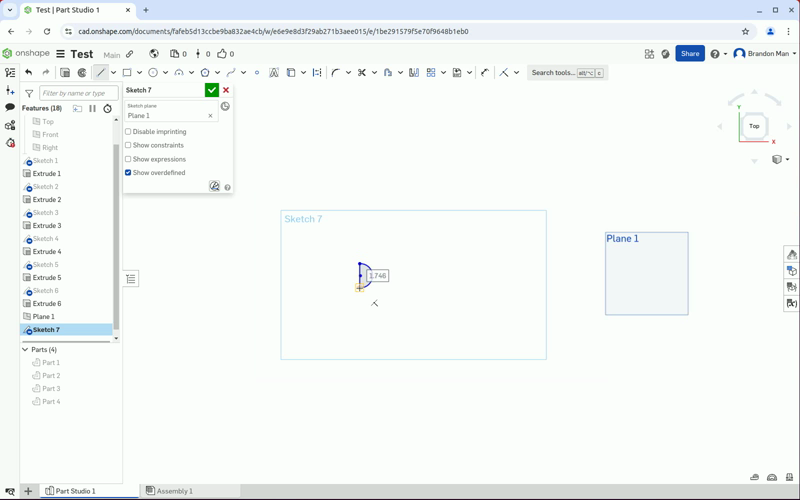
scroll(-6)
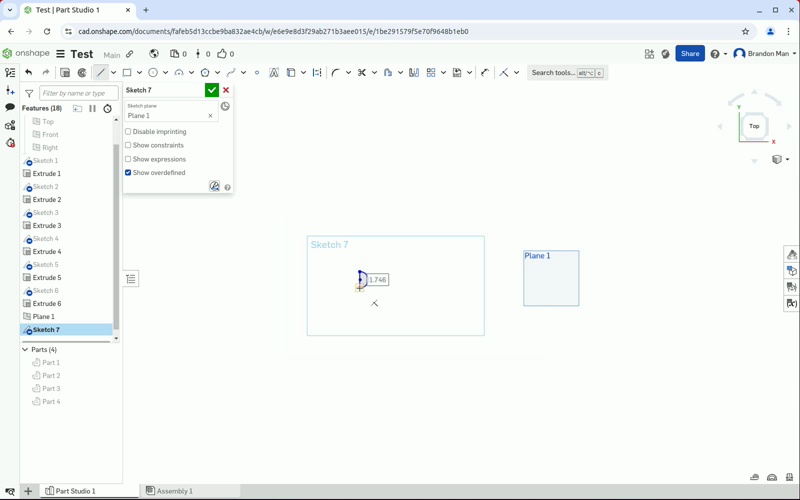
scroll(-6)
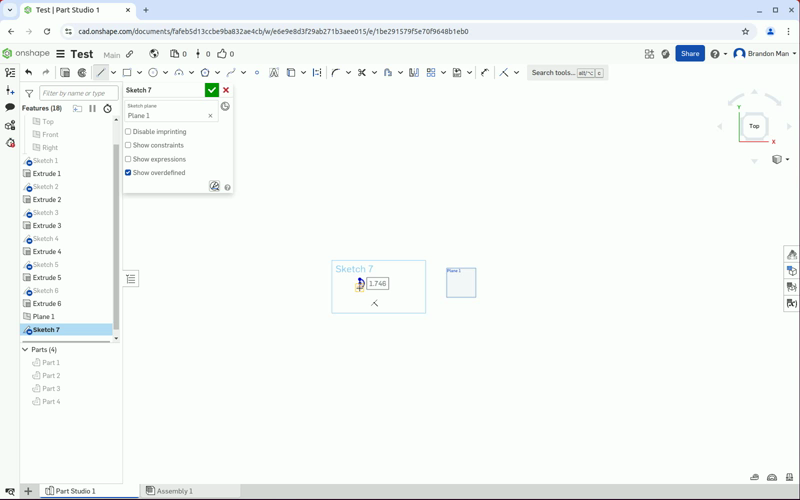
key(esc)
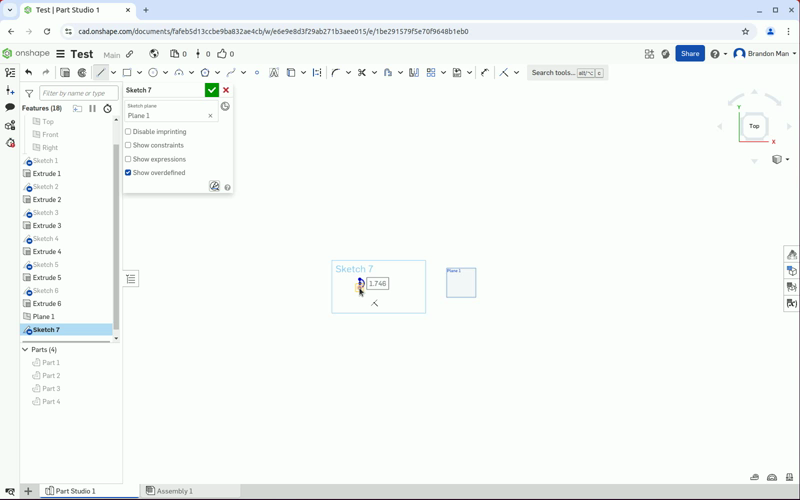
mouse_move(362, 283)
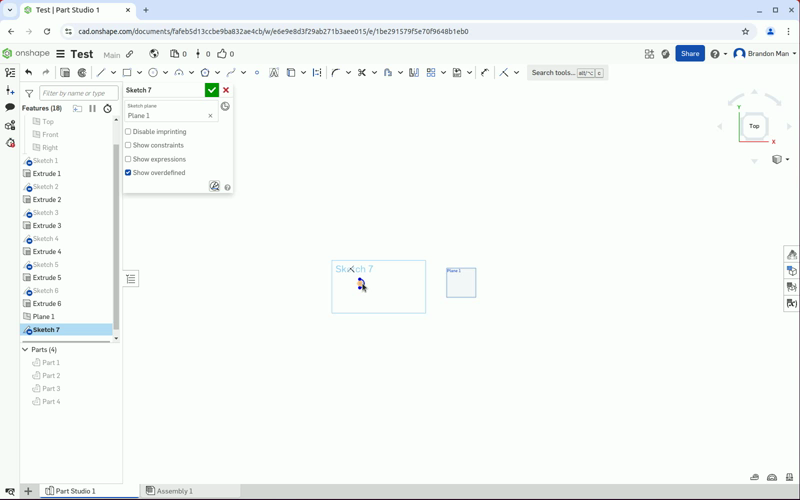
scroll(6)
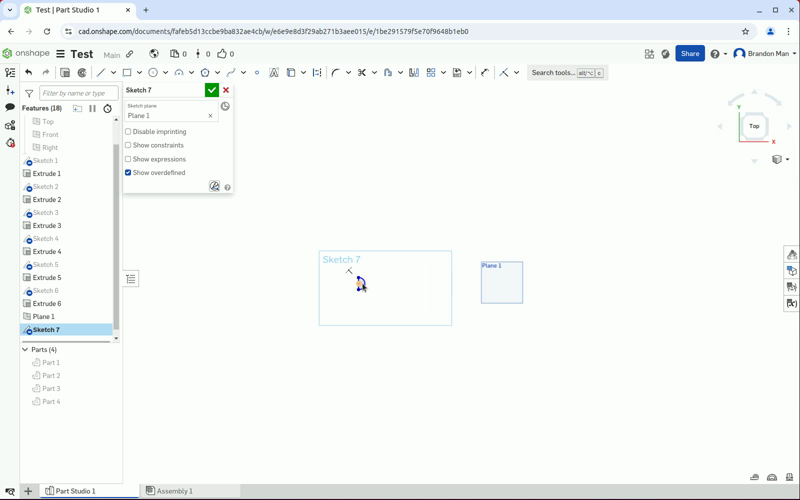
scroll(6)
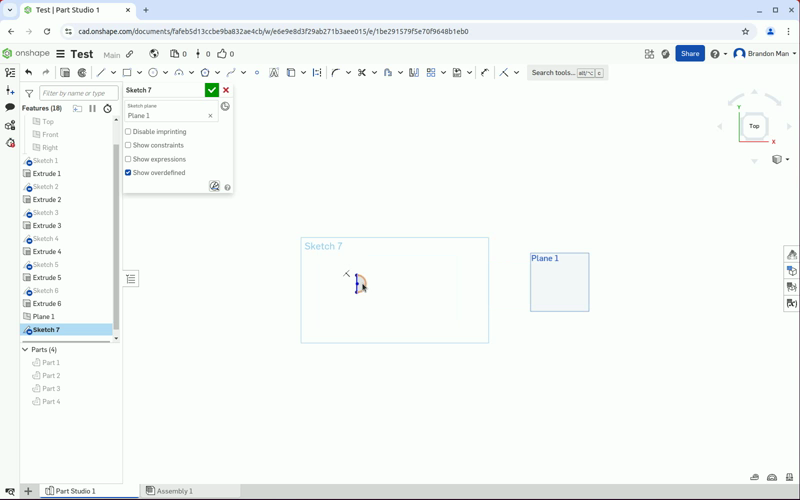
scroll(6)
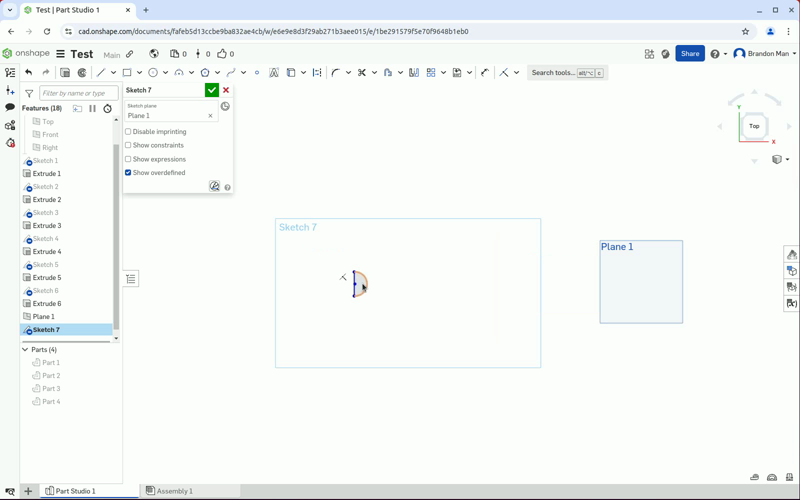
scroll(6)
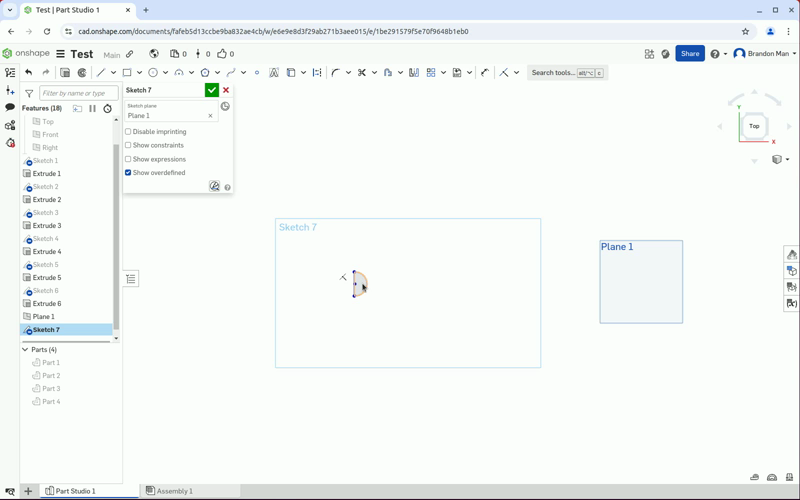
scroll(6)
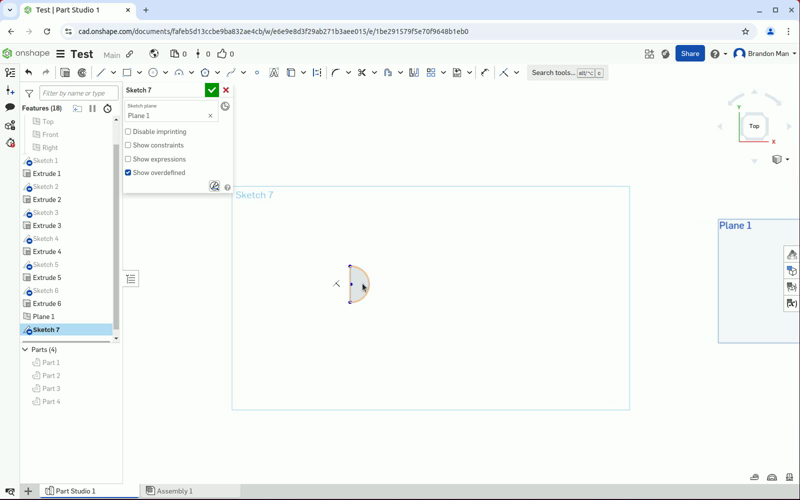
scroll(6)
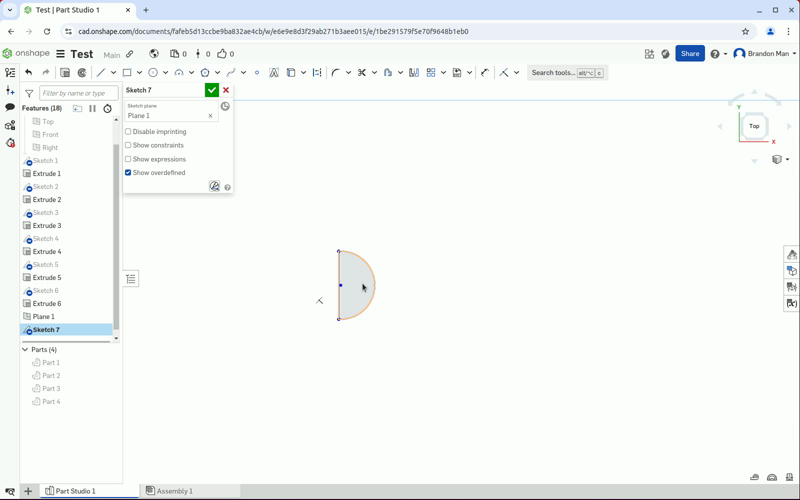
scroll(6)
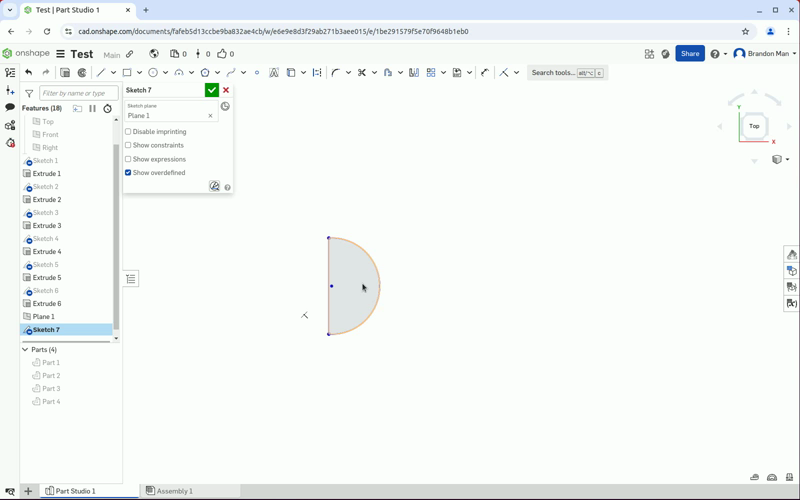
click(362, 283)
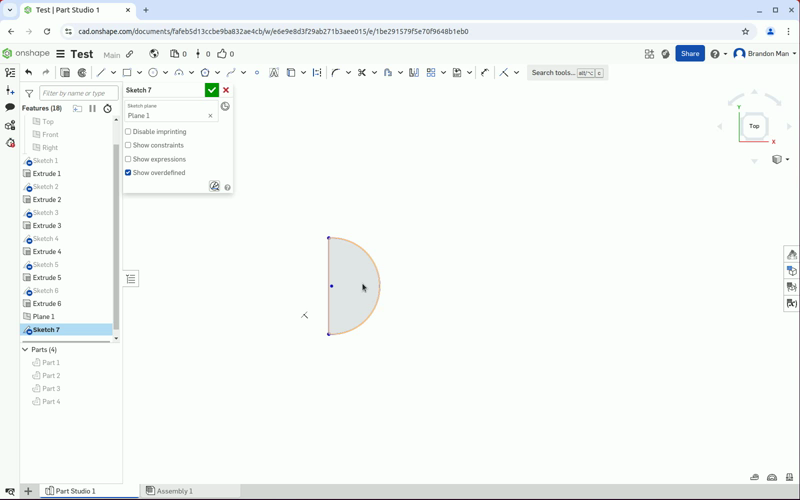
scroll(-6)
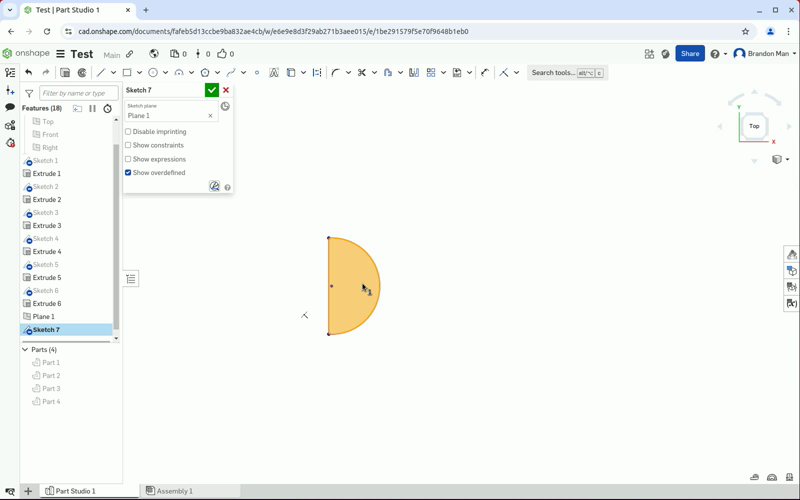
scroll(-6)
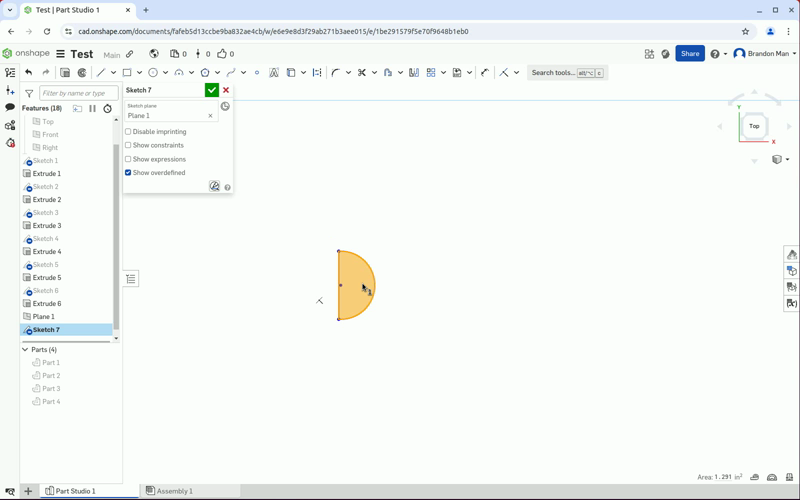
scroll(-6)
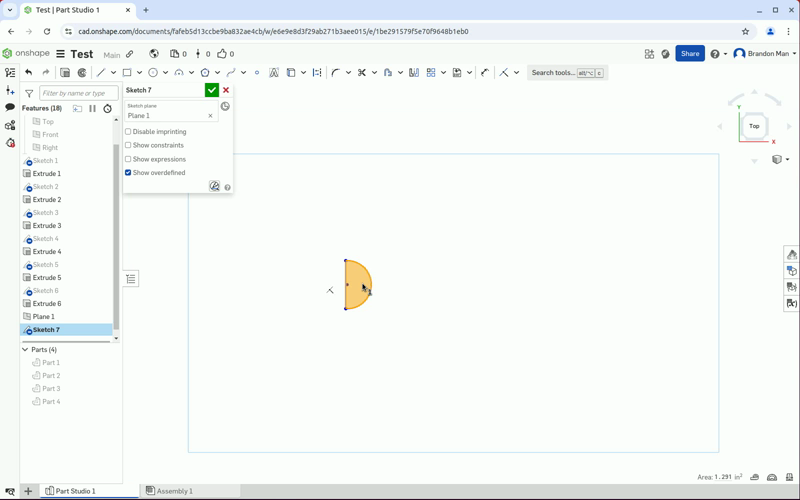
scroll(-6)
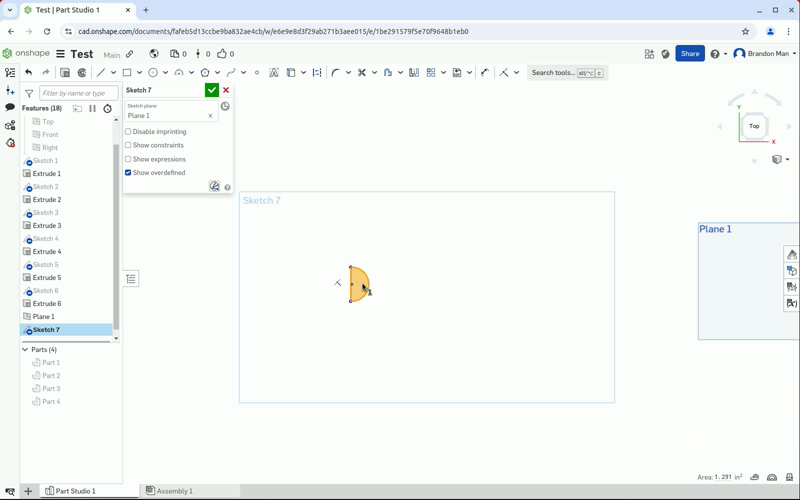
scroll(-6)
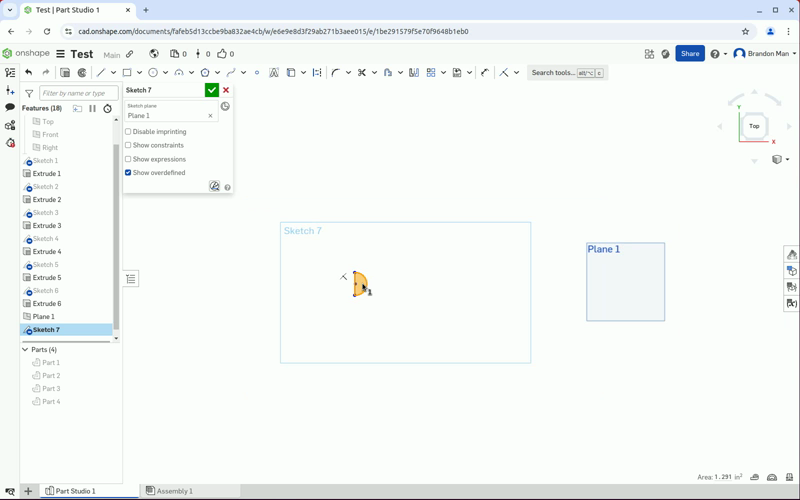
scroll(-6)
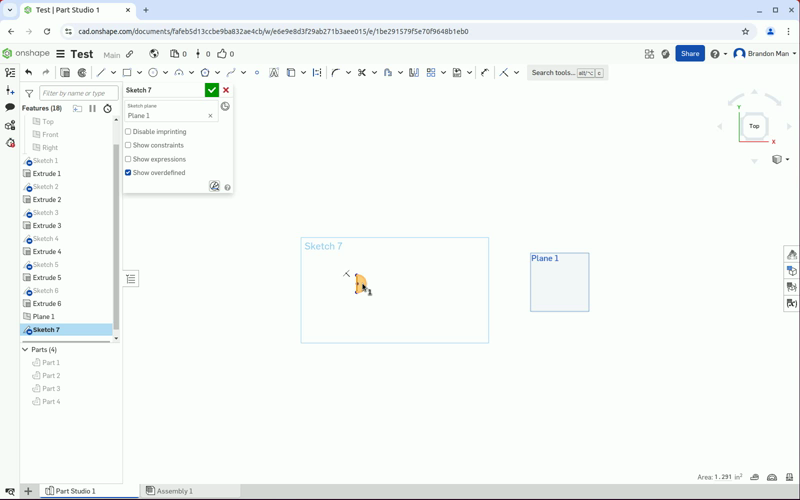
scroll(-6)
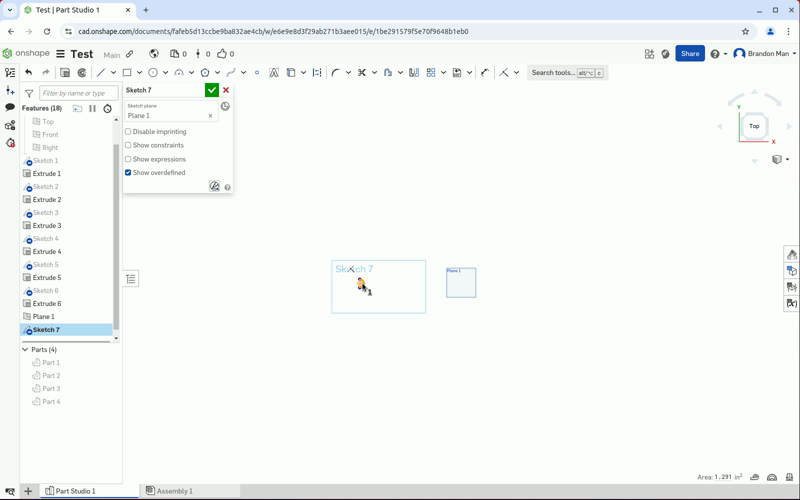
mouse_move(73, 352)
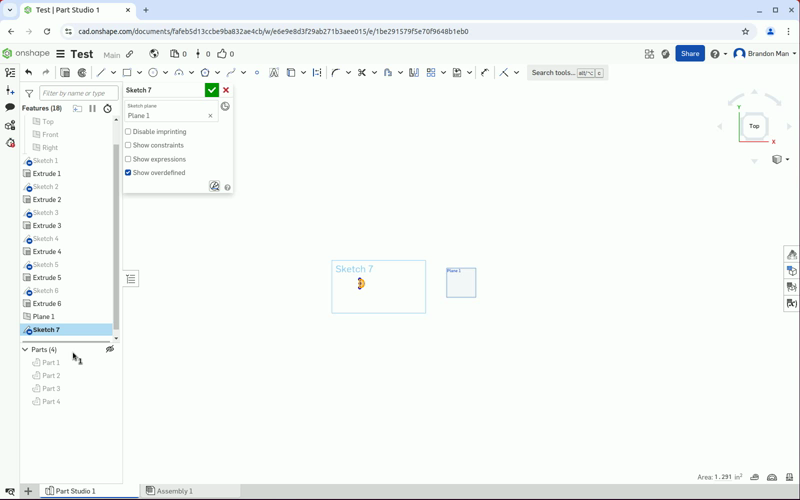
key(shift+y)
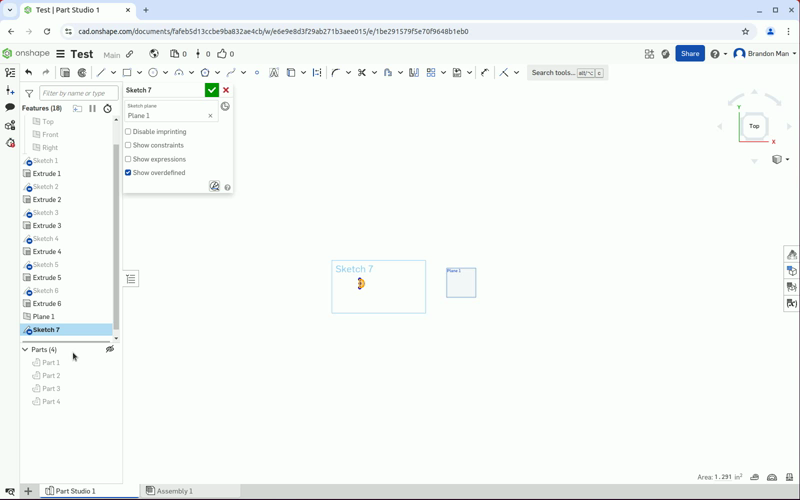
key(shift+e)
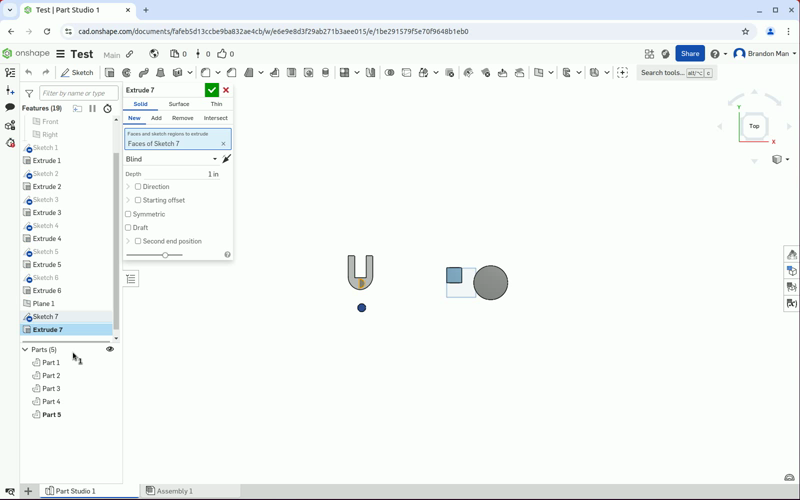
mouse_move(143, 106)
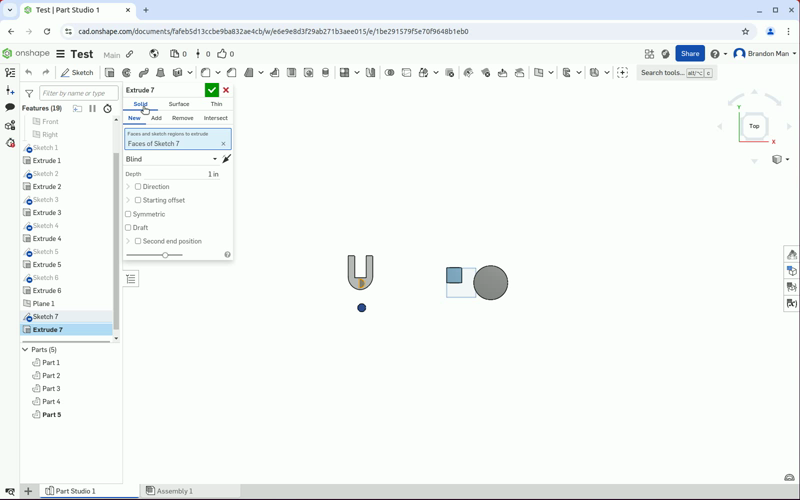
click(143, 106)
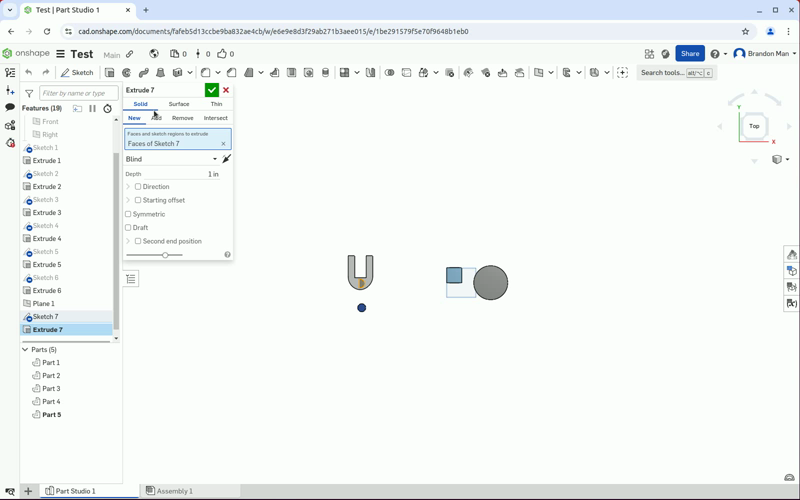
mouse_move(186, 120)
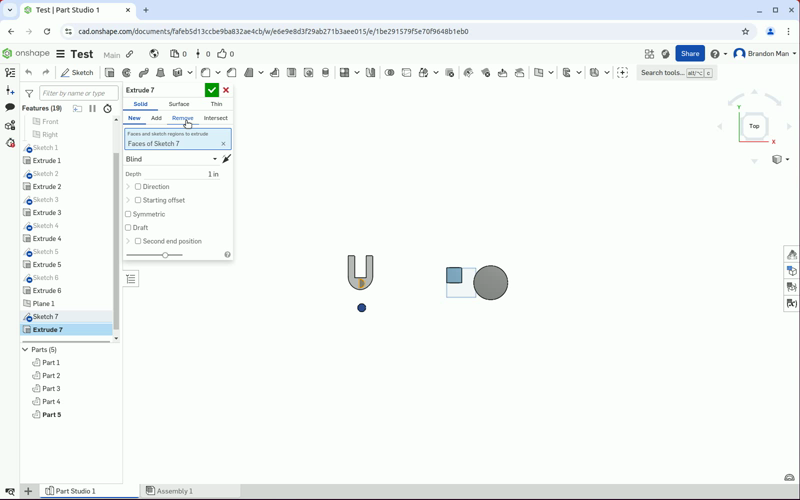
click(186, 120)
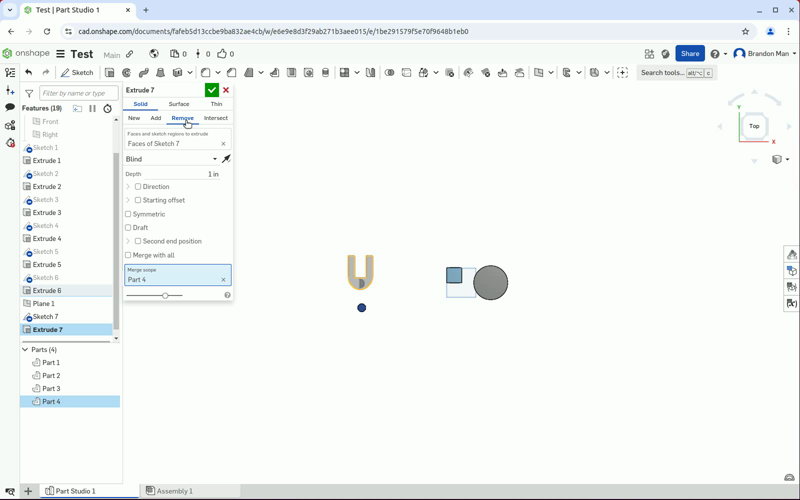
key(tab, 4)
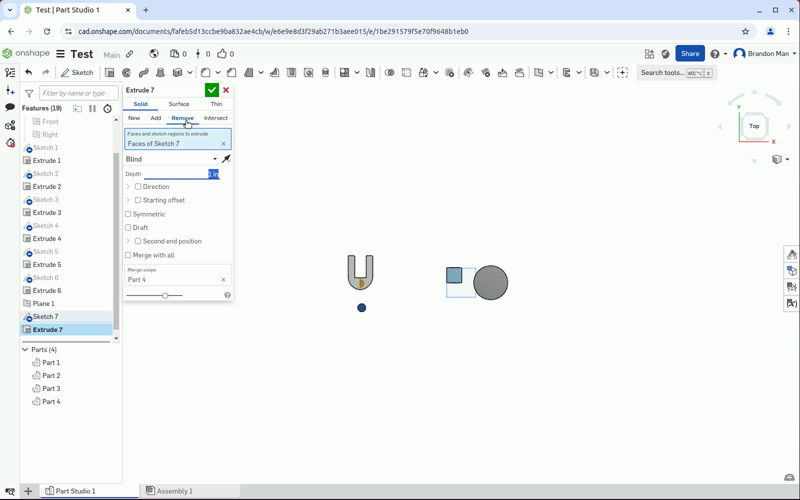
text(10.11)
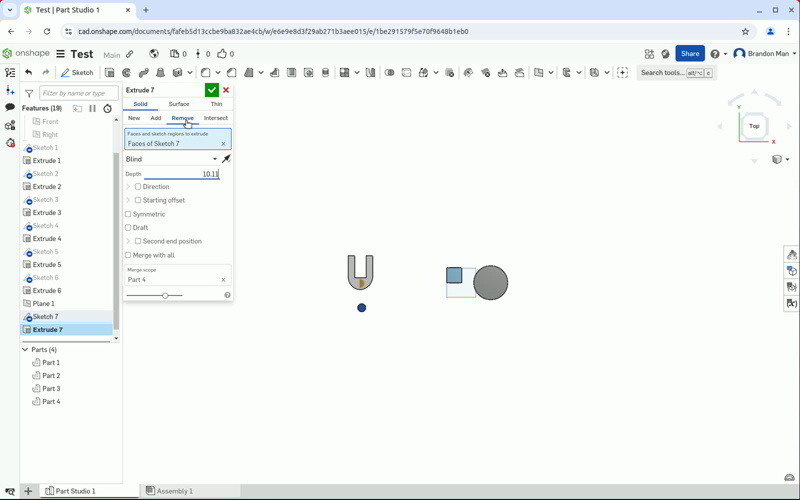
key(tab, 6)
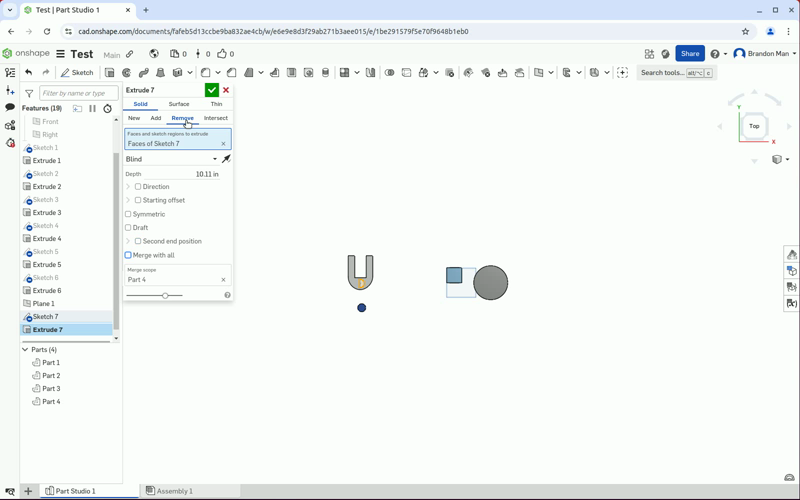
key(space)
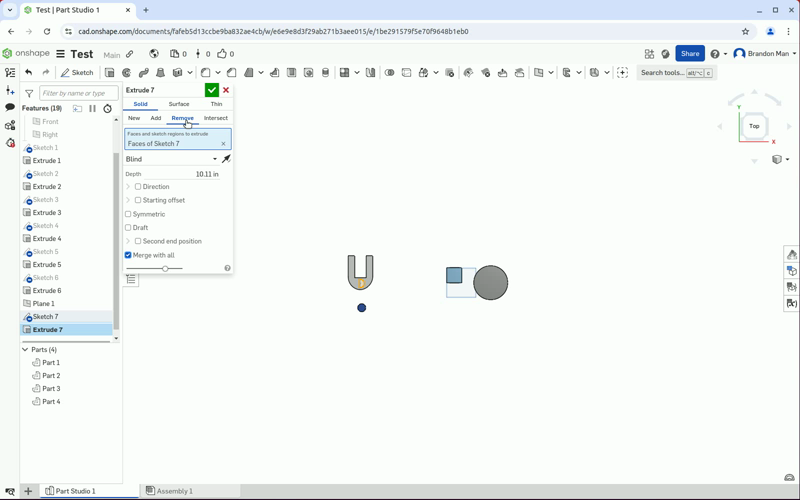
key(enter)
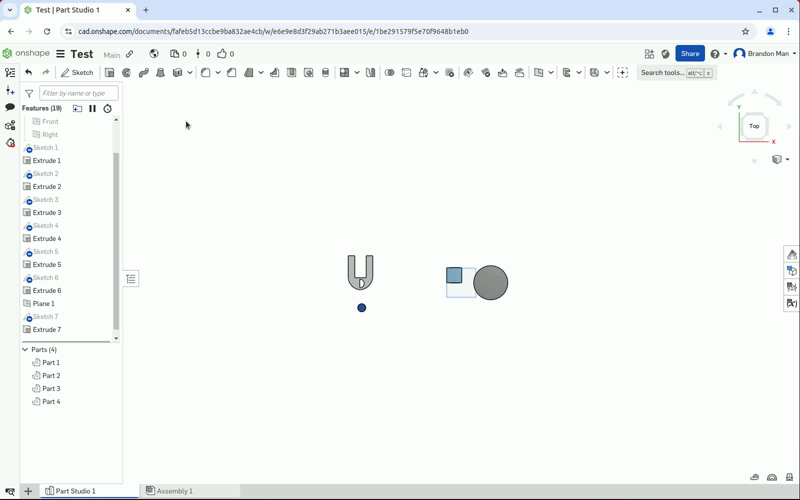
key(shift+h)
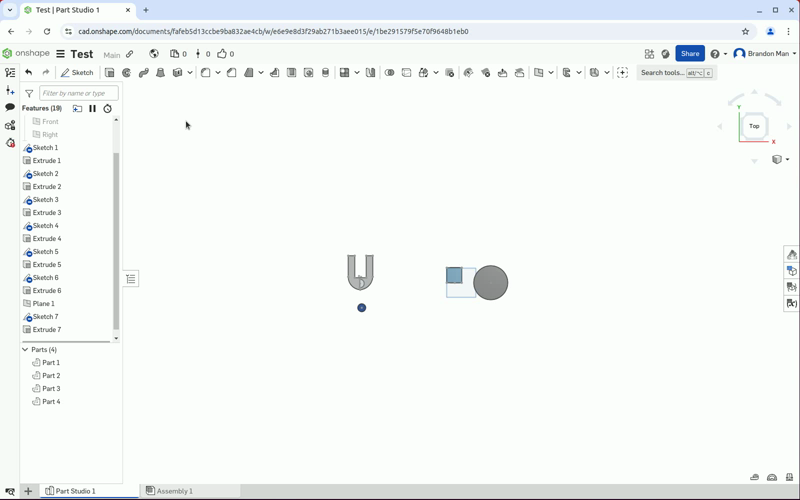
key(shift+h)
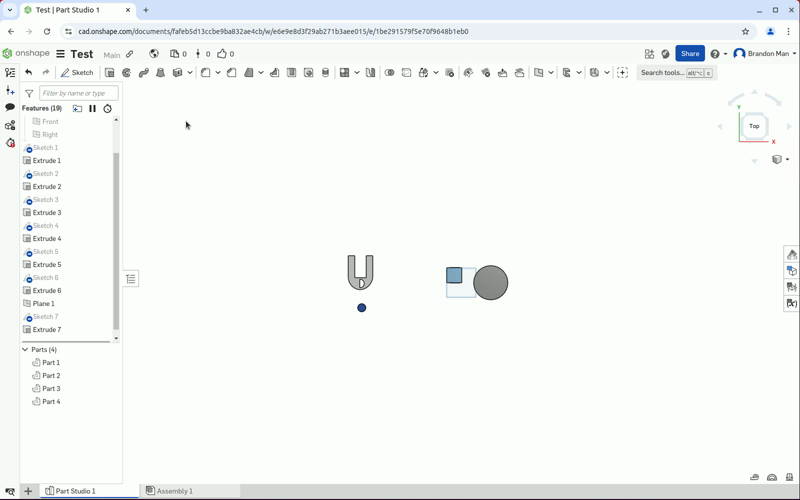
mouse_move(69, 150)
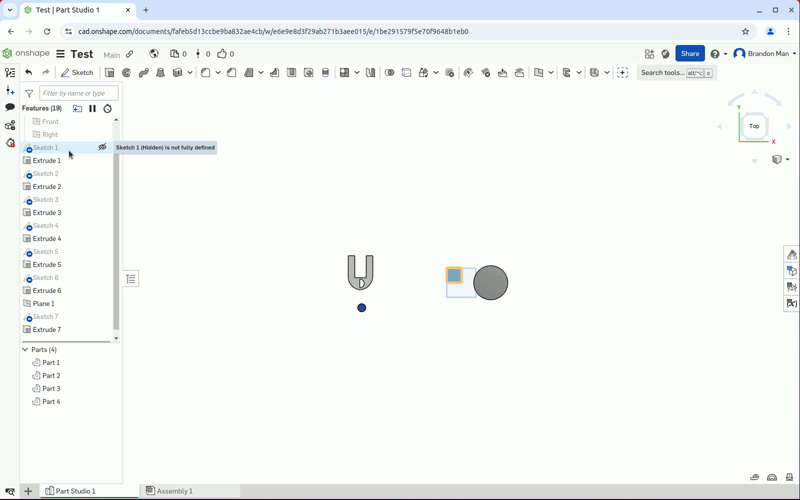
click(69, 150)
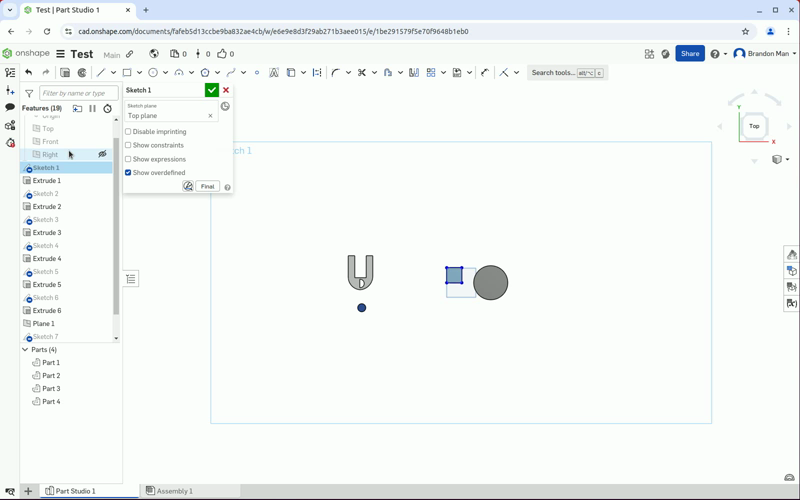
mouse_move(229, 92)
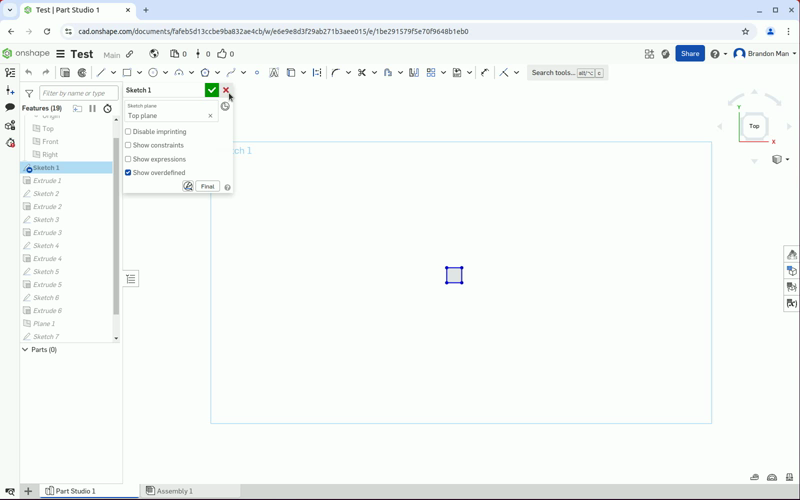
click(229, 92)
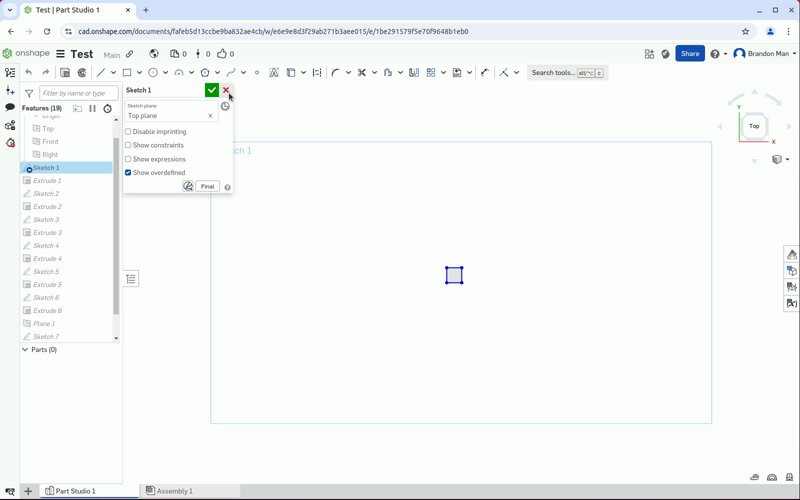
key(shift+s)
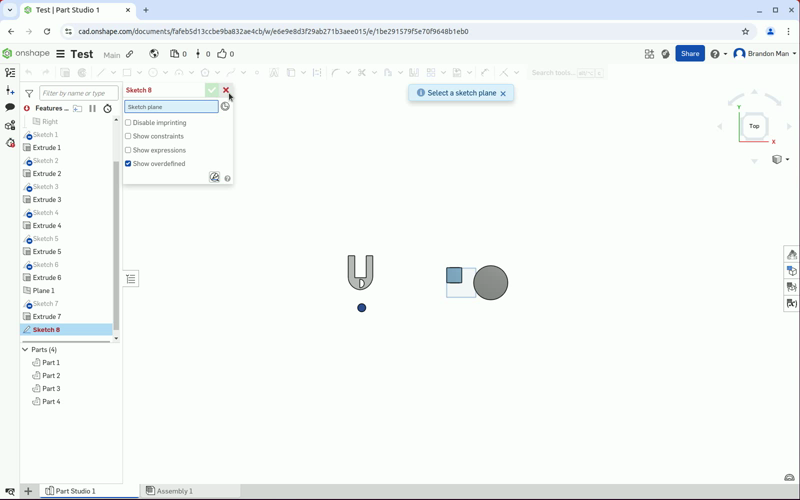
mouse_move(69, 293)
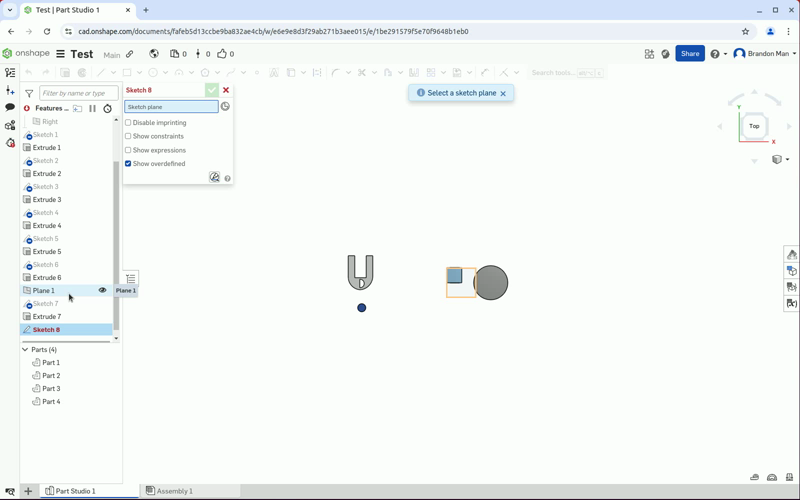
click(69, 293)
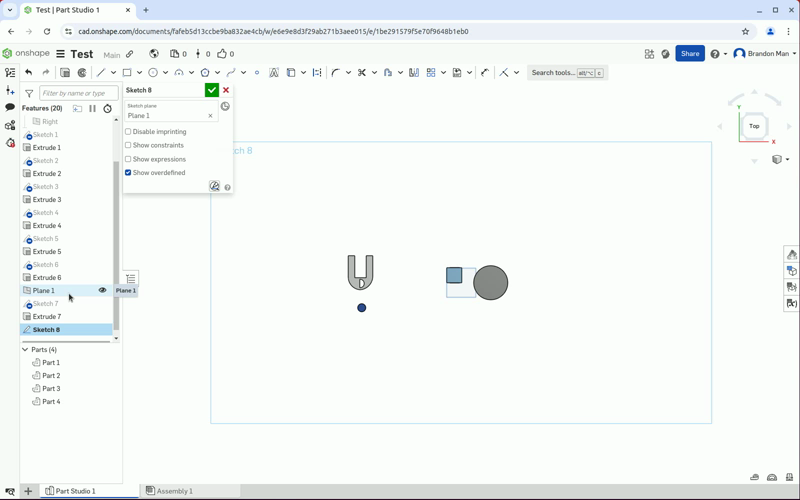
mouse_move(73, 352)
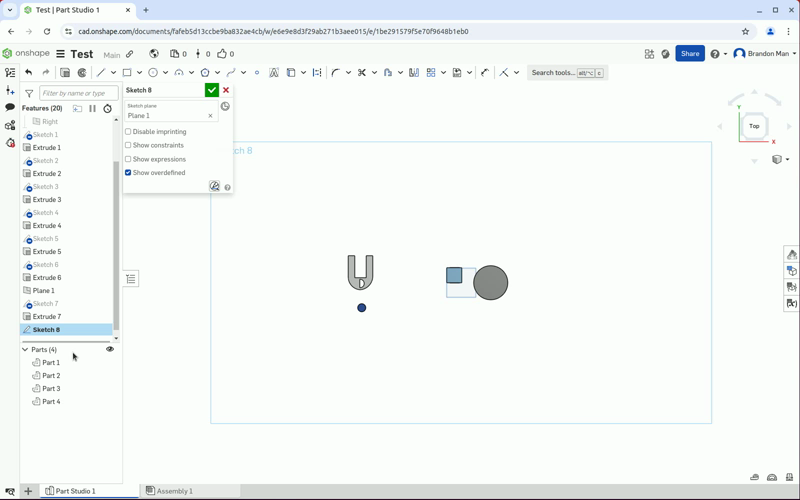
key(y)
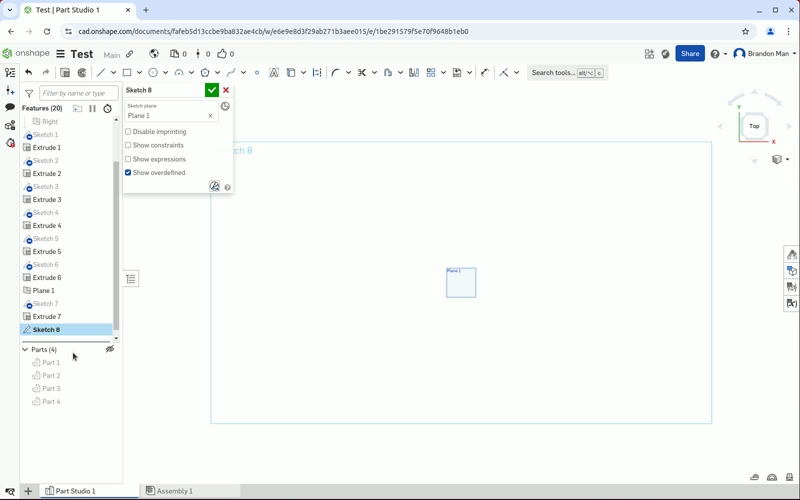
key(a)
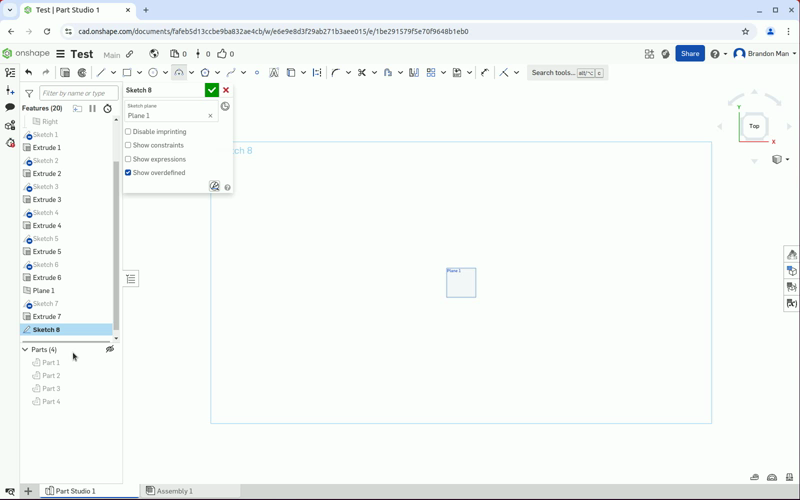
key_down(shift)
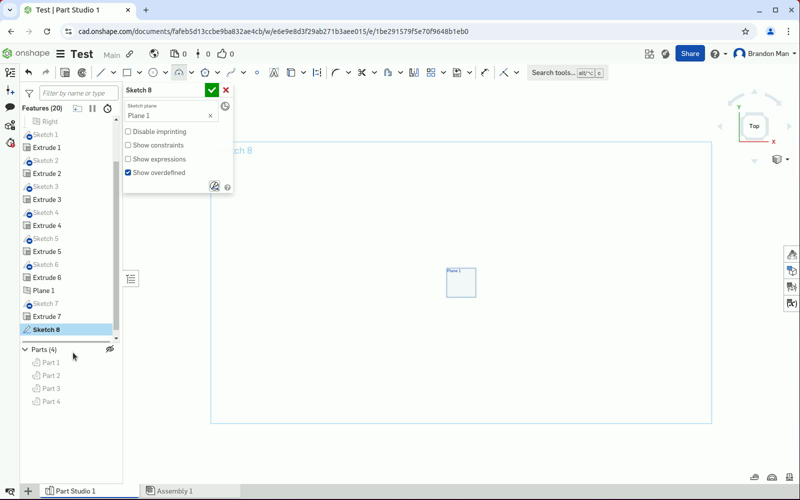
mouse_move(359, 287)
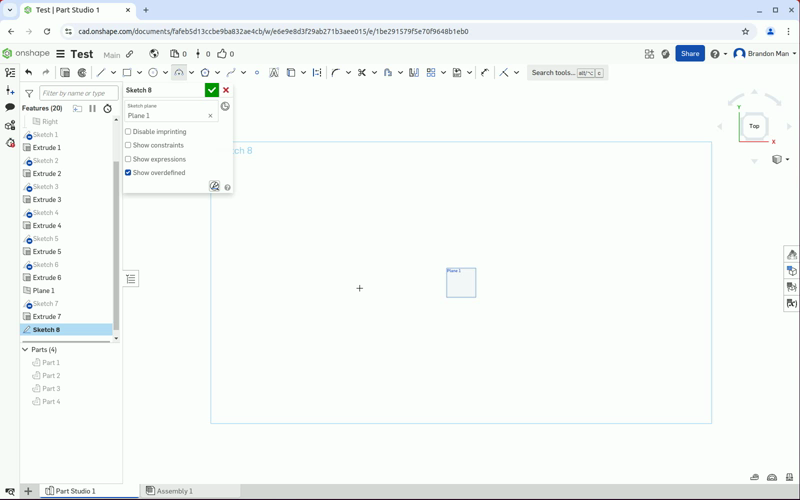
click(359, 287)
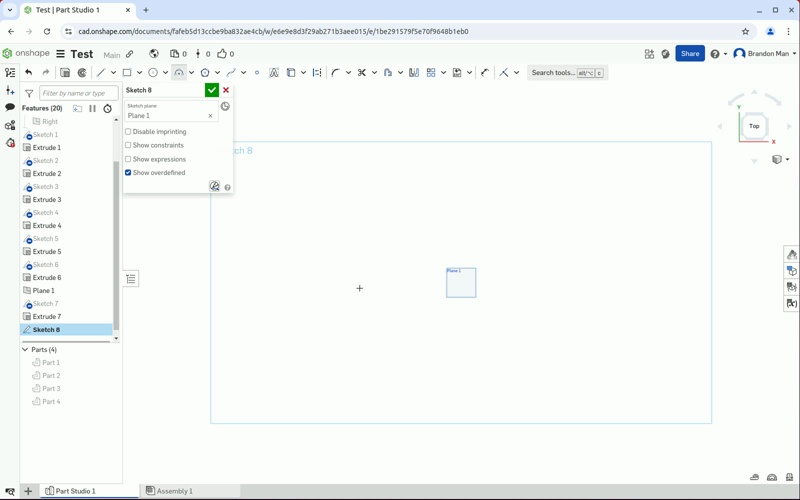
key_up(shift)
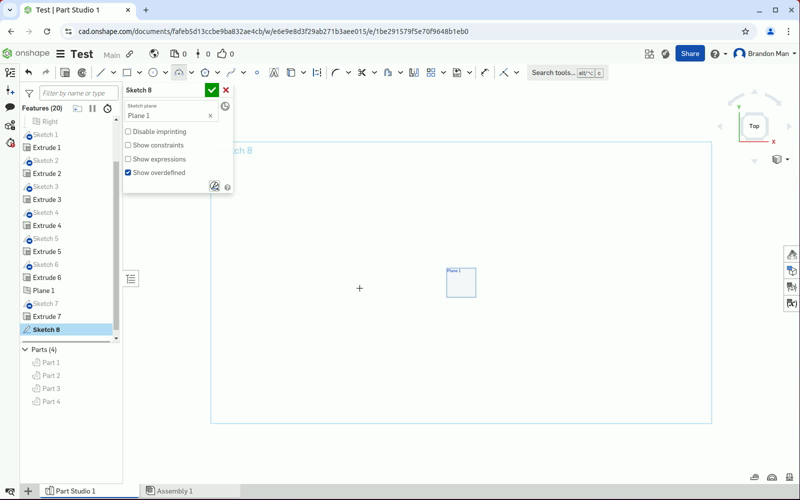
key_down(shift)
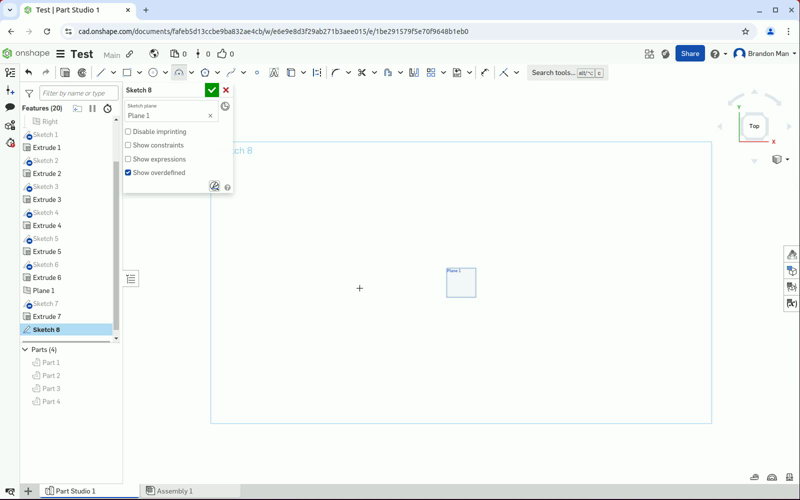
mouse_move(359, 279)
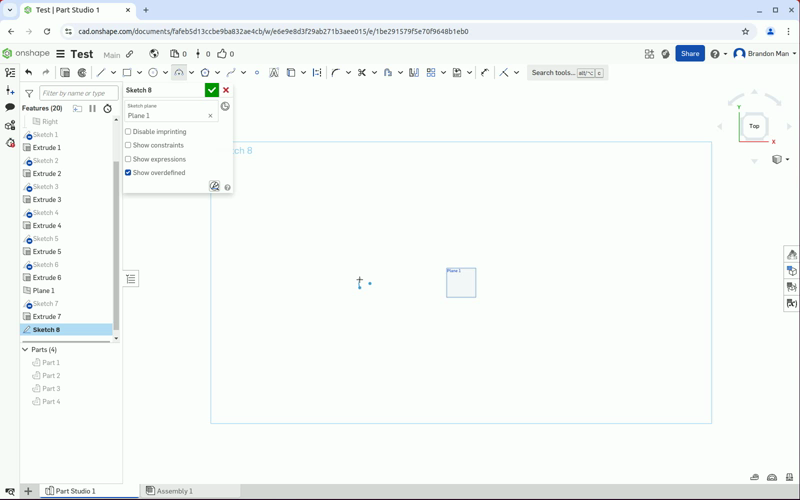
click(359, 279)
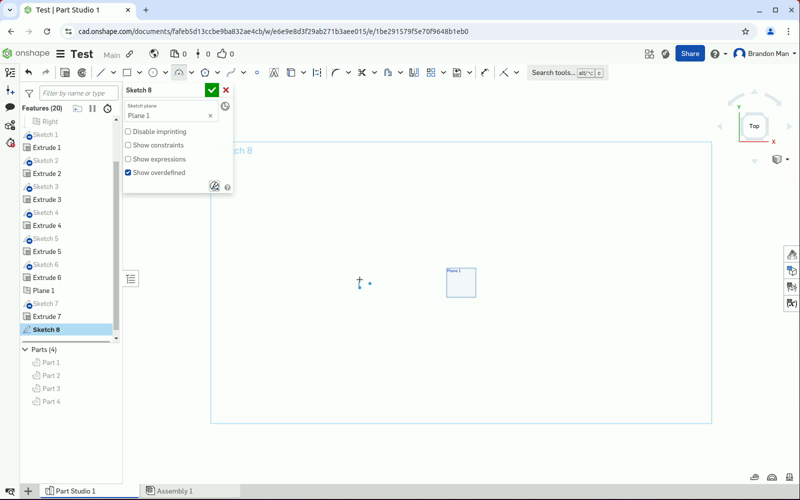
mouse_move(364, 283)
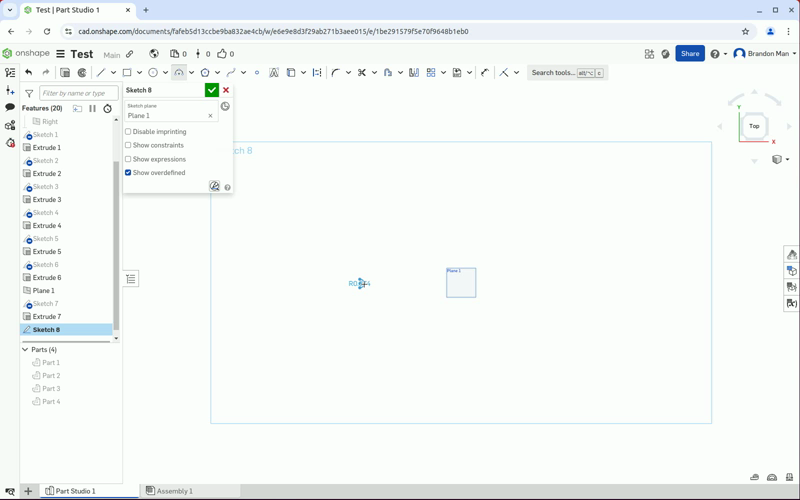
click(364, 283)
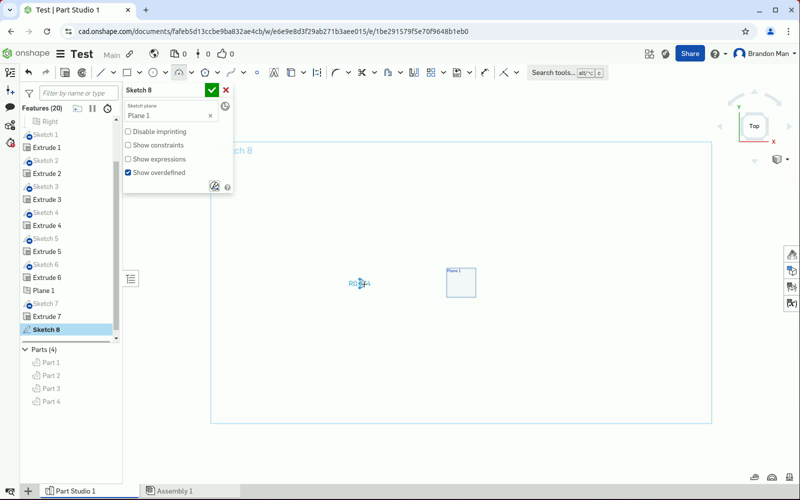
key_up(shift)
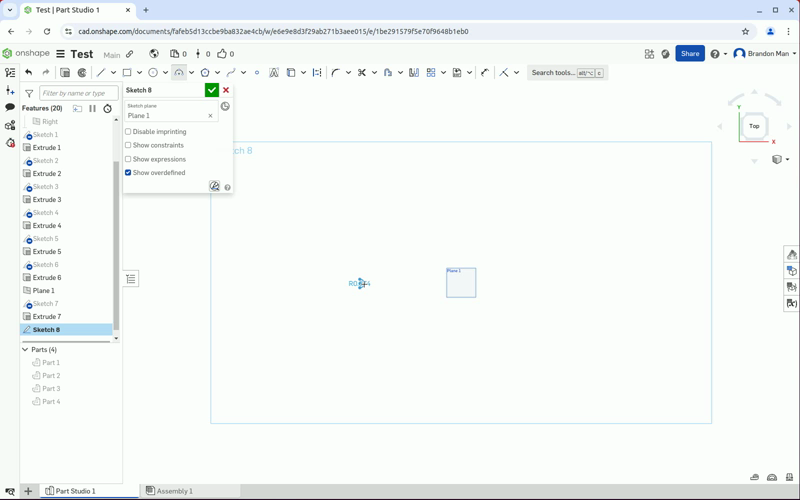
key(esc)
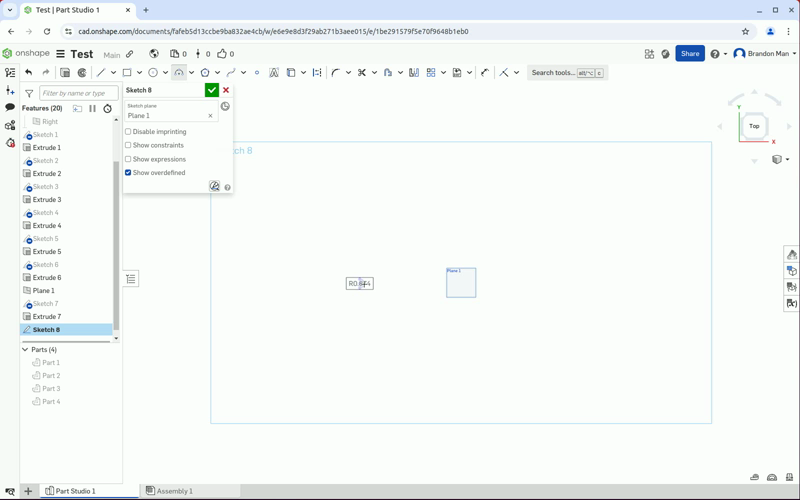
key(l)
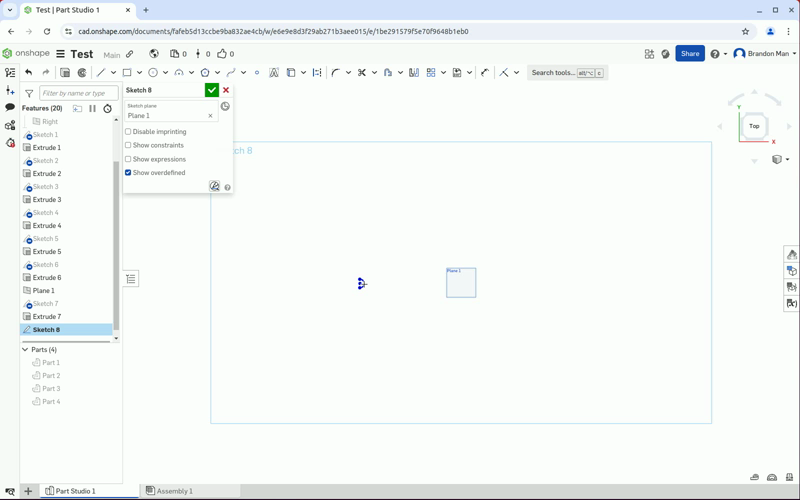
mouse_move(359, 279)
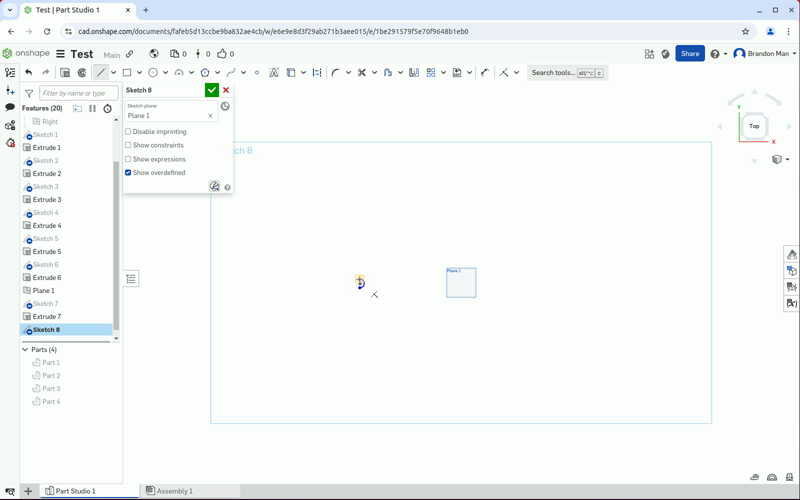
scroll(6)
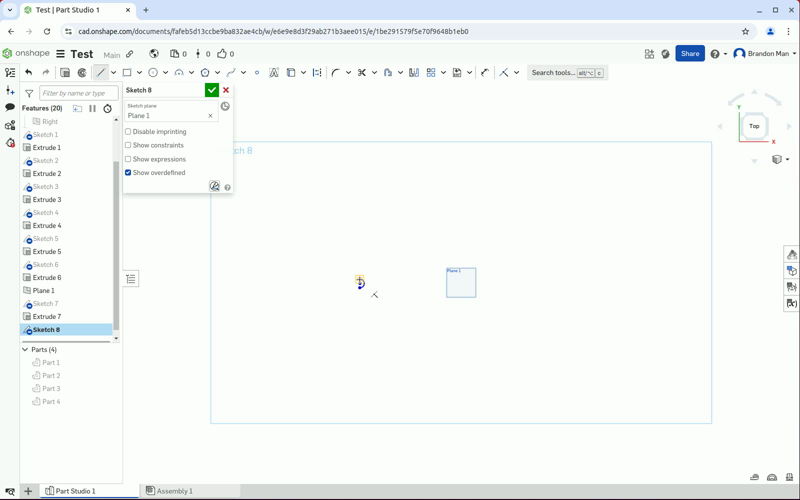
scroll(6)
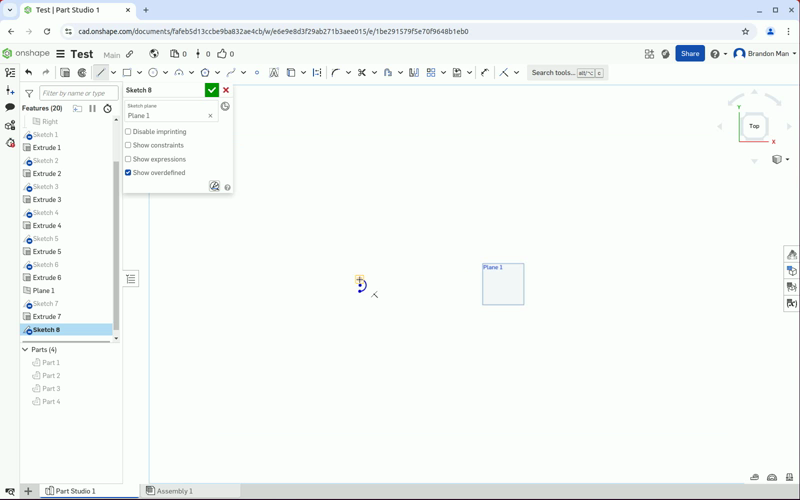
scroll(6)
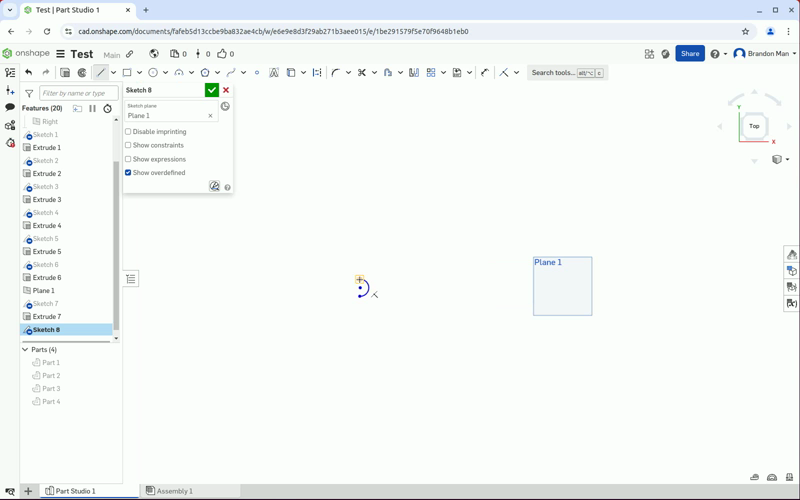
scroll(6)
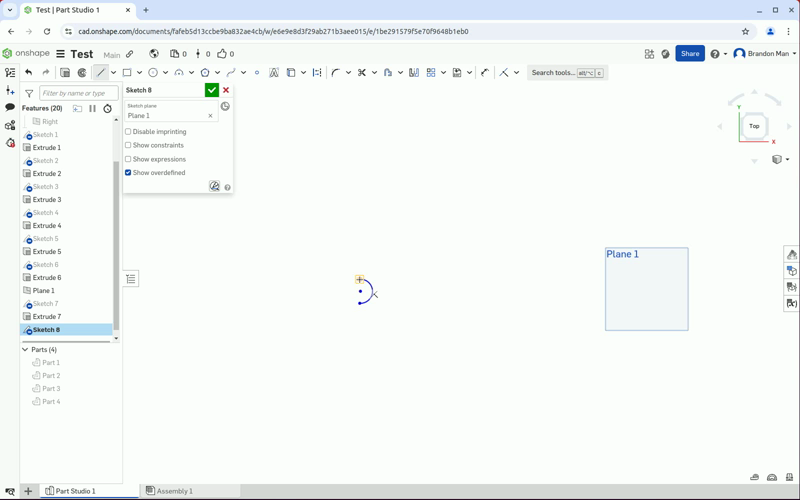
scroll(6)
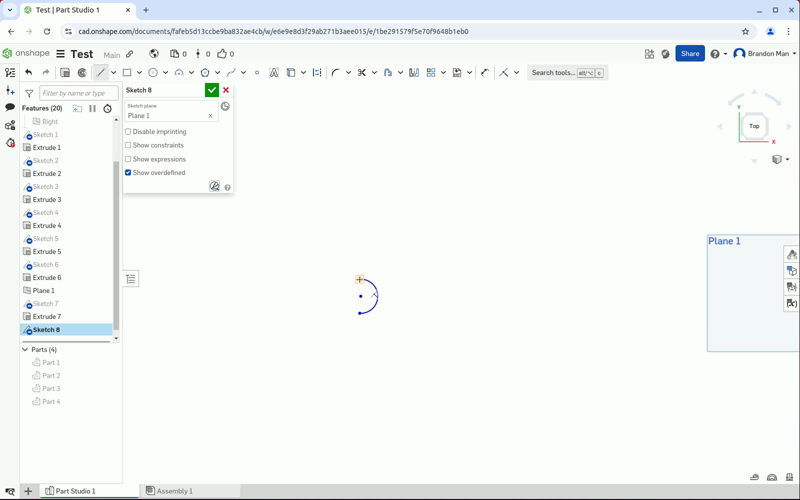
scroll(6)
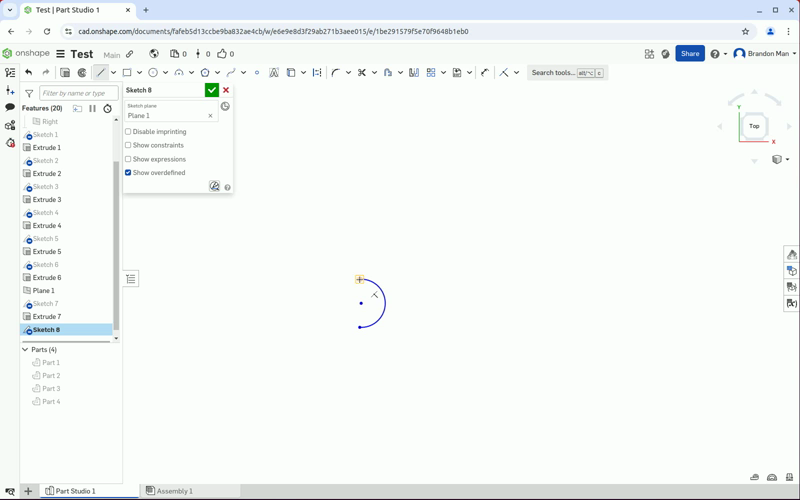
scroll(6)
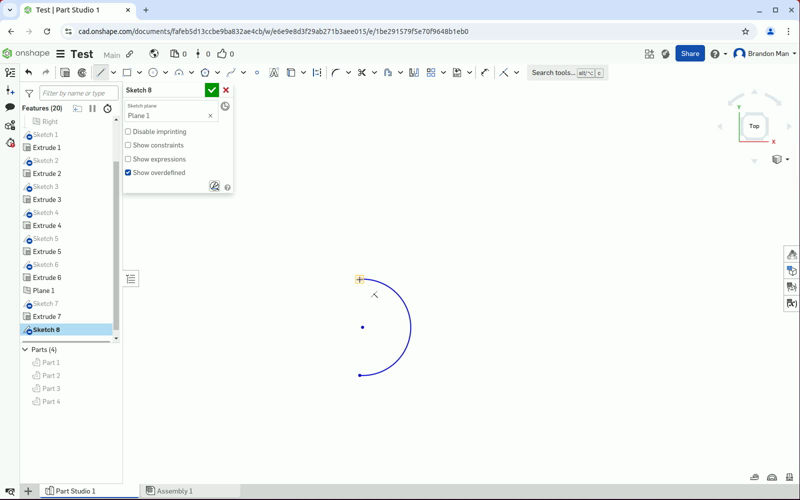
click(359, 279)
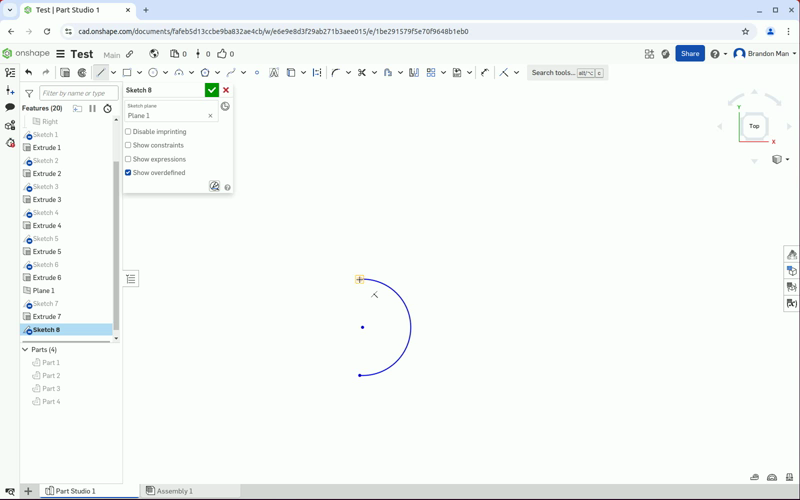
scroll(-6)
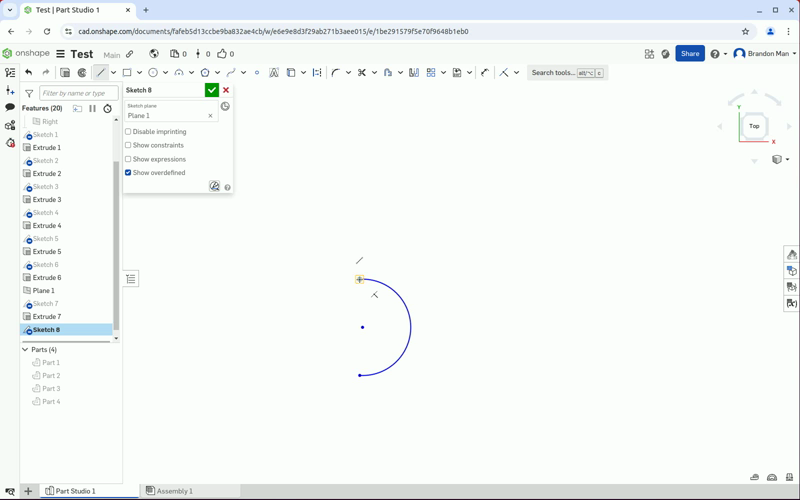
scroll(-6)
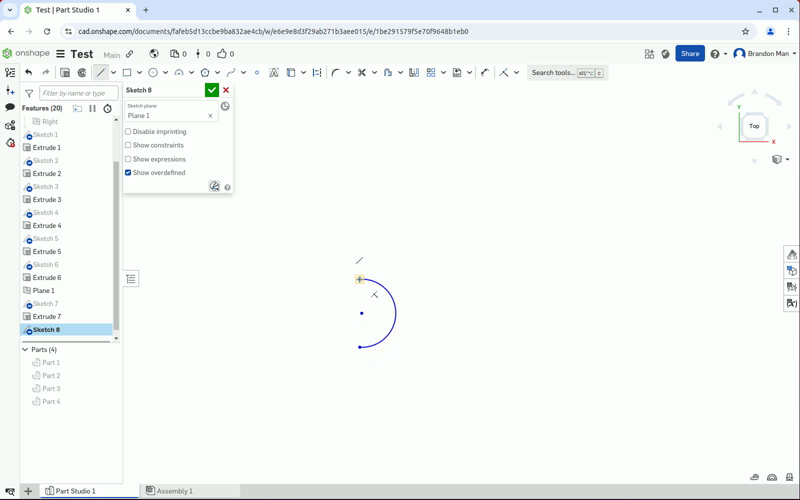
scroll(-6)
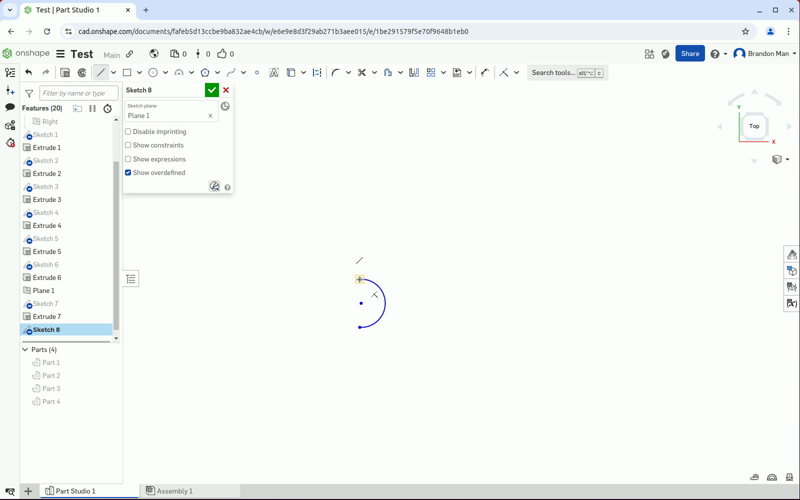
scroll(-6)
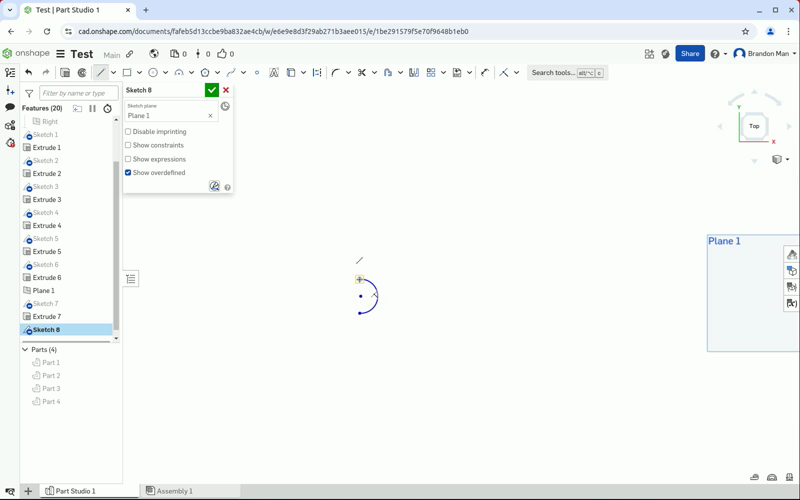
scroll(-6)
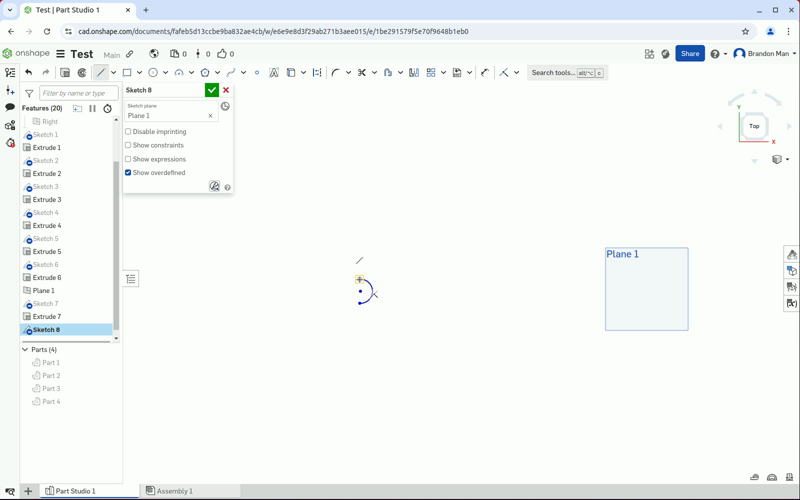
scroll(-6)
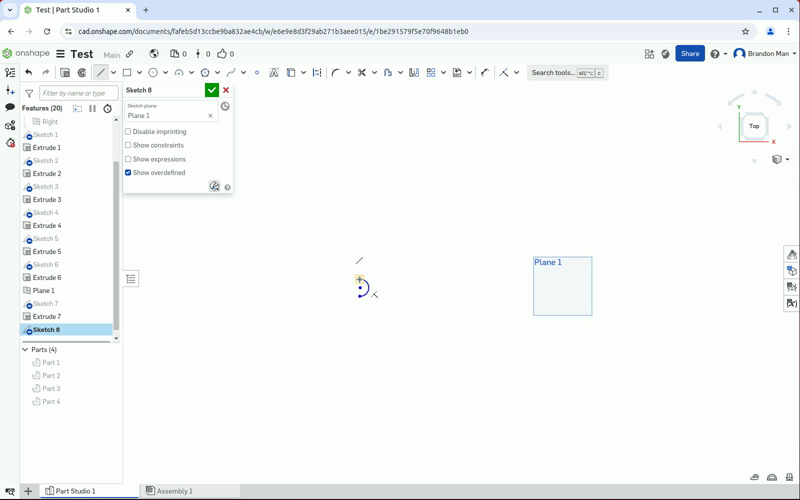
scroll(-6)
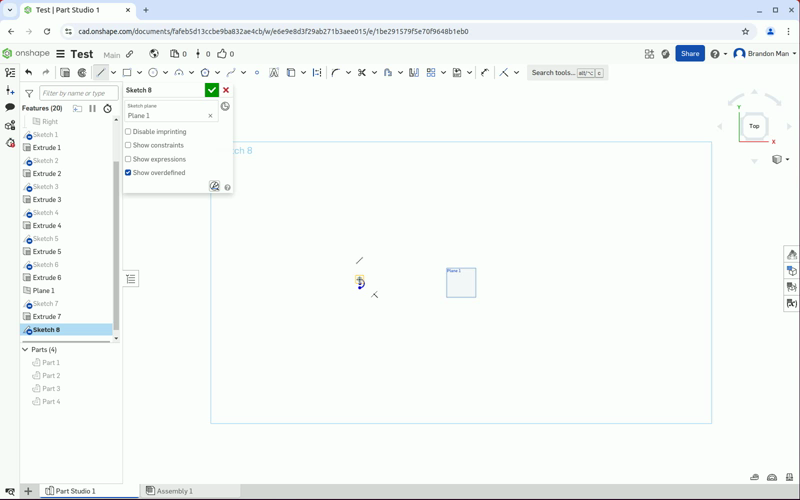
mouse_move(389, 279)
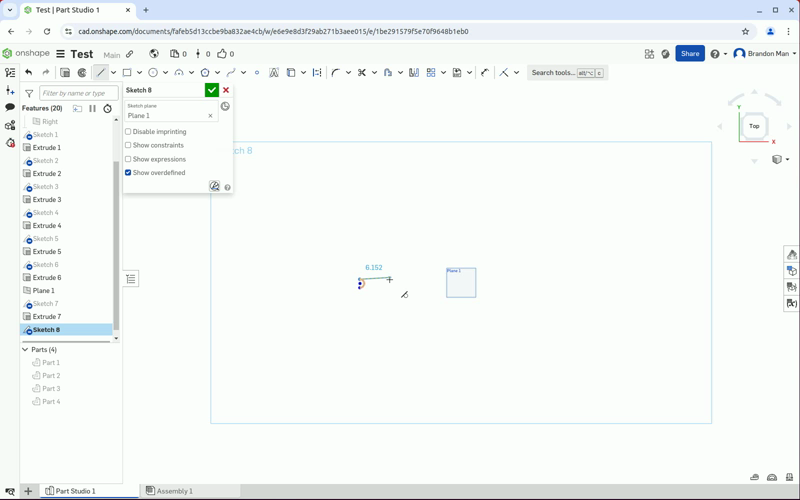
key_down(shift)
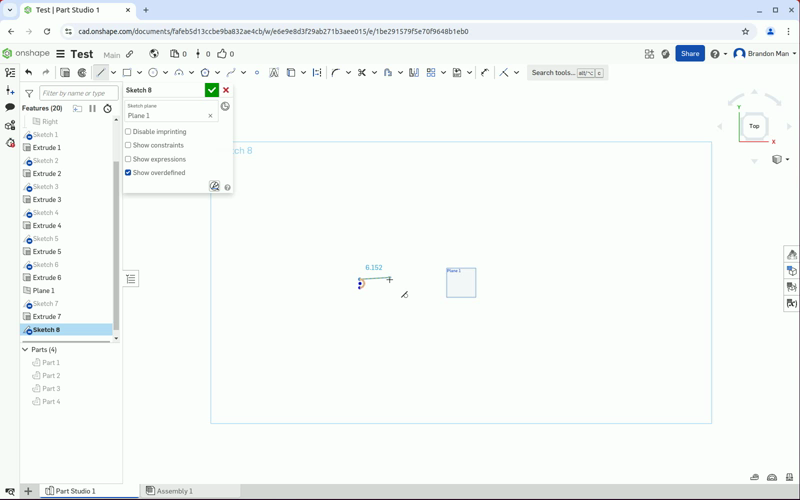
mouse_move(359, 287)
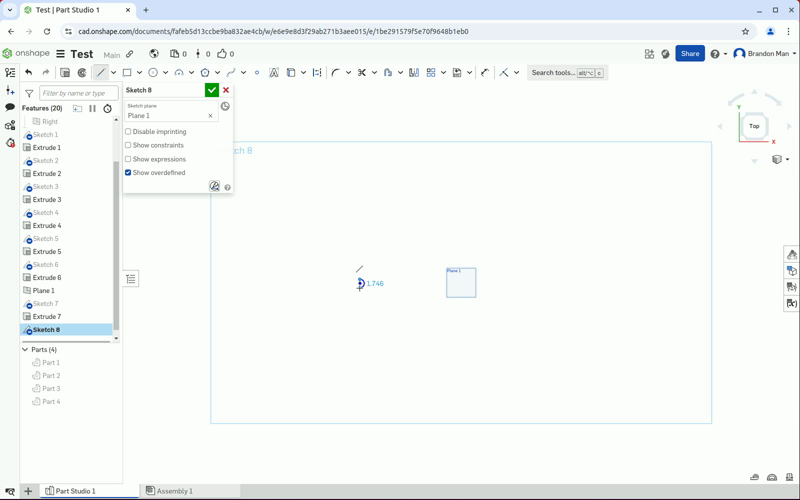
scroll(6)
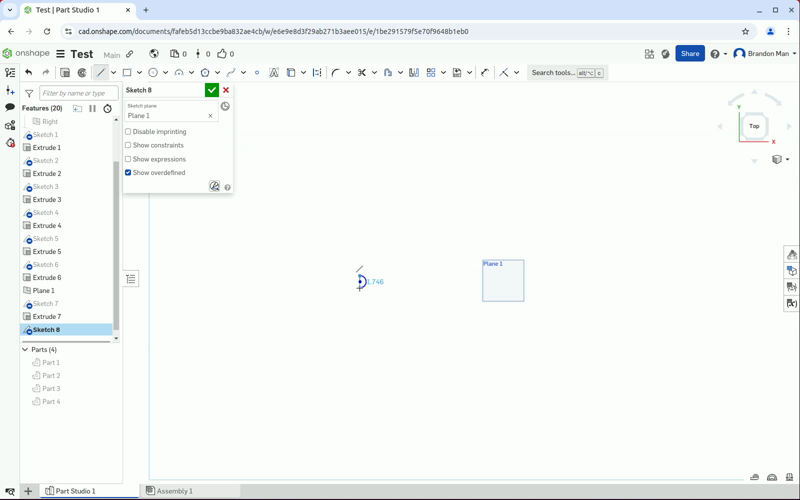
scroll(6)
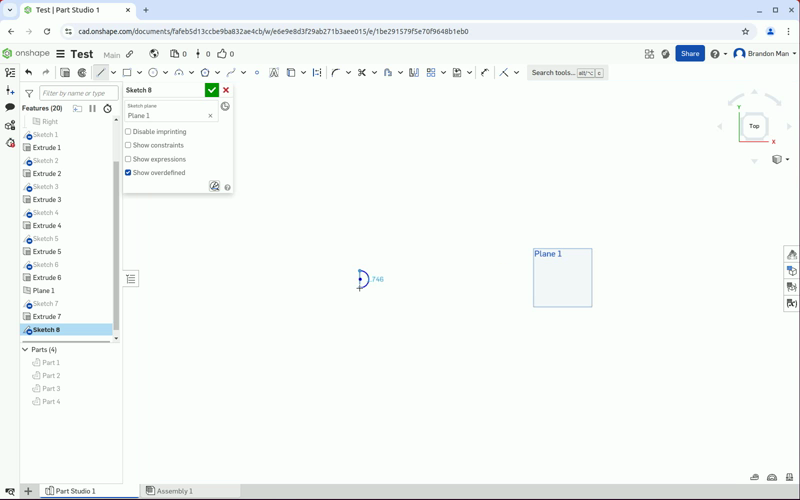
scroll(6)
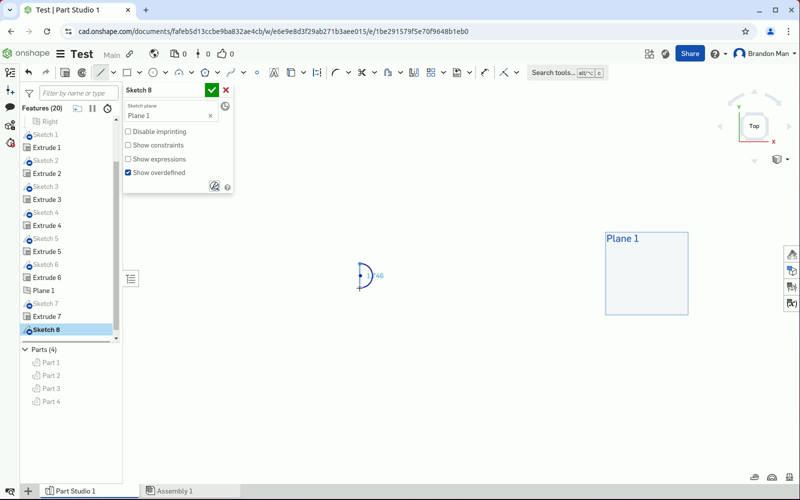
scroll(6)
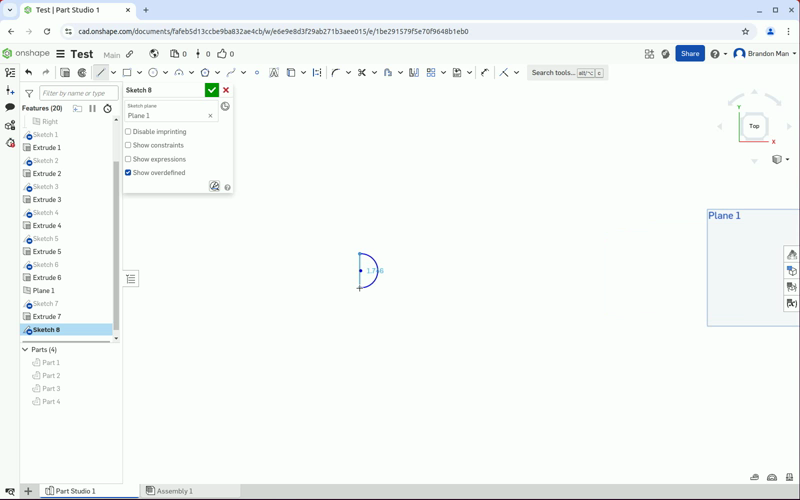
scroll(6)
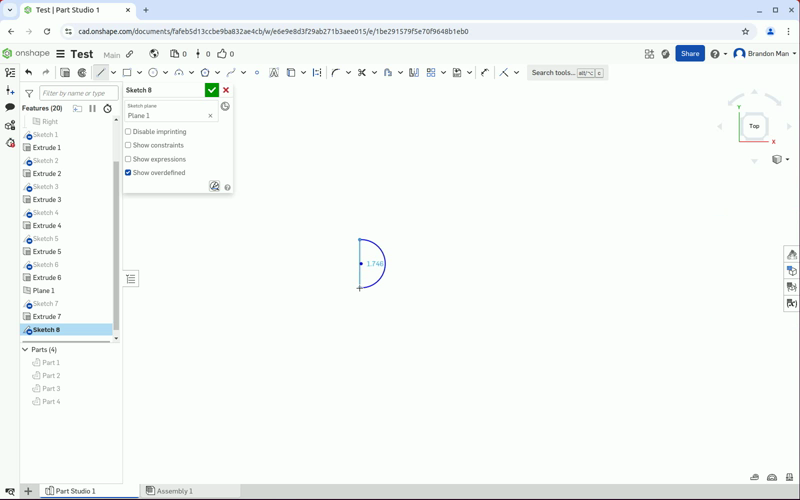
scroll(6)
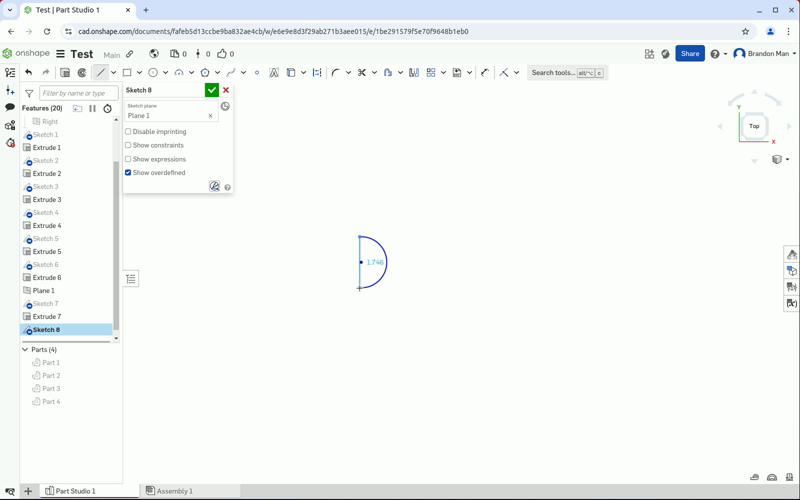
scroll(6)
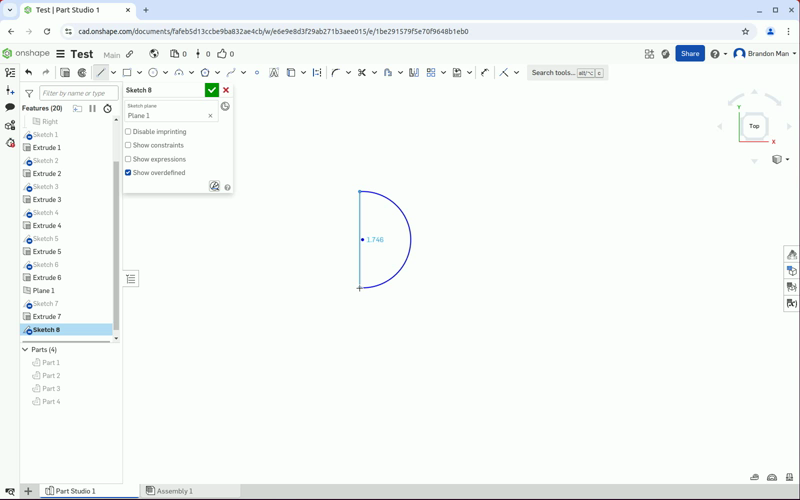
key_up(shift)
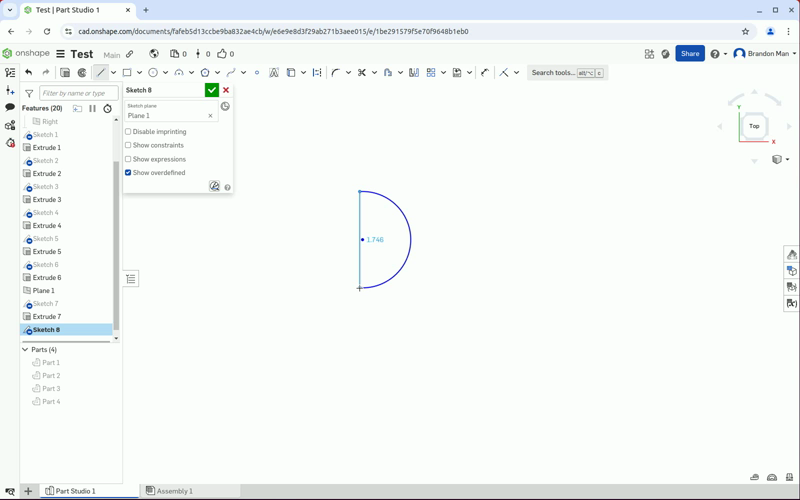
click(359, 287)
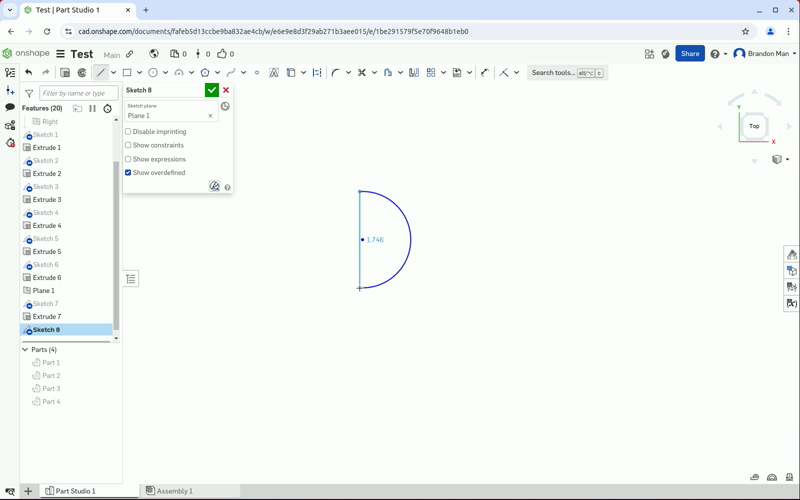
scroll(-6)
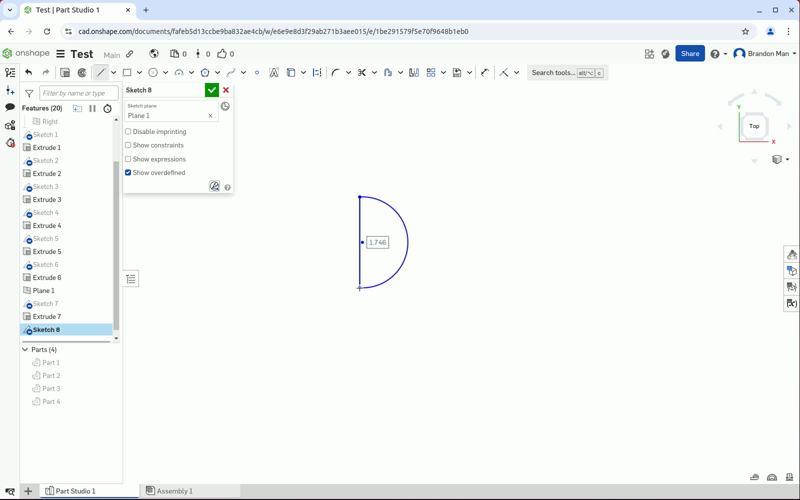
scroll(-6)
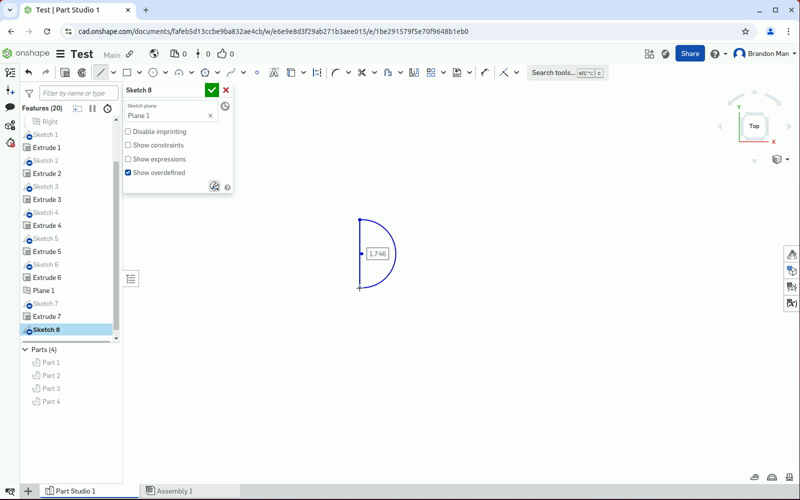
scroll(-6)
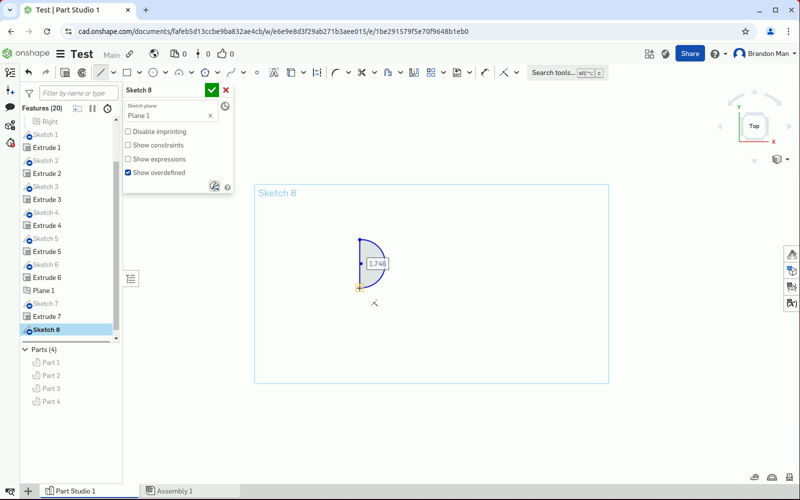
scroll(-6)
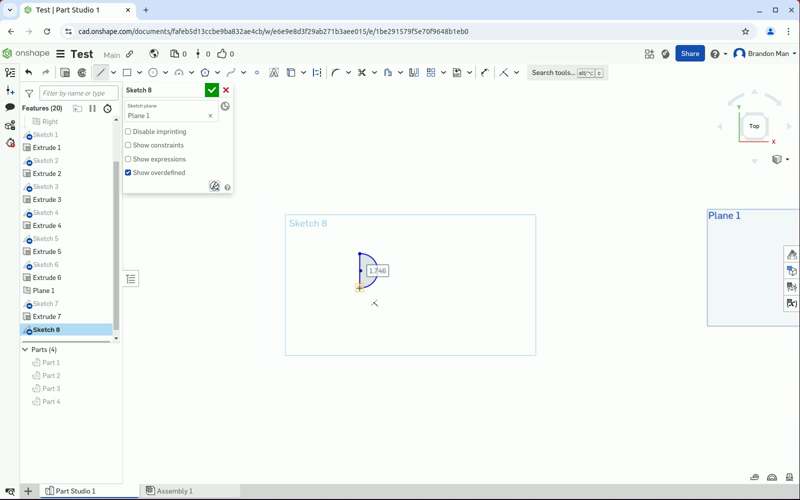
scroll(-6)
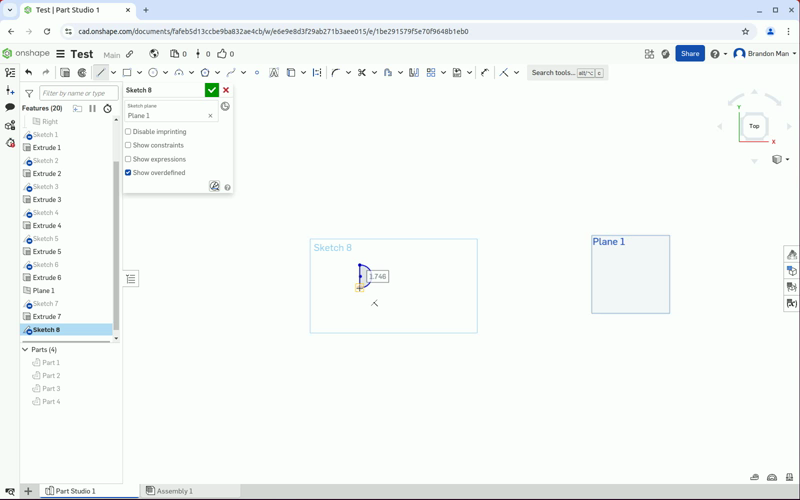
scroll(-6)
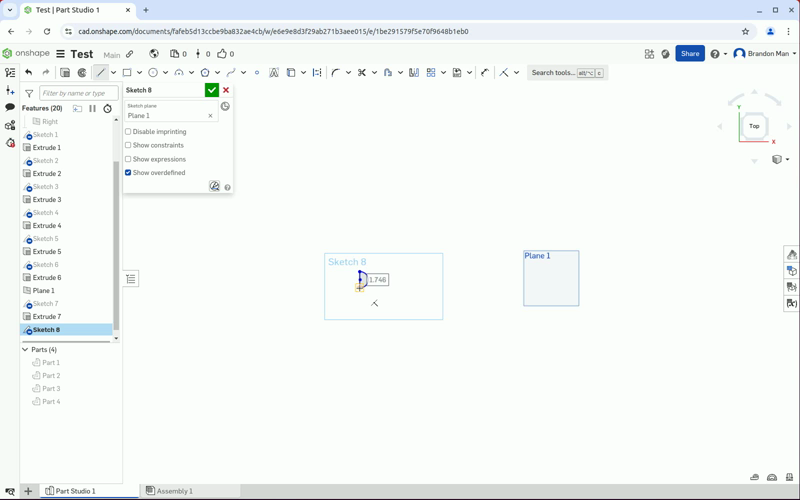
scroll(-6)
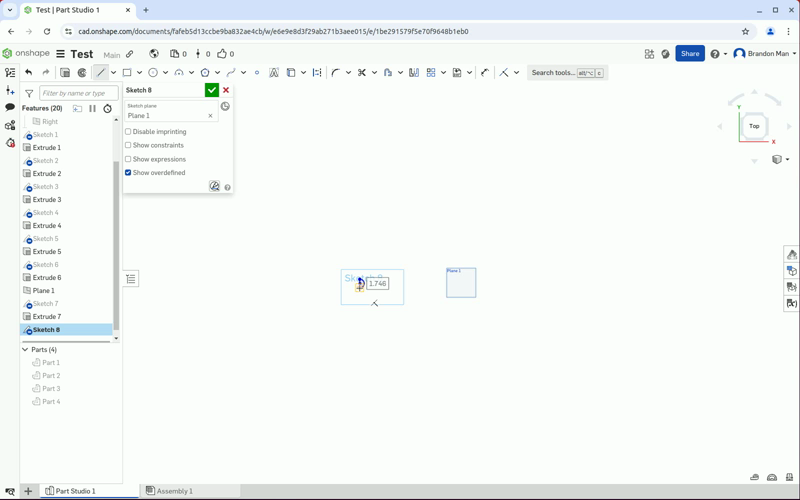
key(esc)
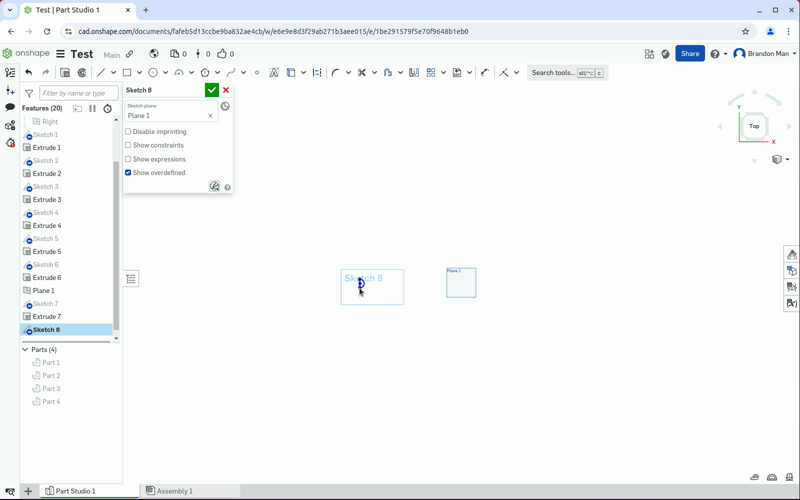
mouse_move(360, 282)
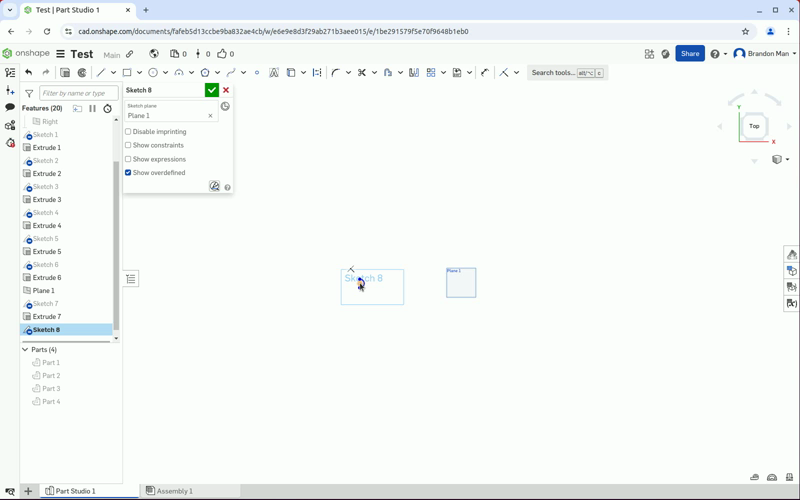
scroll(6)
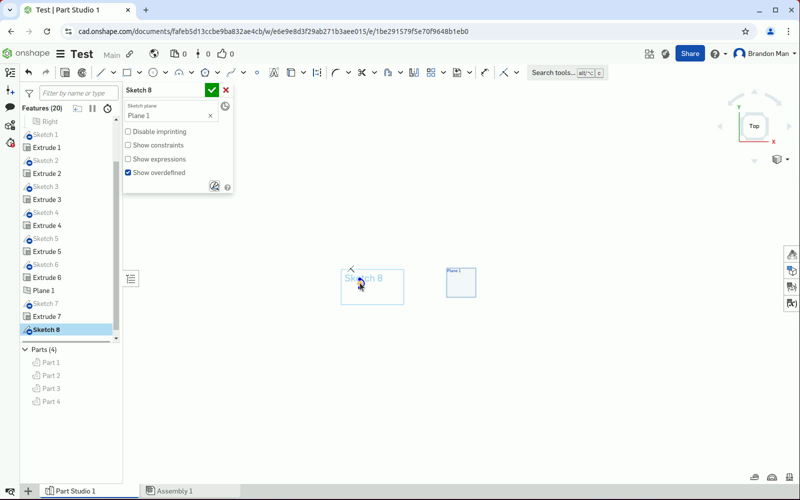
scroll(6)
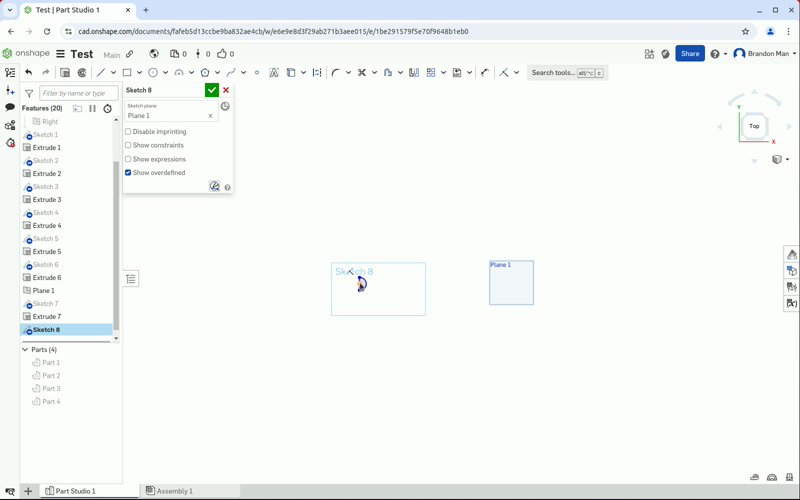
scroll(6)
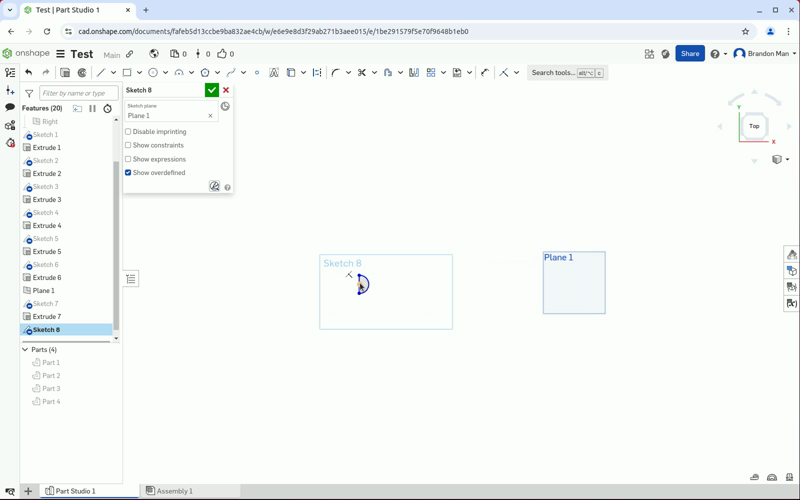
scroll(6)
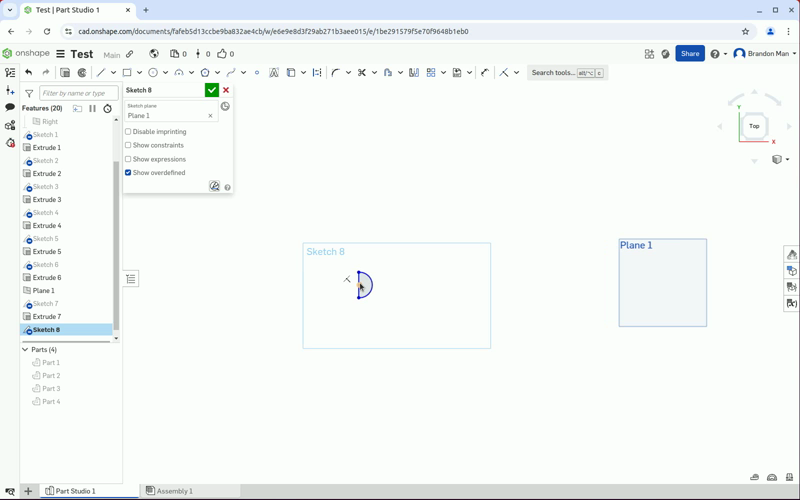
scroll(6)
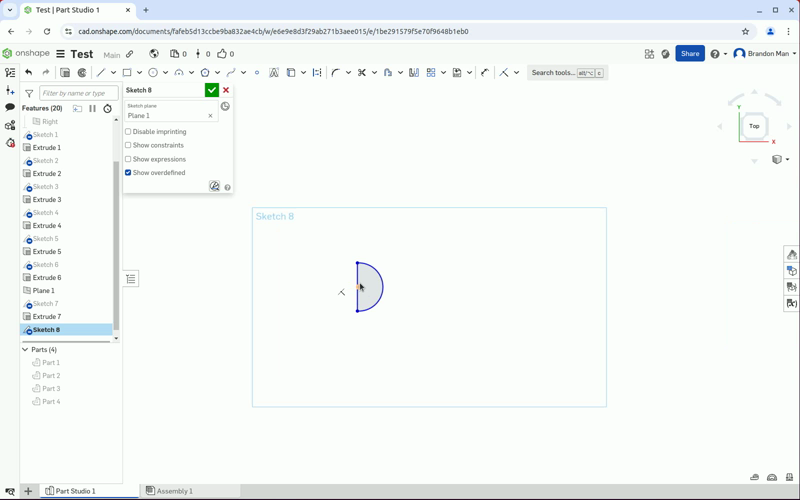
scroll(6)
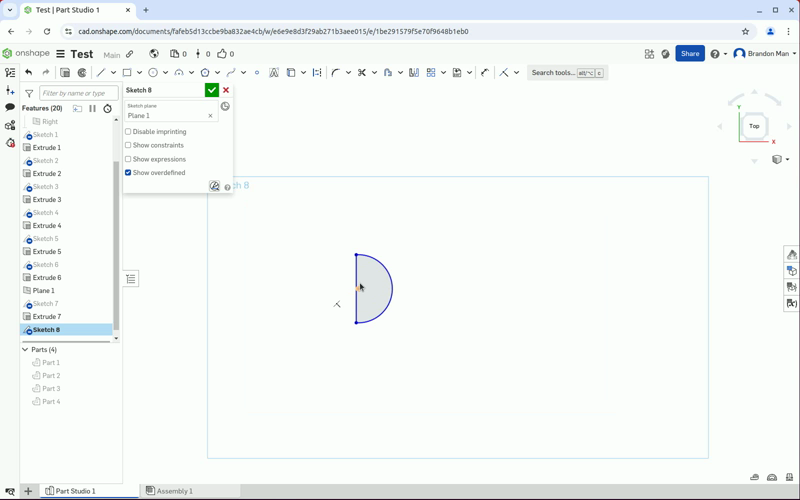
scroll(6)
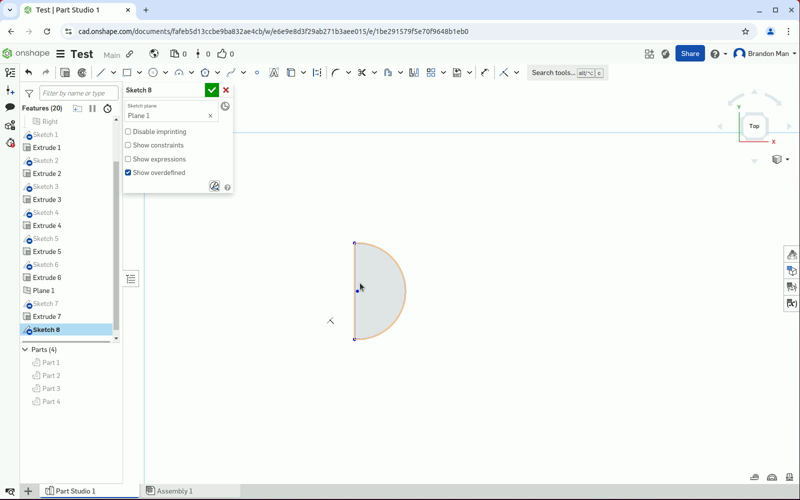
click(360, 282)
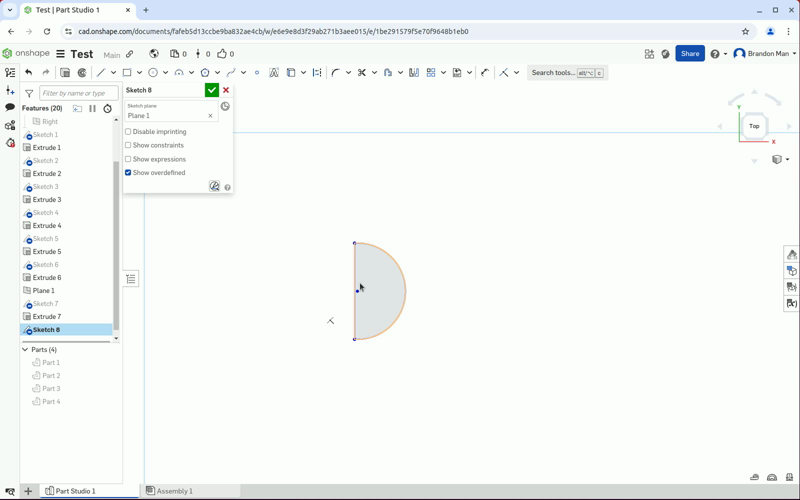
scroll(-6)
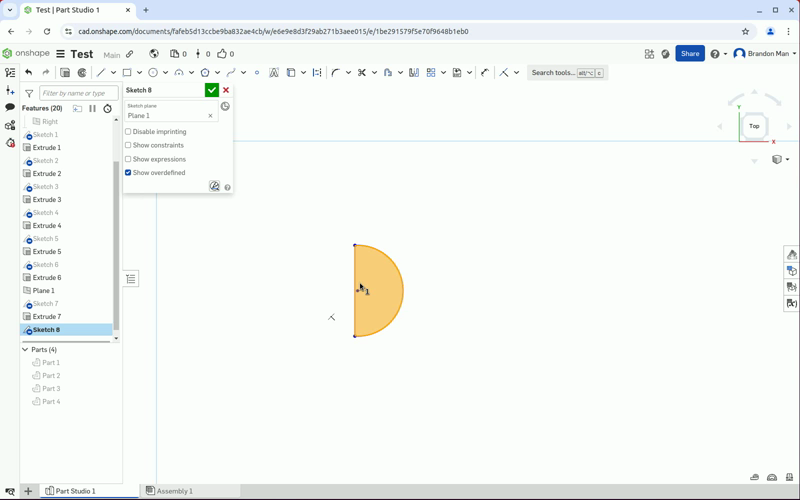
scroll(-6)
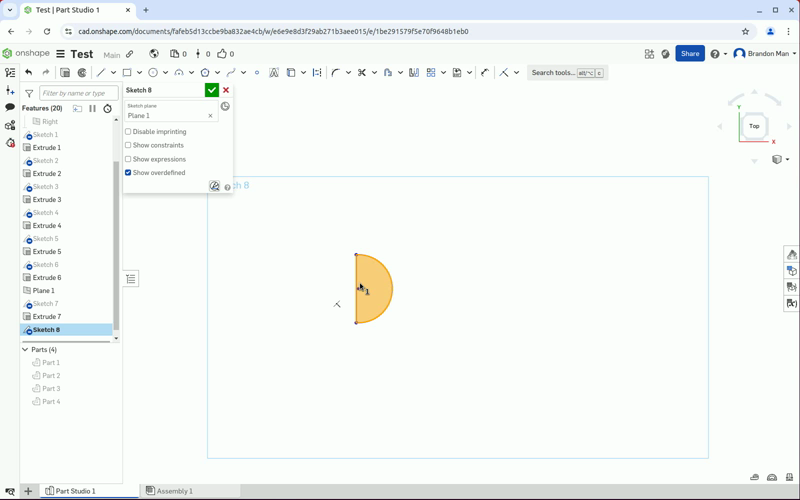
scroll(-6)
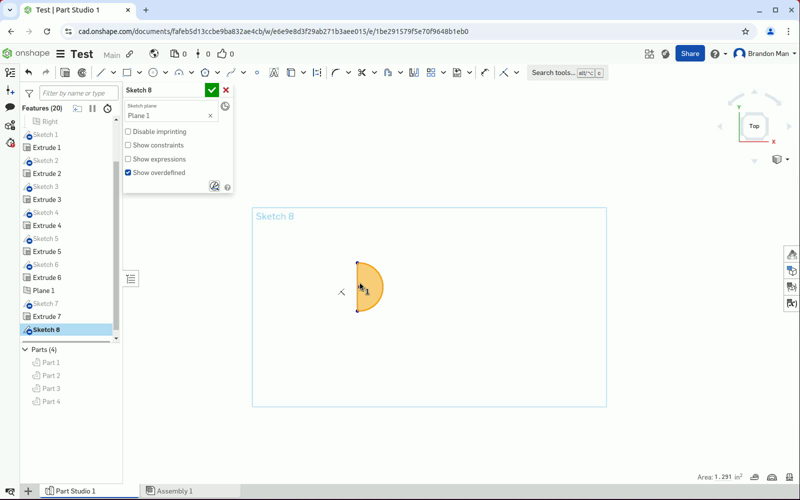
scroll(-6)
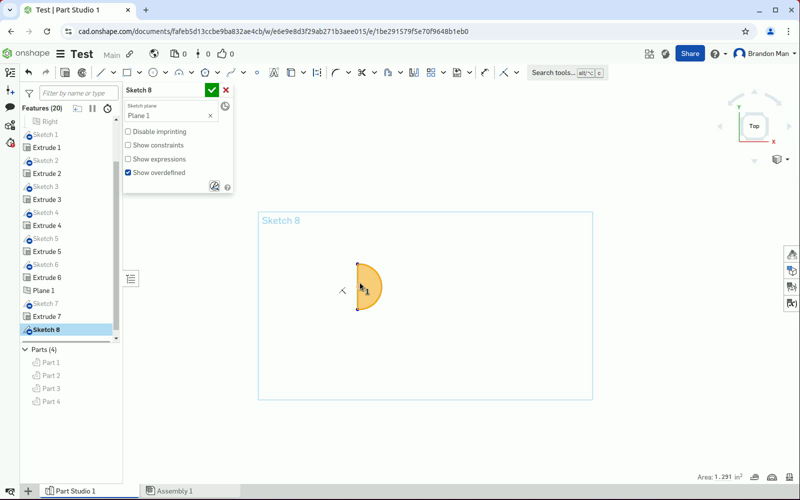
scroll(-6)
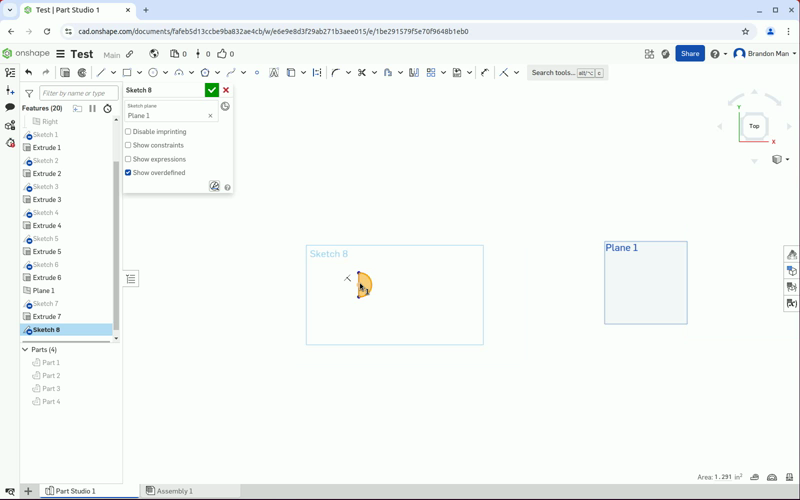
scroll(-6)
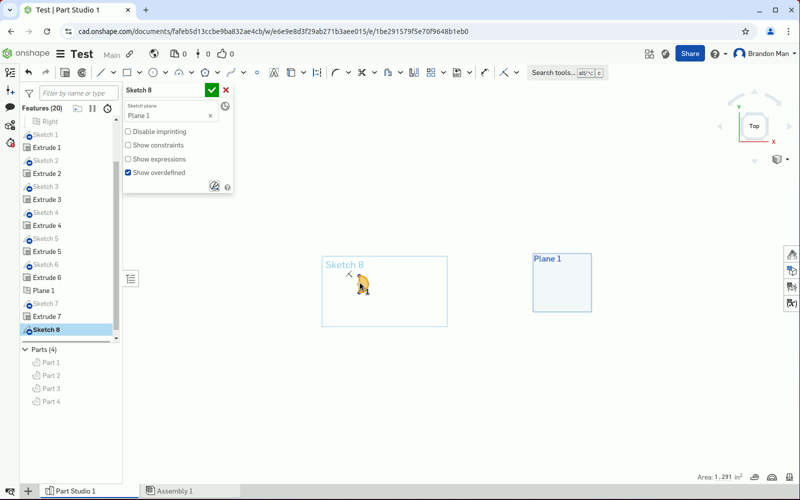
scroll(-6)
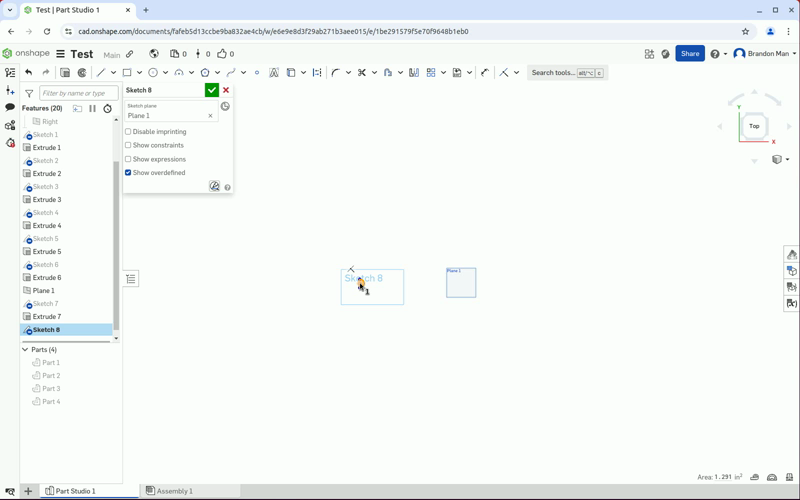
mouse_move(73, 352)
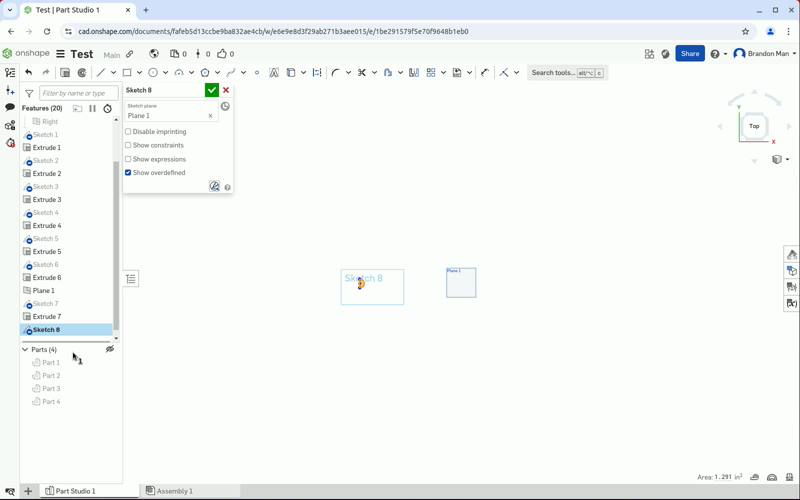
key(shift+y)
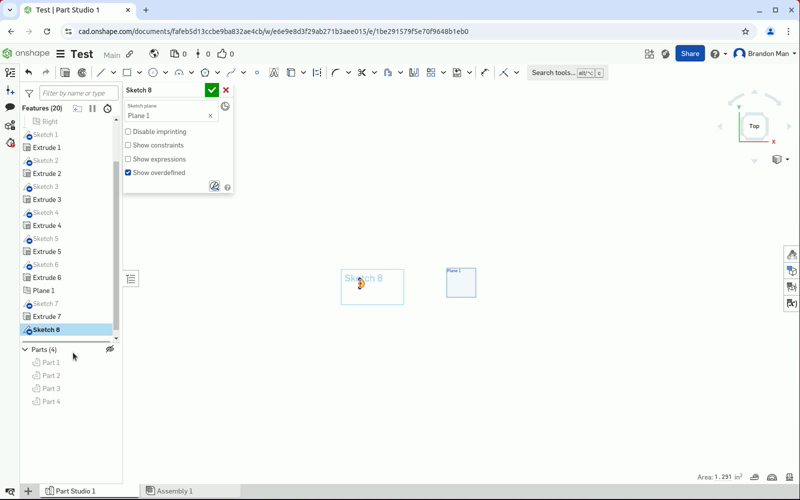
key(shift+e)
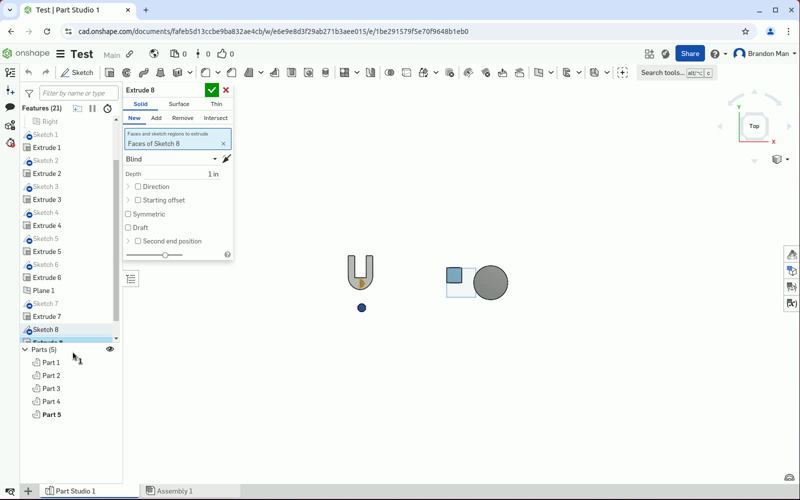
mouse_move(143, 106)
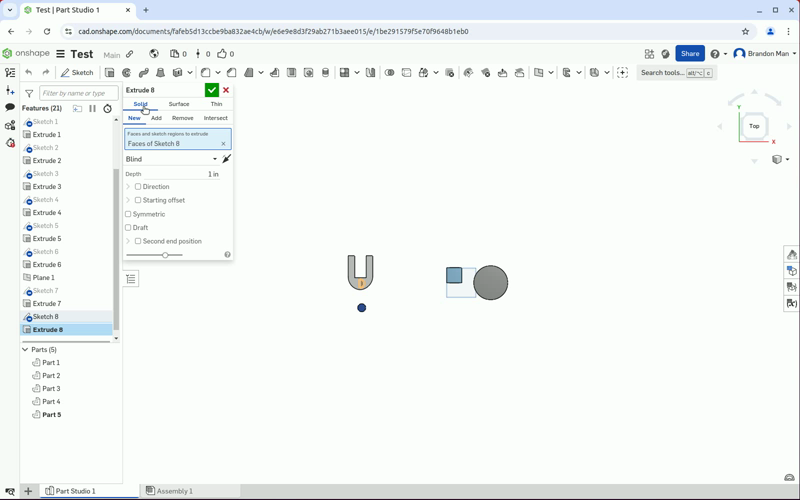
click(143, 106)
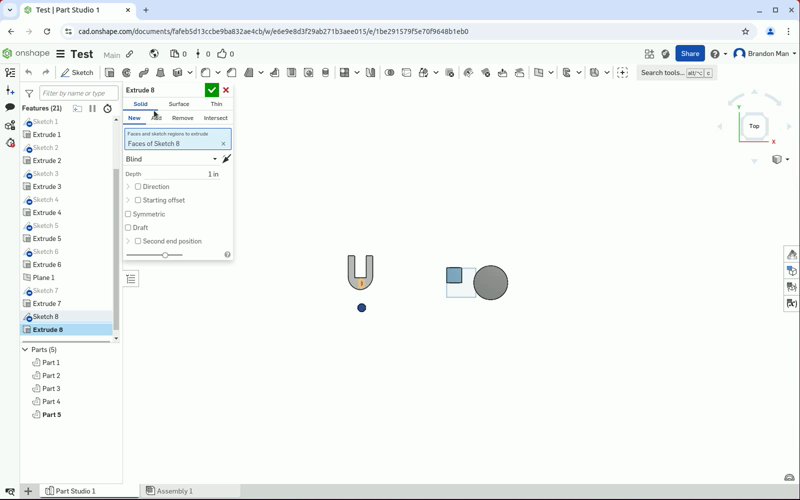
mouse_move(186, 120)
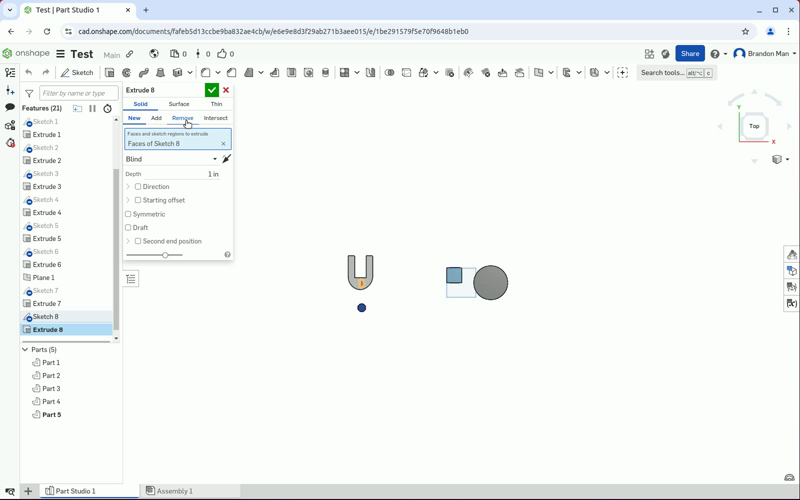
click(186, 120)
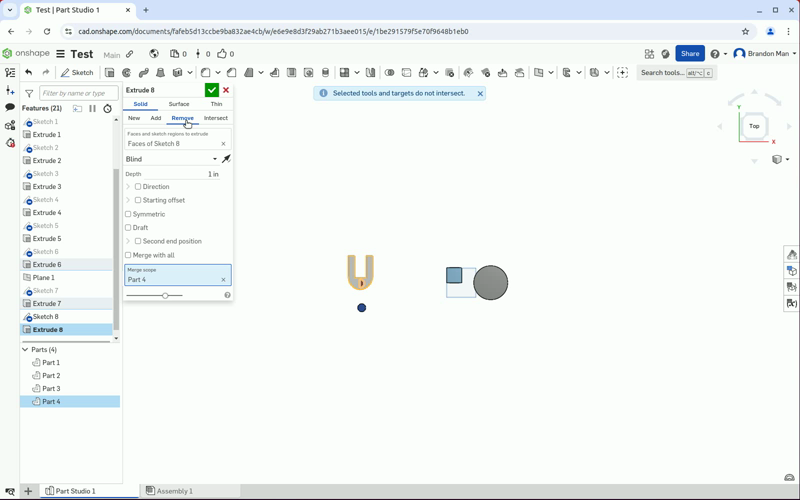
key(tab, 4)
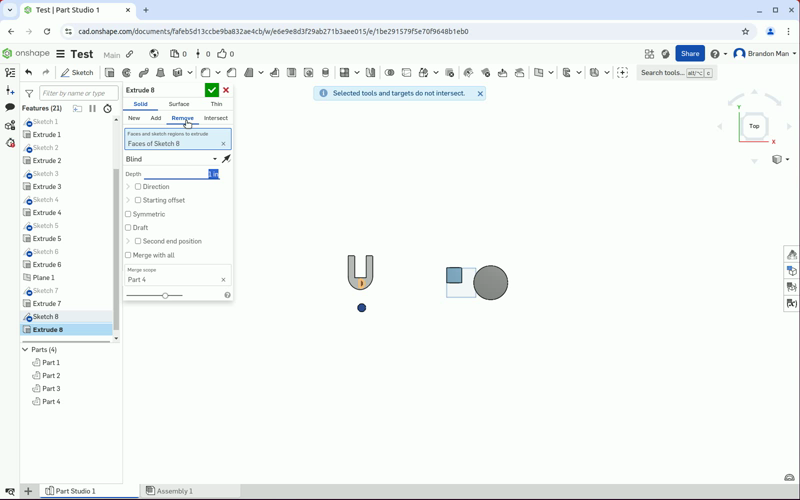
text(10.11)
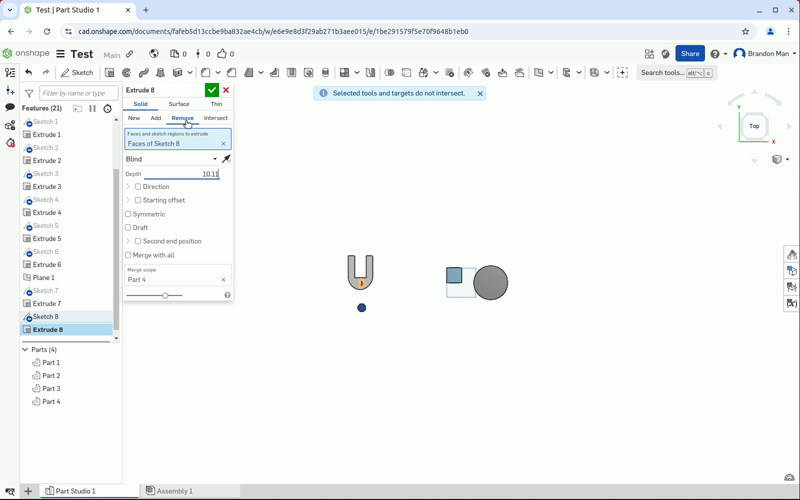
key(tab, 6)
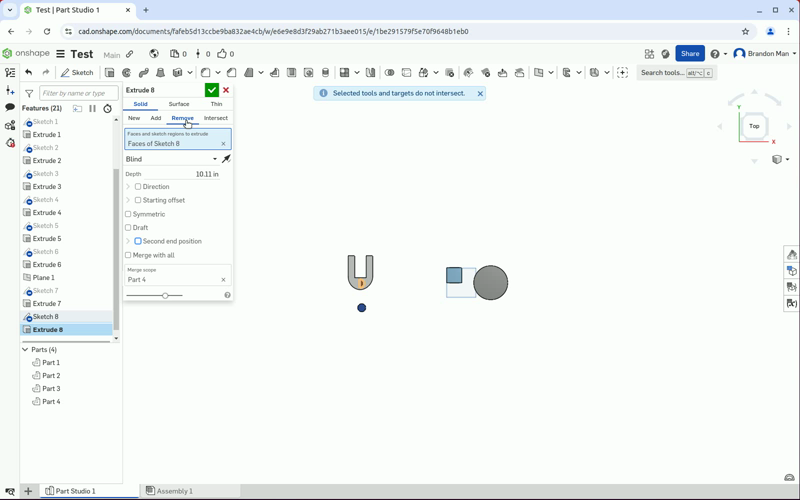
key(space)
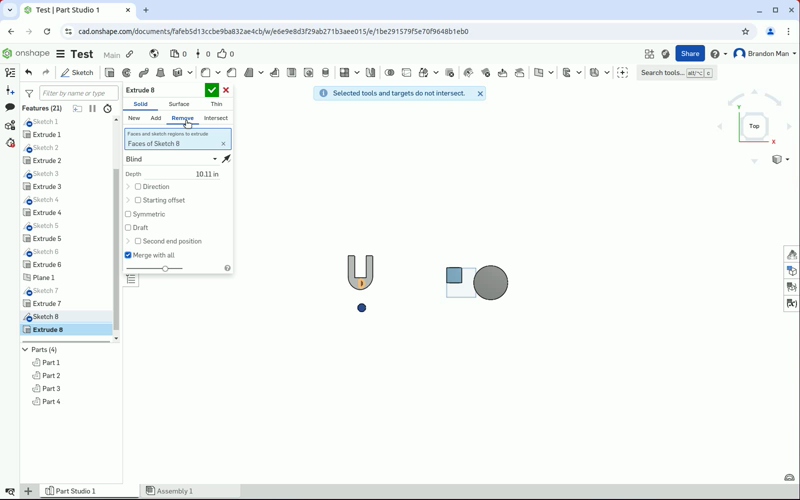
key(enter)
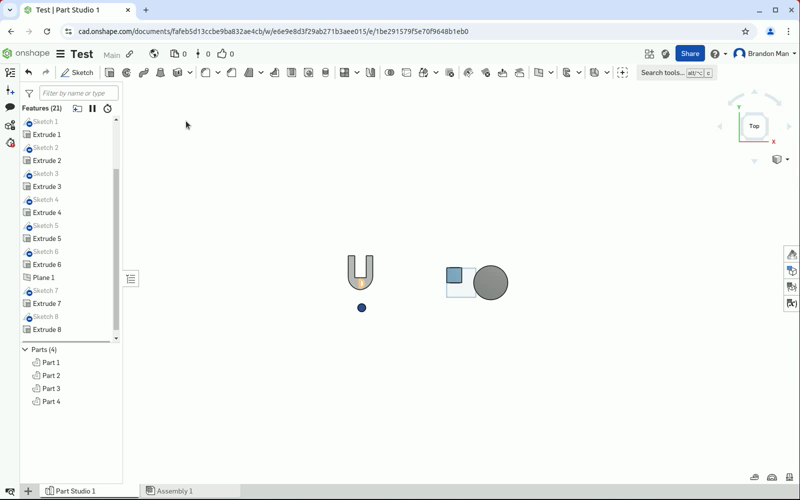
key(shift+h)
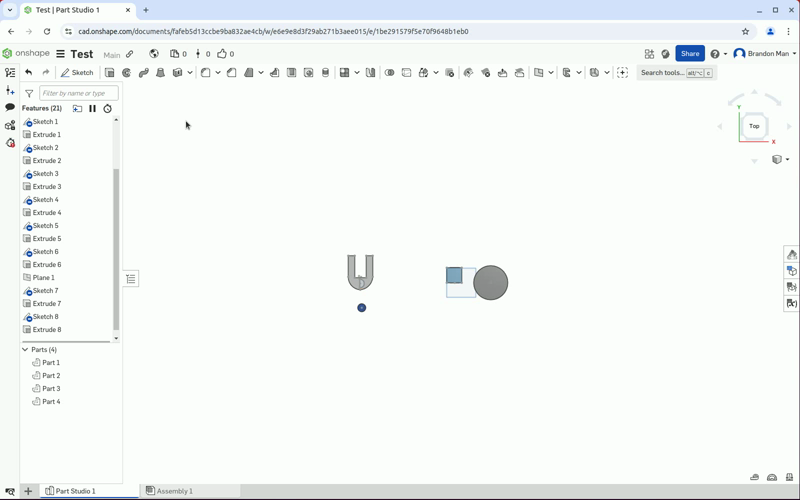
key(shift+h)
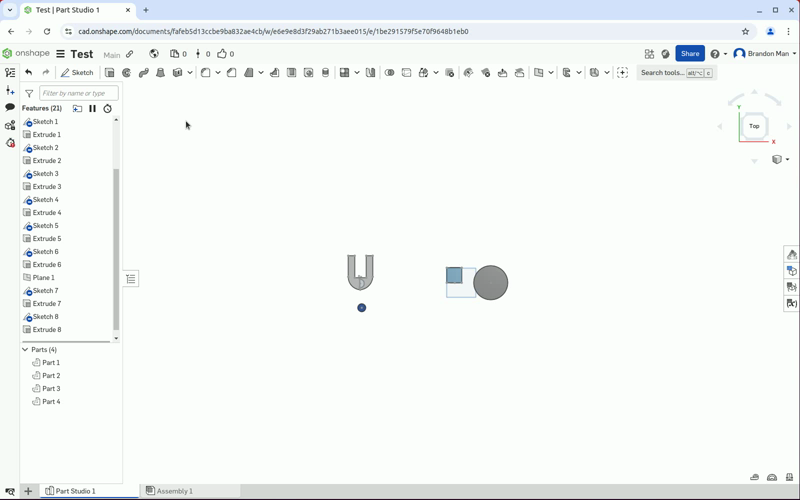
key(shift+7)
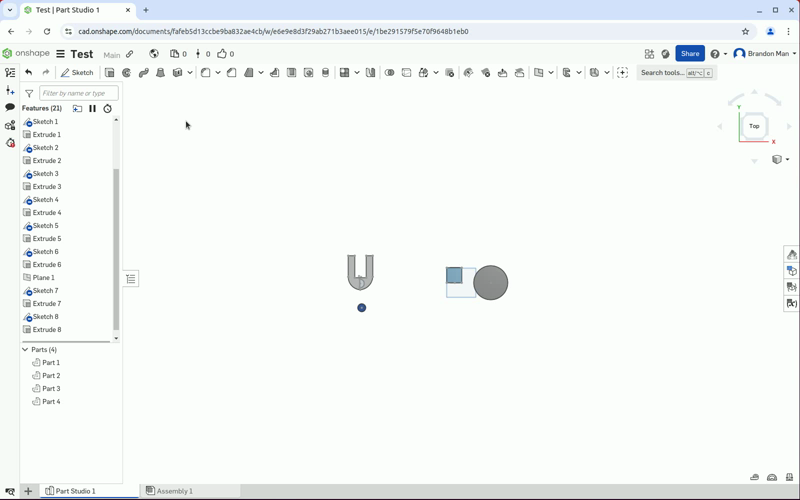
key(up, 3)
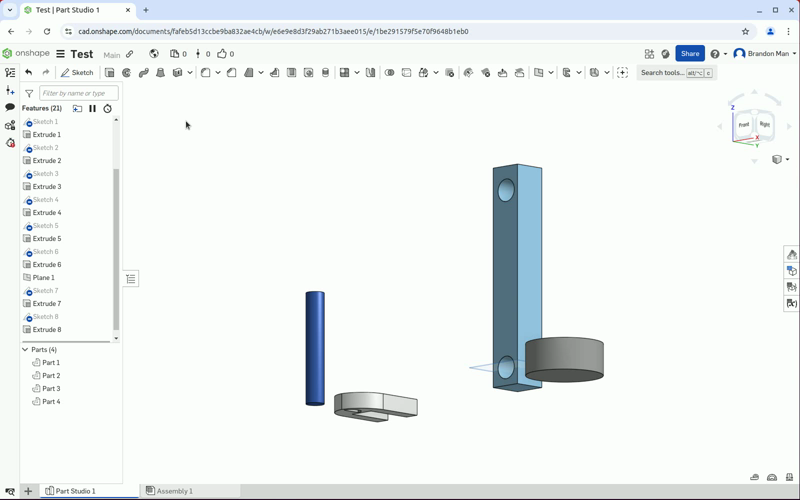
key(left, 3)
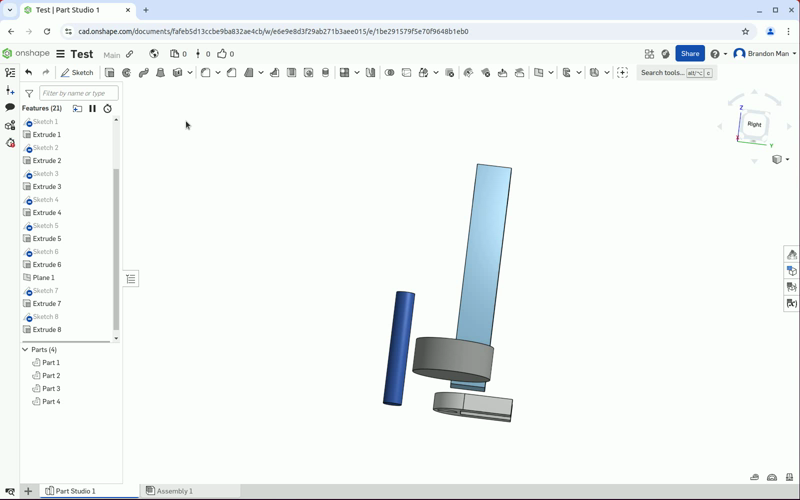
key(right, 3)
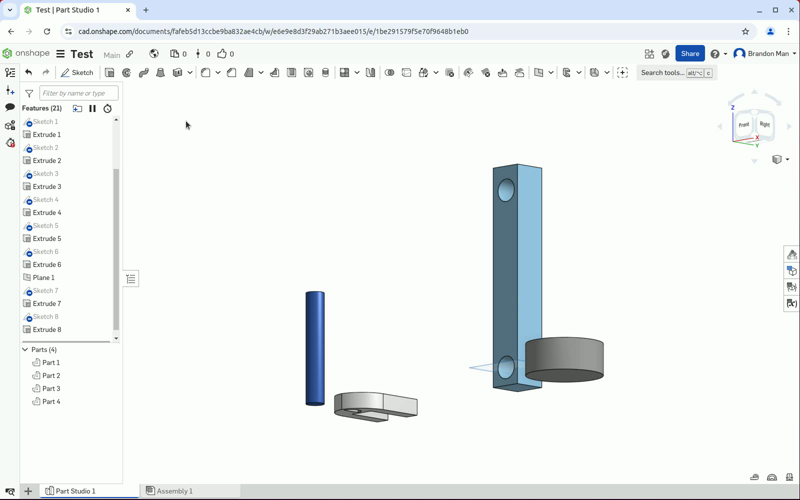
key(down, 3)
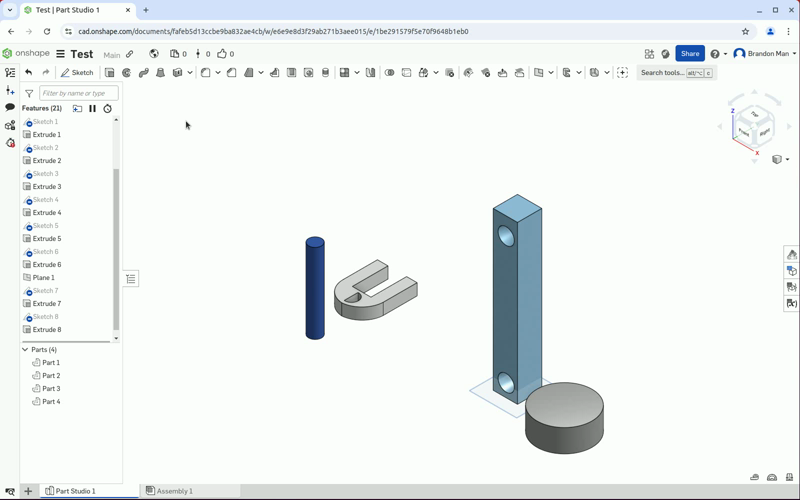
mouse_move(69, 124)
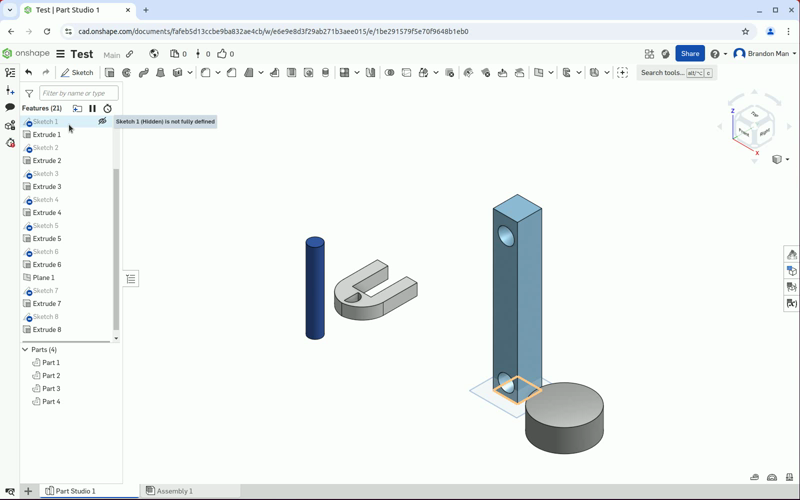
click(69, 124)